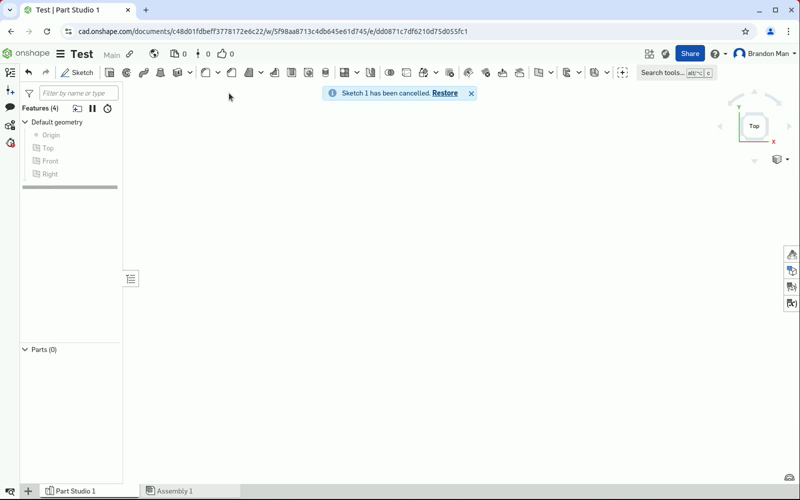
key(shift+h)
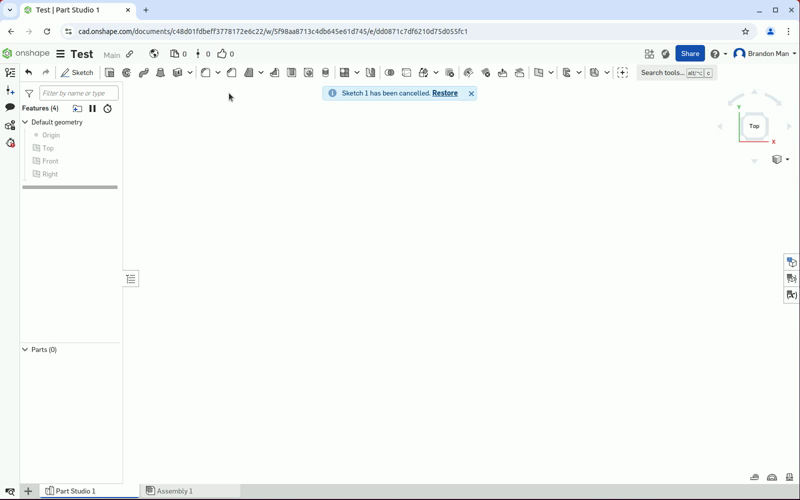
mouse_move(73, 352)
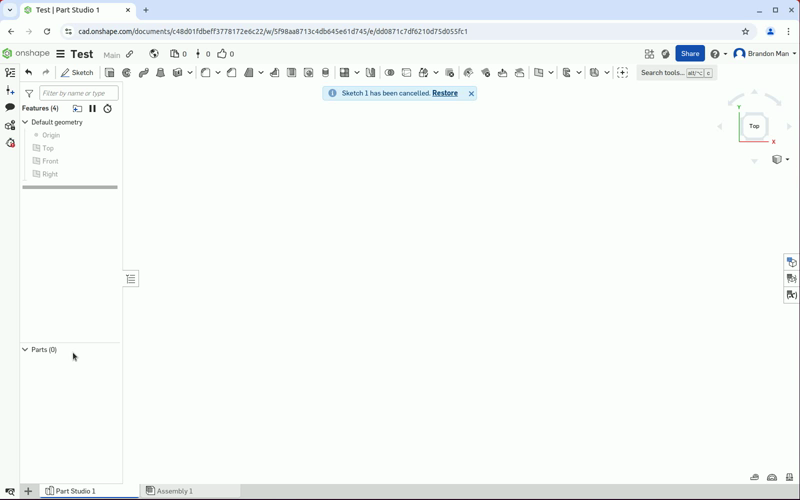
key(y)
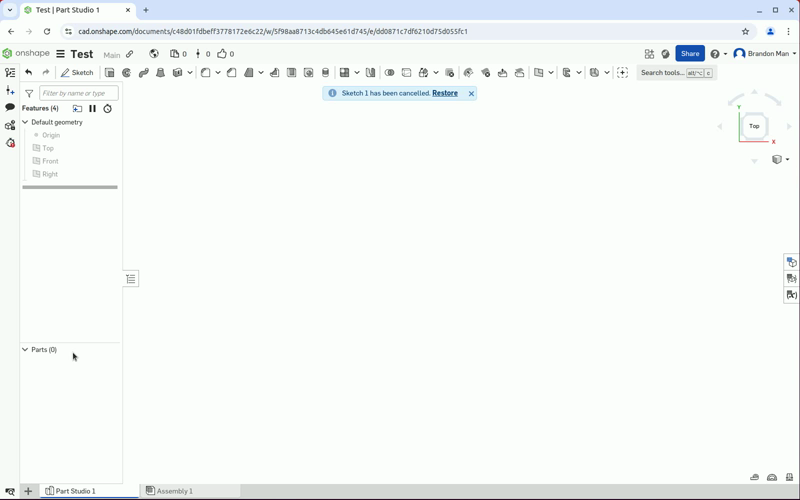
key(shift+p)
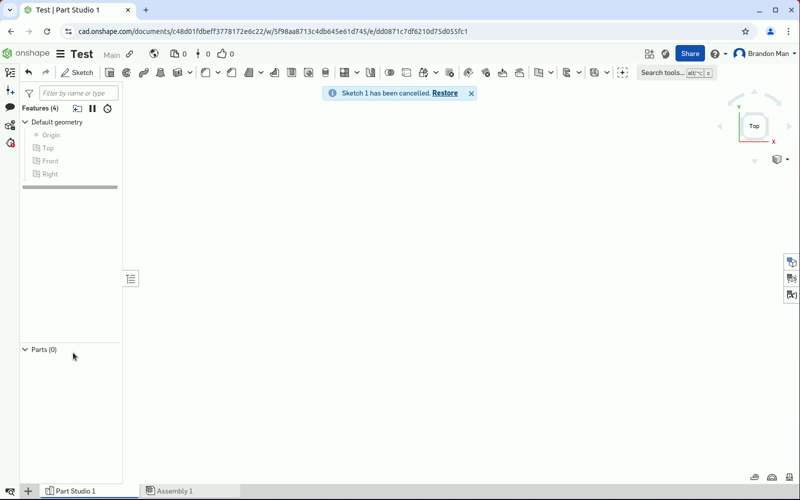
key(space)
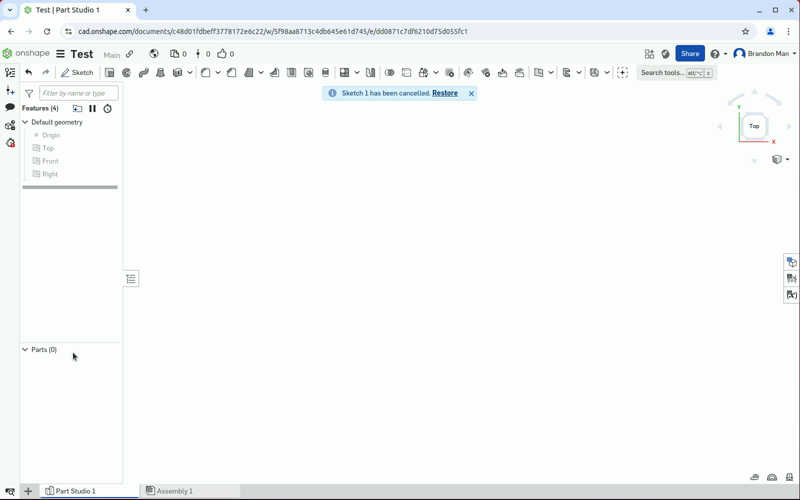
key_down(shift)
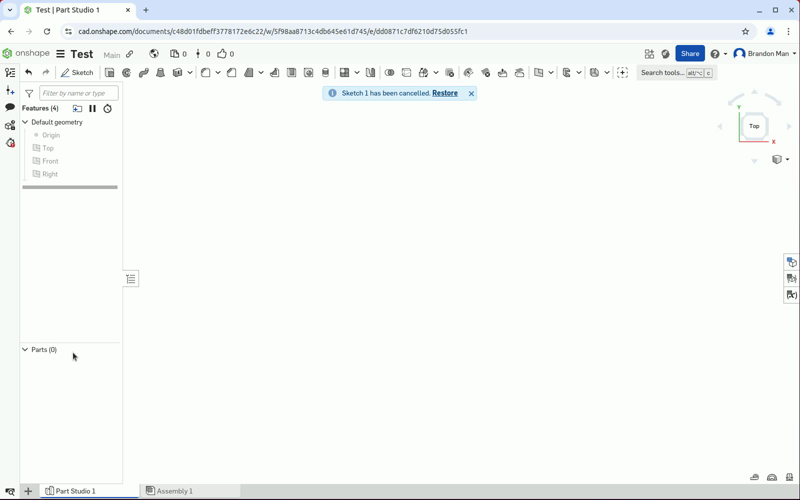
key(up)
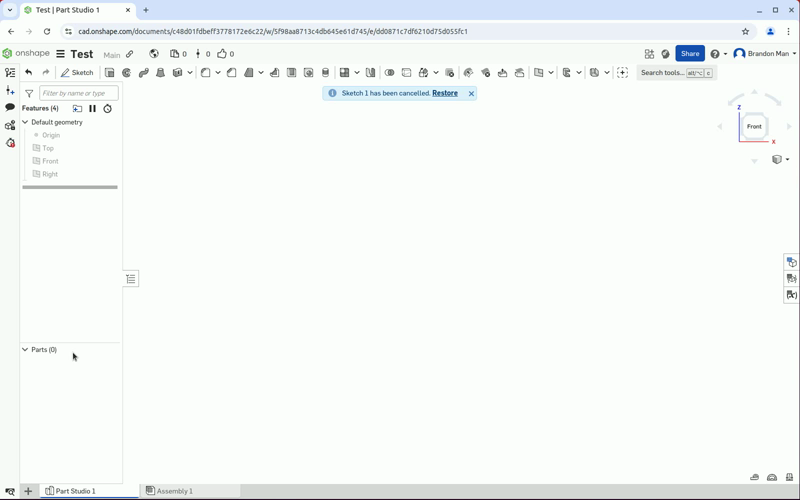
key_up(shift)
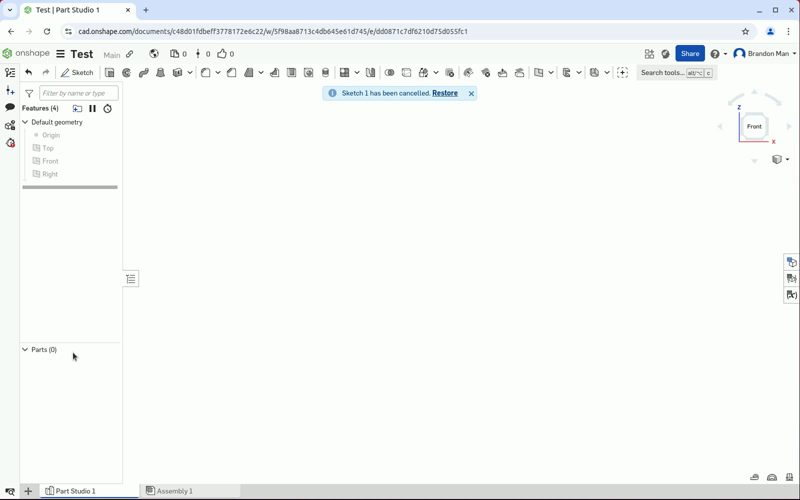
mouse_move(73, 352)
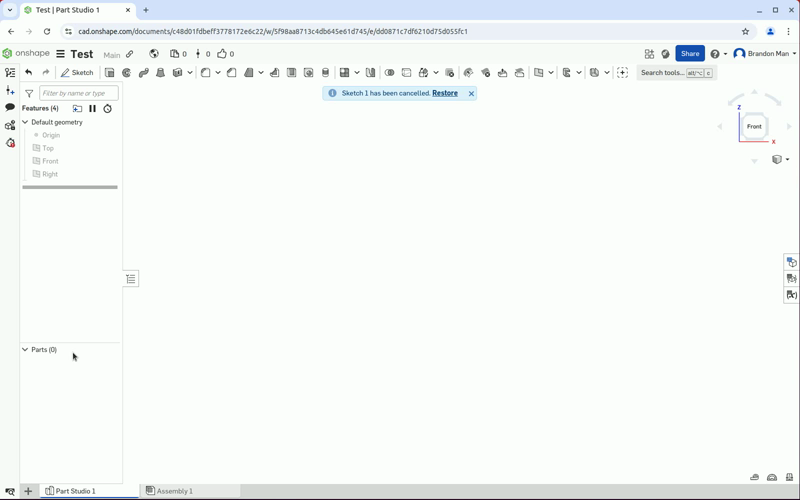
key(shift+y)
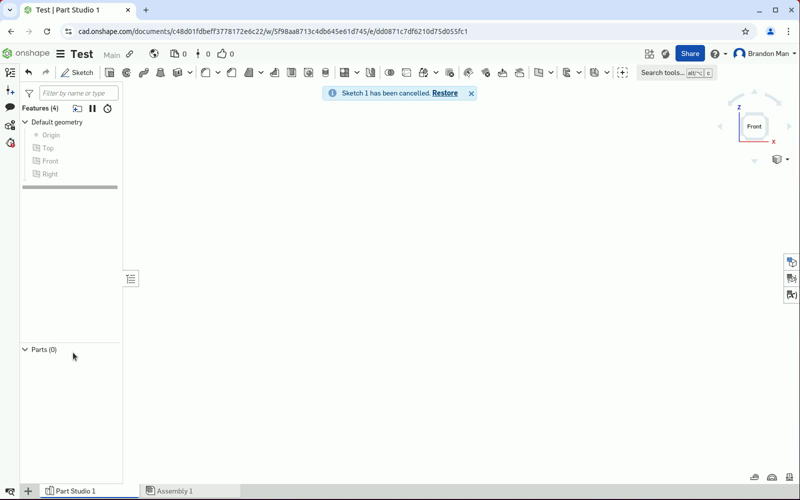
key(shift+s)
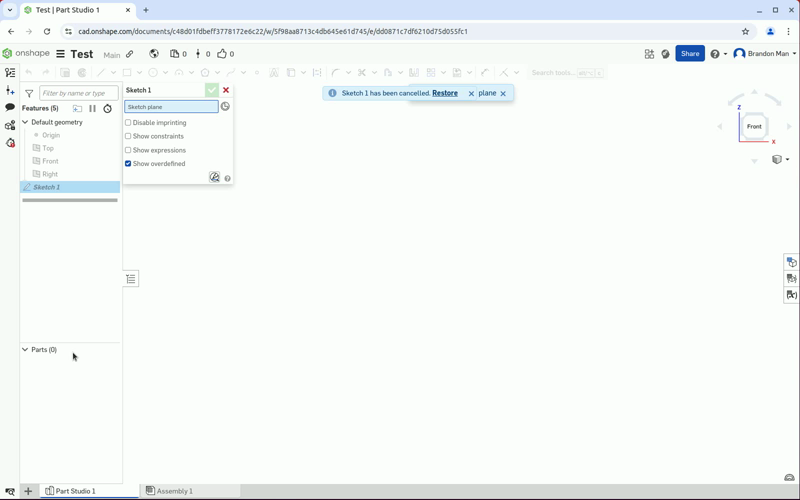
mouse_move(73, 163)
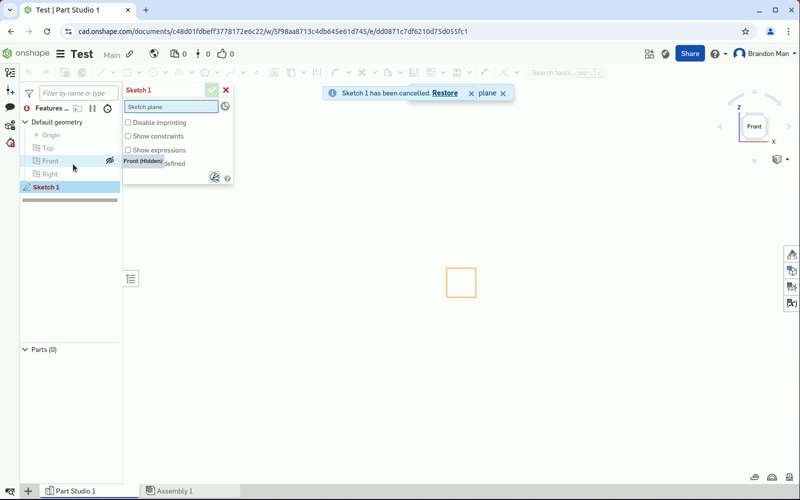
click(73, 163)
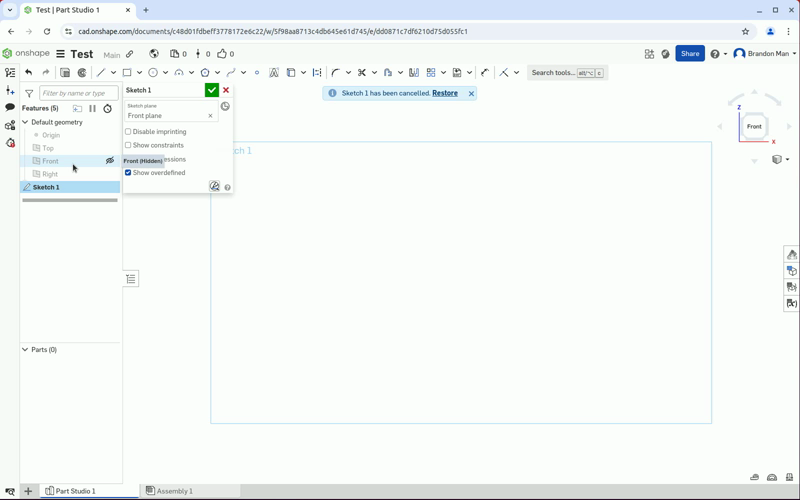
mouse_move(73, 352)
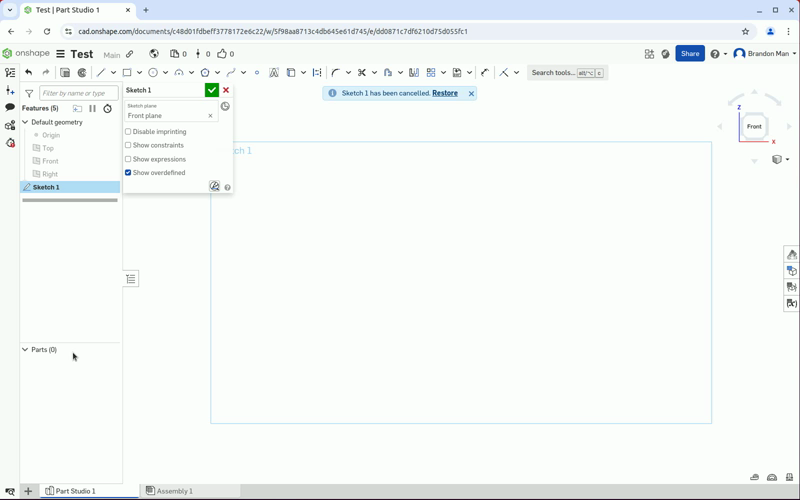
key(y)
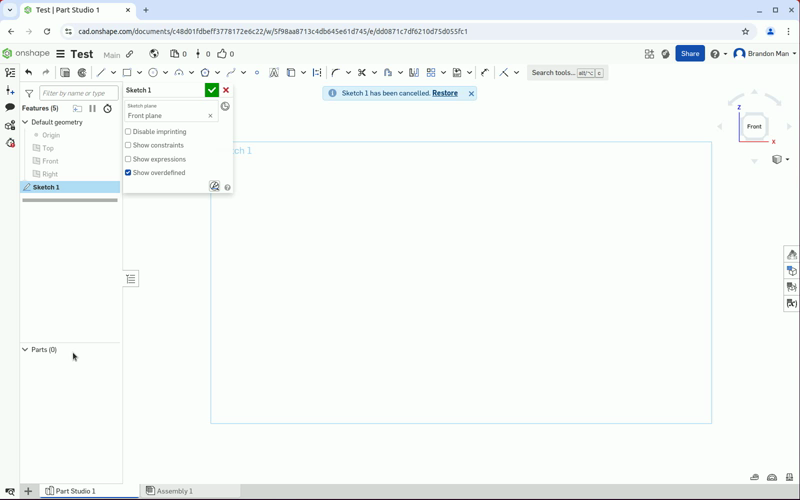
key(l)
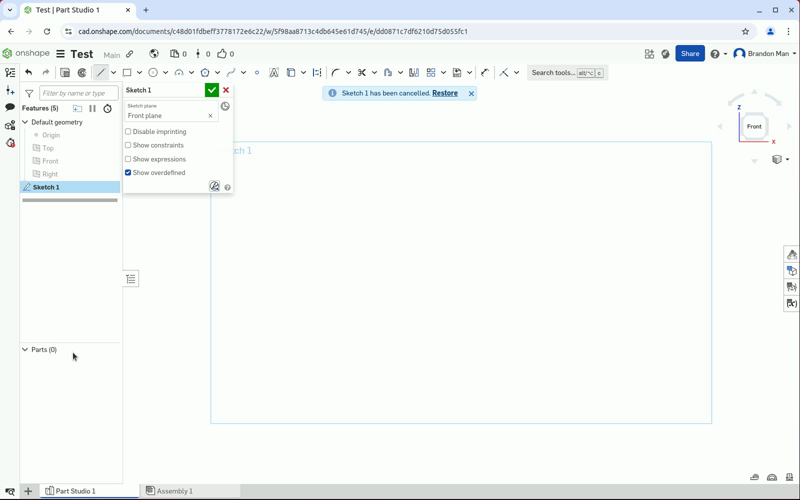
key_down(shift)
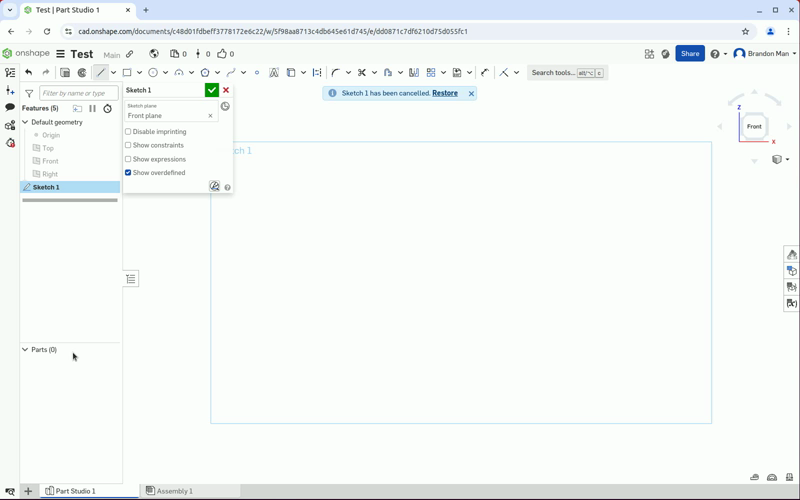
mouse_move(348, 282)
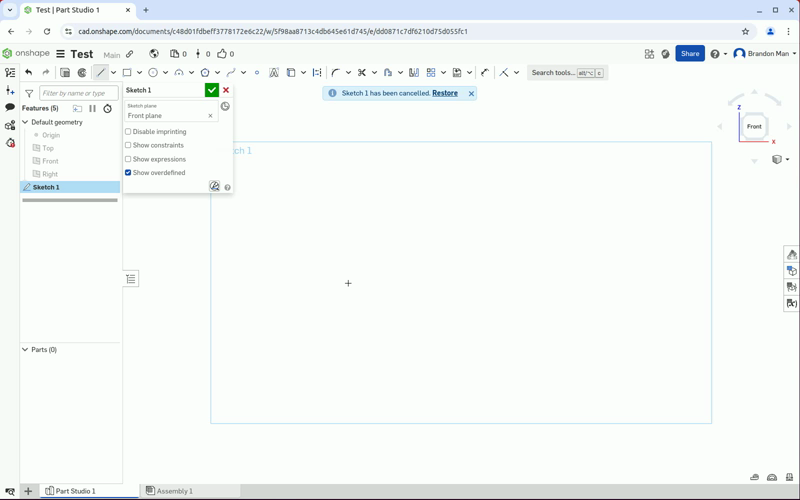
click(348, 282)
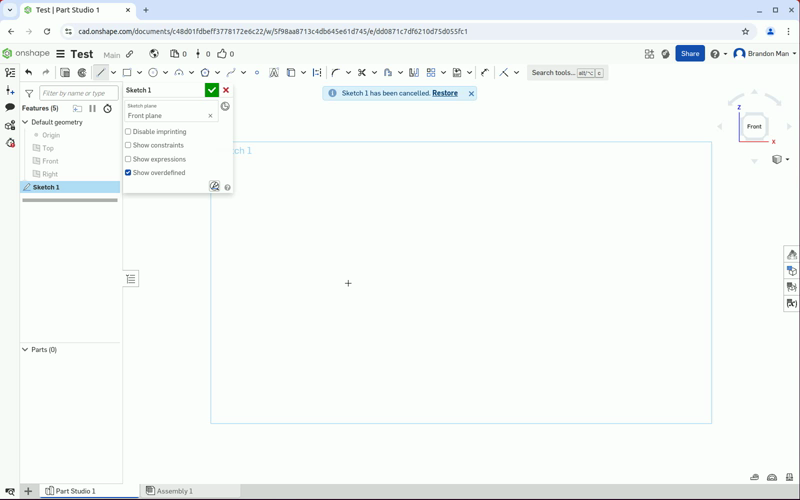
key_up(shift)
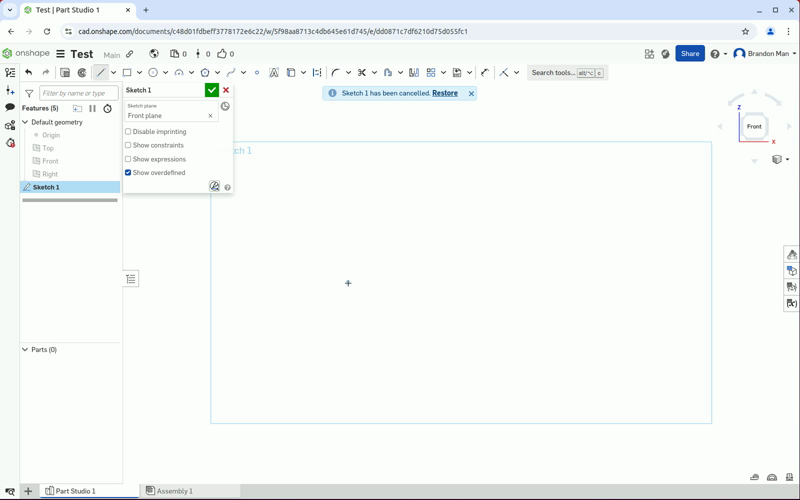
key_down(shift)
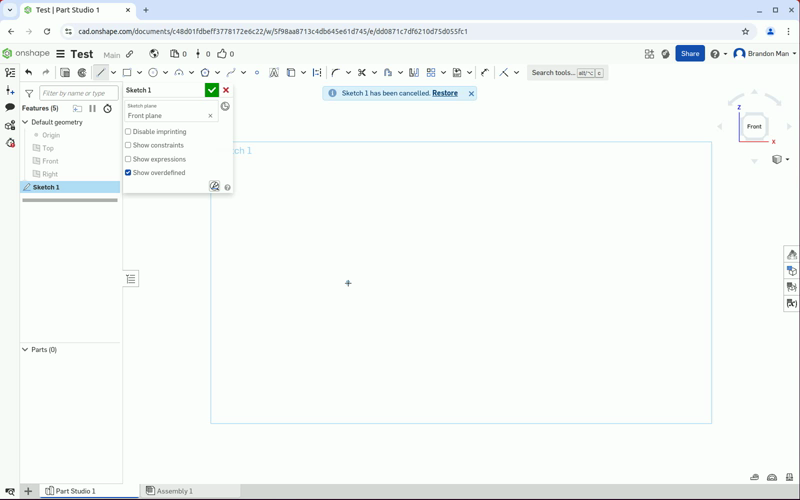
mouse_move(460, 282)
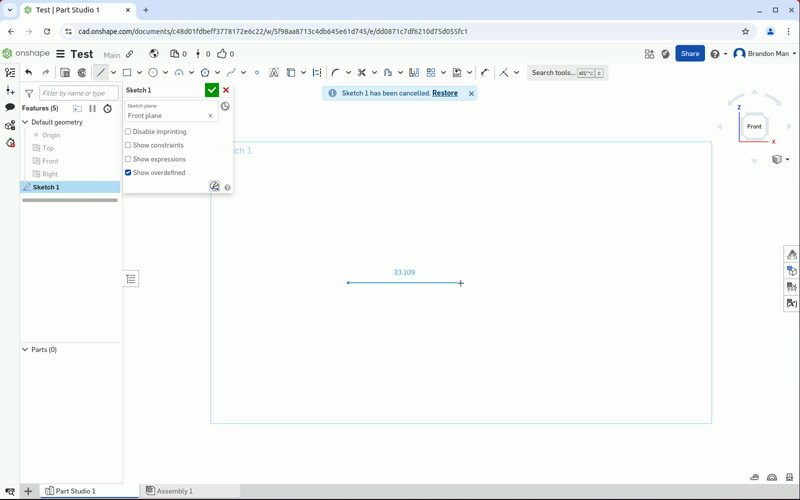
click(460, 282)
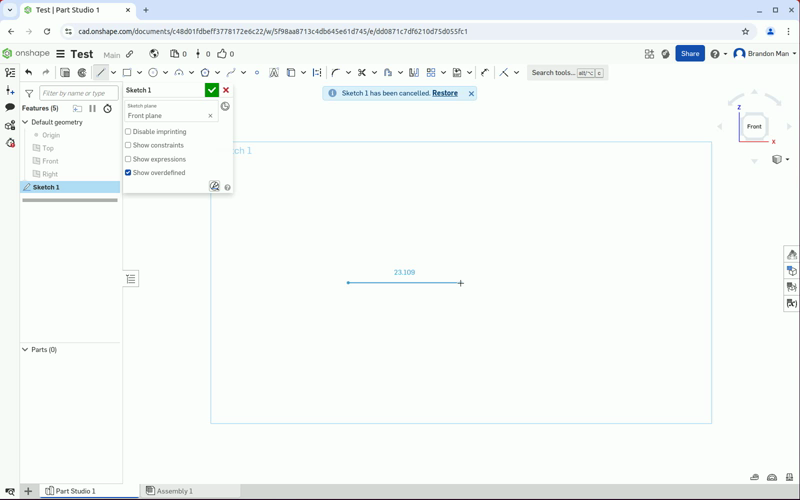
key_up(shift)
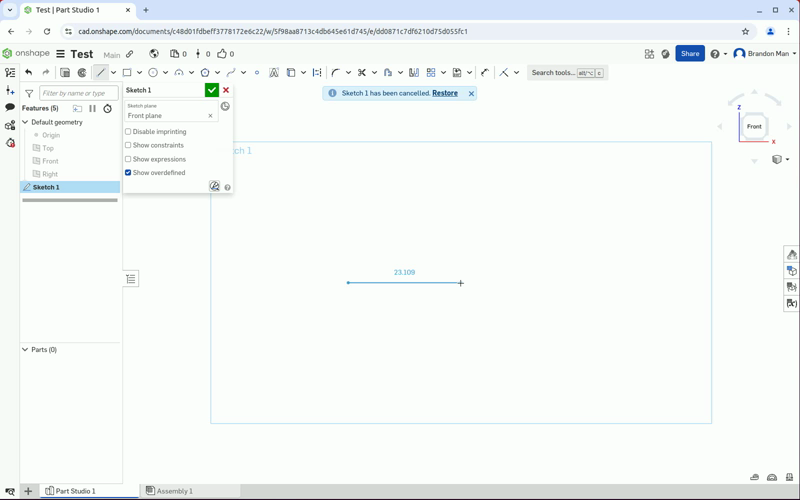
key_down(shift)
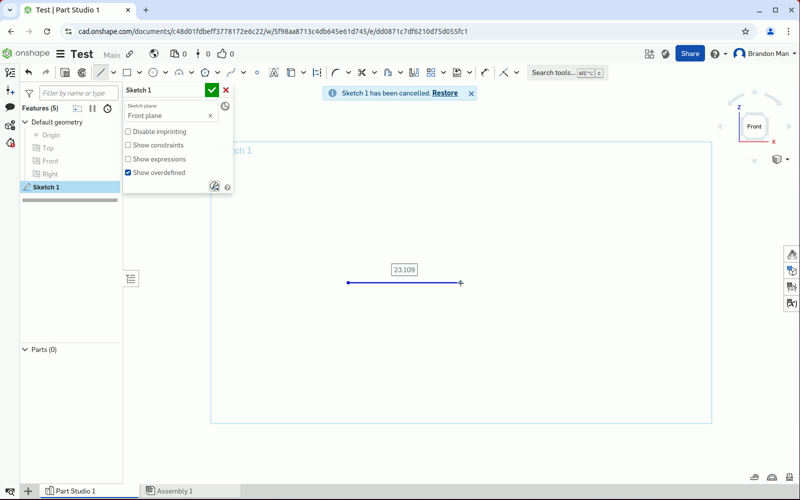
mouse_move(460, 219)
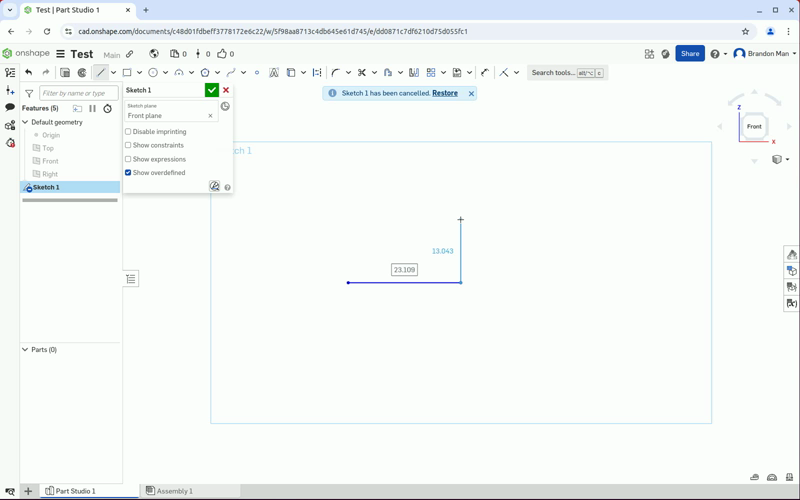
click(460, 219)
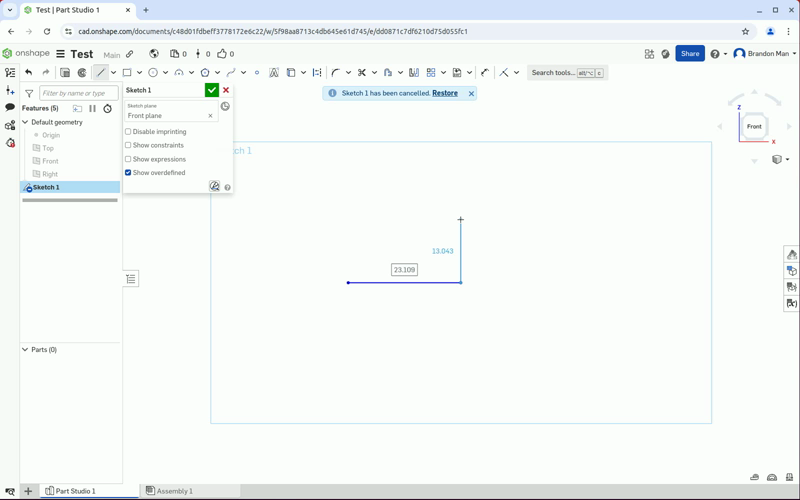
key_up(shift)
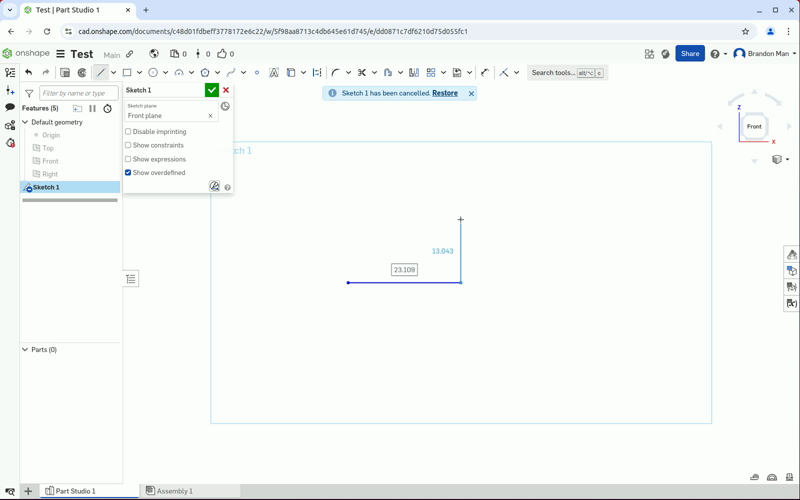
key_down(shift)
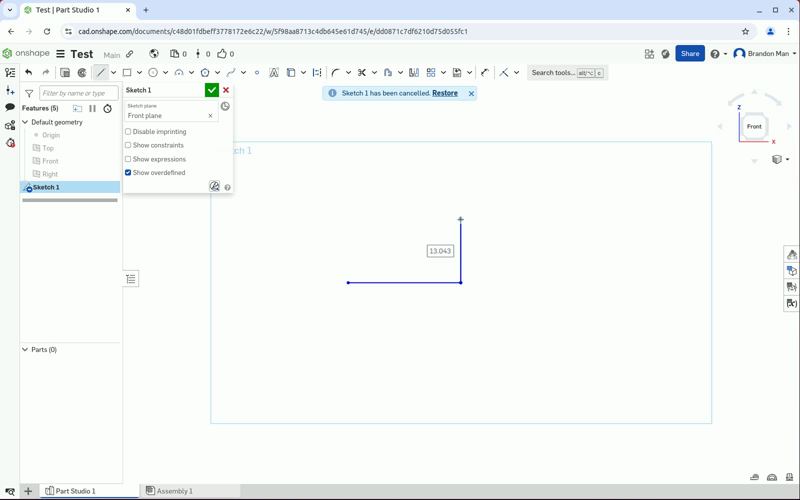
mouse_move(348, 219)
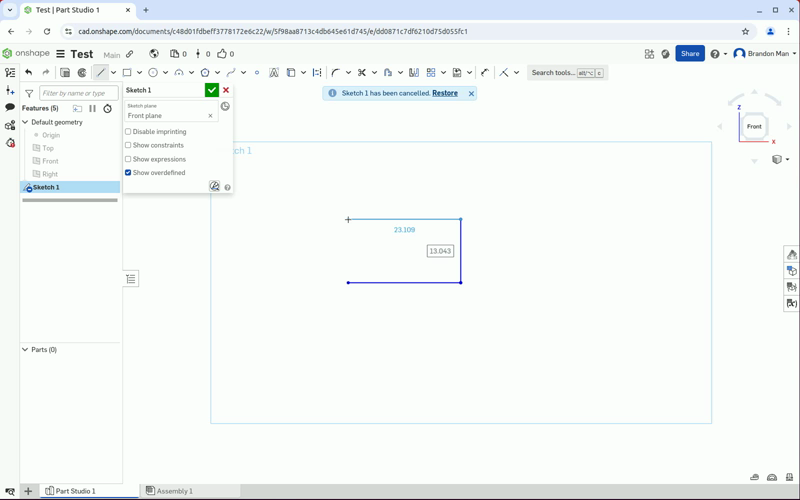
click(348, 219)
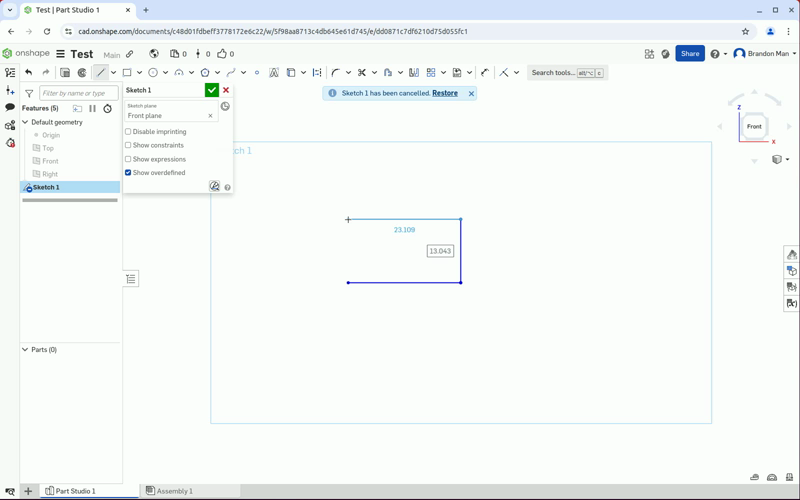
key_up(shift)
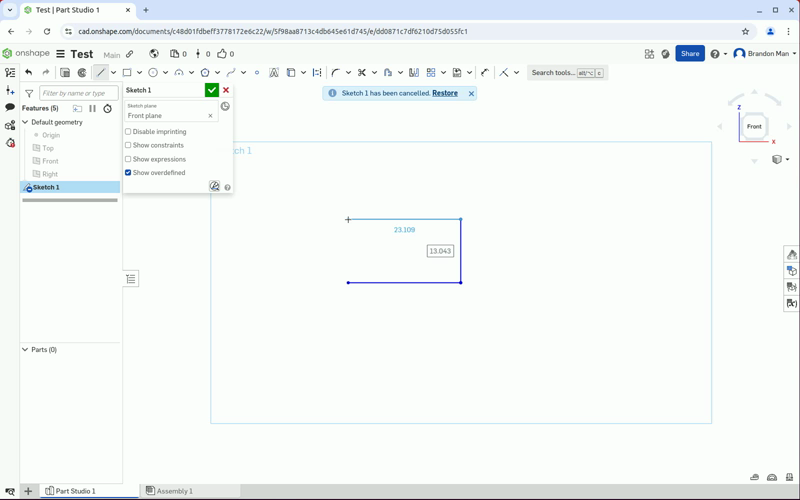
key_down(shift)
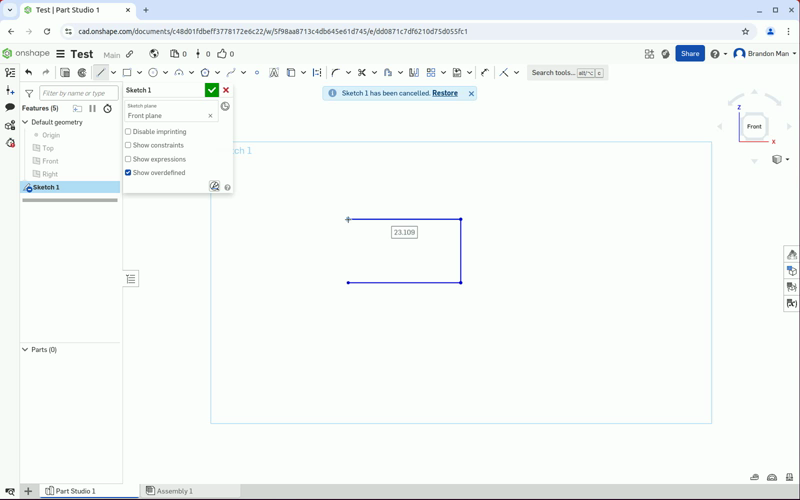
mouse_move(348, 282)
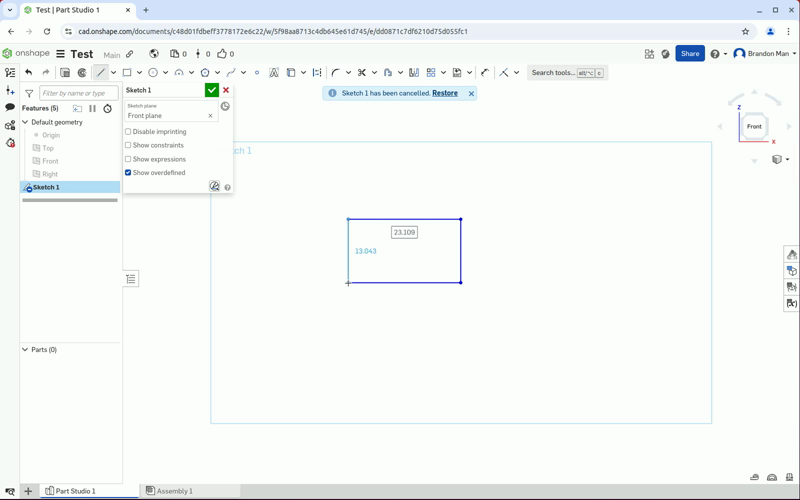
key_up(shift)
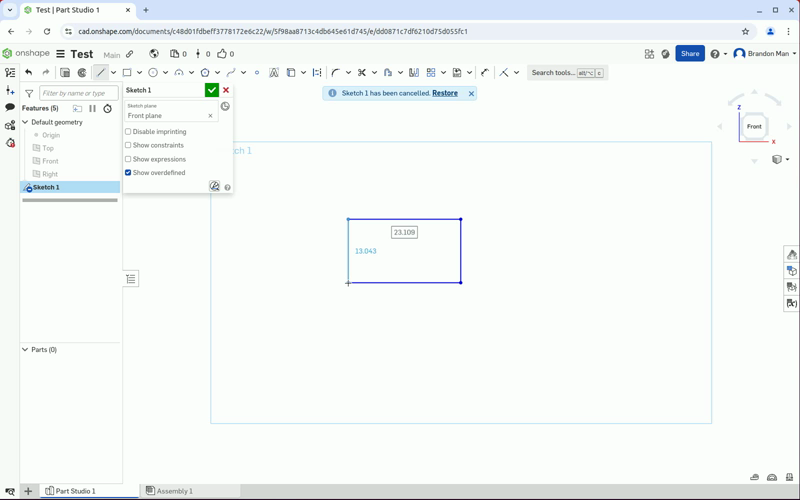
click(348, 282)
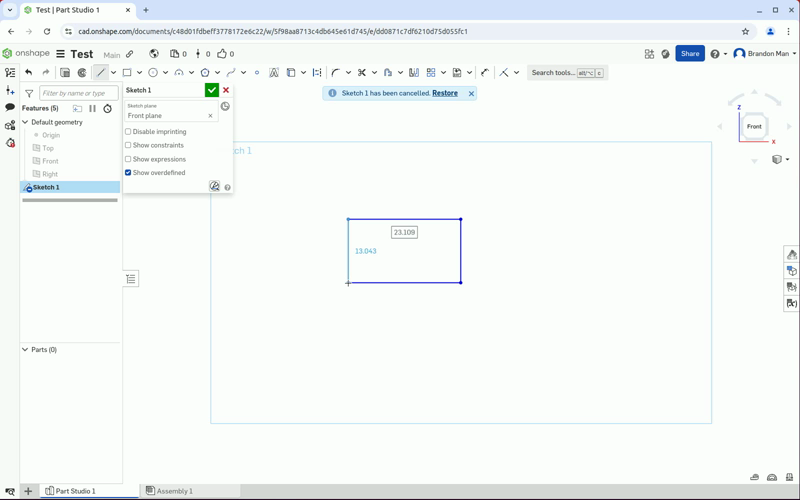
key(esc)
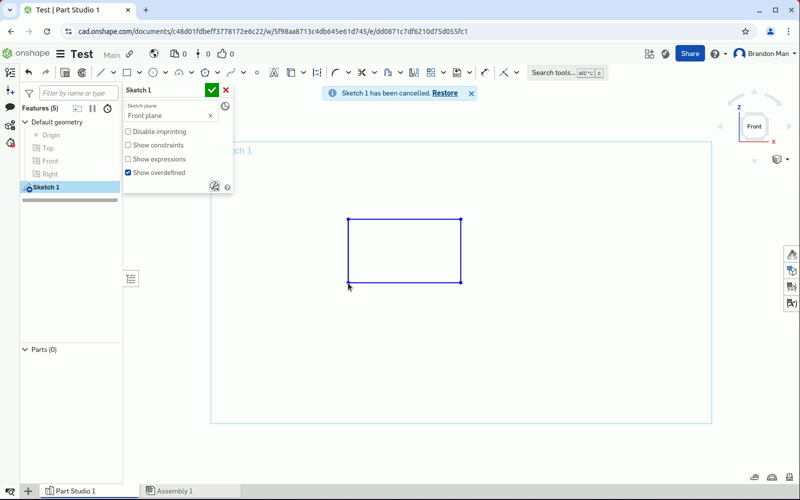
mouse_move(385, 240)
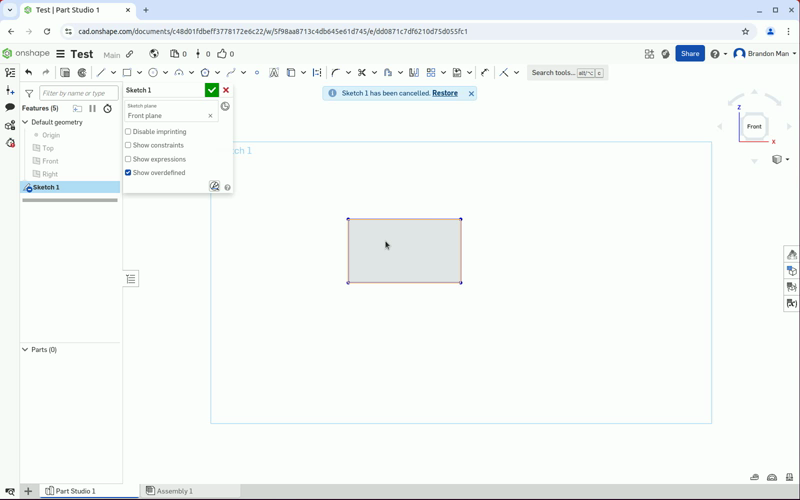
click(385, 240)
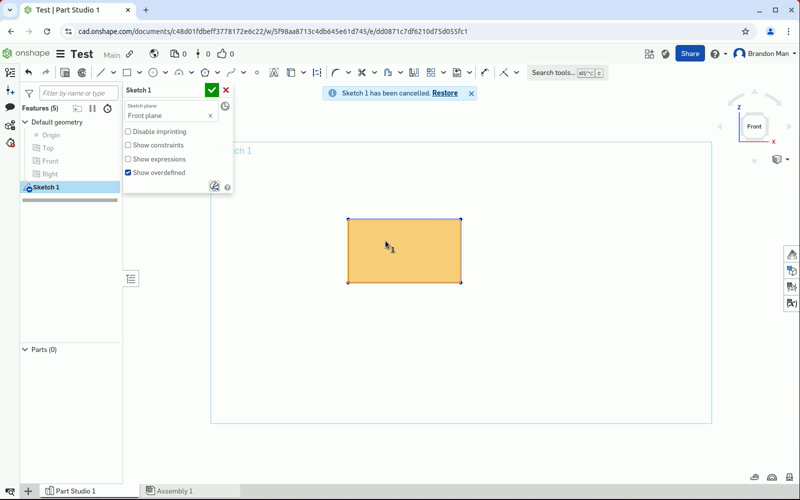
mouse_move(73, 352)
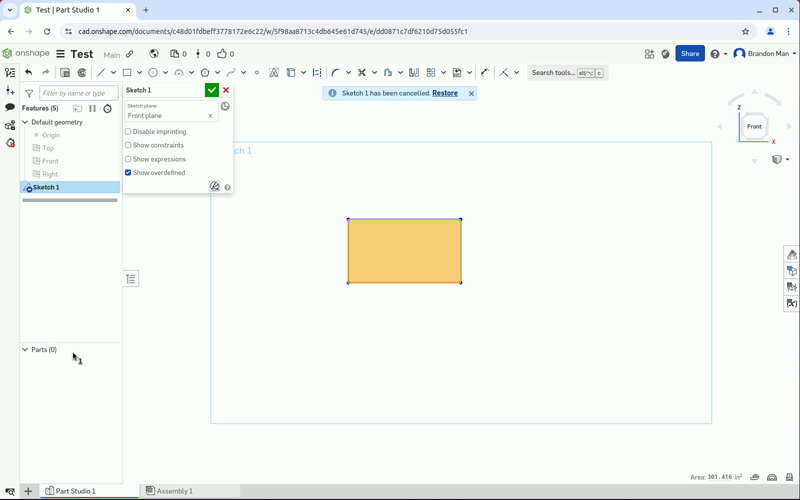
key(shift+y)
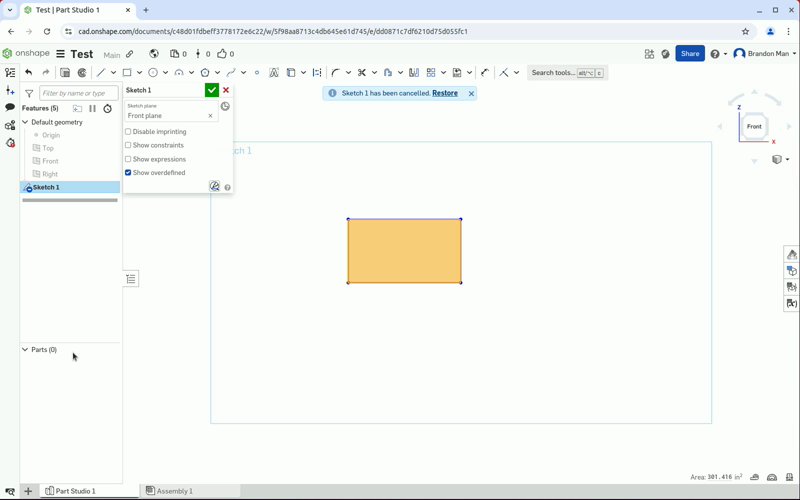
key(shift+e)
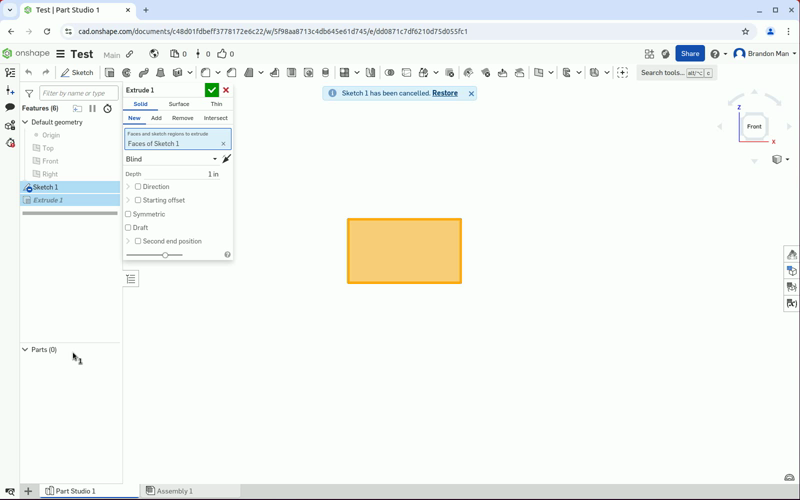
mouse_move(143, 106)
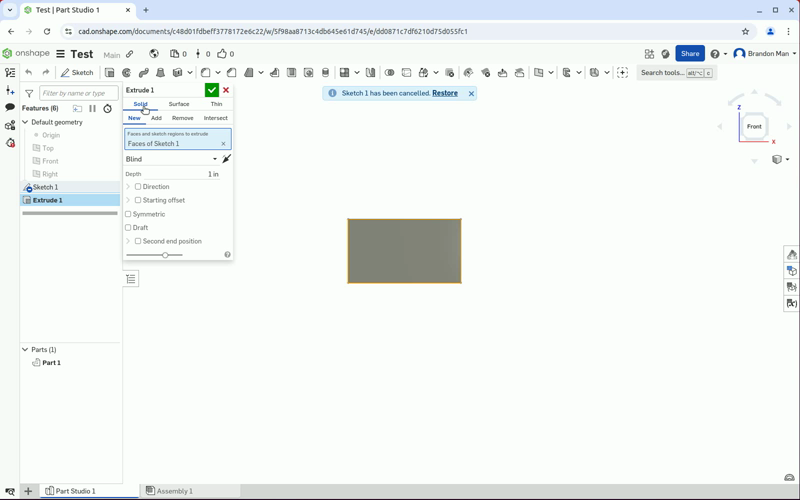
click(143, 106)
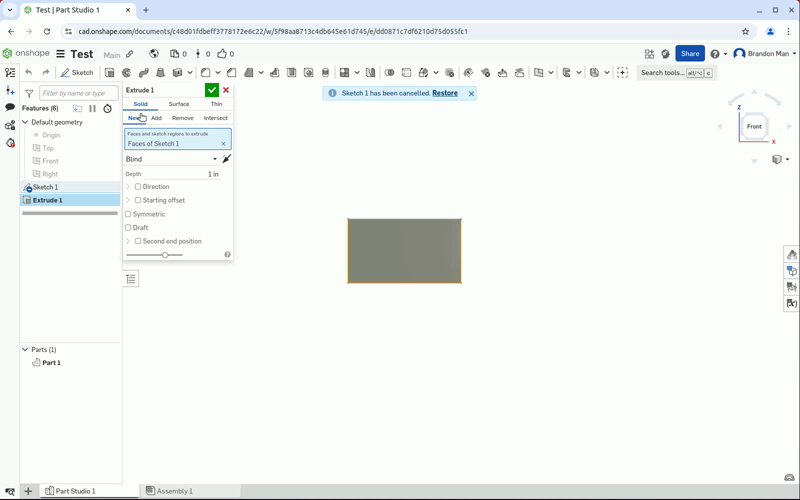
mouse_move(137, 120)
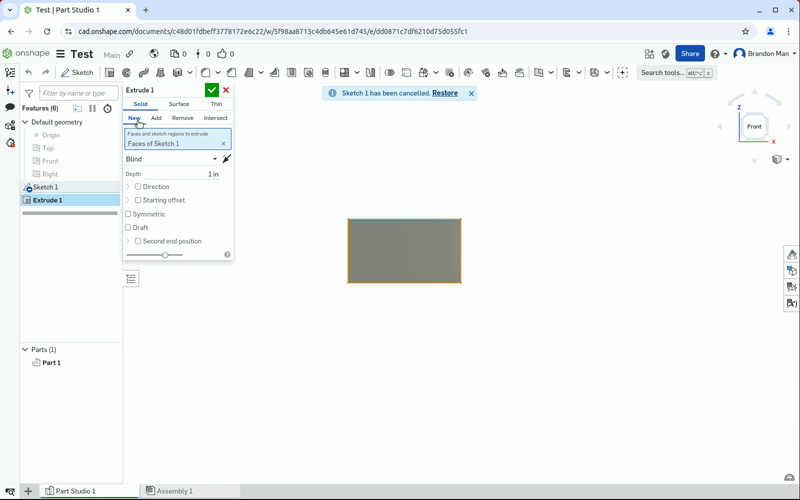
click(137, 120)
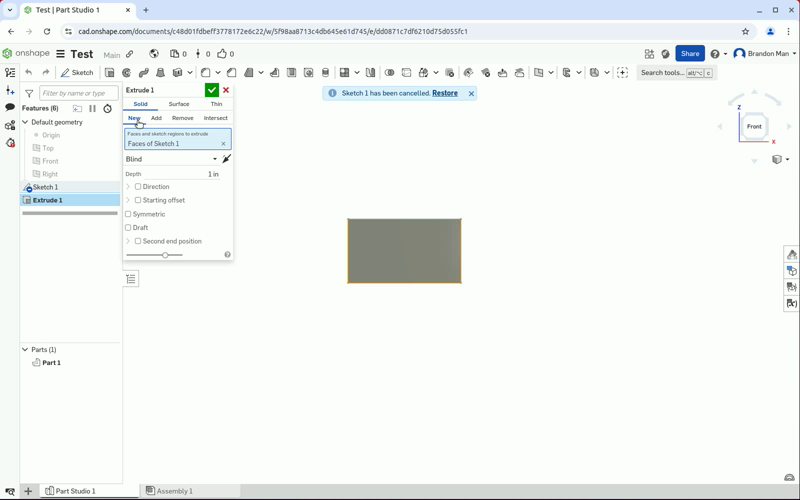
key(tab, 4)
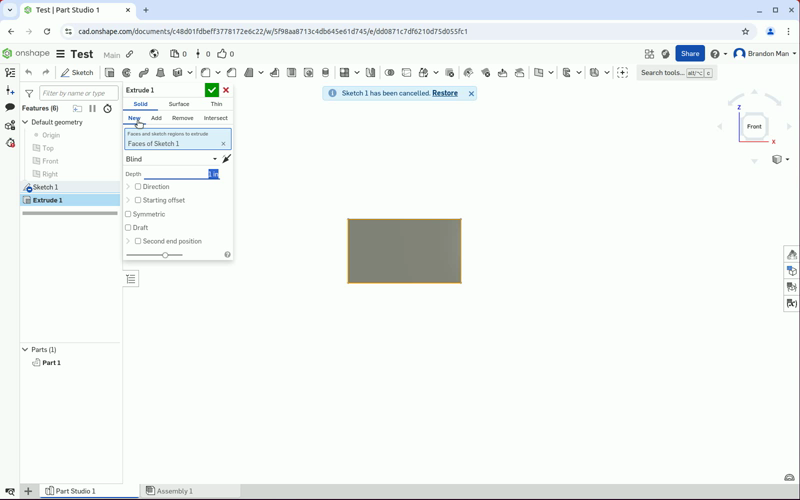
text(-0.722)
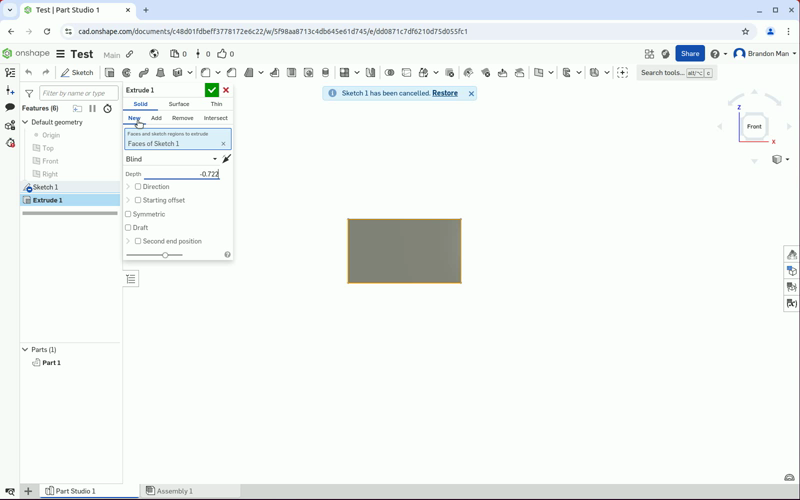
key(enter)
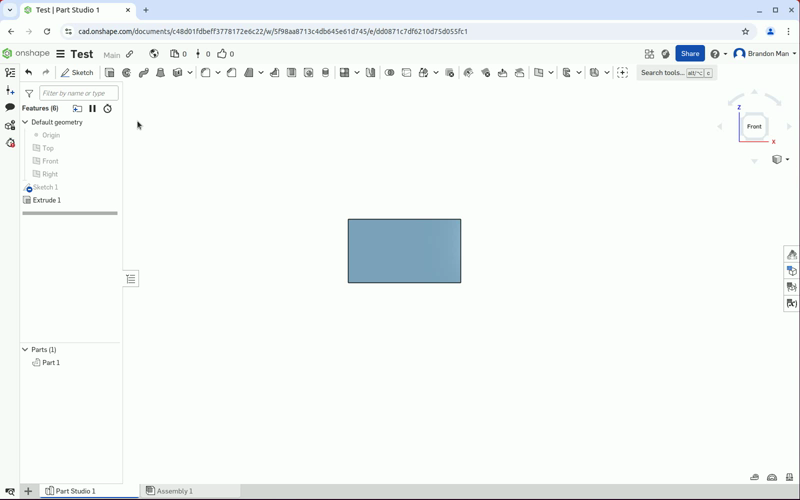
key(shift+h)
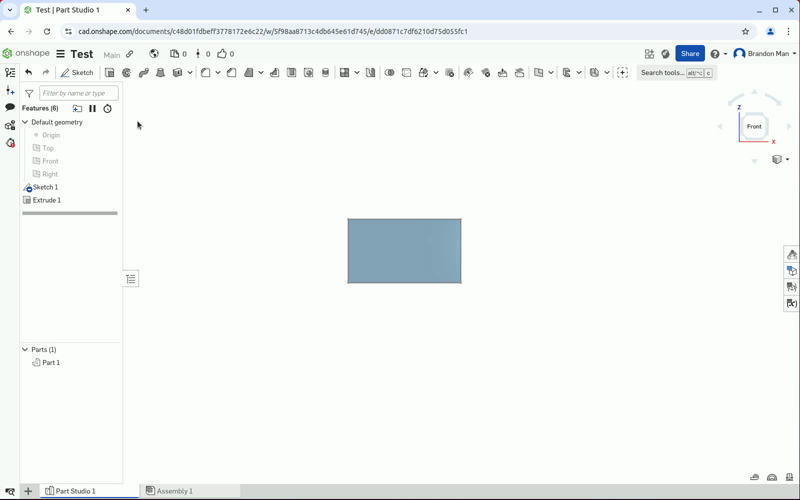
key(shift+h)
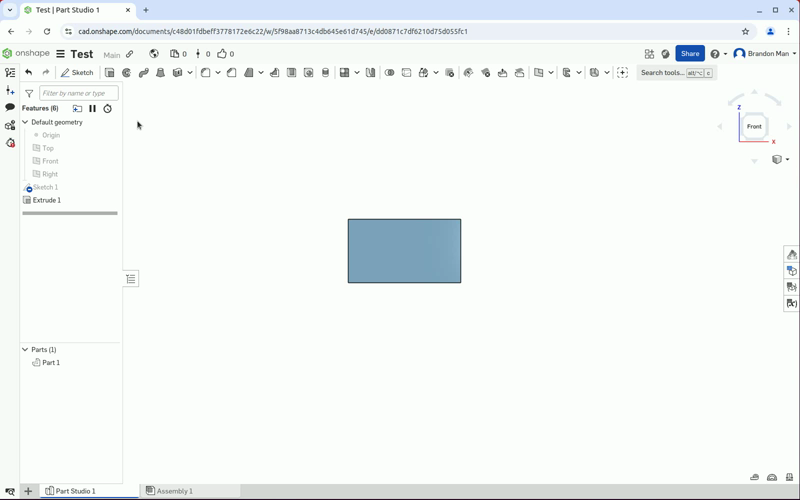
mouse_move(73, 189)
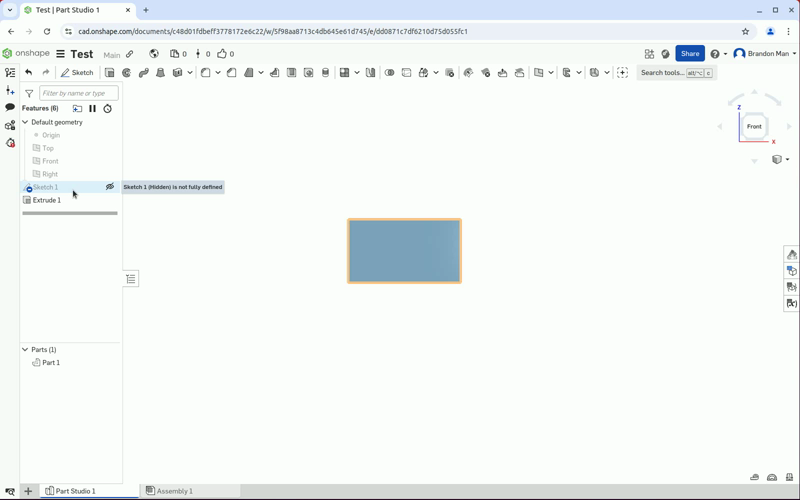
click(73, 189)
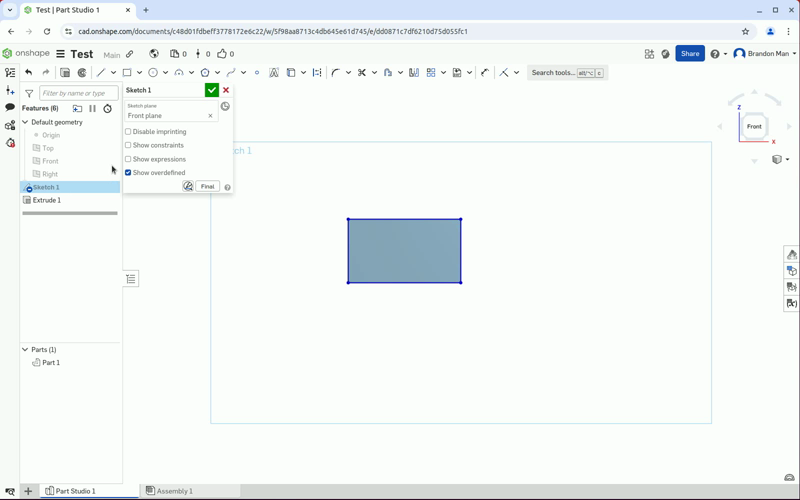
mouse_move(229, 92)
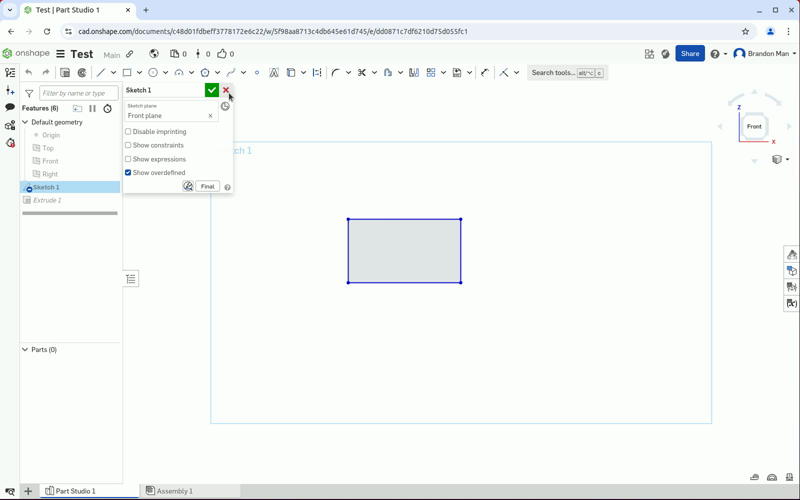
click(229, 92)
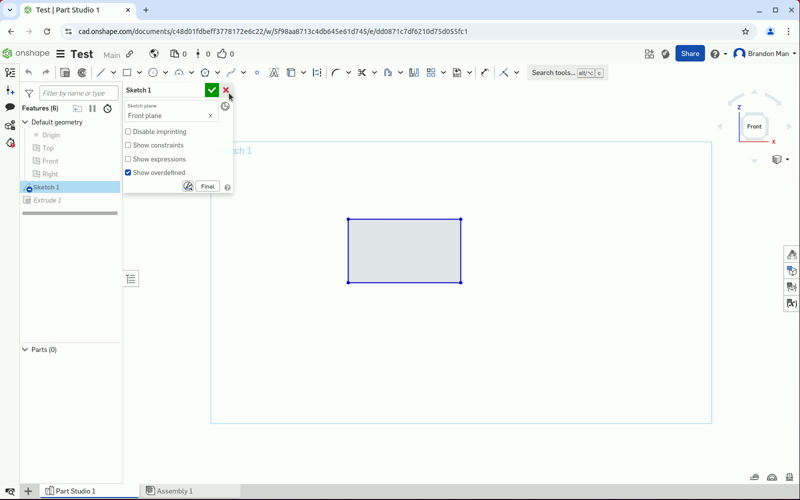
key(shift+s)
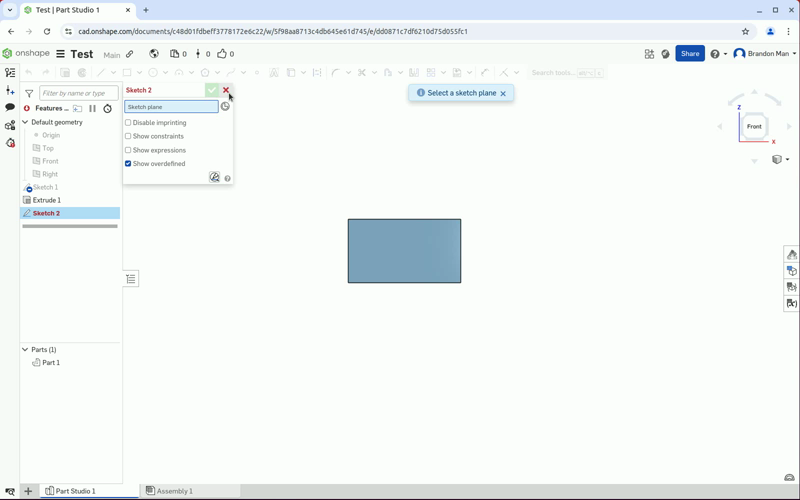
mouse_move(73, 163)
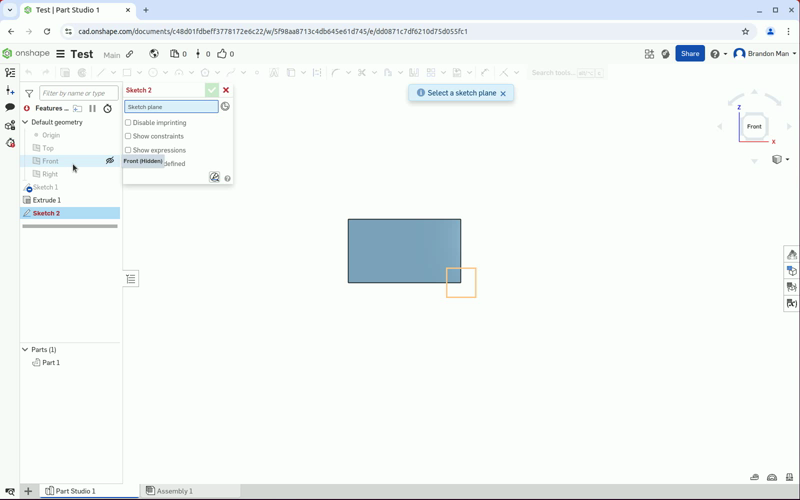
click(73, 163)
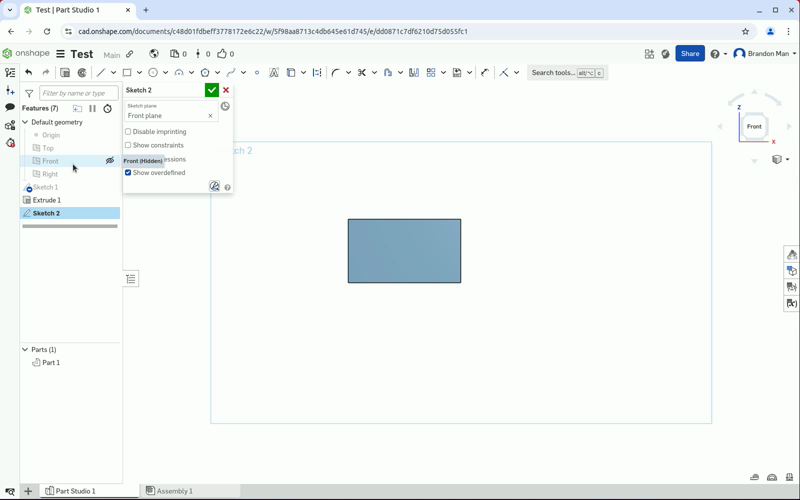
mouse_move(73, 352)
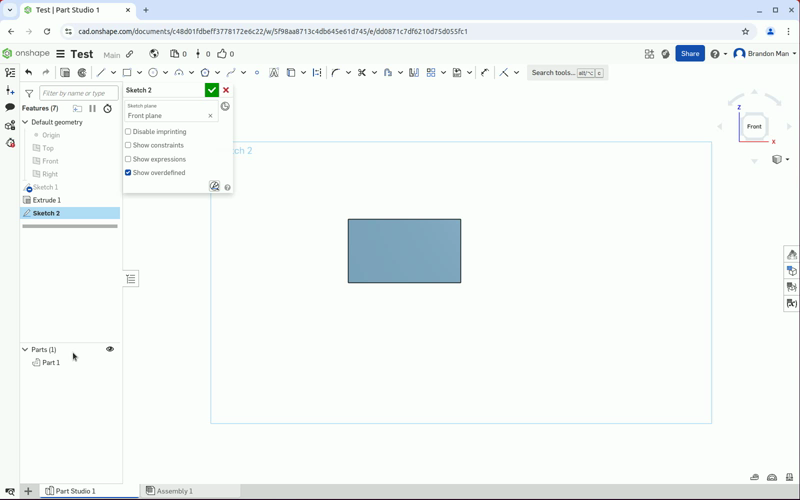
key(y)
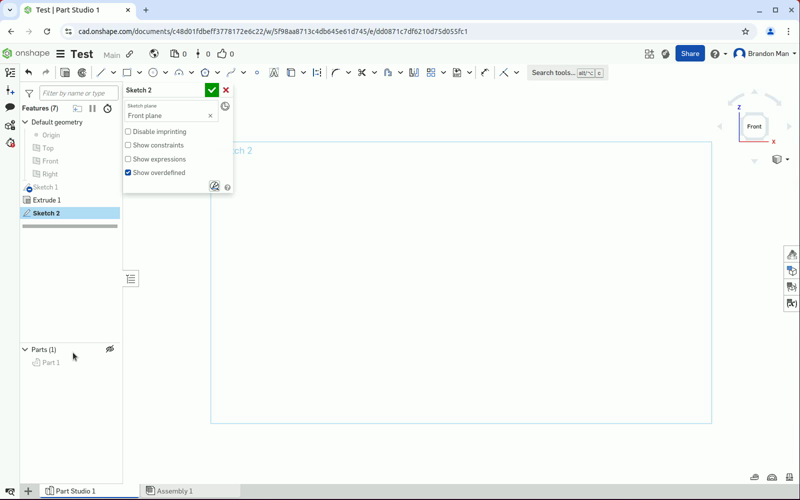
key(l)
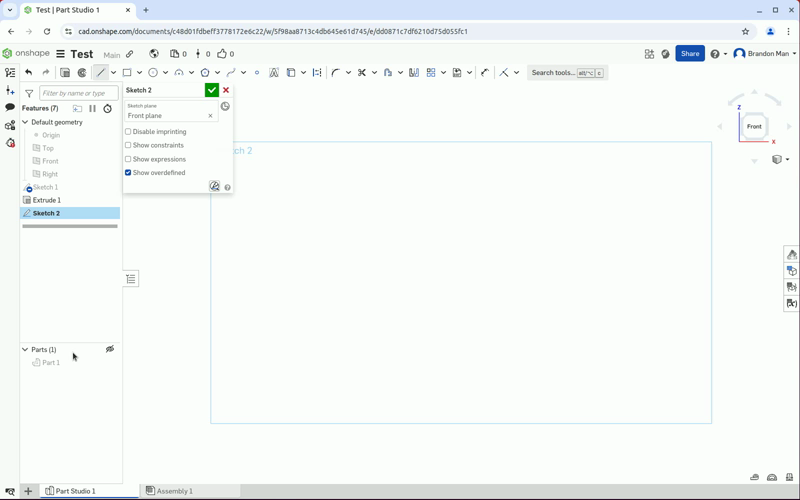
key_down(shift)
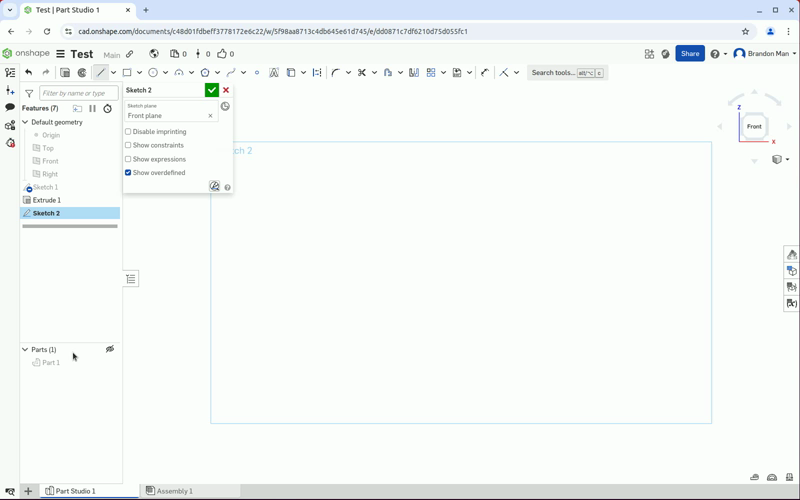
mouse_move(457, 279)
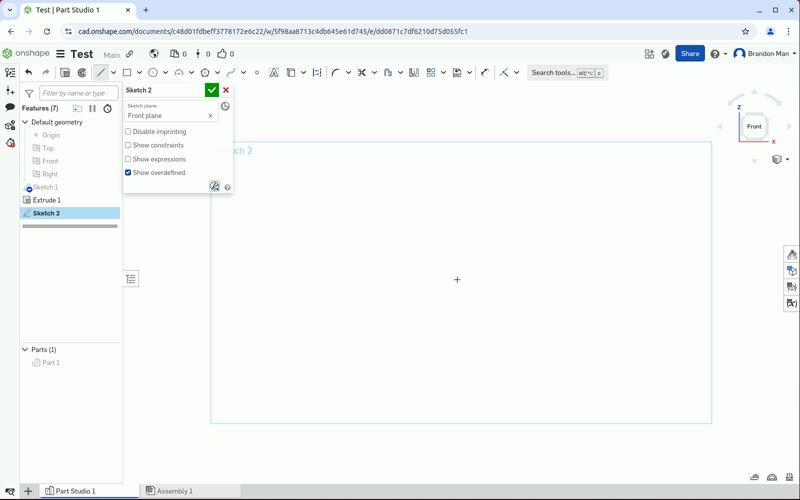
click(457, 279)
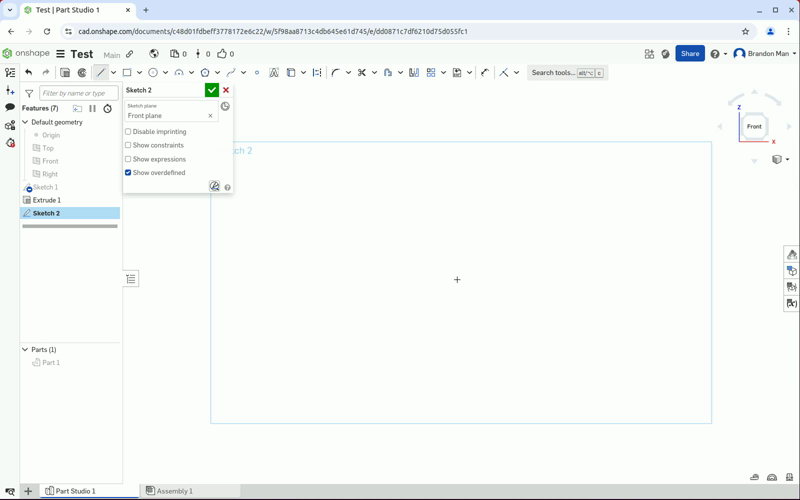
key_up(shift)
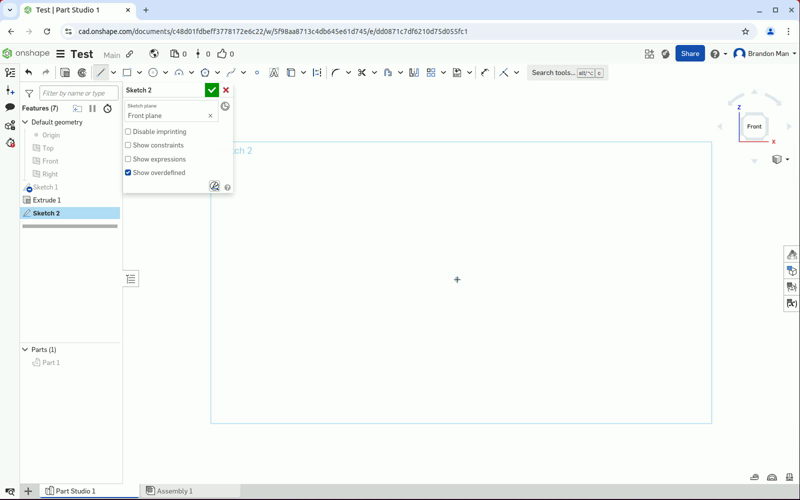
key_down(shift)
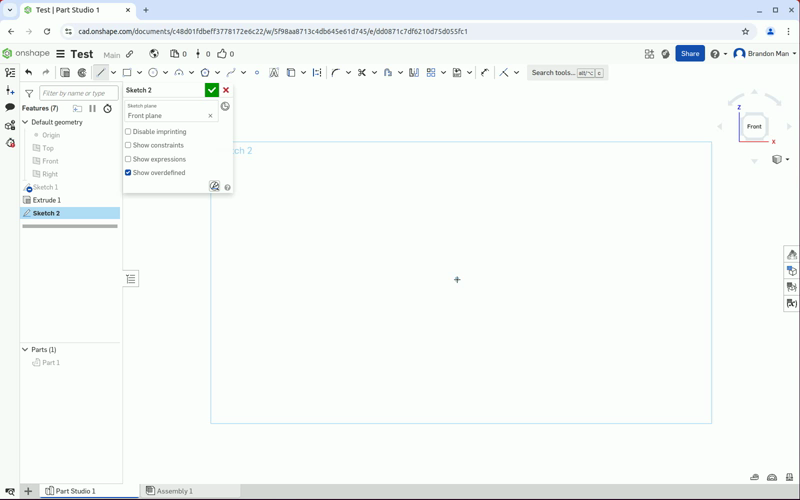
mouse_move(487, 279)
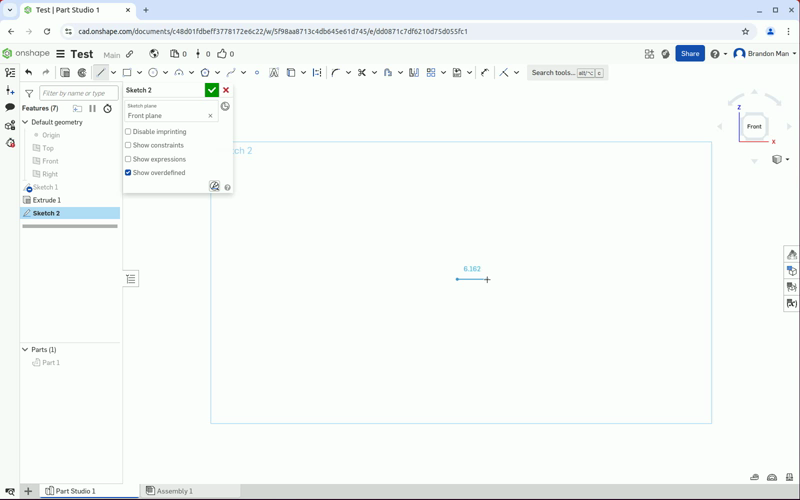
mouse_move(460, 279)
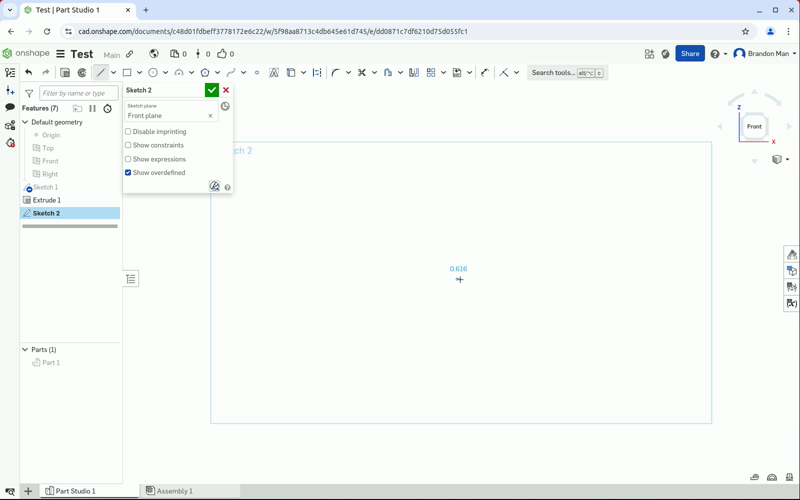
scroll(6)
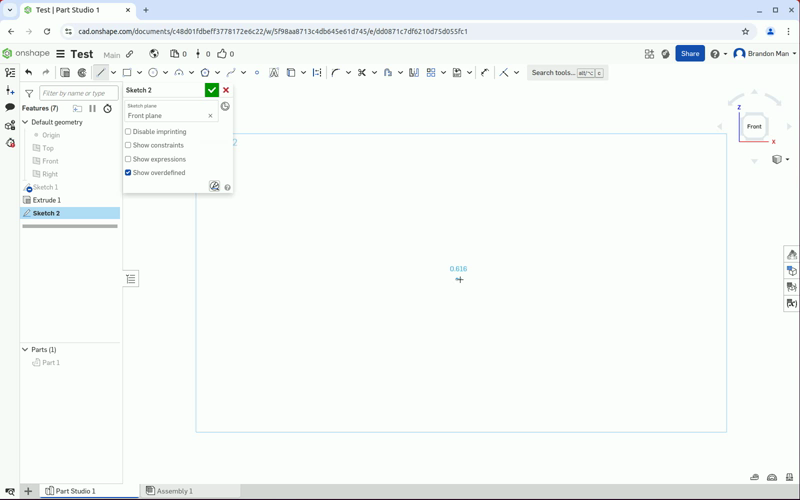
scroll(6)
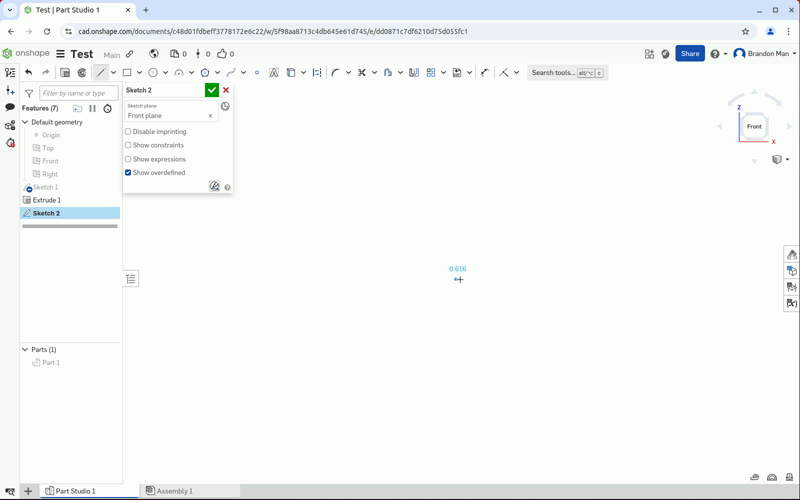
scroll(6)
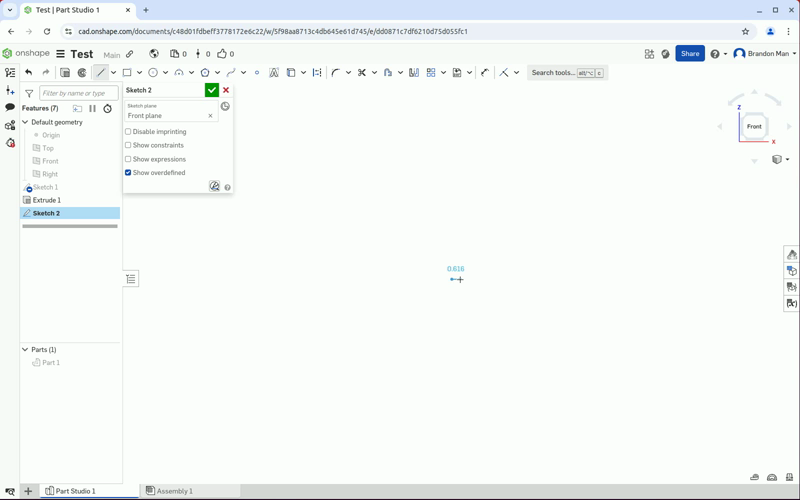
scroll(6)
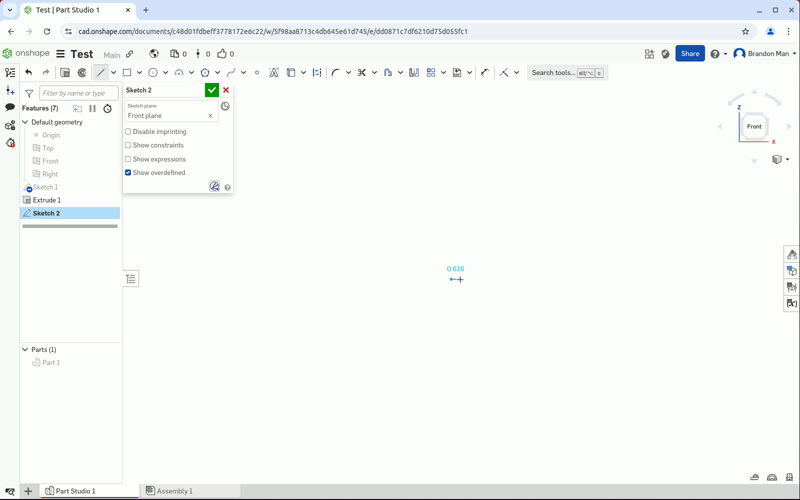
scroll(6)
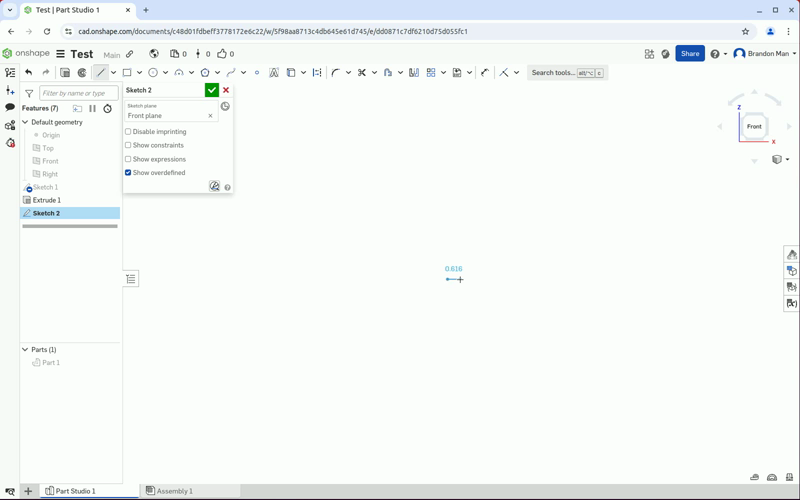
scroll(6)
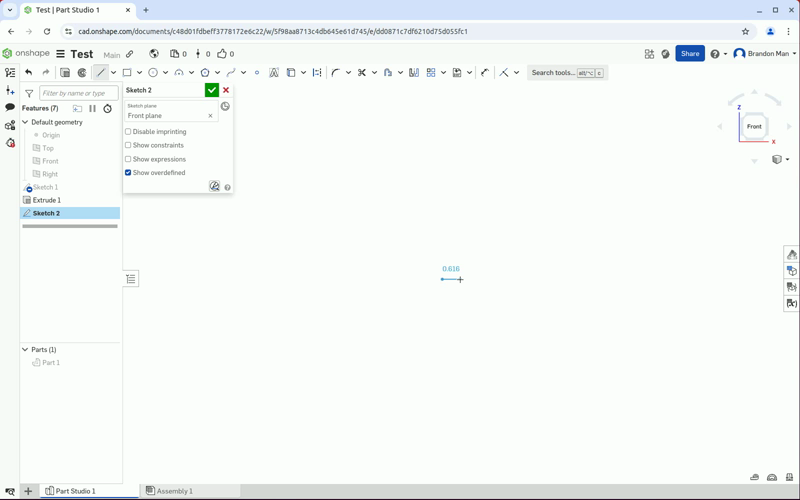
scroll(6)
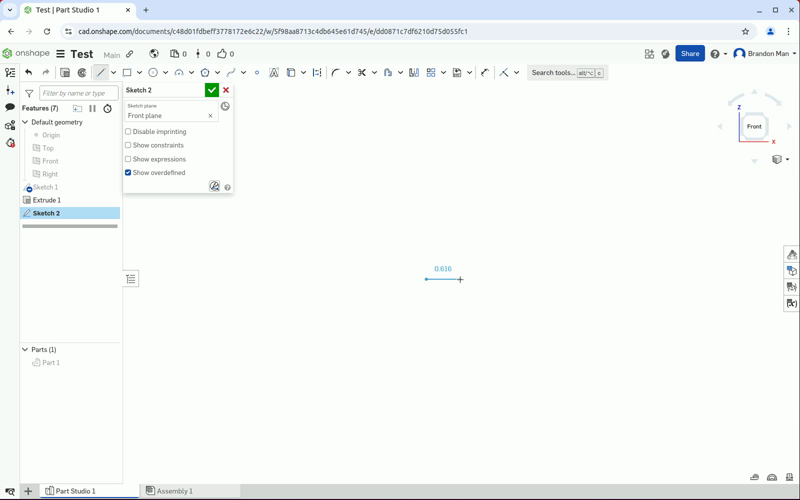
click(460, 279)
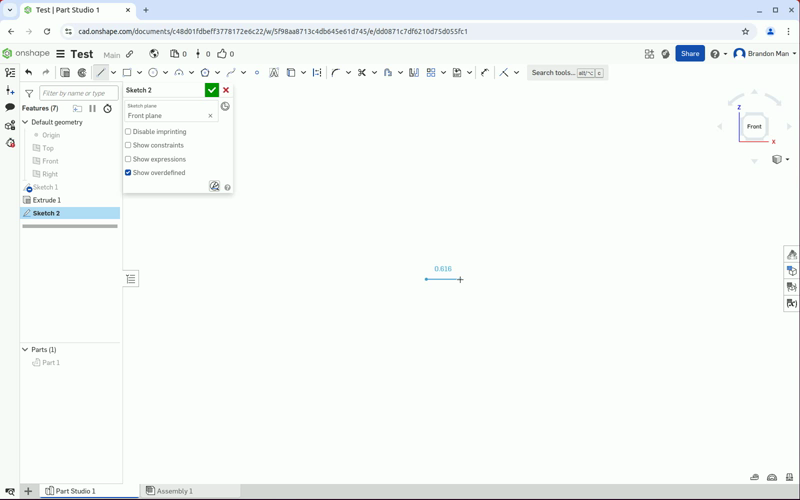
scroll(-6)
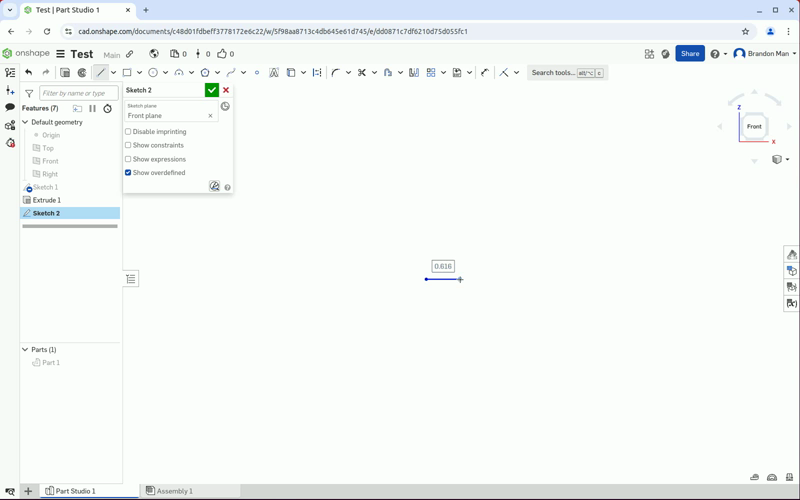
scroll(-6)
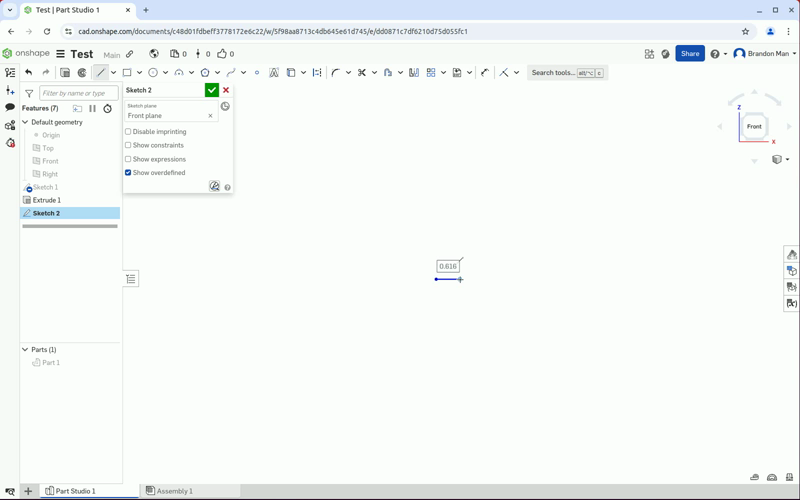
scroll(-6)
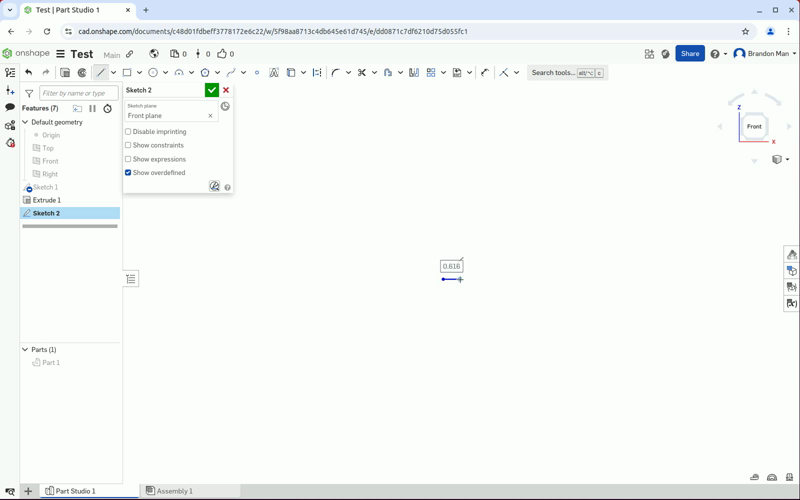
scroll(-6)
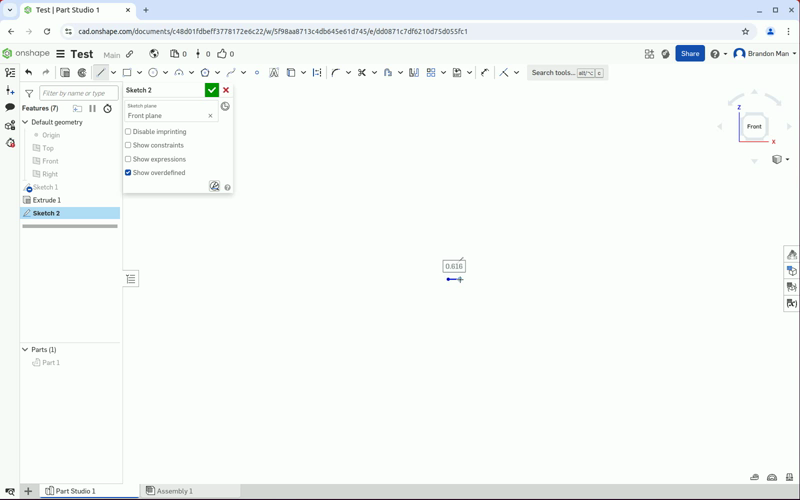
scroll(-6)
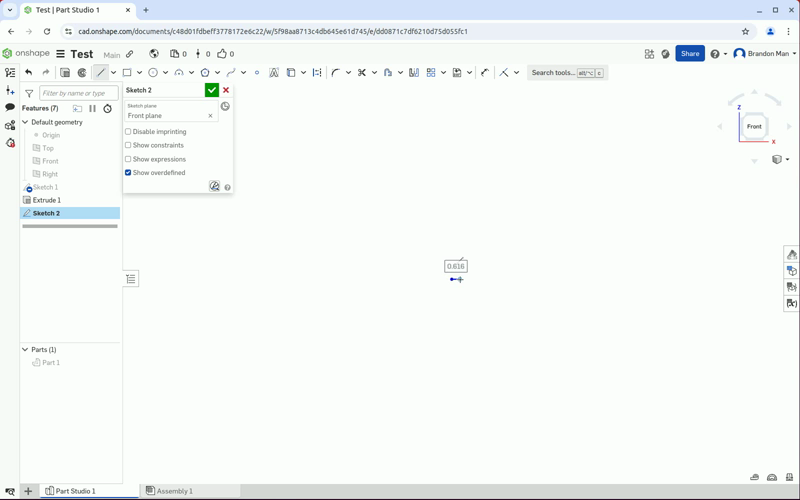
scroll(-6)
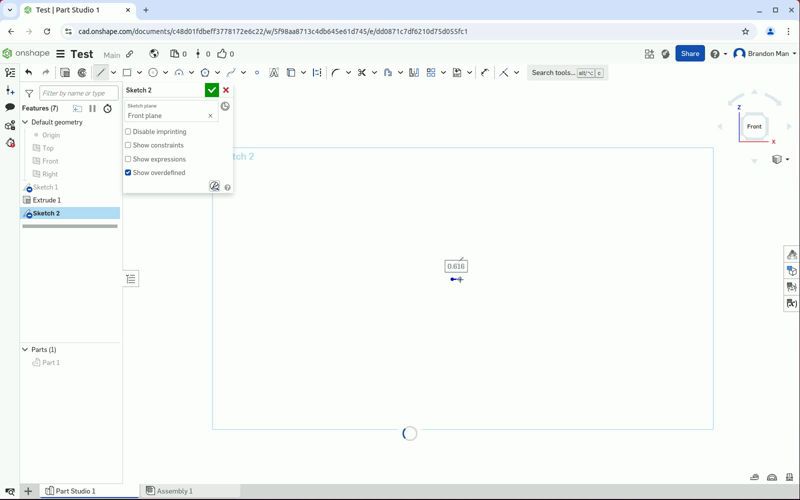
scroll(-6)
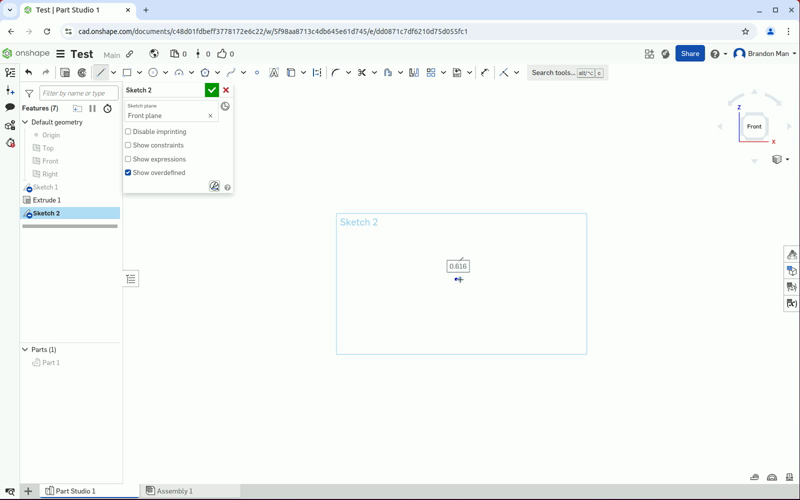
key_up(shift)
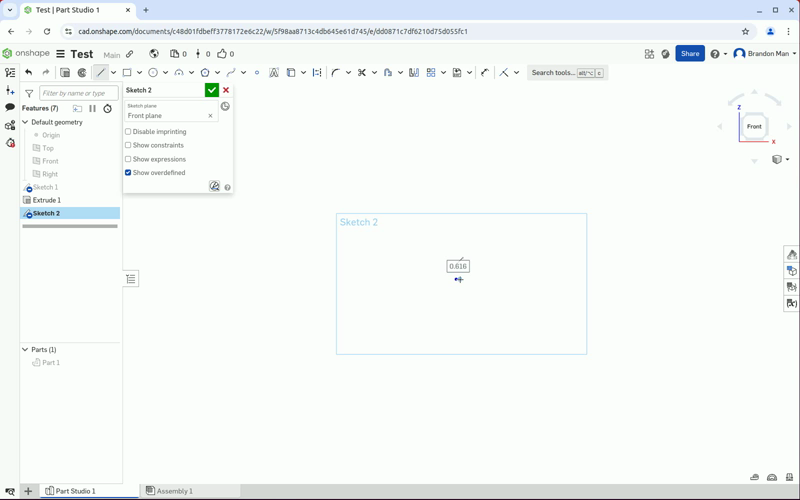
key_down(shift)
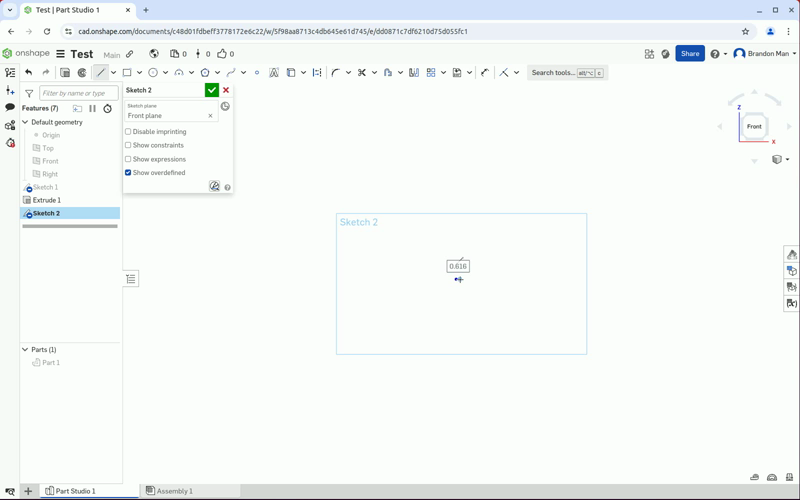
mouse_move(460, 218)
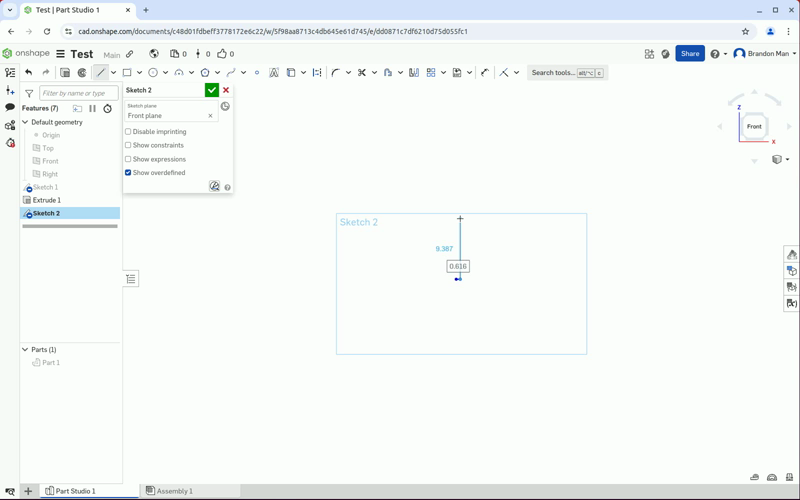
click(460, 218)
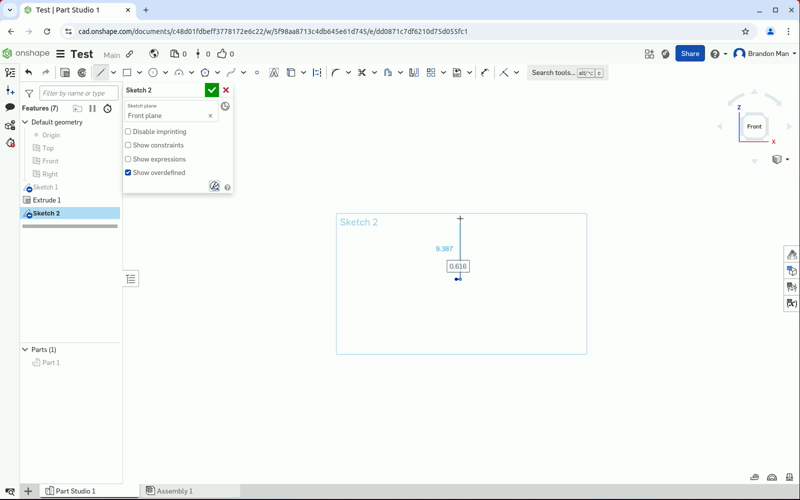
key_up(shift)
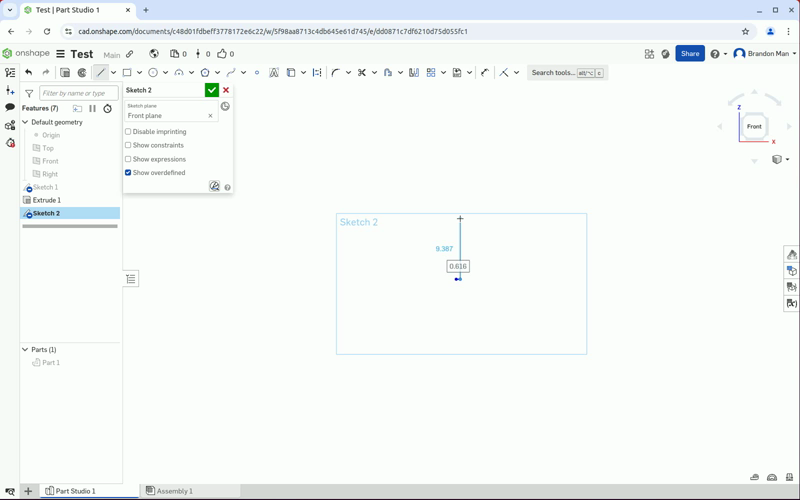
key_down(shift)
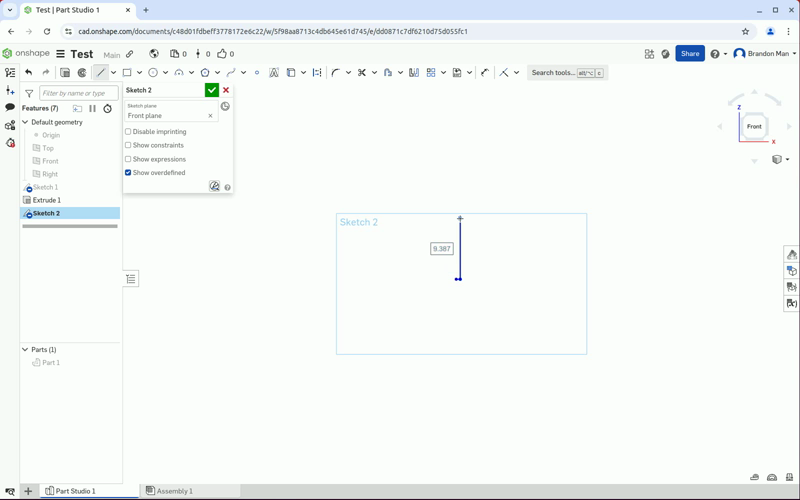
mouse_move(490, 218)
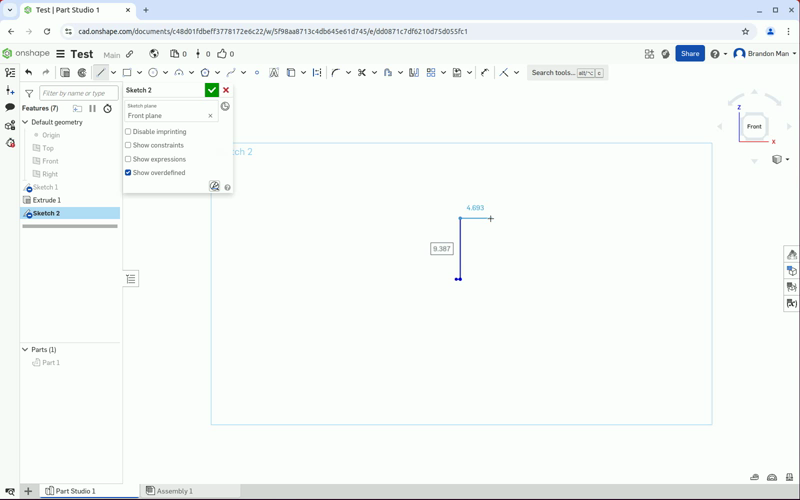
mouse_move(457, 218)
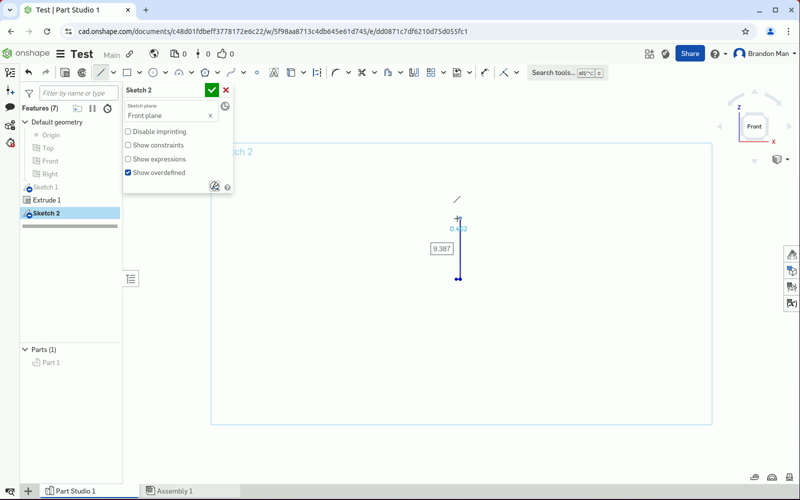
scroll(6)
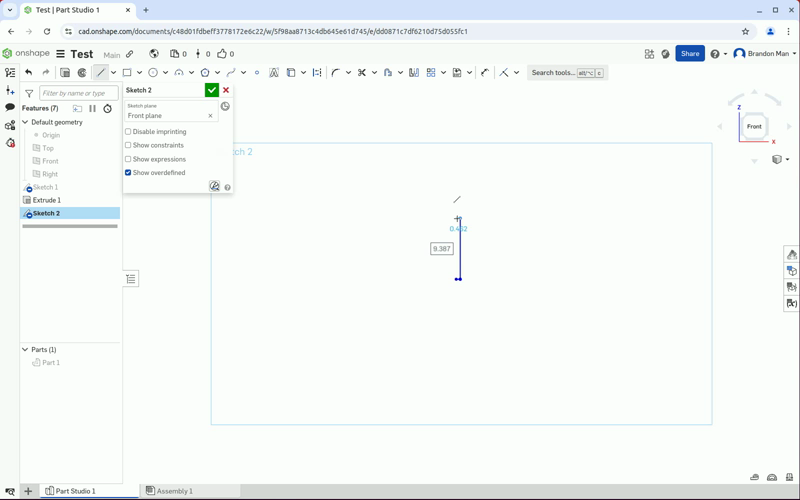
scroll(6)
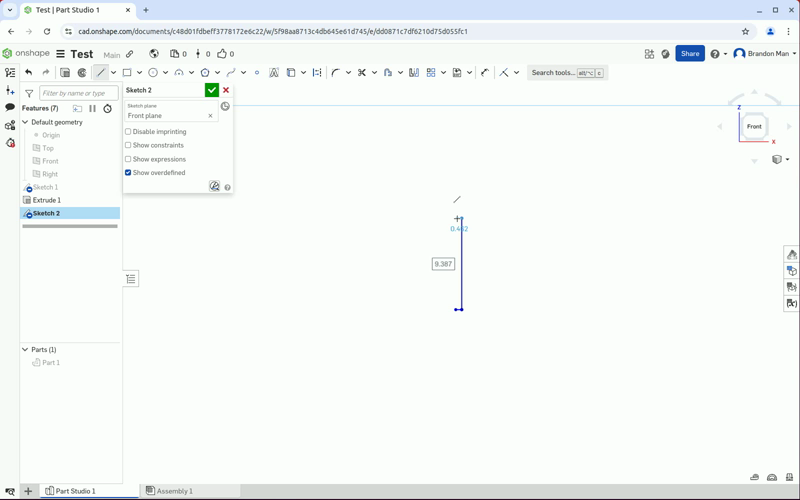
scroll(6)
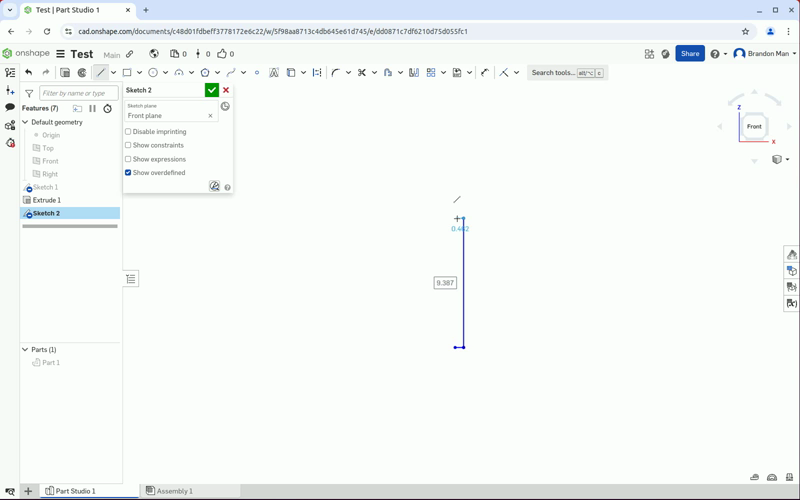
scroll(6)
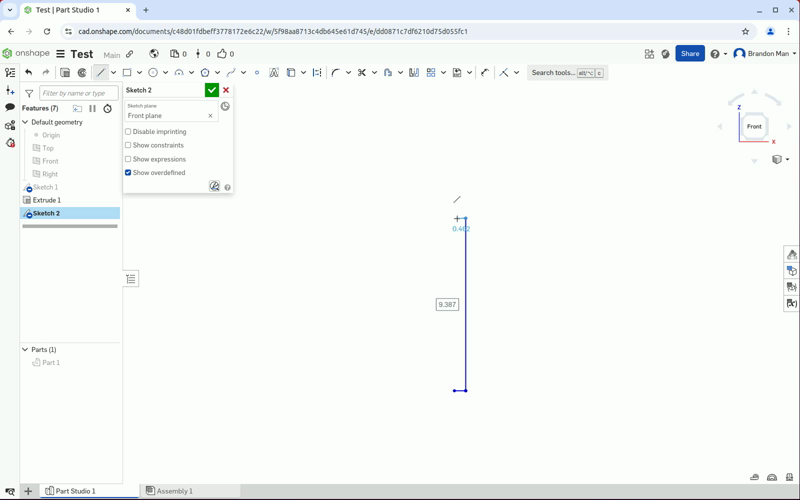
scroll(6)
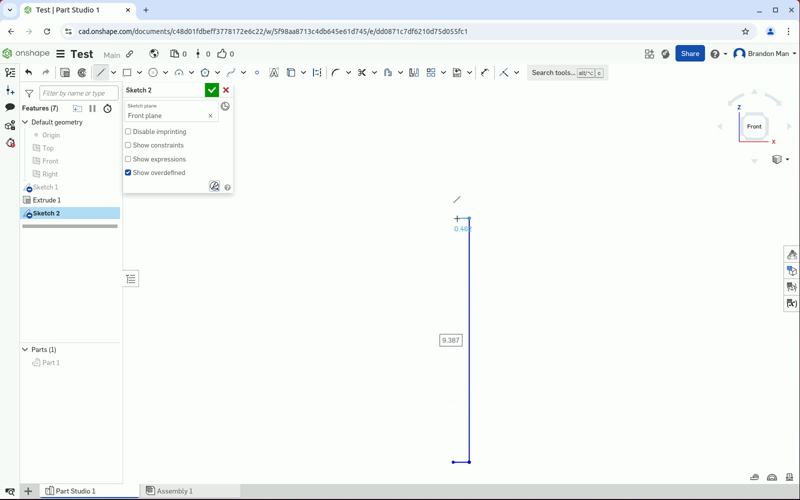
scroll(6)
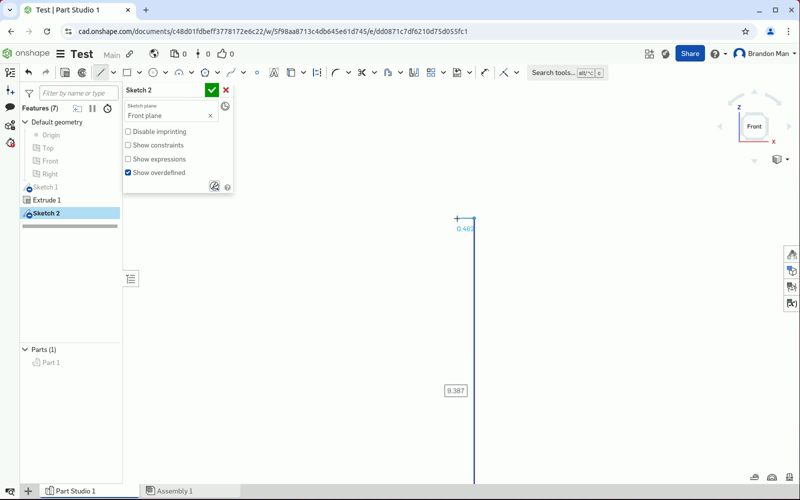
scroll(6)
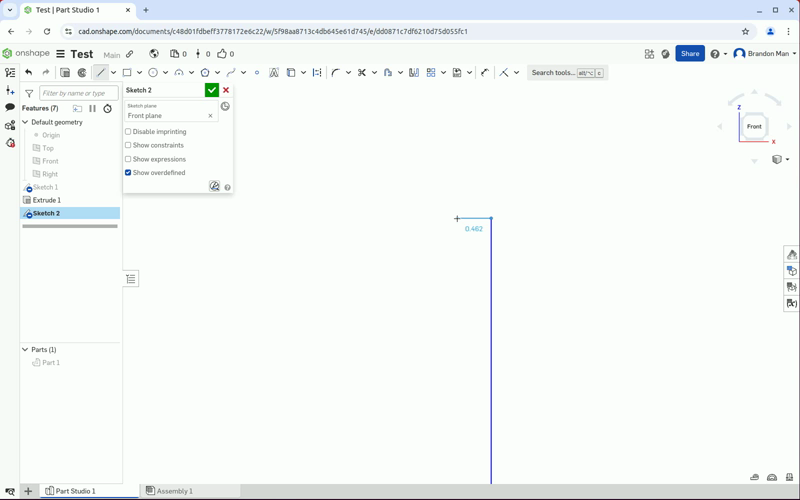
click(457, 218)
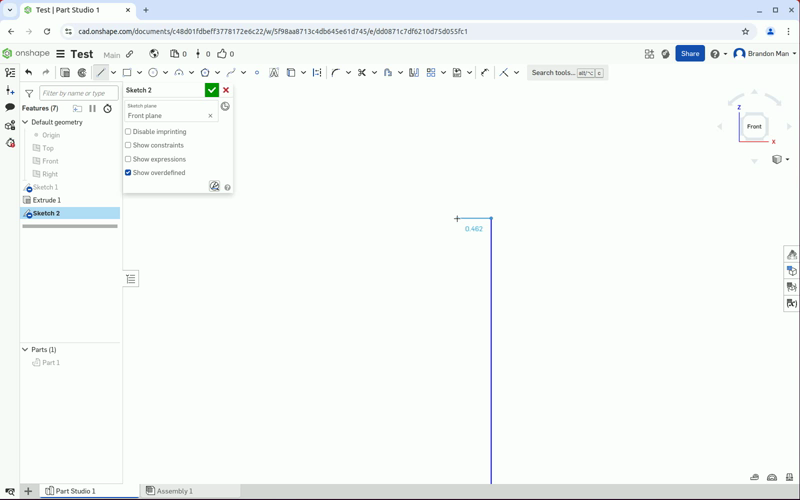
scroll(-6)
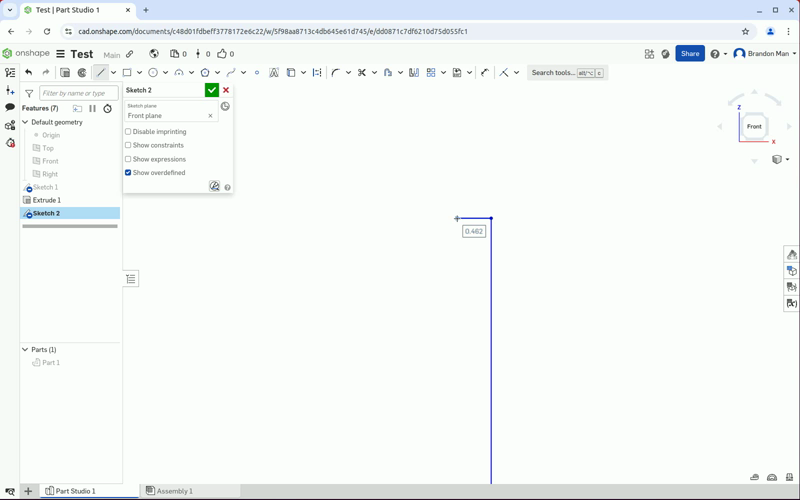
scroll(-6)
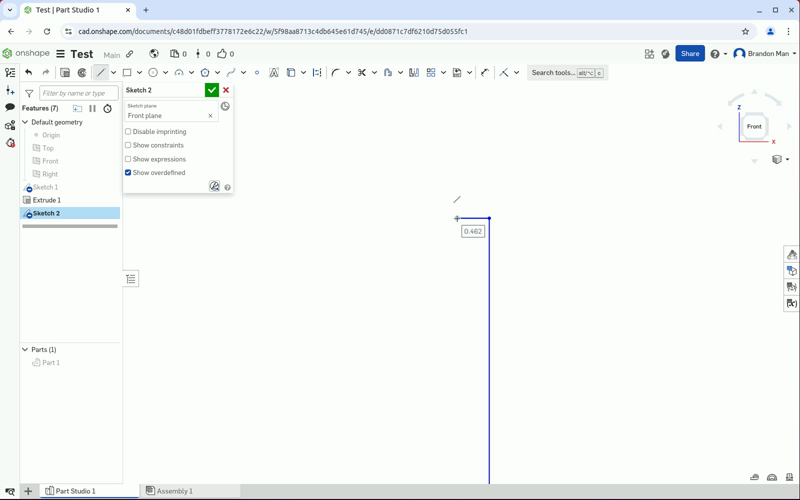
scroll(-6)
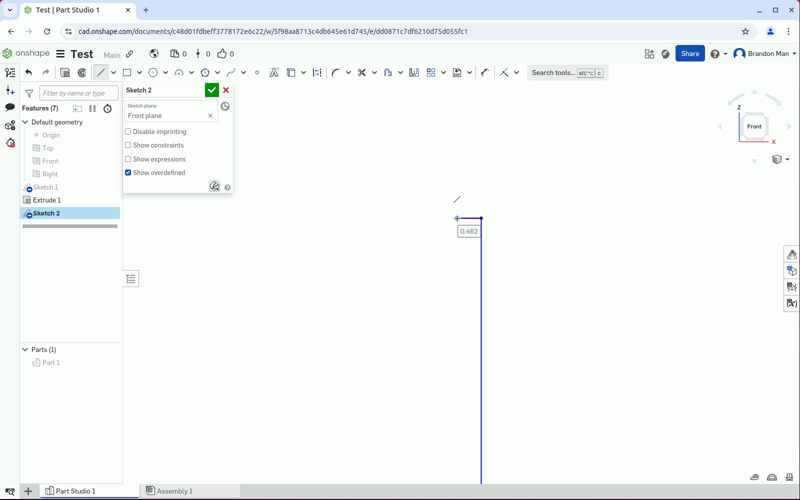
scroll(-6)
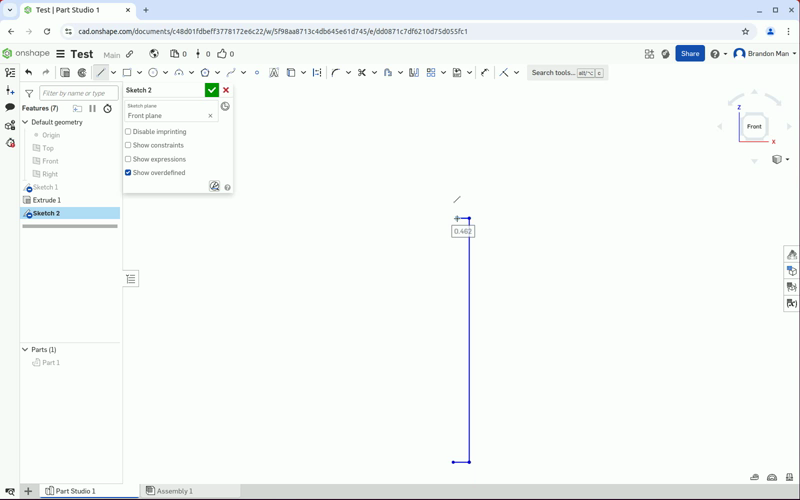
scroll(-6)
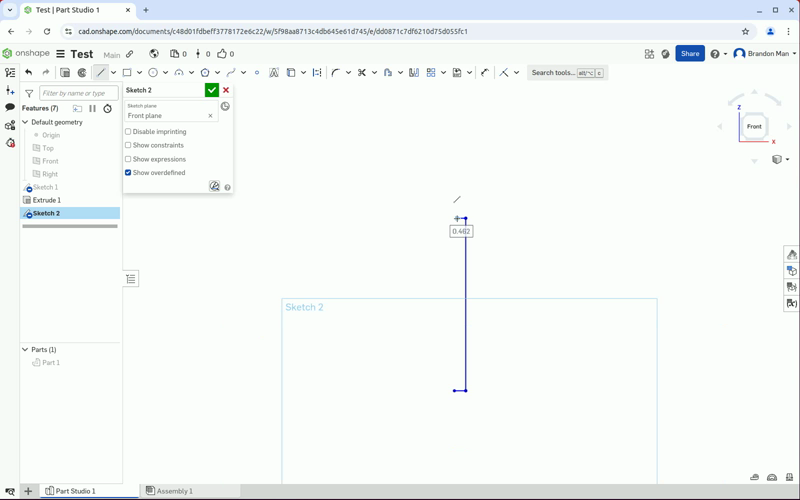
scroll(-6)
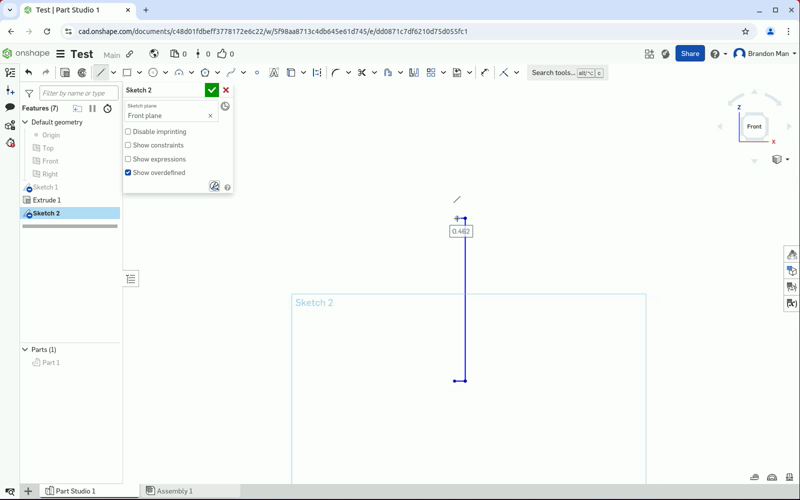
scroll(-6)
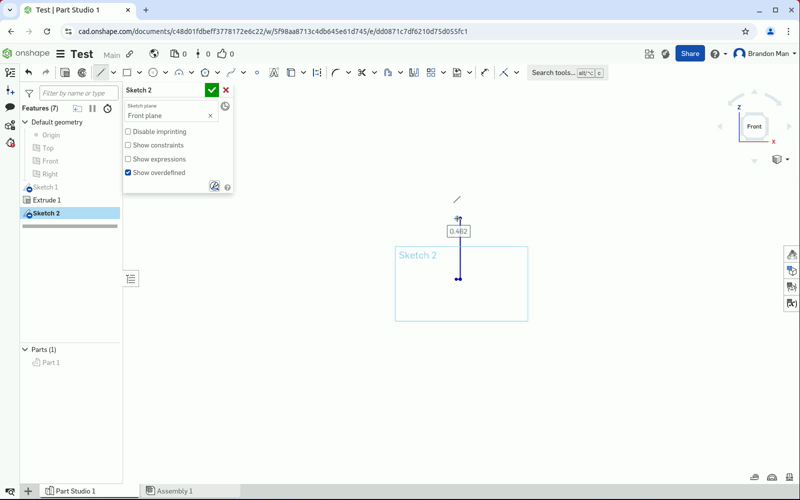
key_up(shift)
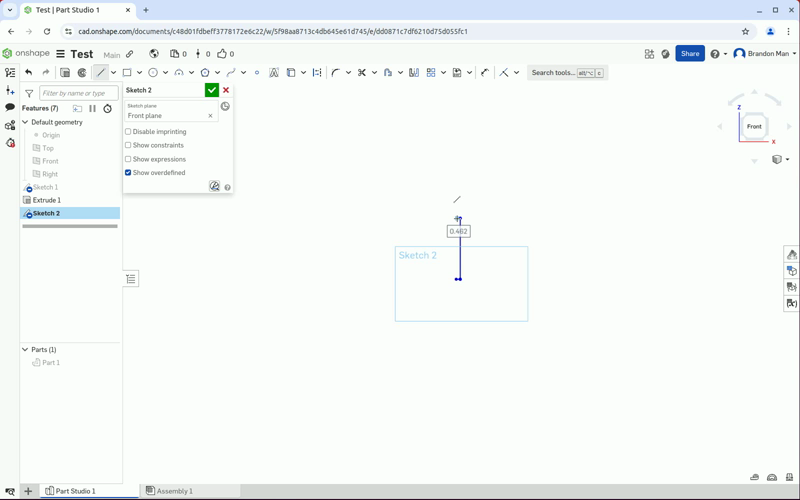
key_down(shift)
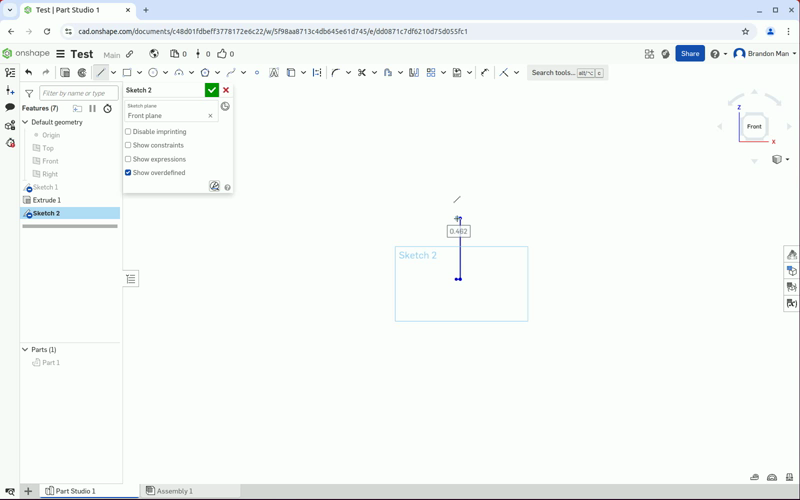
mouse_move(457, 279)
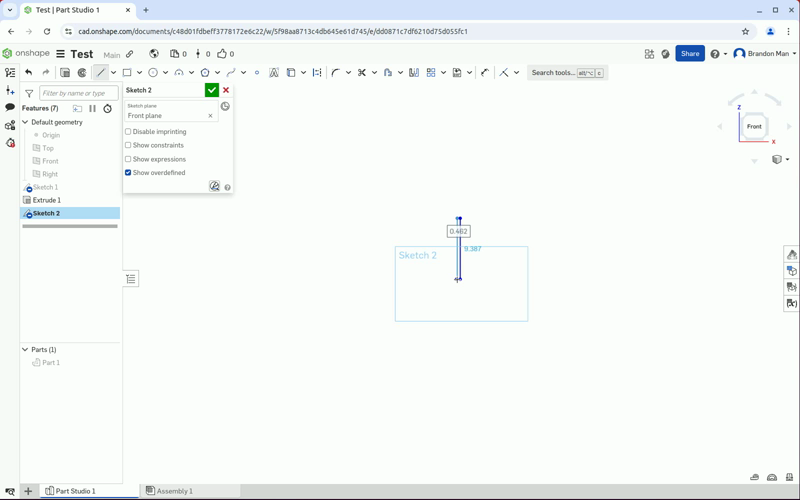
scroll(6)
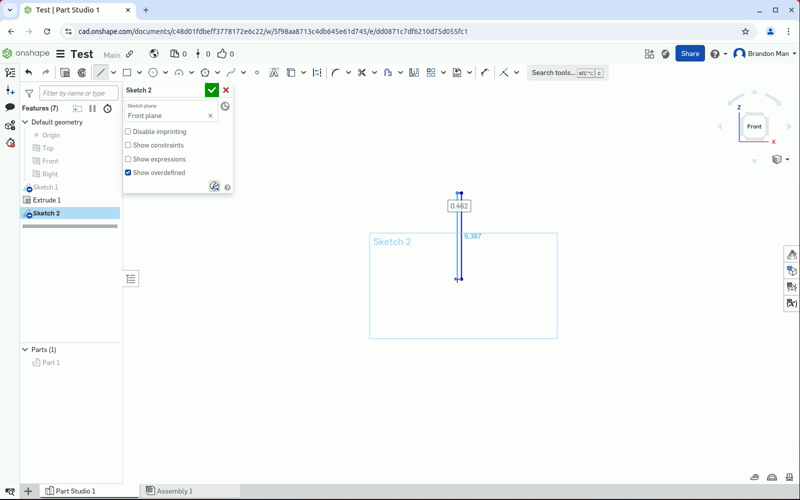
scroll(6)
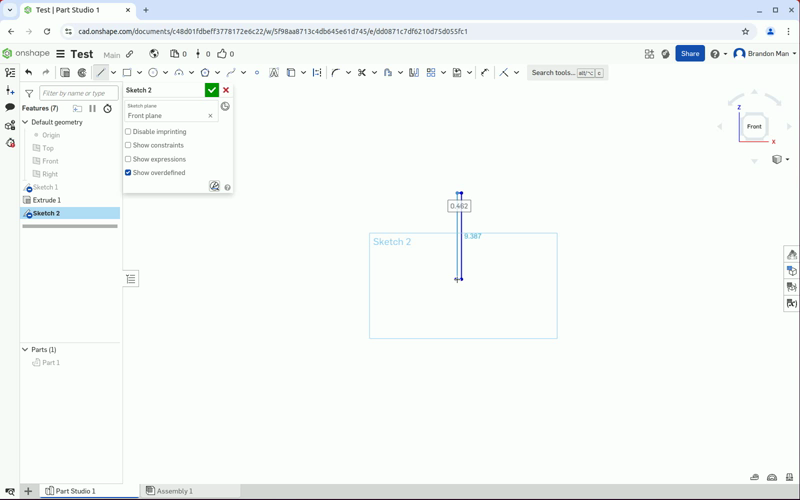
scroll(6)
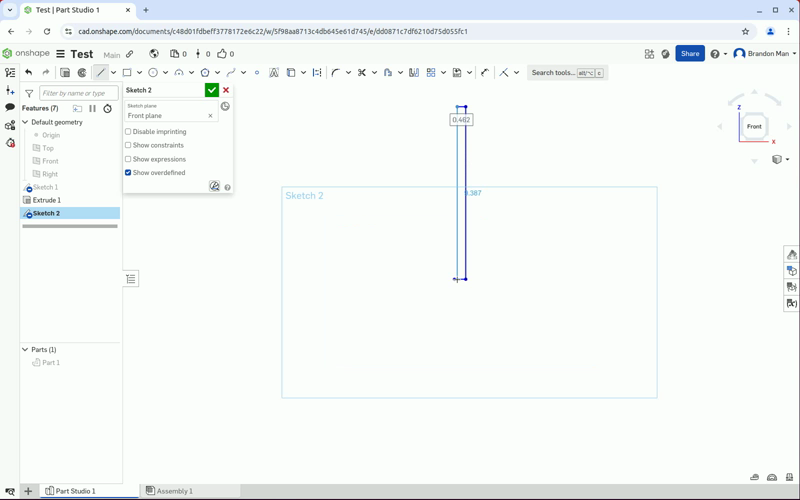
scroll(6)
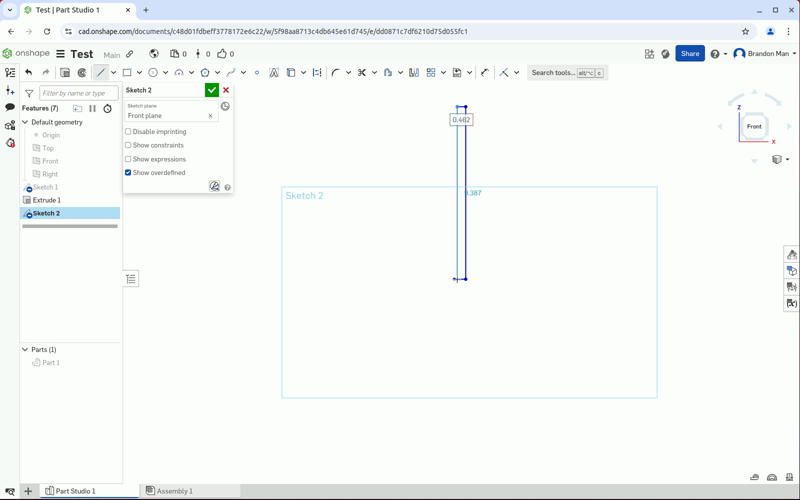
scroll(6)
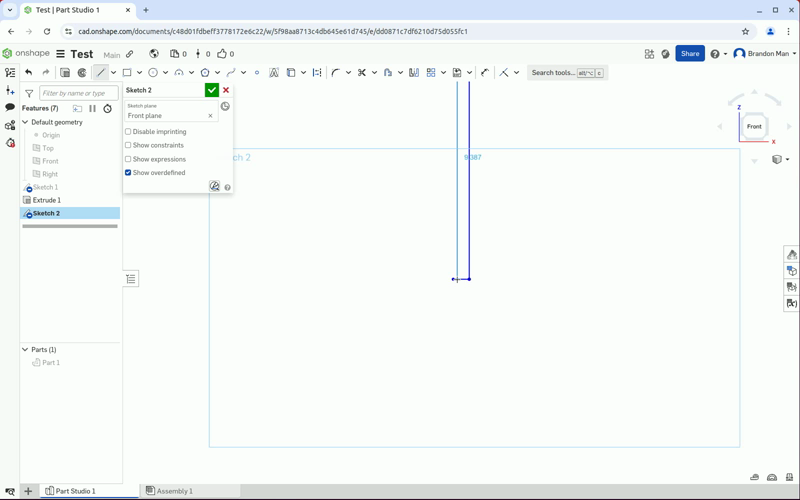
scroll(6)
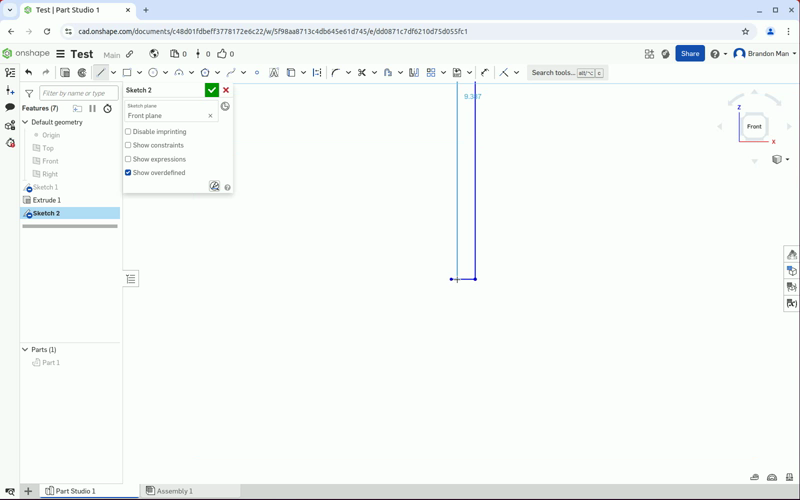
scroll(6)
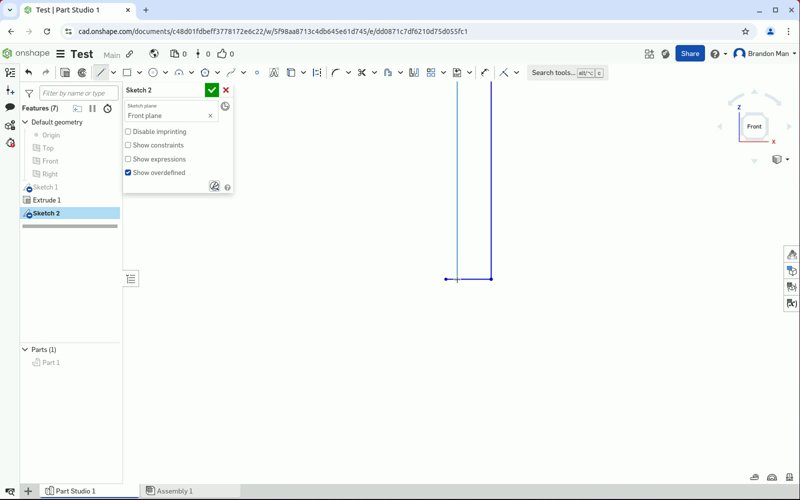
key_up(shift)
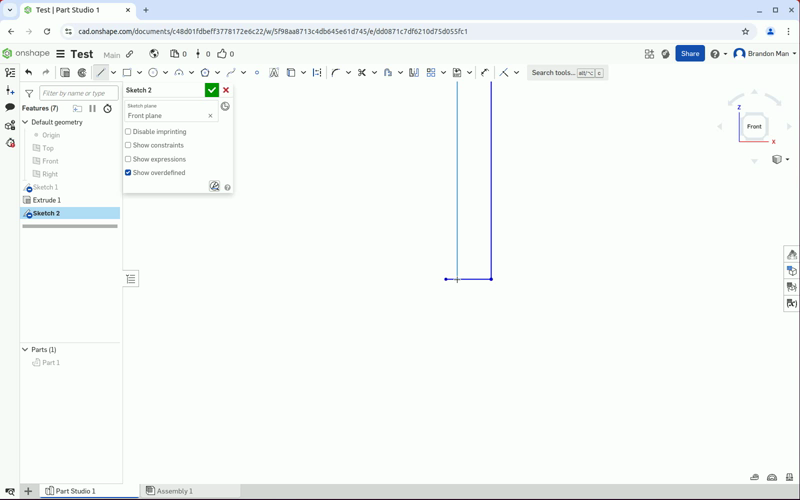
click(457, 279)
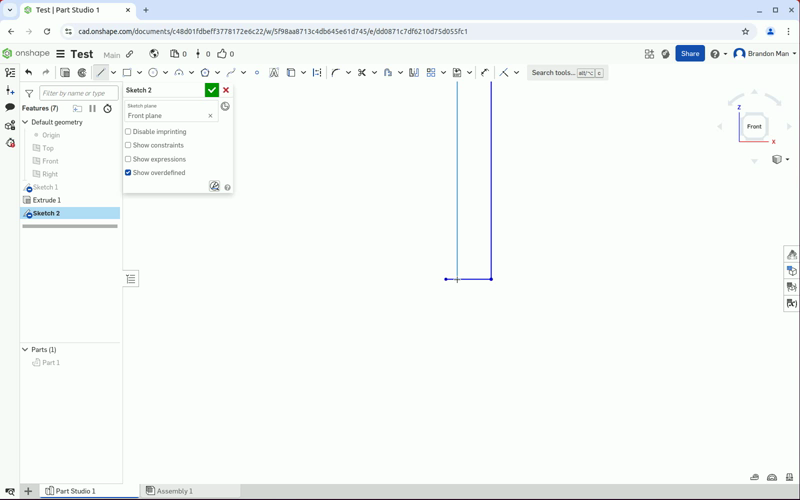
scroll(-6)
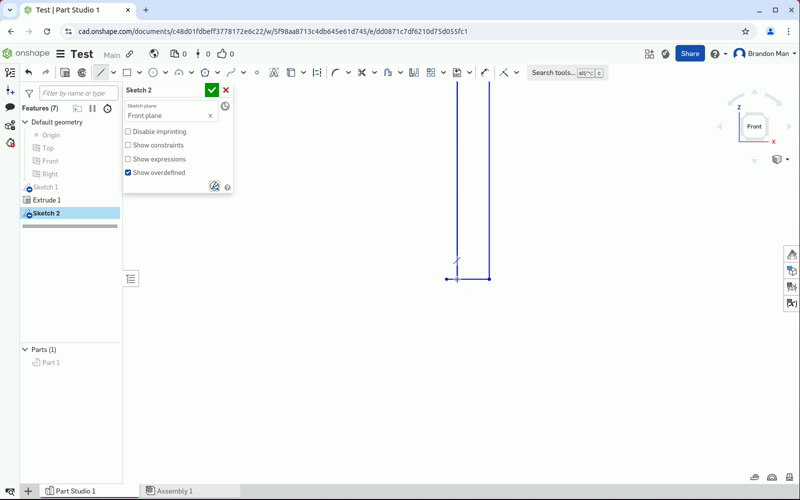
scroll(-6)
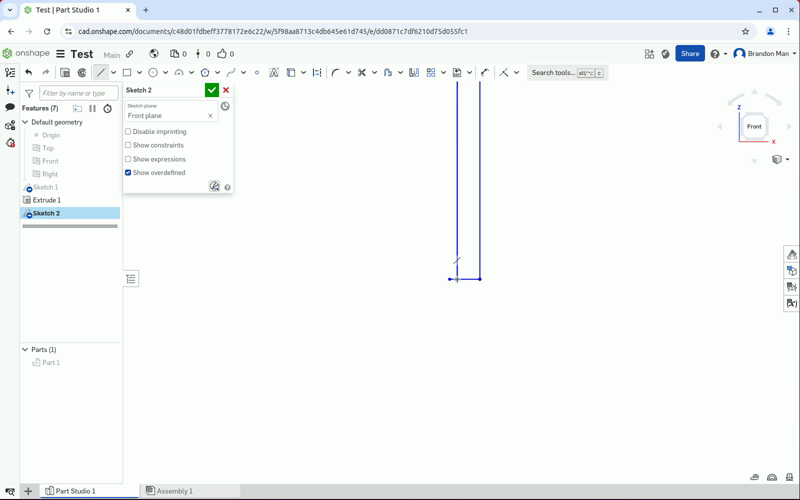
scroll(-6)
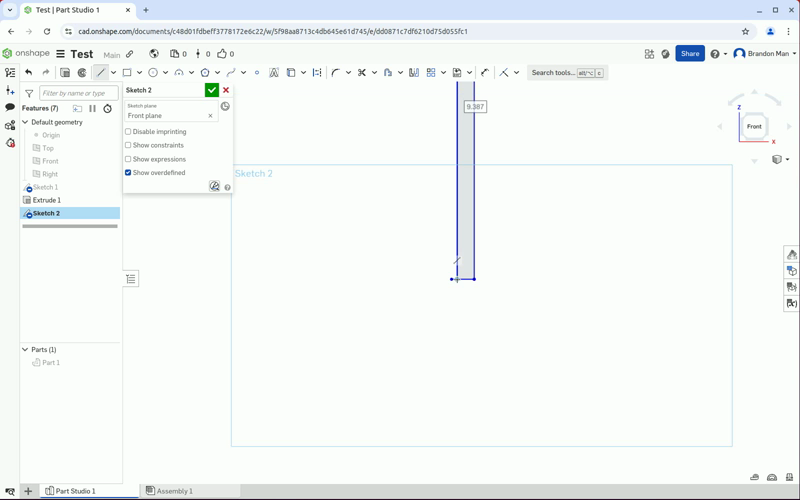
scroll(-6)
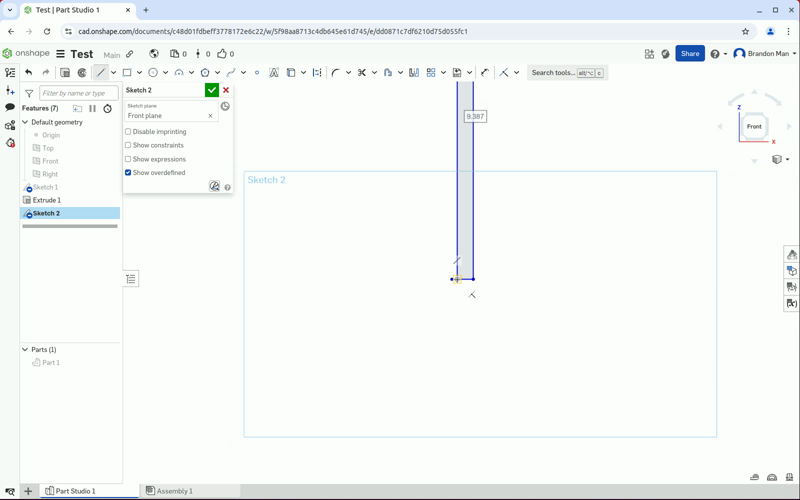
scroll(-6)
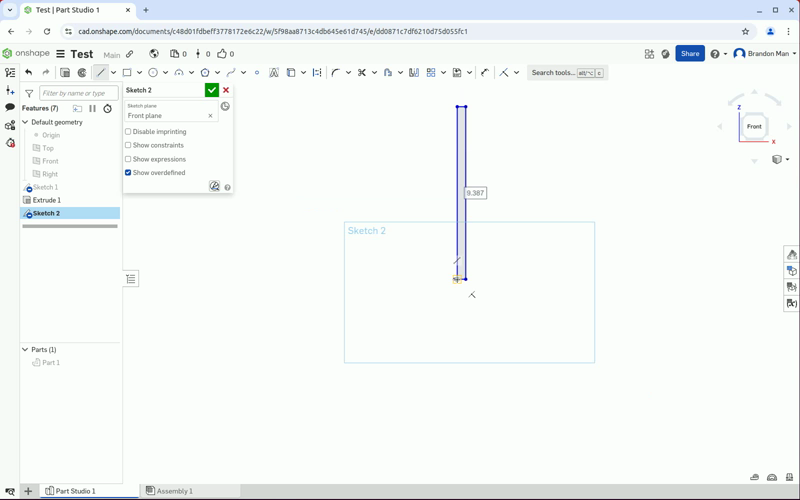
scroll(-6)
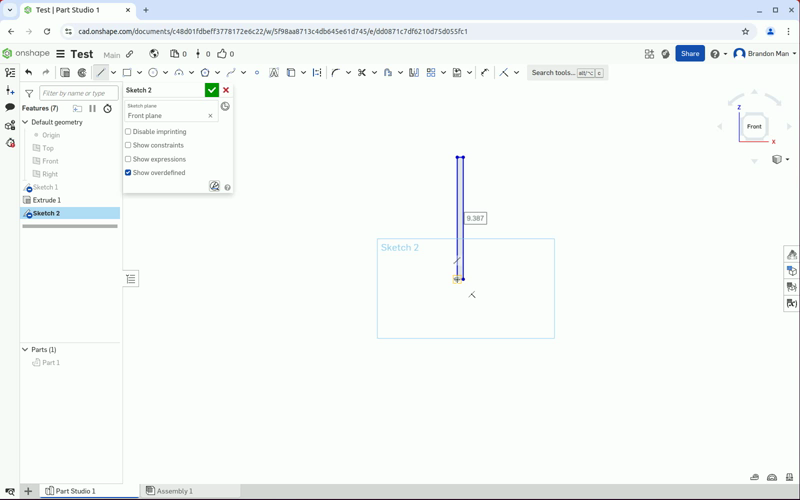
scroll(-6)
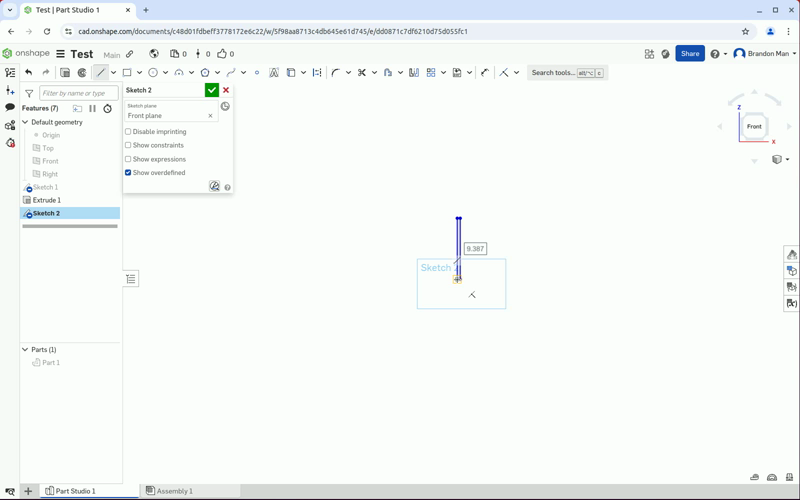
key(esc)
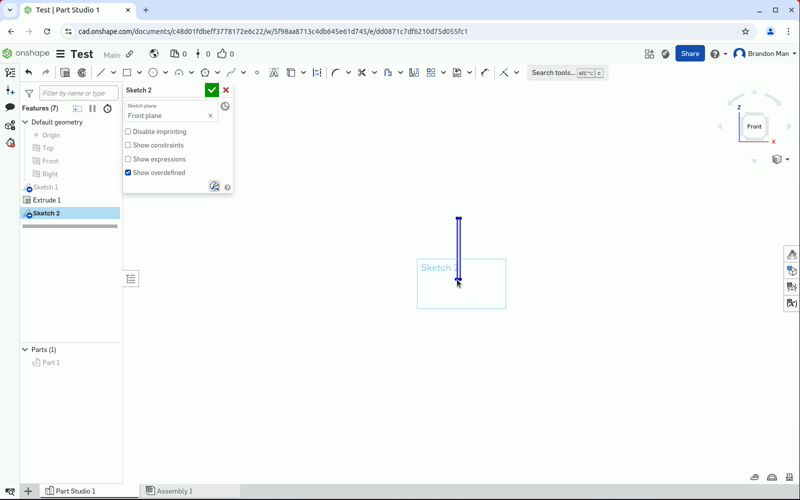
mouse_move(457, 265)
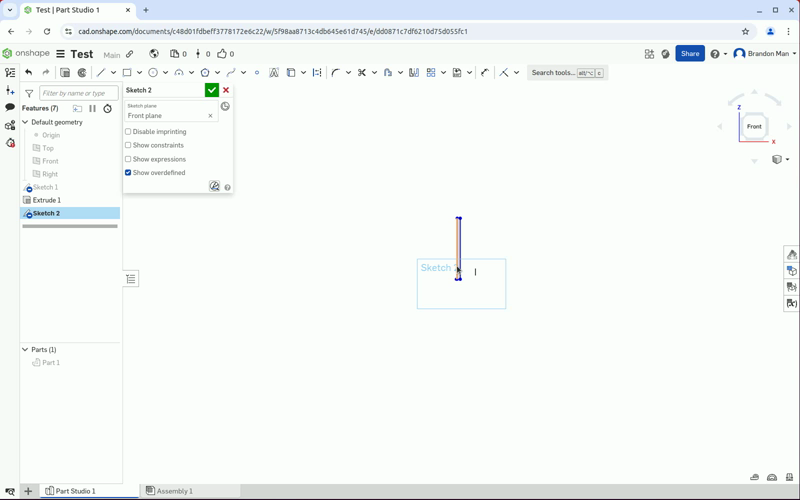
scroll(6)
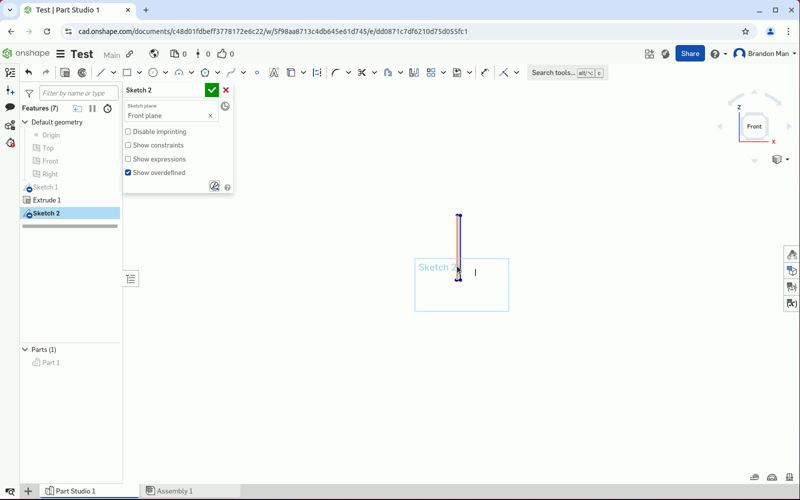
scroll(6)
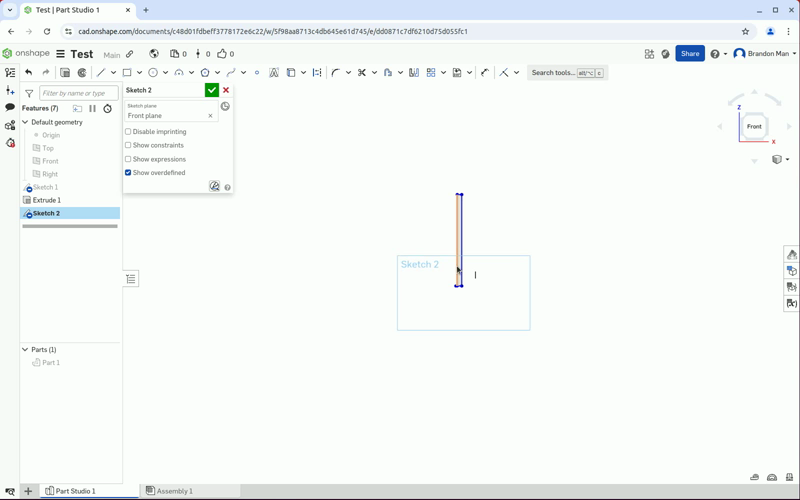
scroll(6)
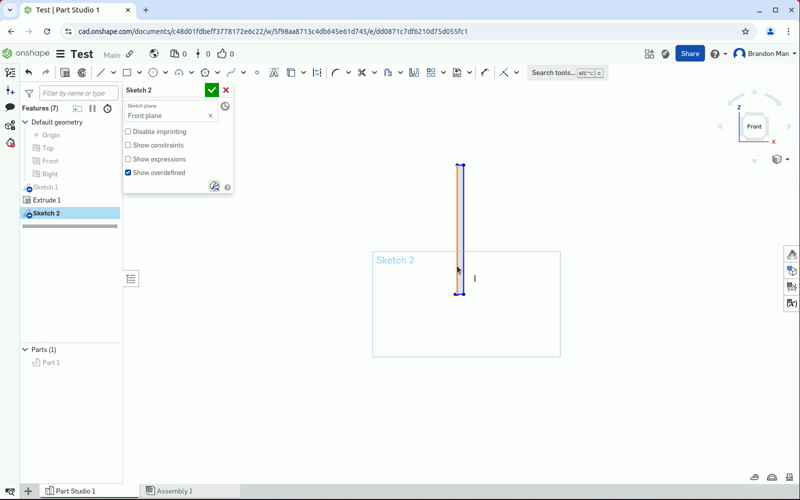
scroll(6)
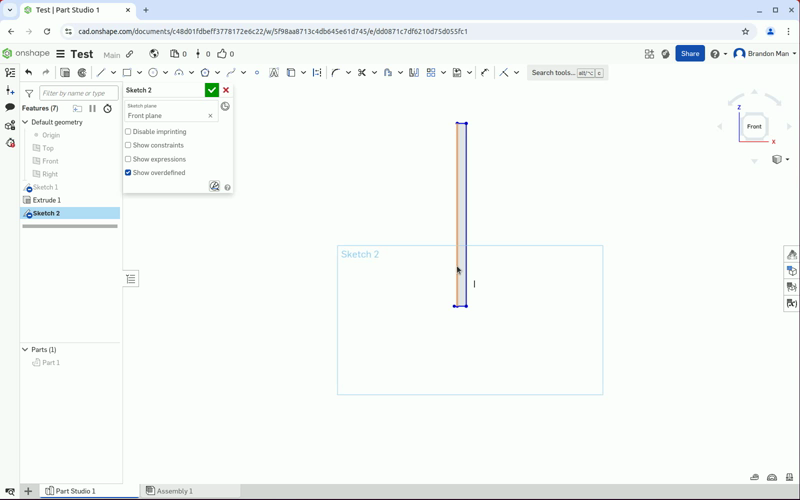
scroll(6)
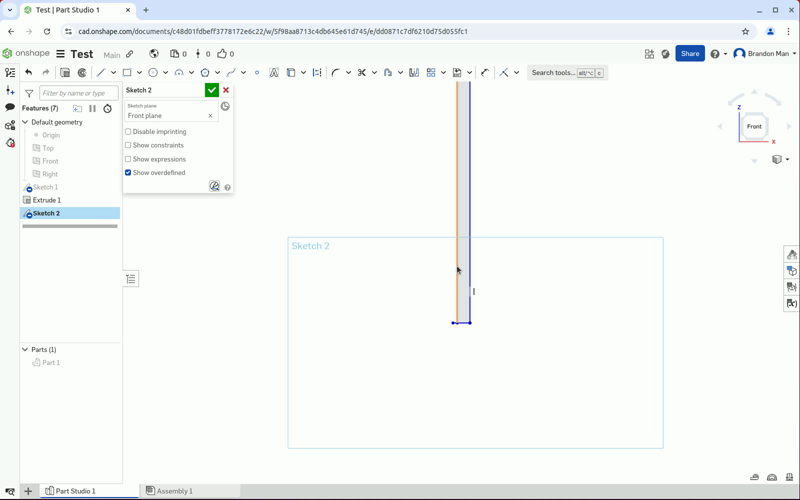
scroll(6)
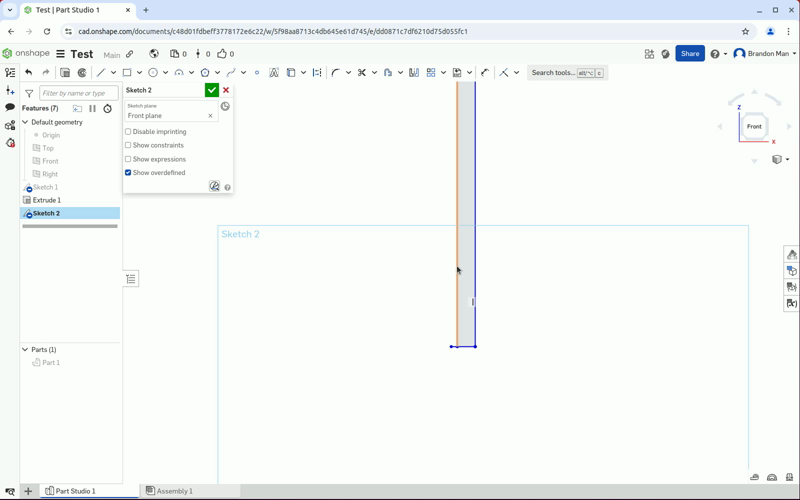
scroll(6)
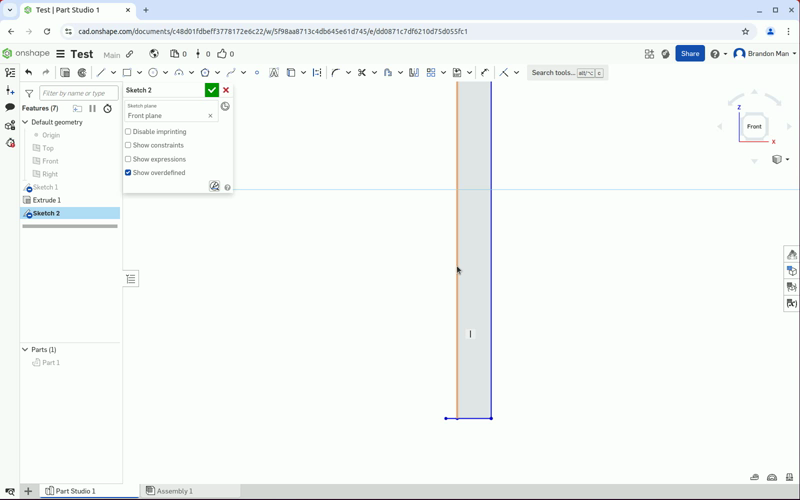
click(457, 265)
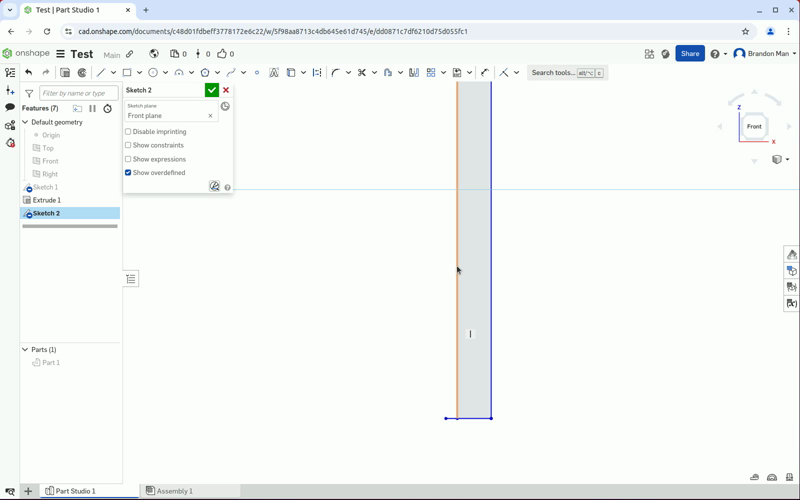
scroll(-6)
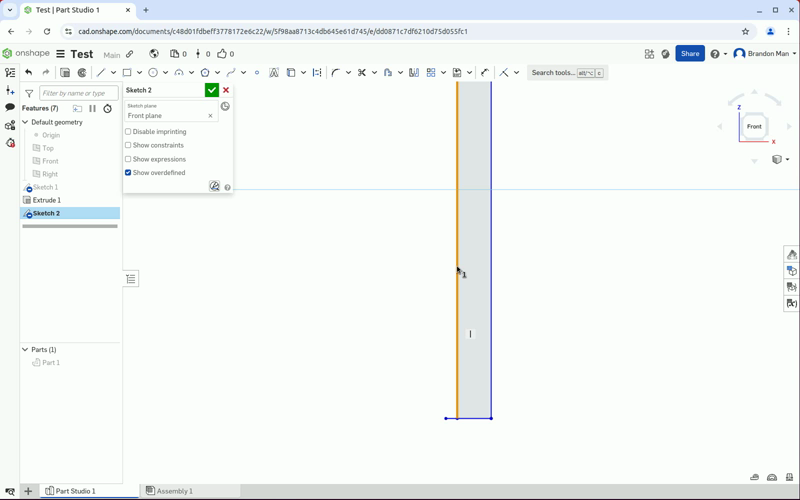
scroll(-6)
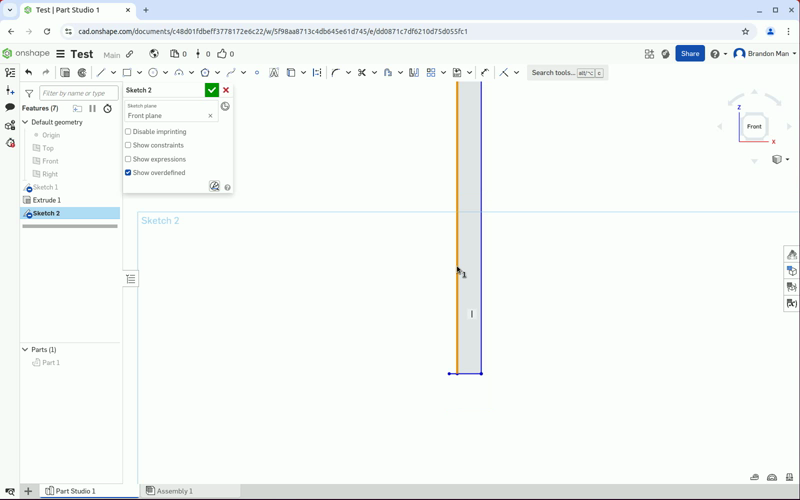
scroll(-6)
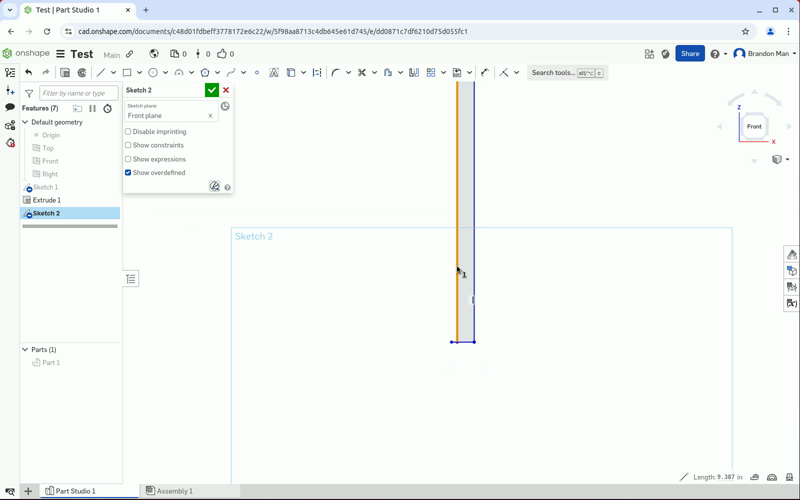
scroll(-6)
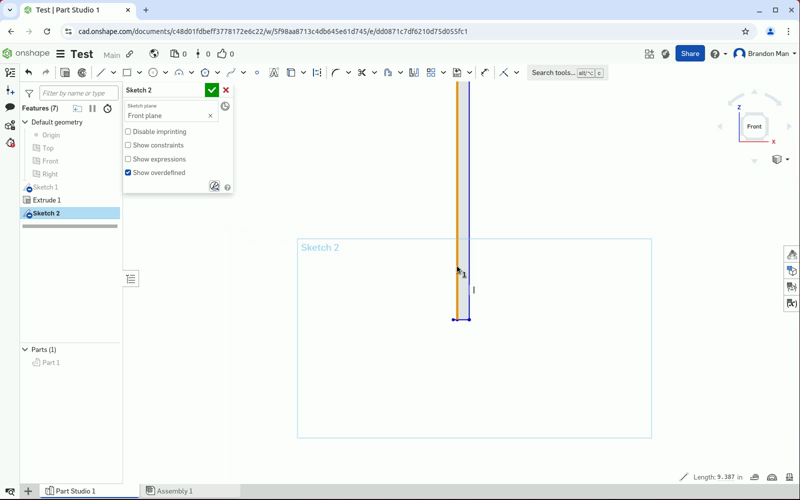
scroll(-6)
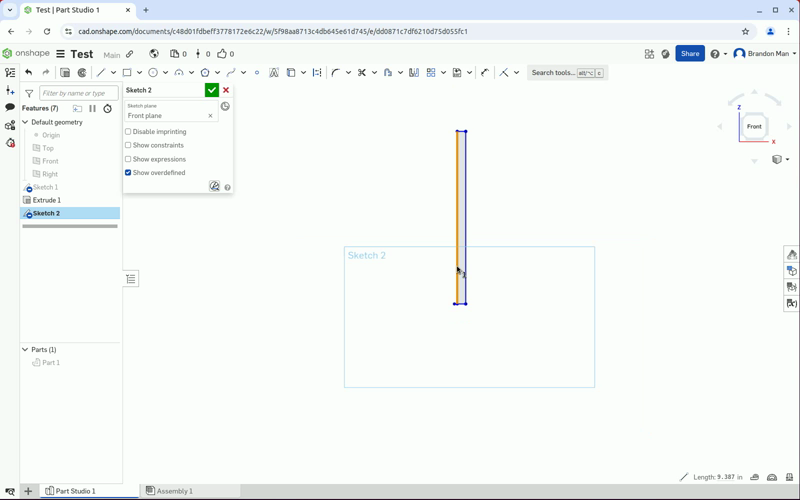
scroll(-6)
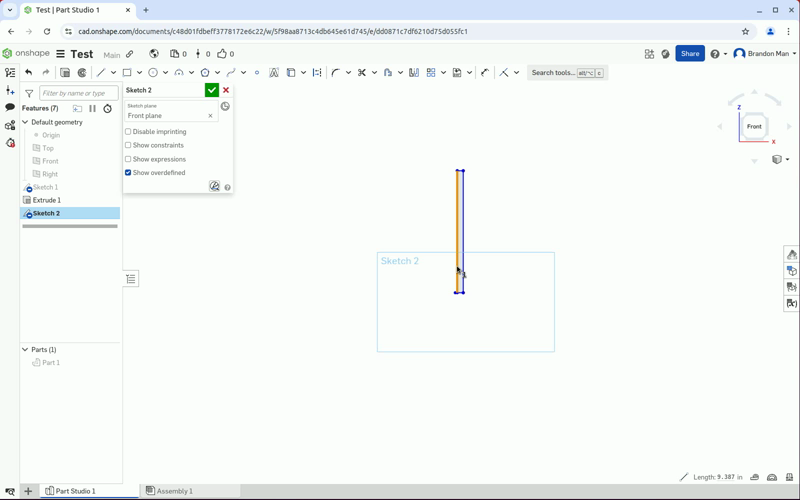
scroll(-6)
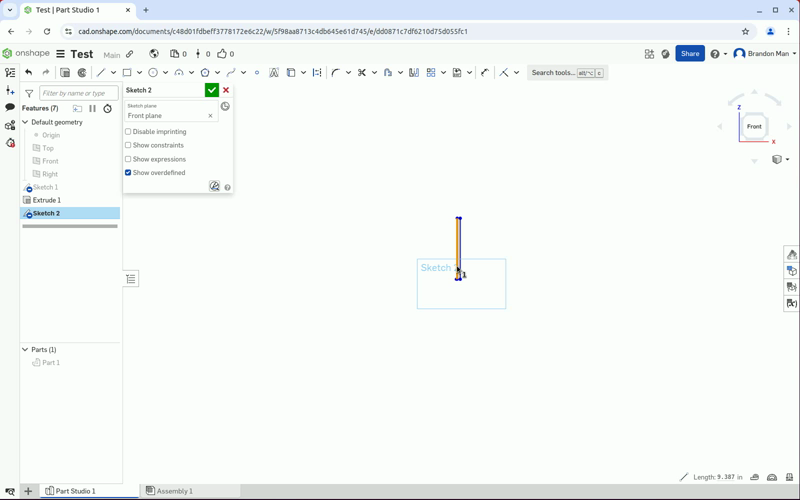
mouse_move(73, 352)
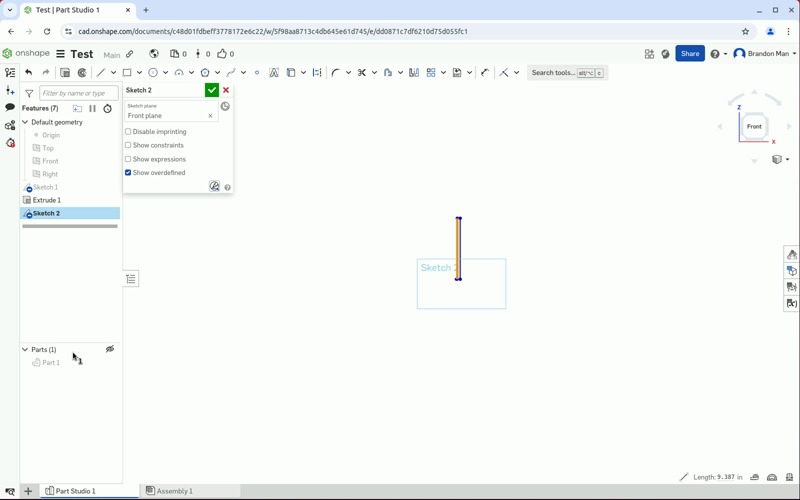
key(shift+y)
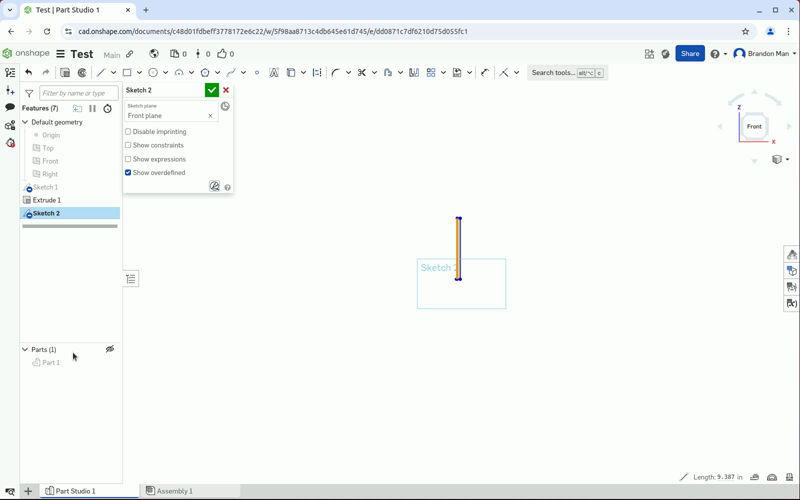
key(shift+e)
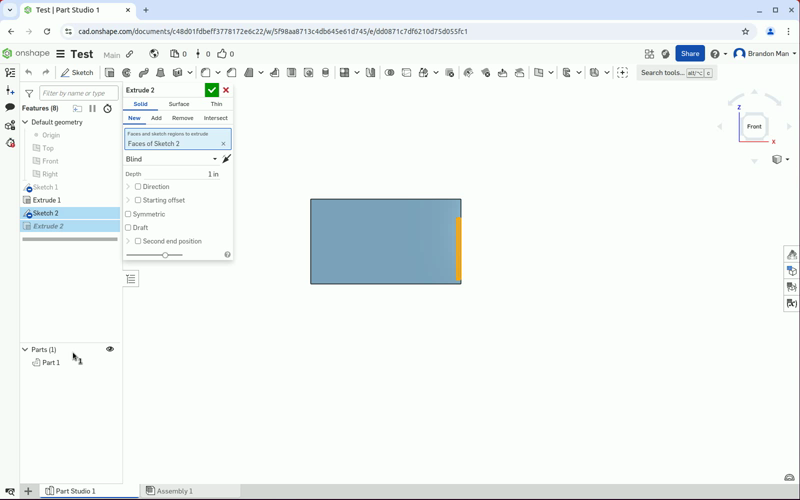
mouse_move(143, 106)
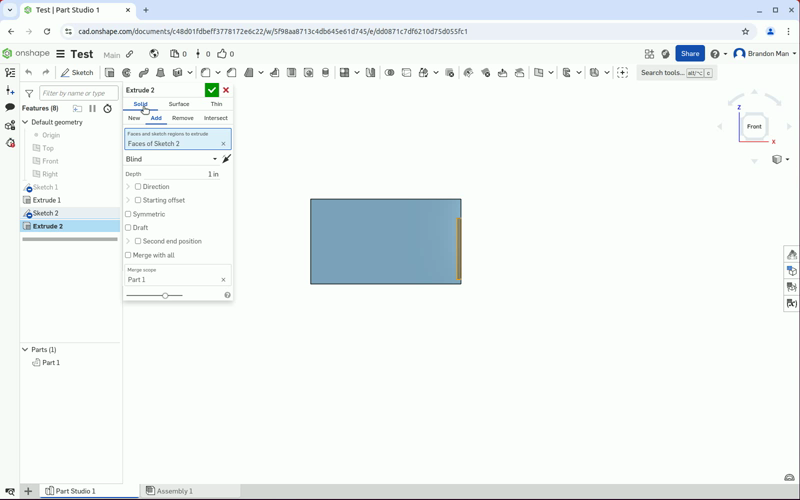
click(143, 106)
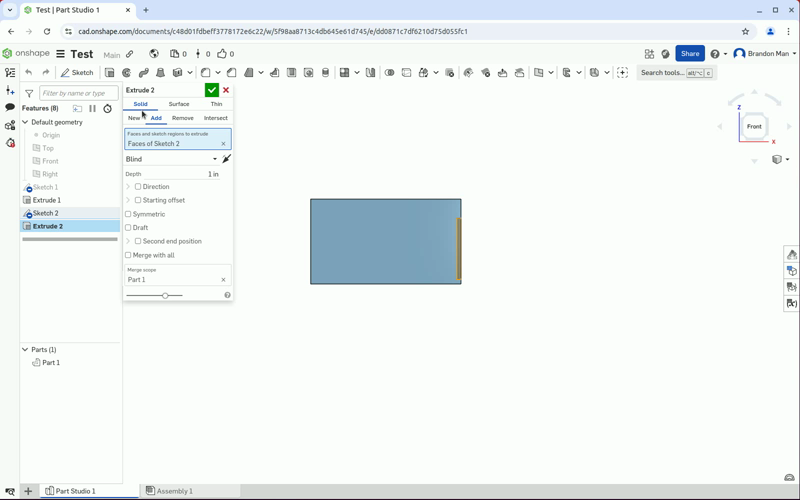
mouse_move(137, 120)
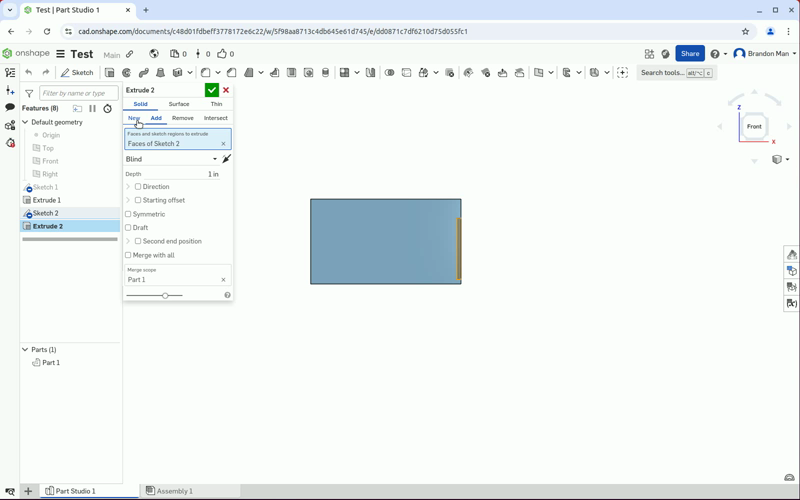
click(137, 120)
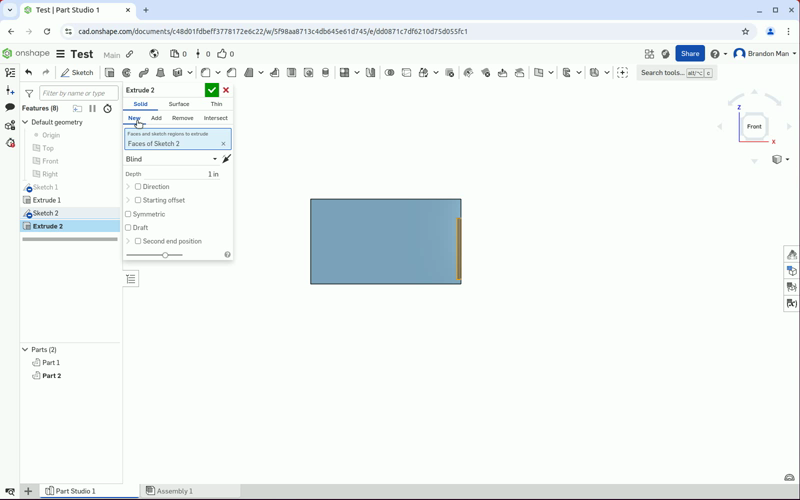
key(tab, 4)
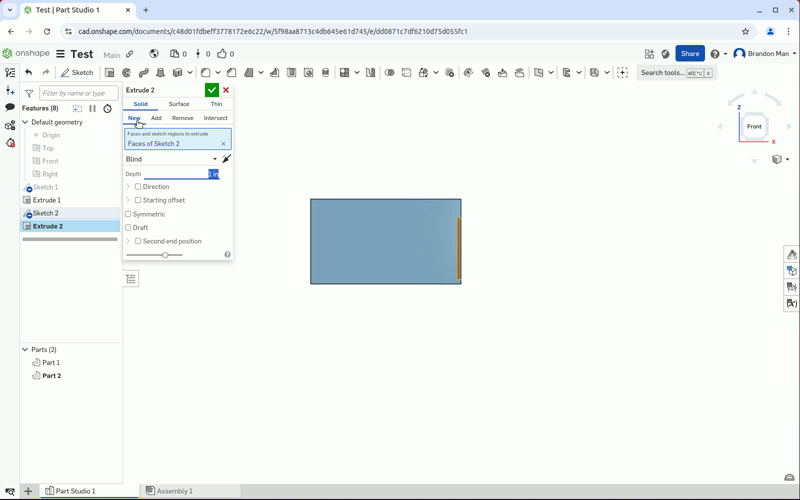
text(6.499)
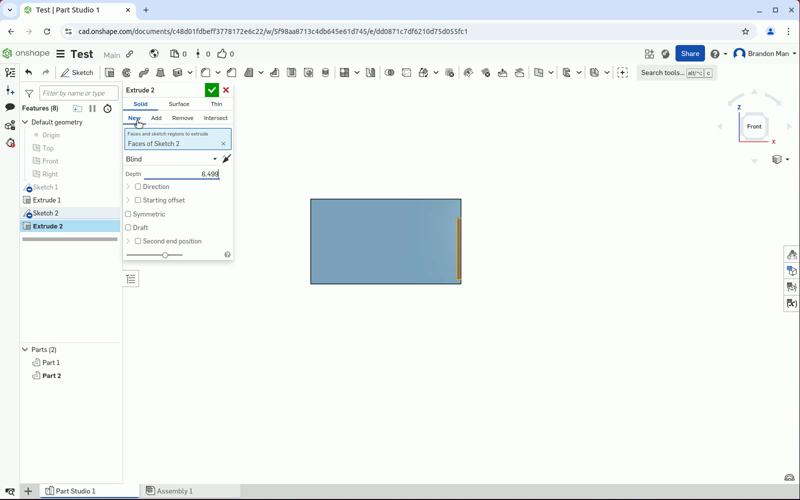
key(enter)
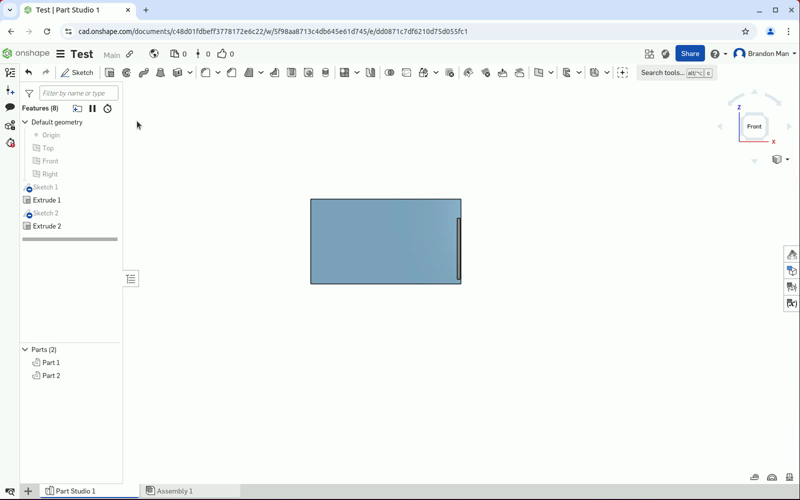
key(shift+h)
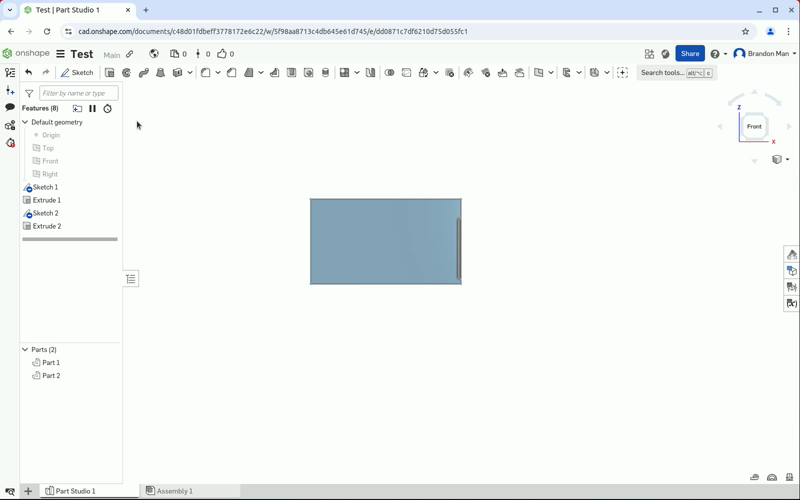
key(shift+h)
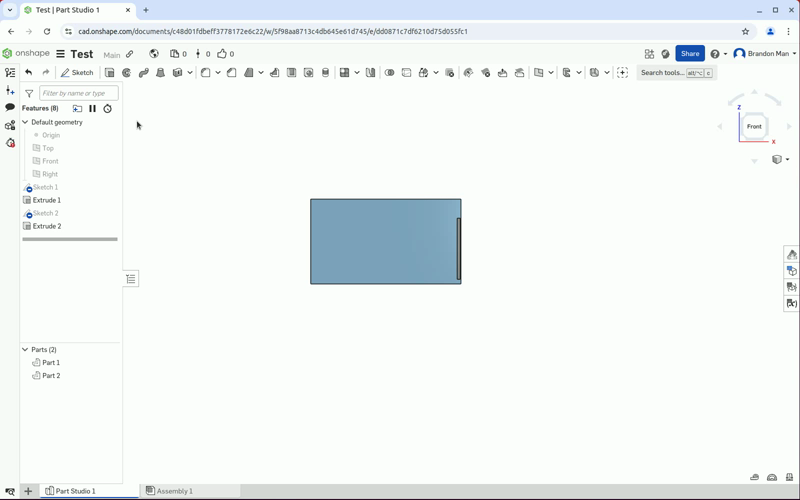
mouse_move(73, 189)
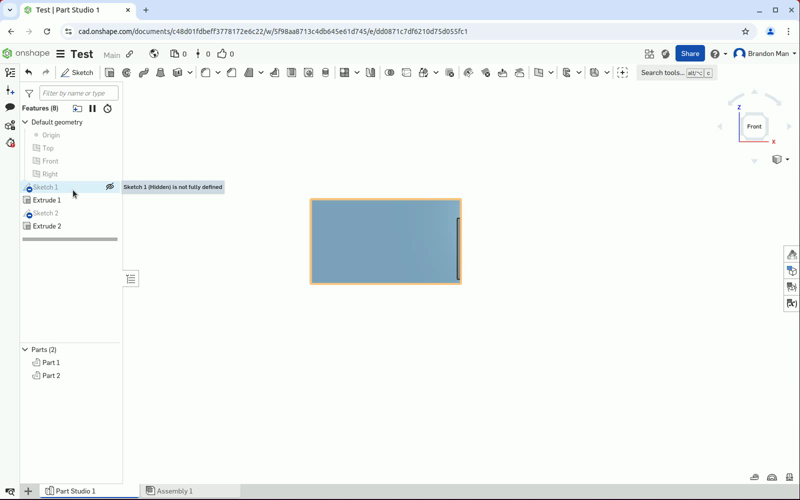
click(73, 189)
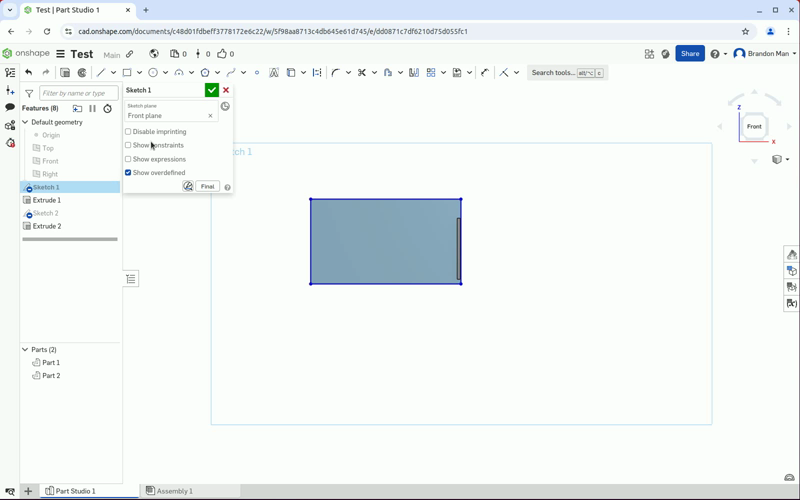
mouse_move(229, 92)
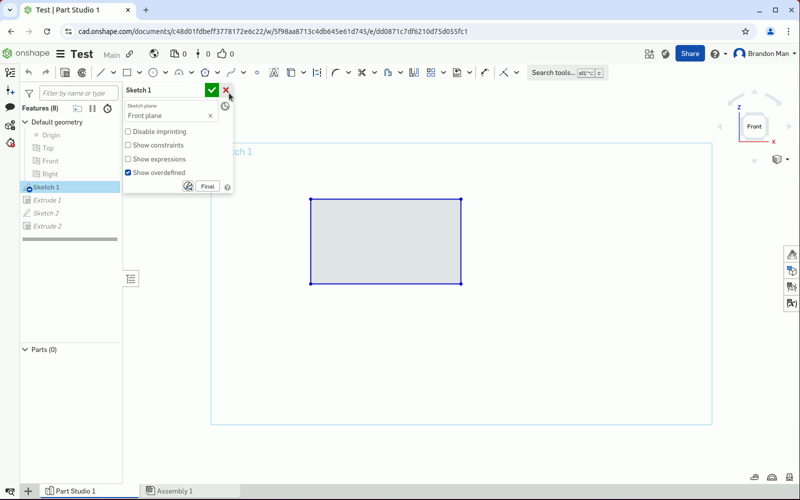
click(229, 92)
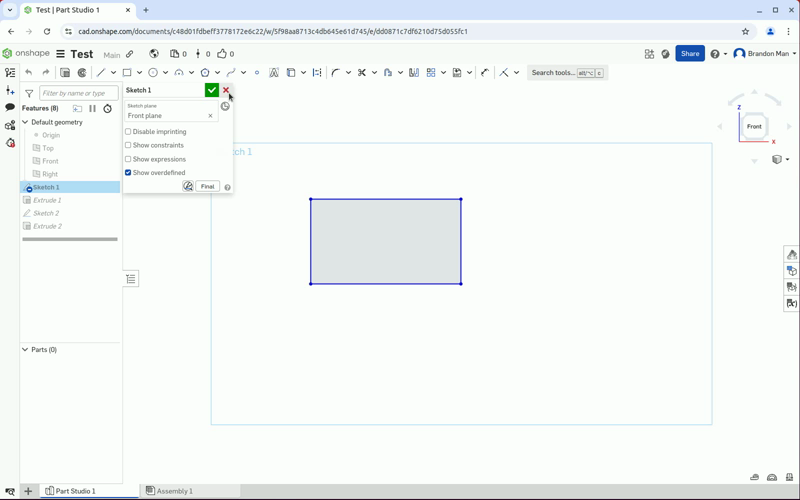
key(shift+s)
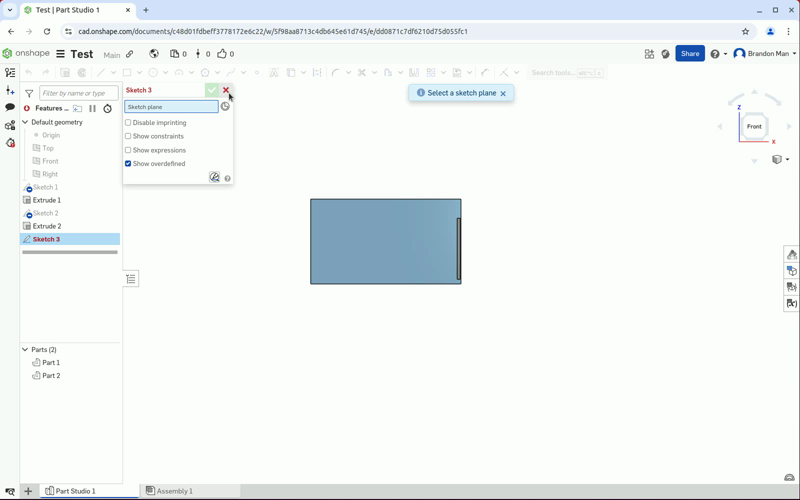
mouse_move(73, 163)
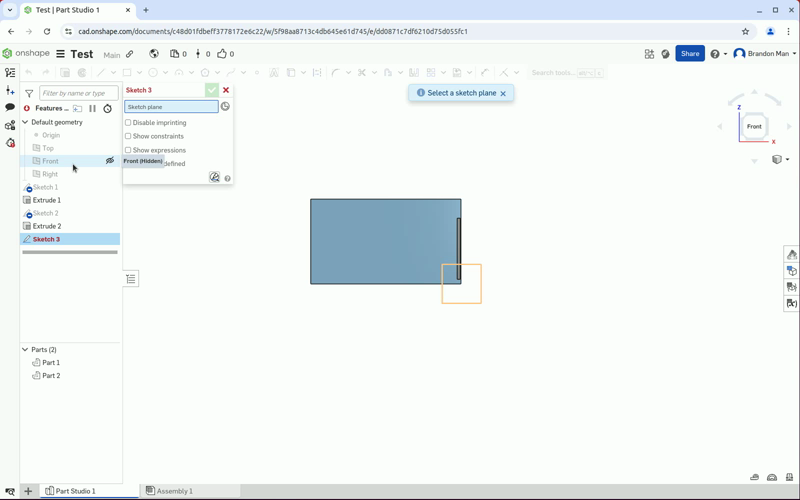
click(73, 163)
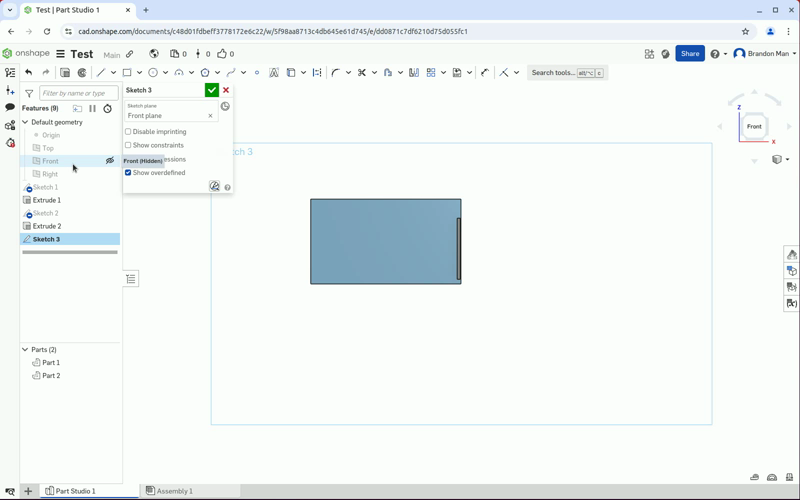
mouse_move(73, 352)
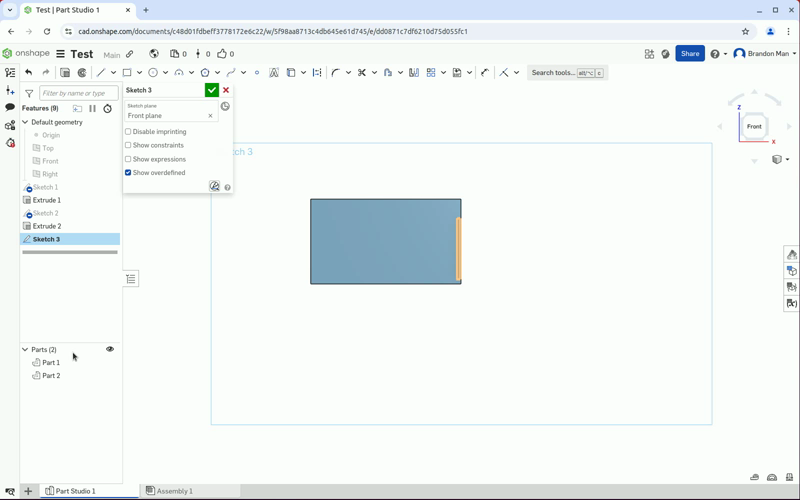
key(y)
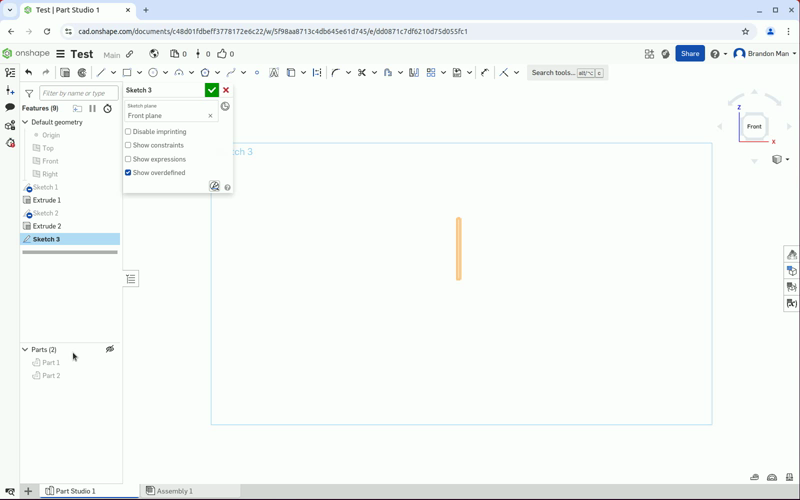
key(l)
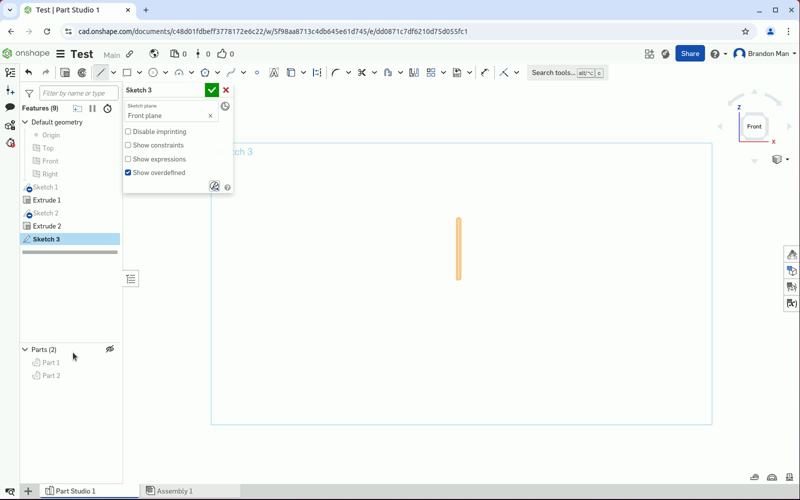
key_down(shift)
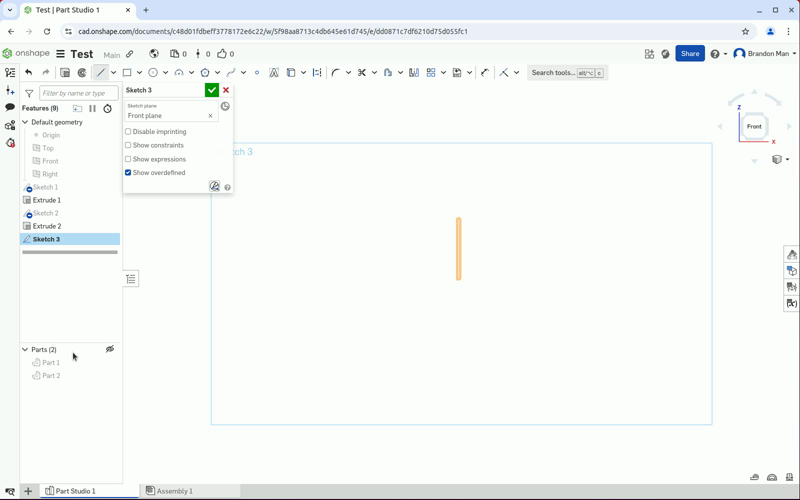
mouse_move(348, 279)
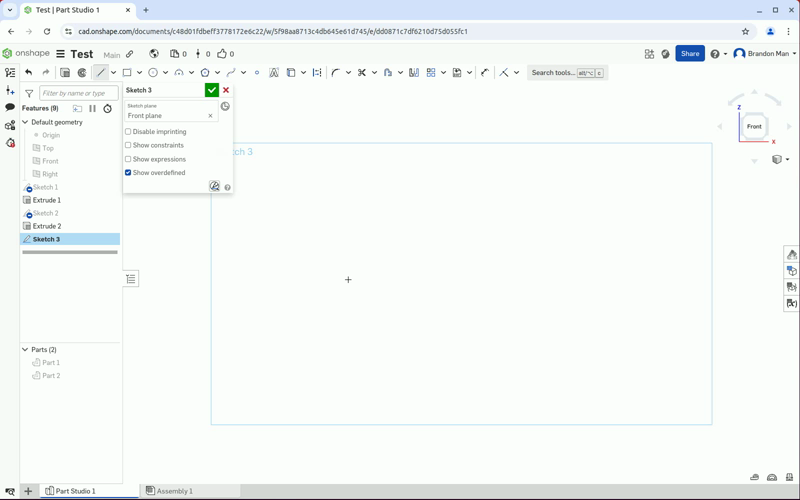
click(348, 279)
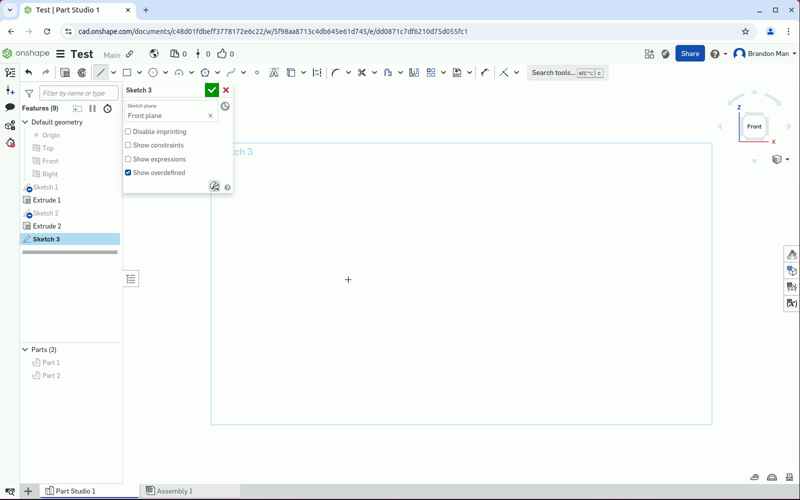
key_up(shift)
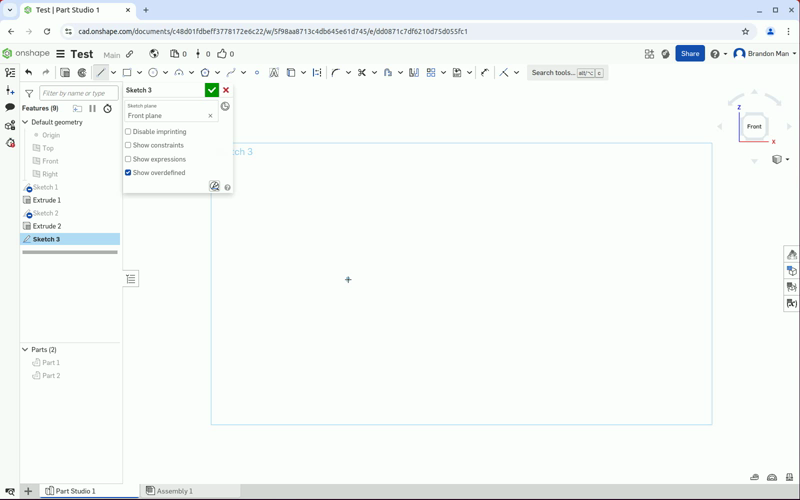
key_down(shift)
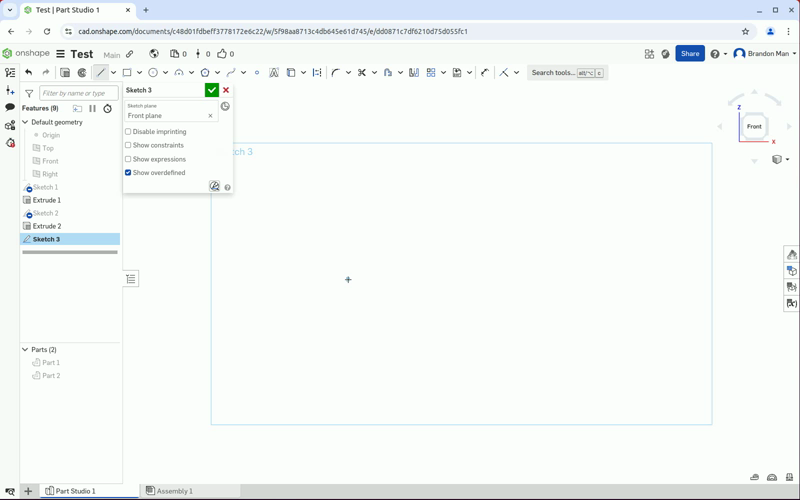
mouse_move(378, 279)
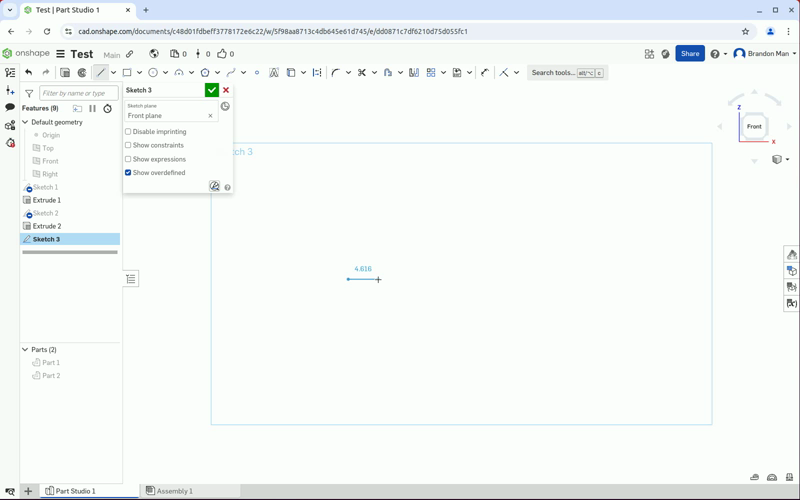
mouse_move(351, 279)
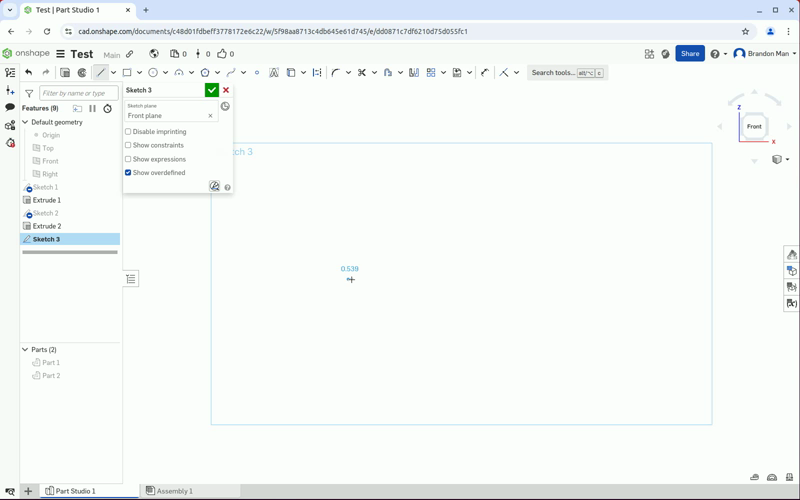
scroll(6)
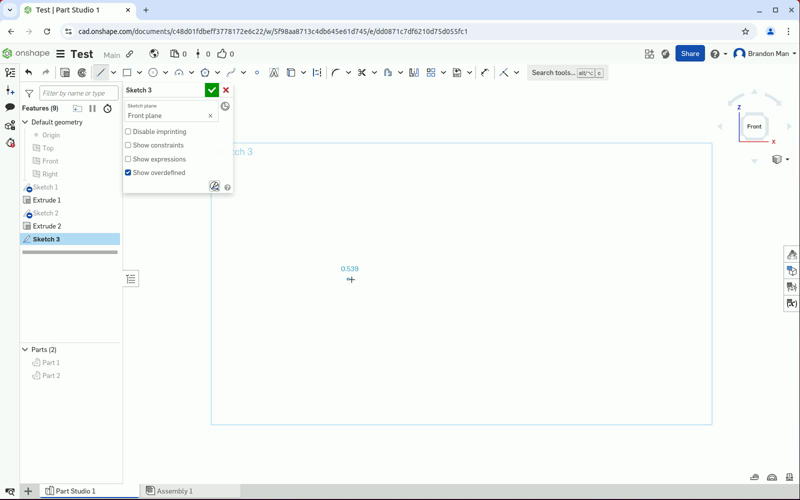
scroll(6)
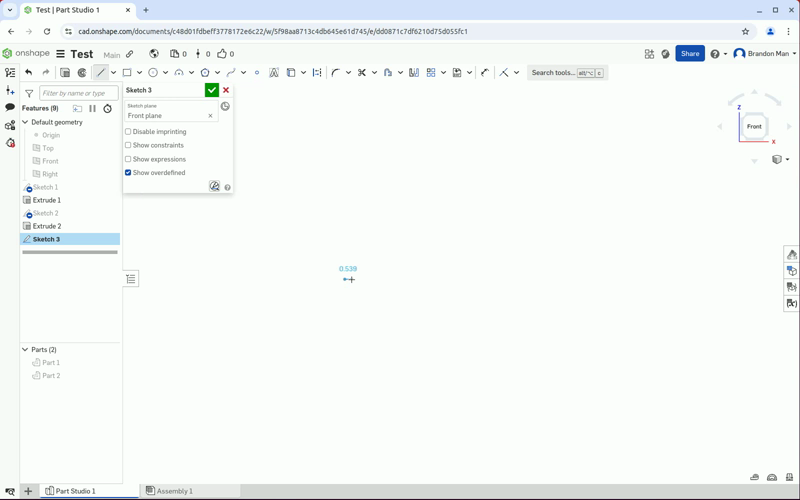
scroll(6)
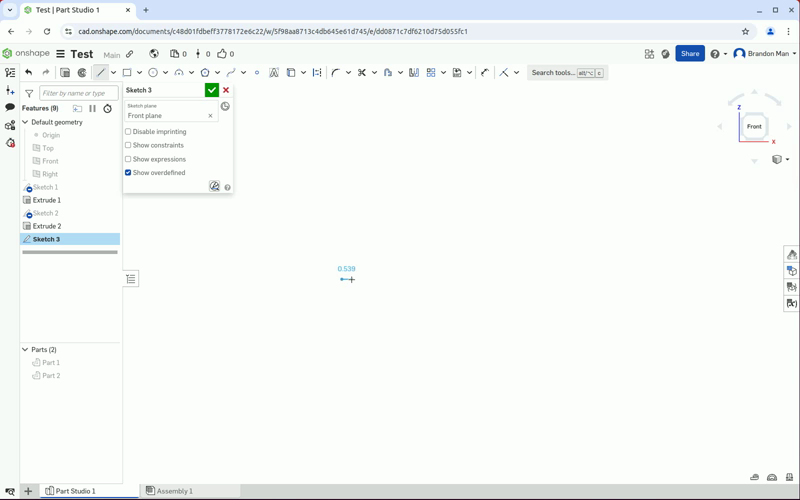
scroll(6)
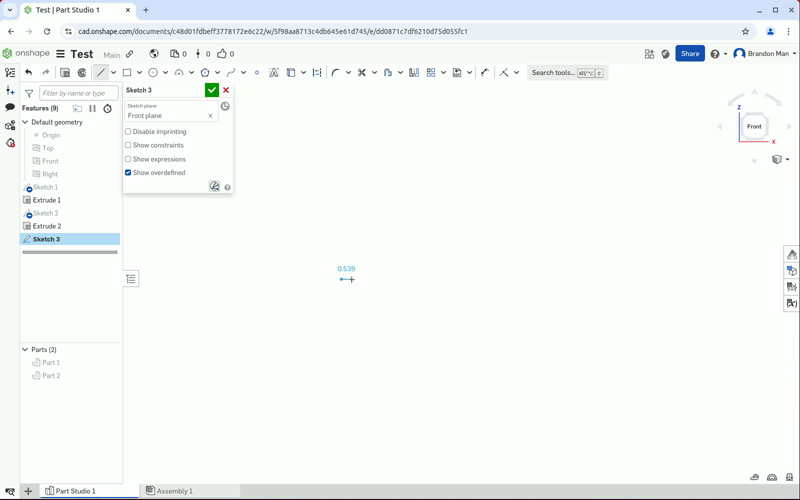
scroll(6)
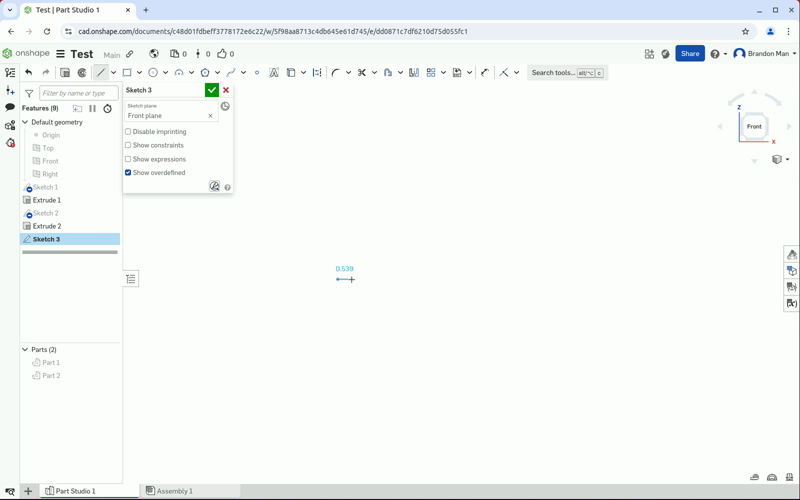
scroll(6)
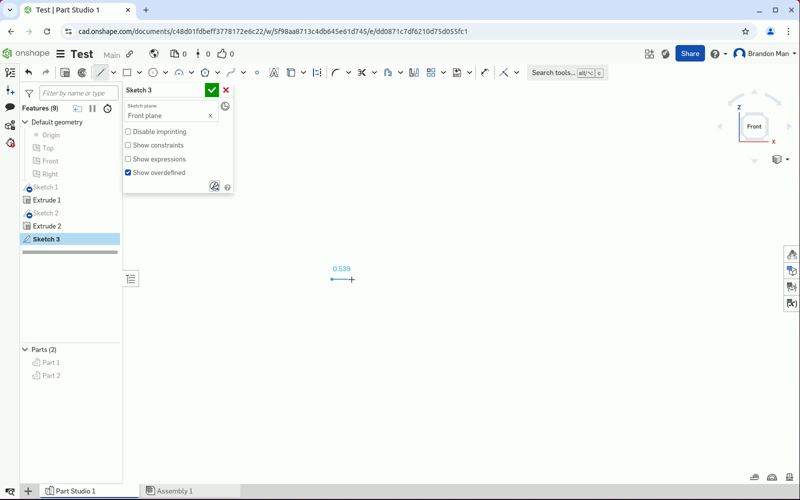
scroll(6)
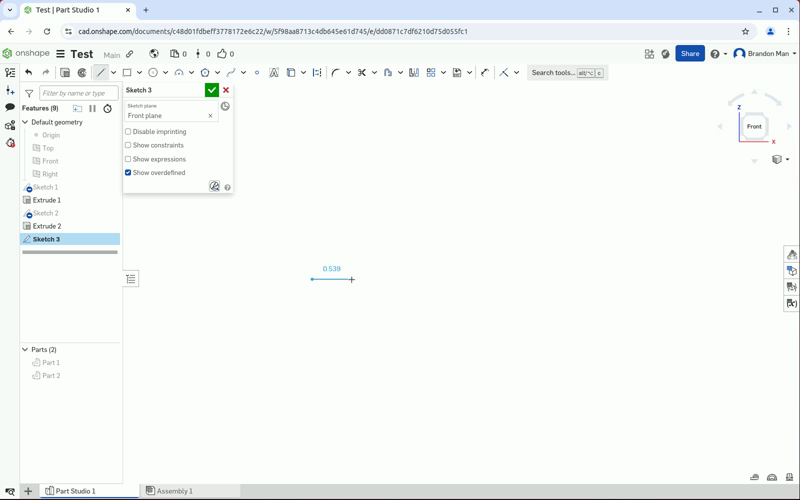
click(351, 279)
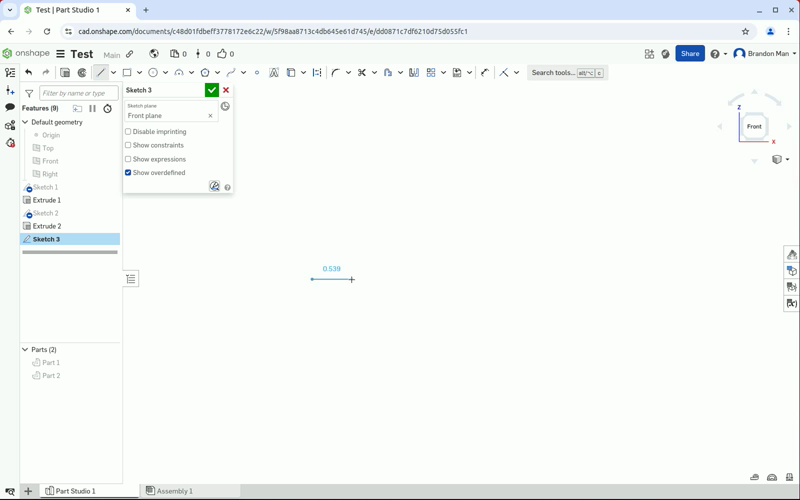
scroll(-6)
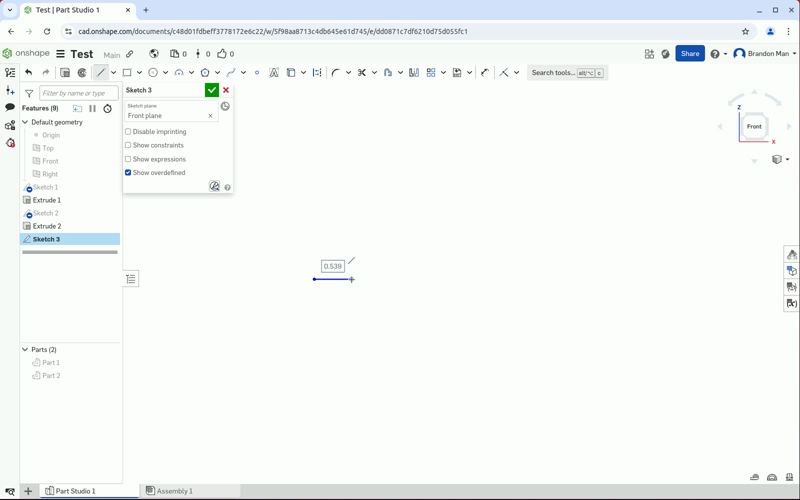
scroll(-6)
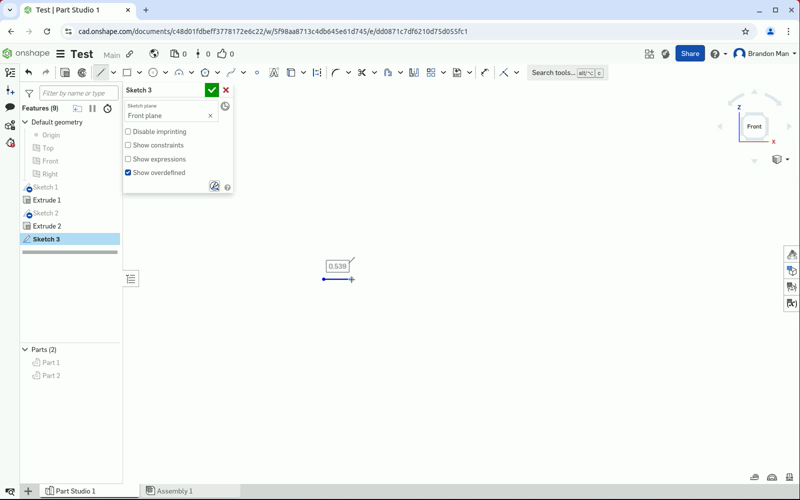
scroll(-6)
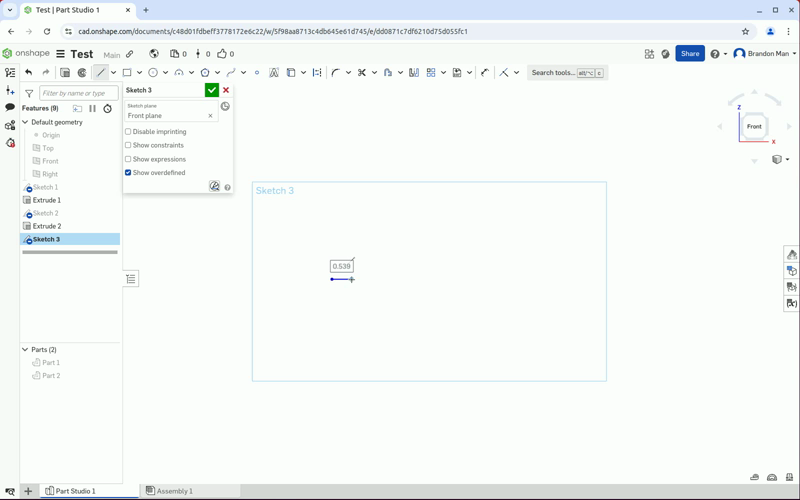
scroll(-6)
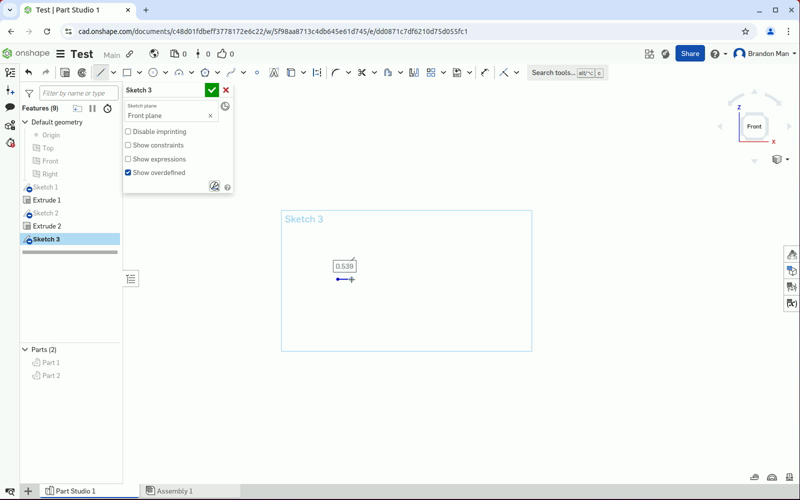
scroll(-6)
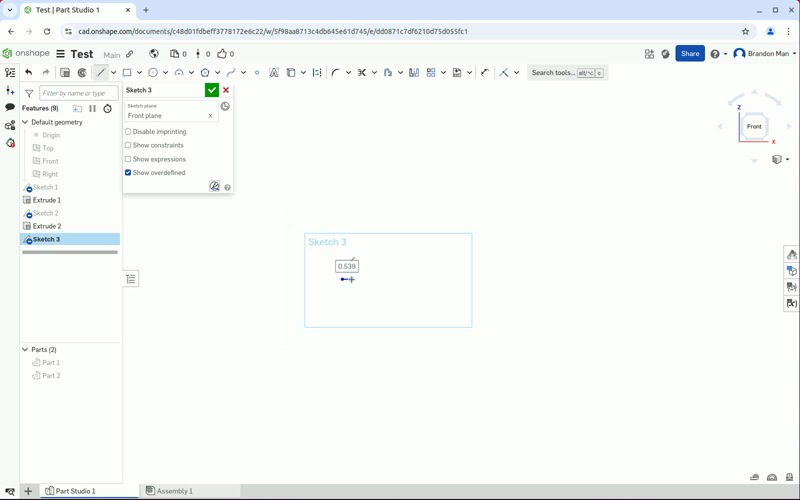
scroll(-6)
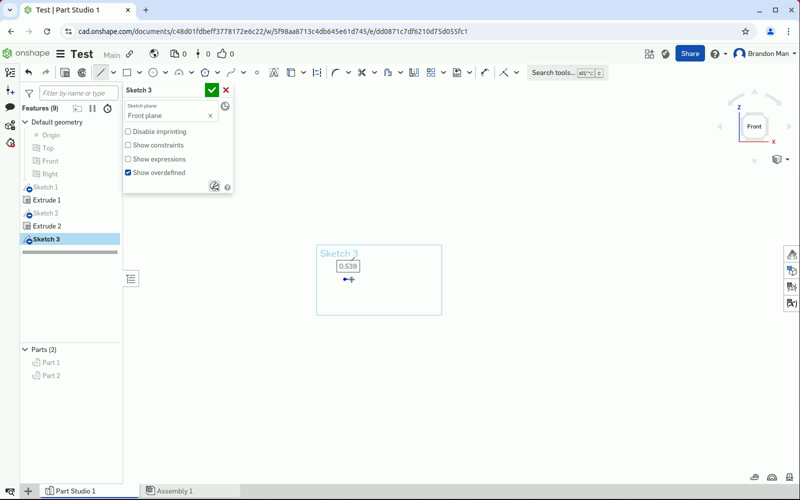
scroll(-6)
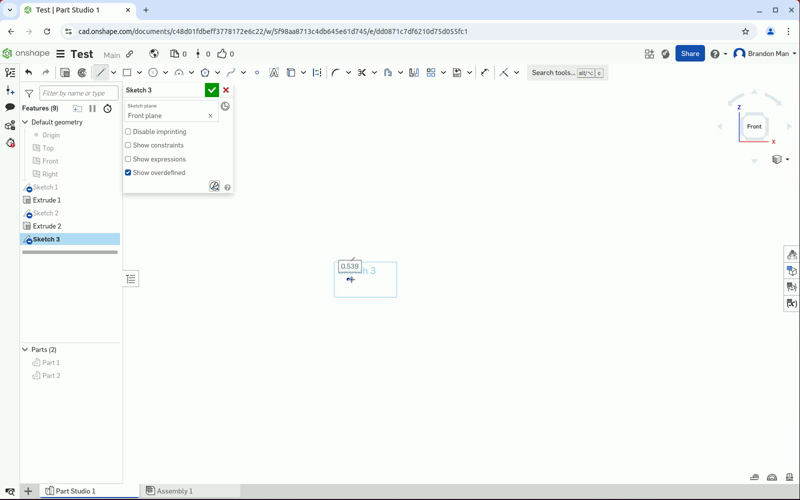
key_up(shift)
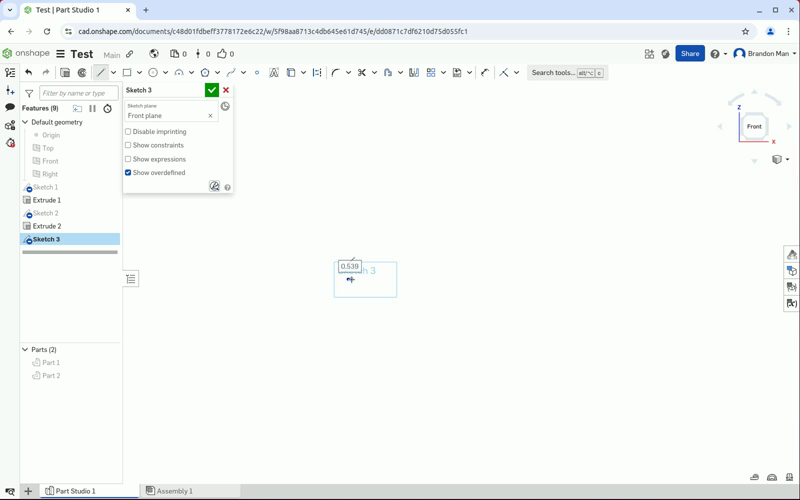
key_down(shift)
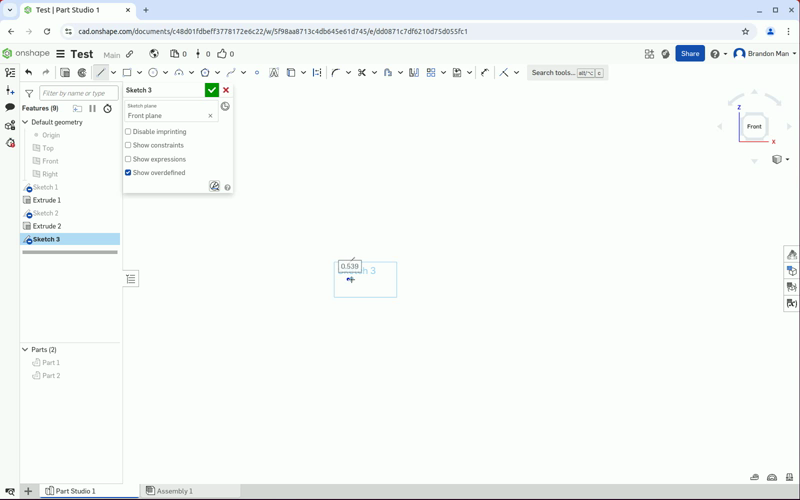
mouse_move(351, 218)
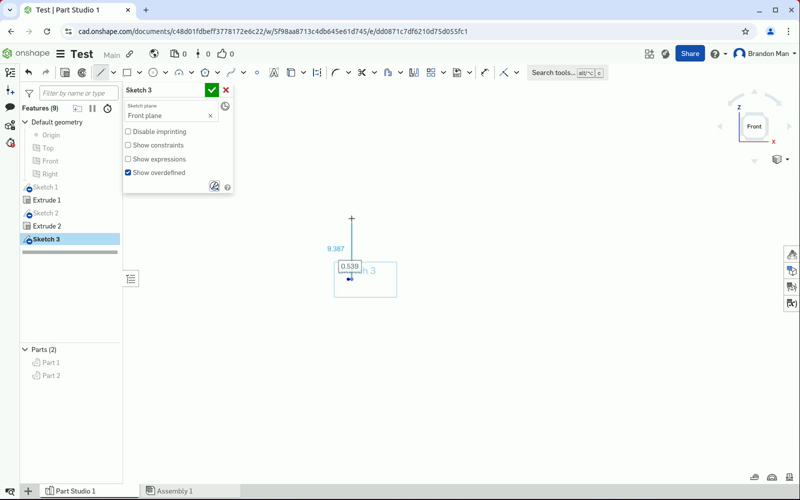
click(351, 218)
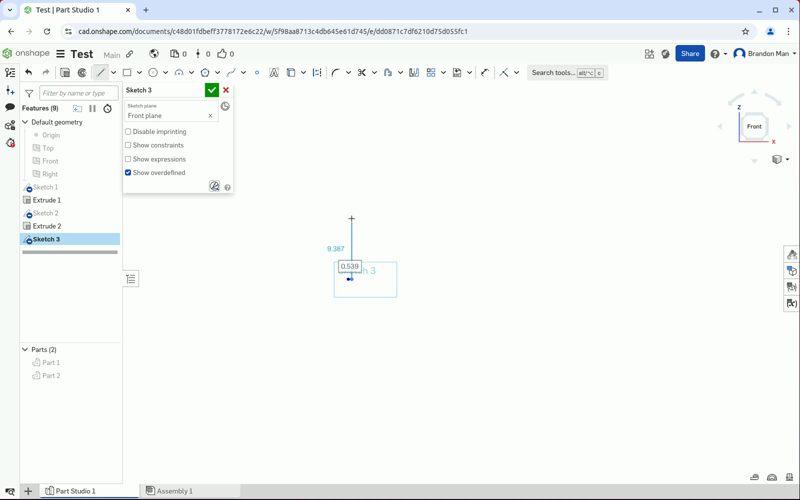
key_up(shift)
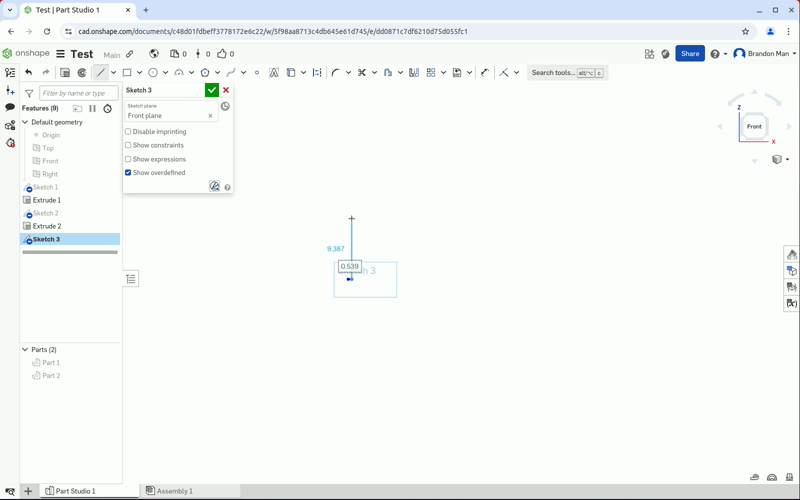
key_down(shift)
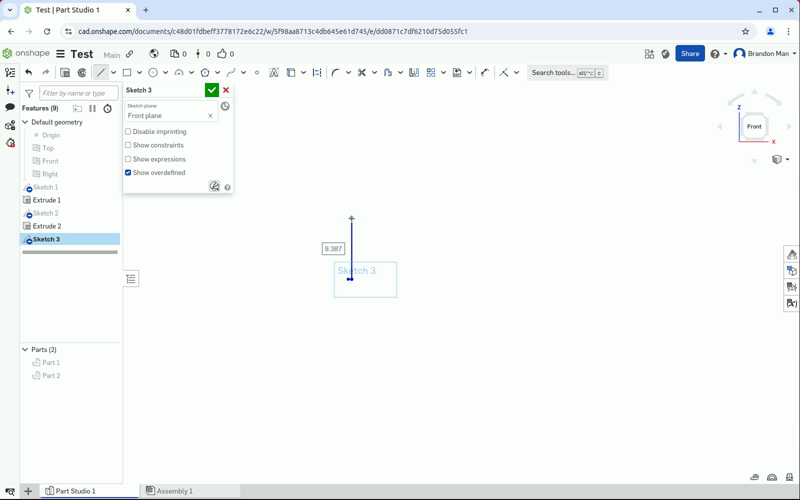
mouse_move(381, 218)
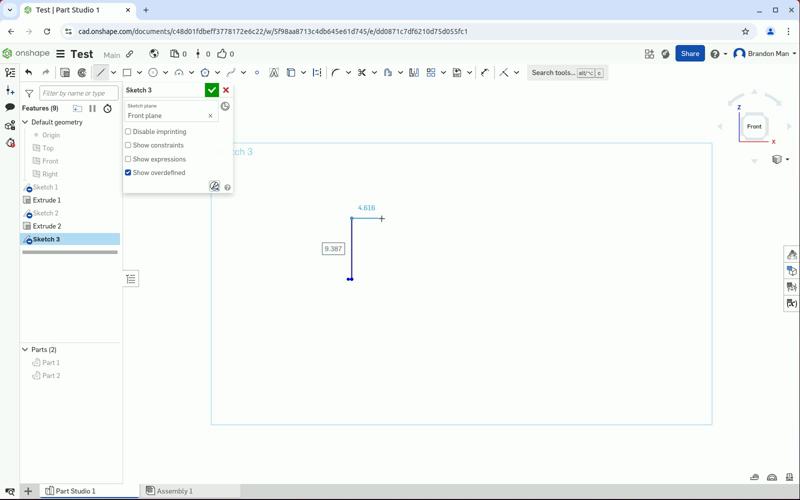
mouse_move(348, 218)
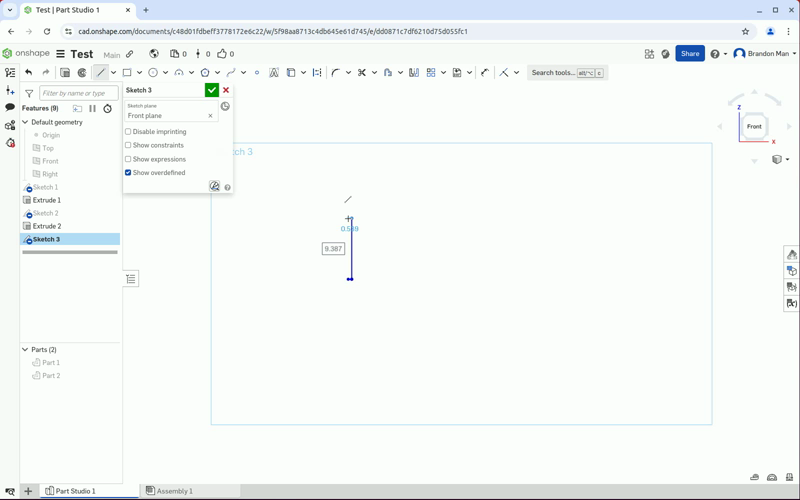
scroll(6)
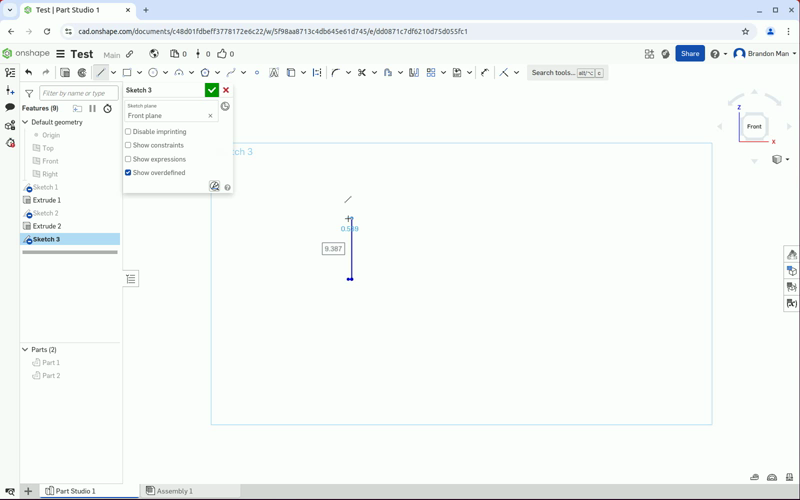
scroll(6)
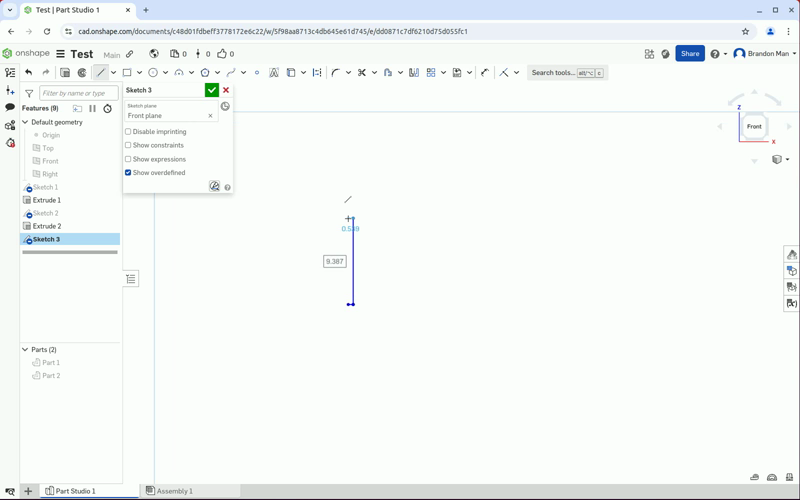
scroll(6)
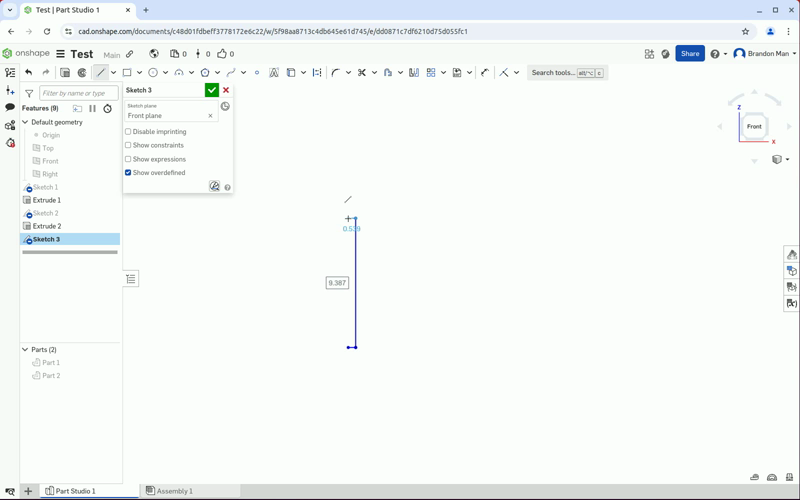
scroll(6)
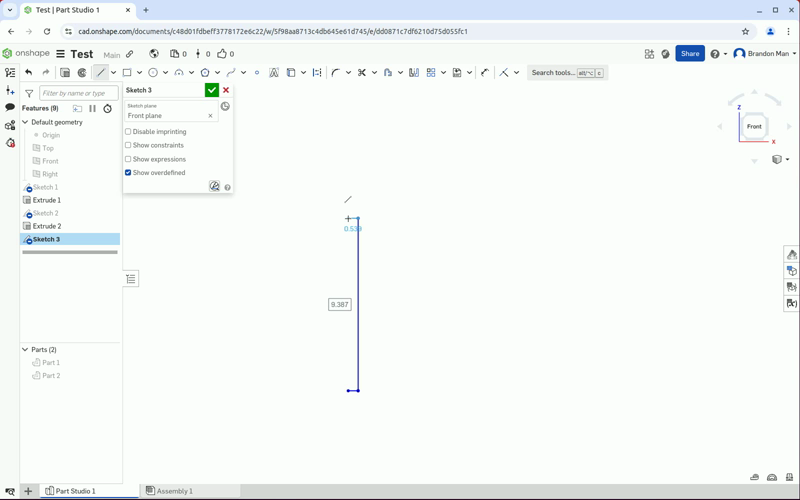
scroll(6)
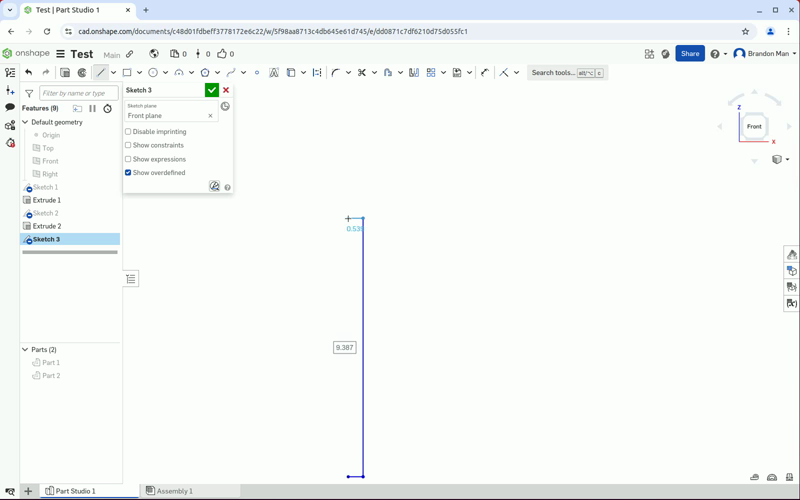
scroll(6)
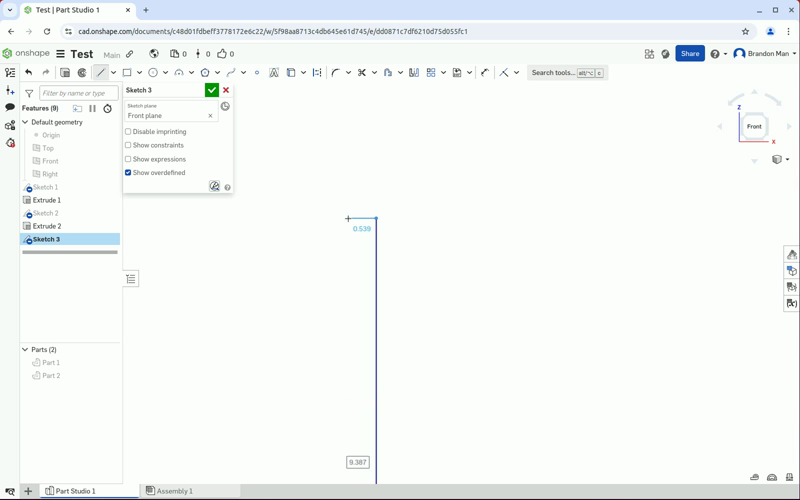
scroll(6)
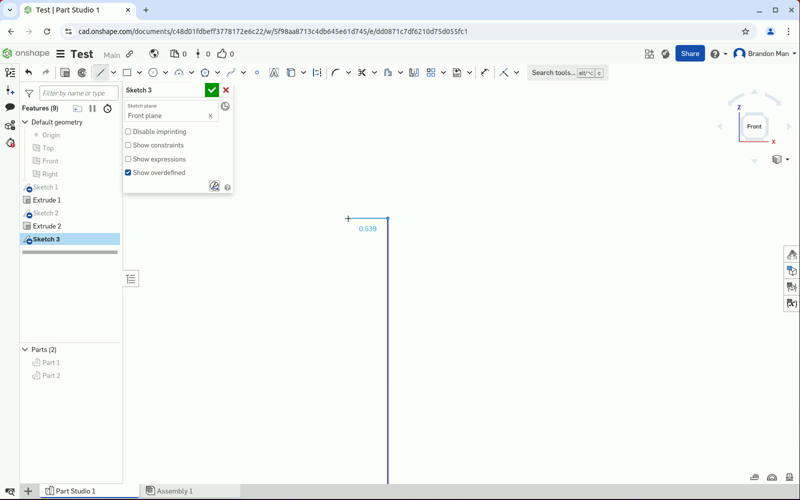
click(348, 218)
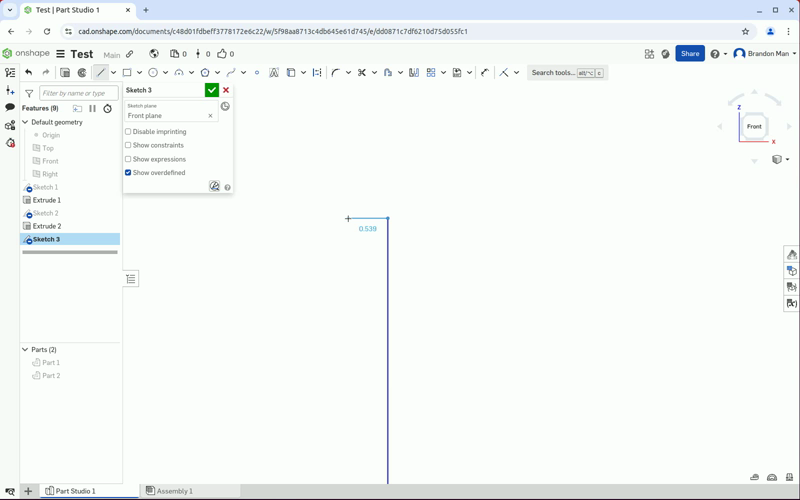
scroll(-6)
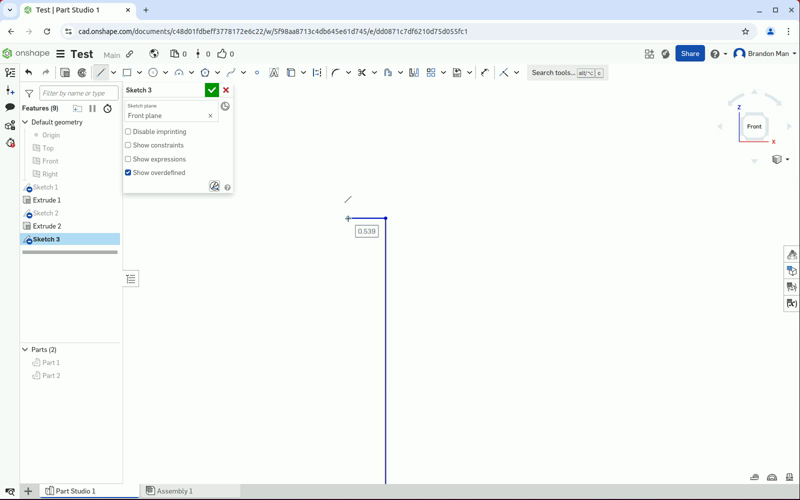
scroll(-6)
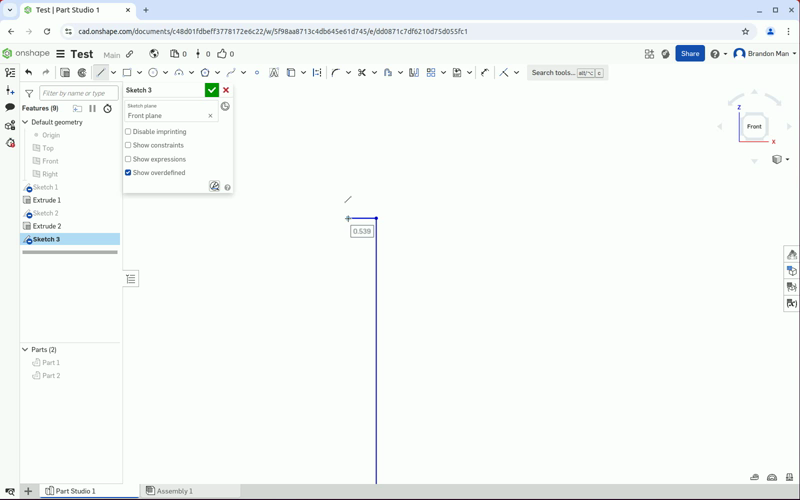
scroll(-6)
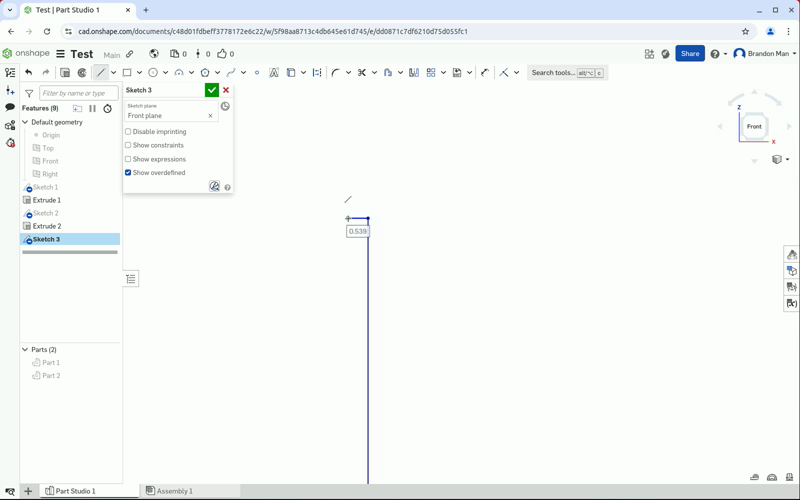
scroll(-6)
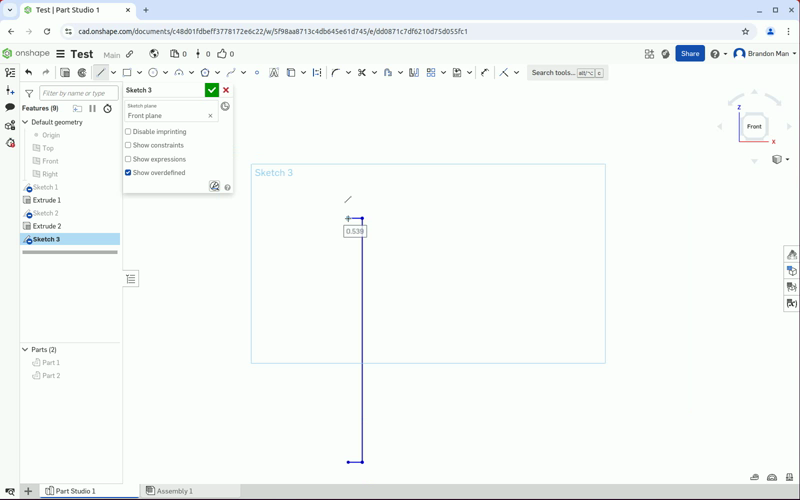
scroll(-6)
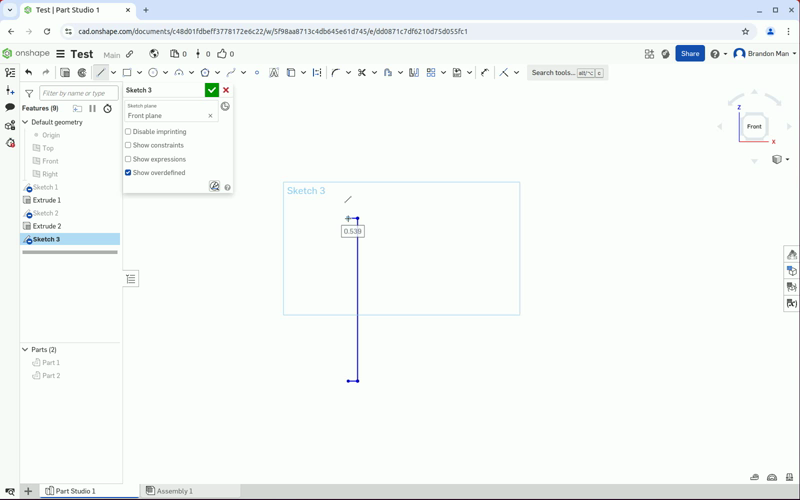
scroll(-6)
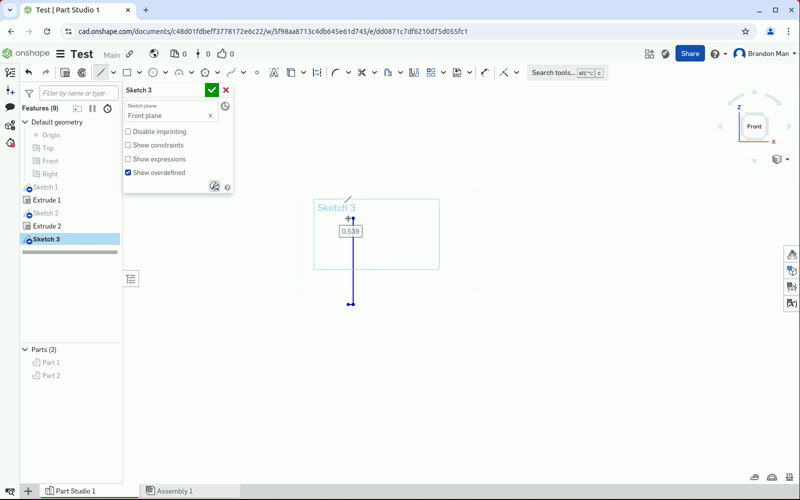
scroll(-6)
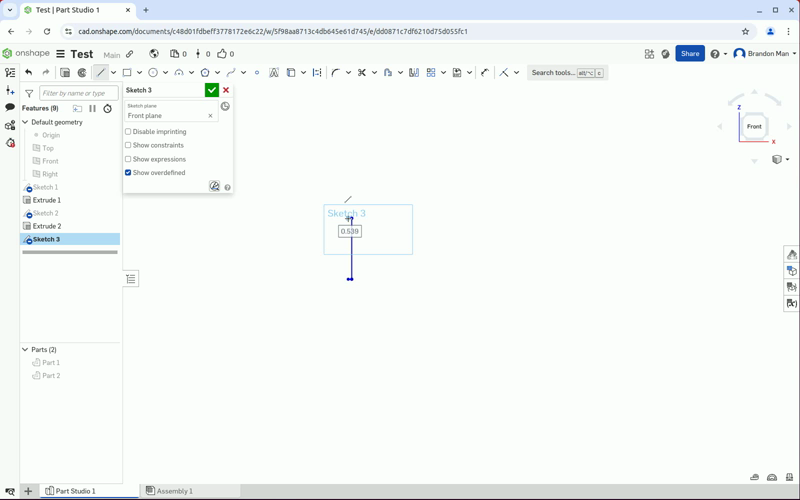
key_up(shift)
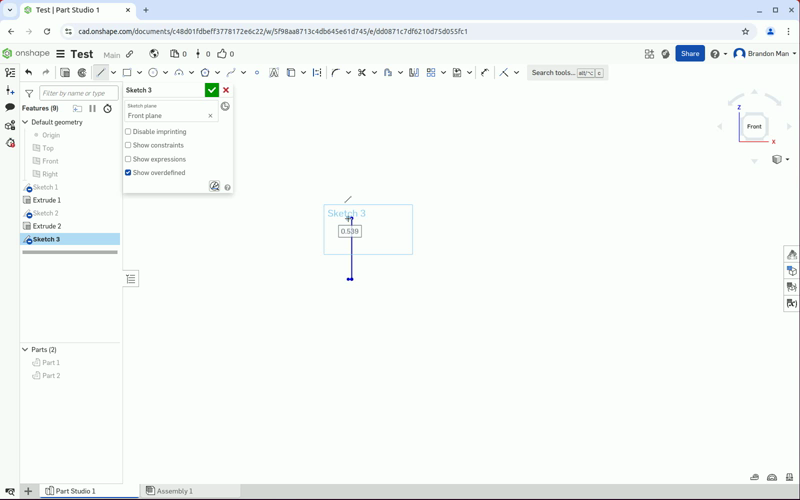
key_down(shift)
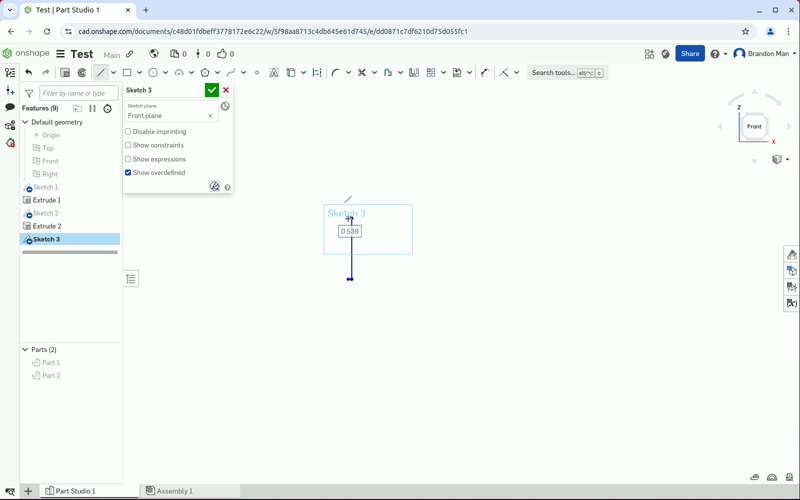
mouse_move(348, 279)
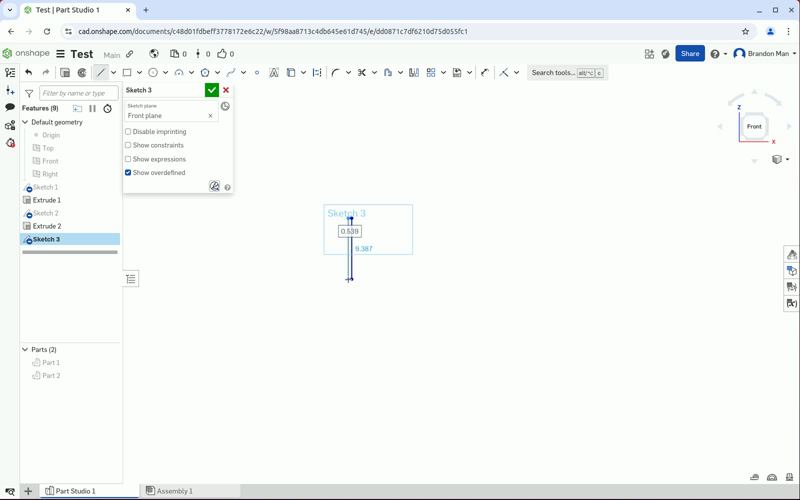
scroll(6)
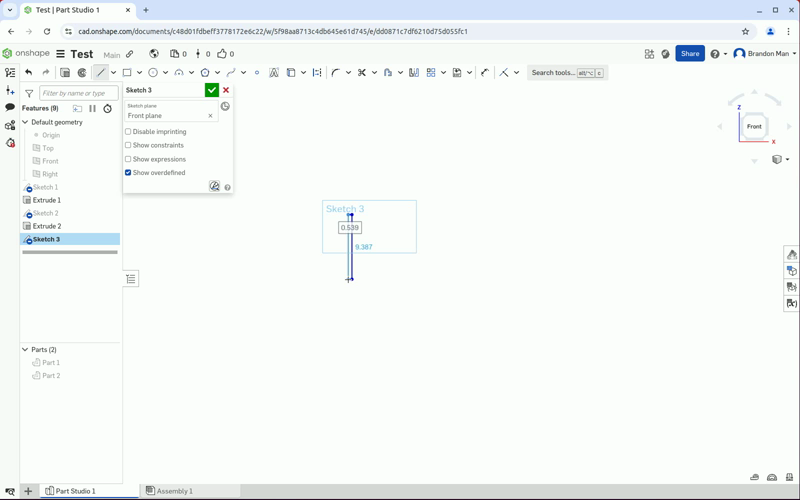
scroll(6)
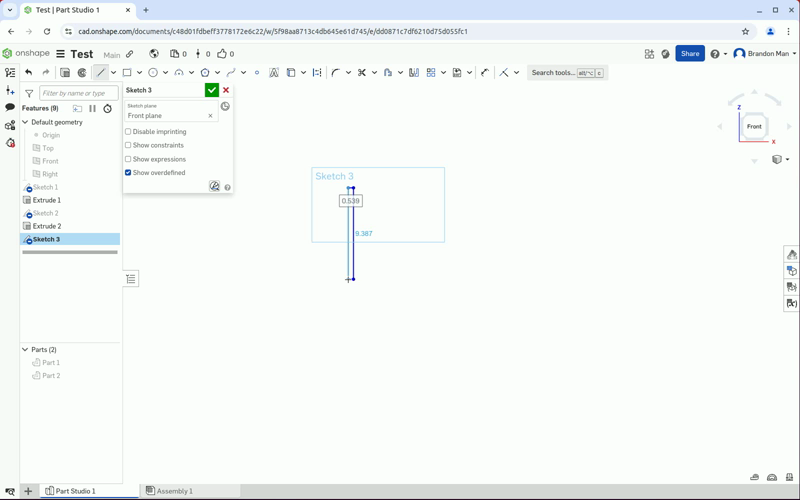
scroll(6)
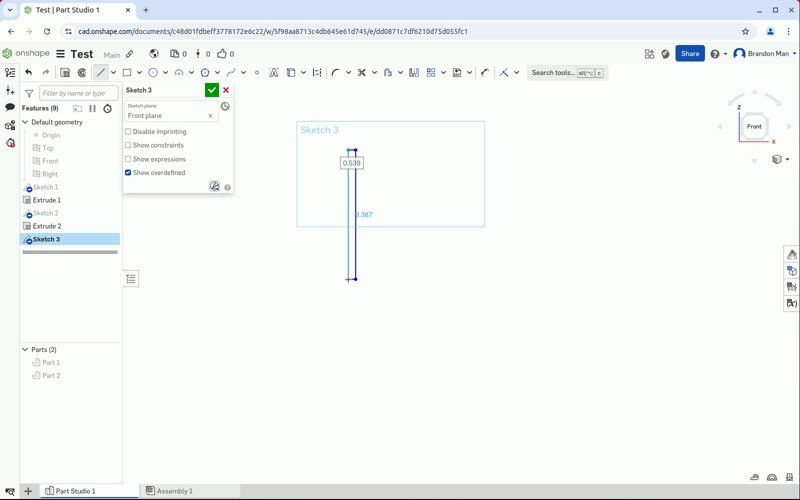
scroll(6)
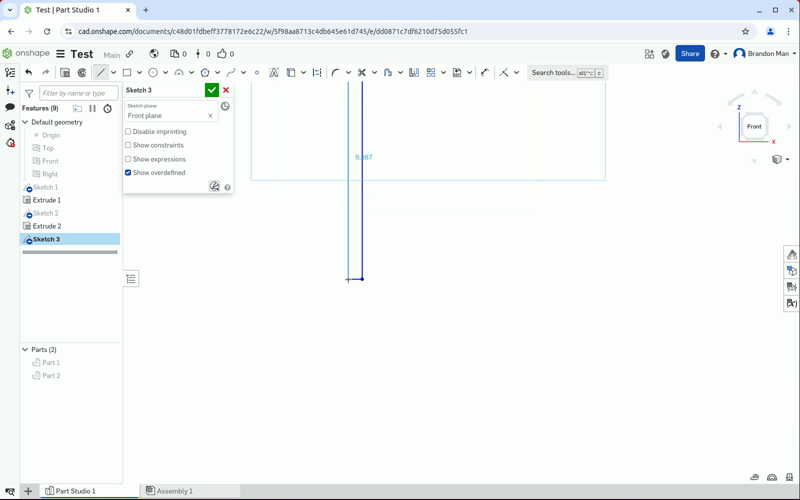
scroll(6)
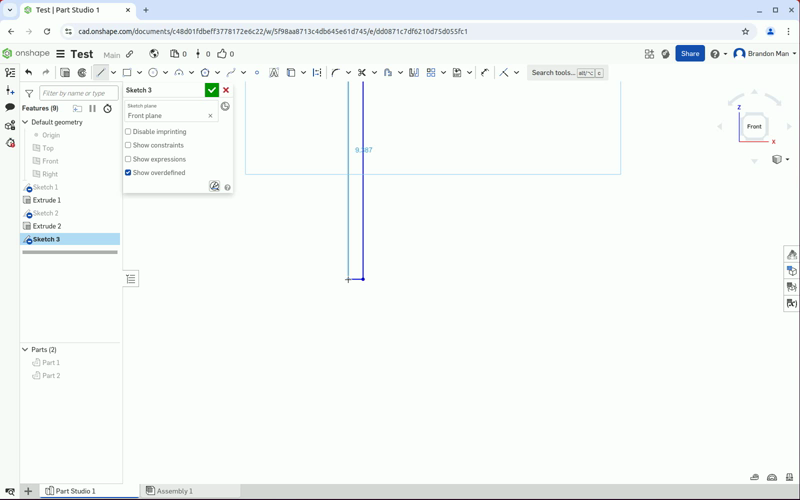
scroll(6)
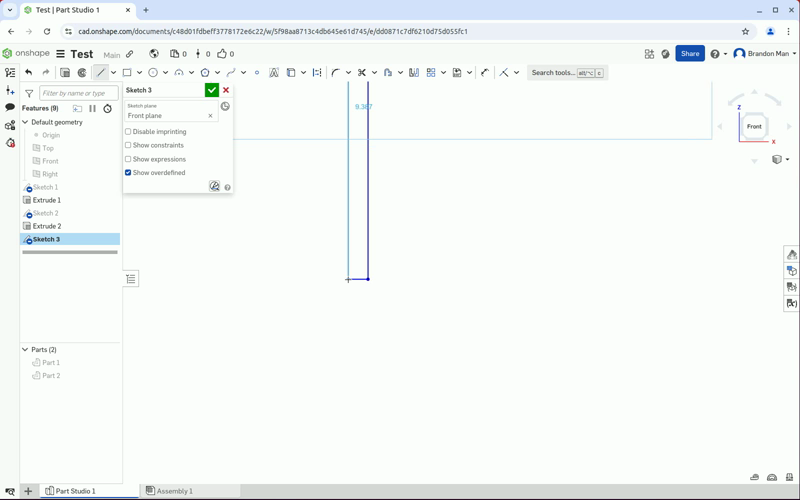
scroll(6)
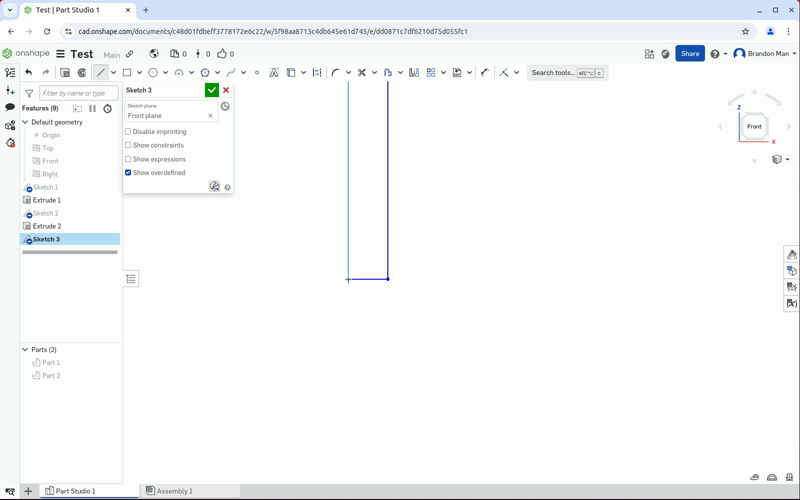
key_up(shift)
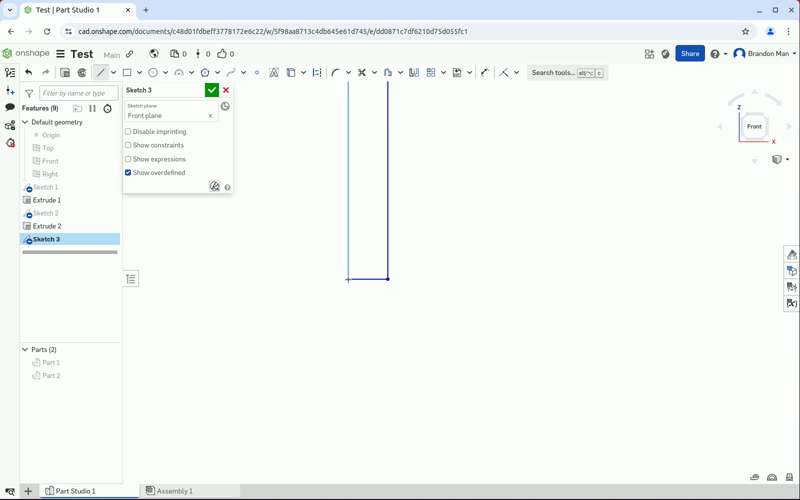
click(348, 279)
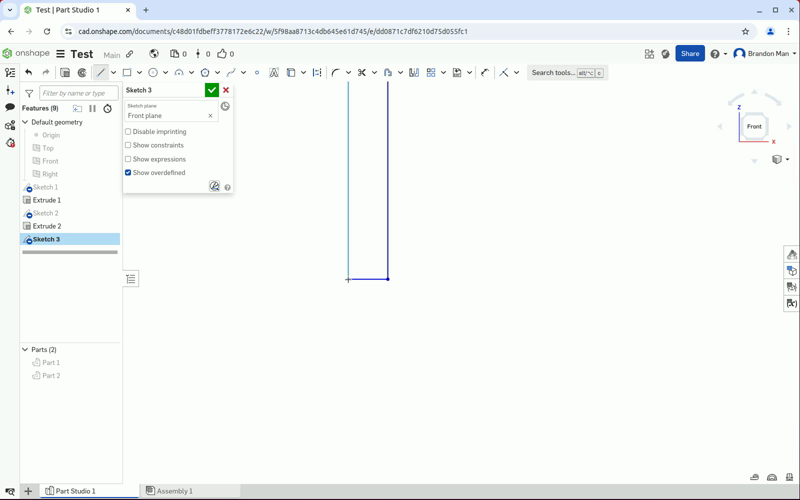
scroll(-6)
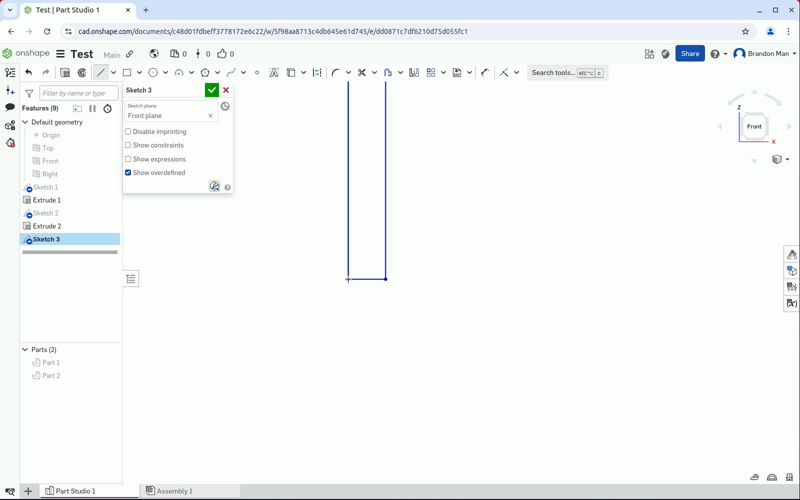
scroll(-6)
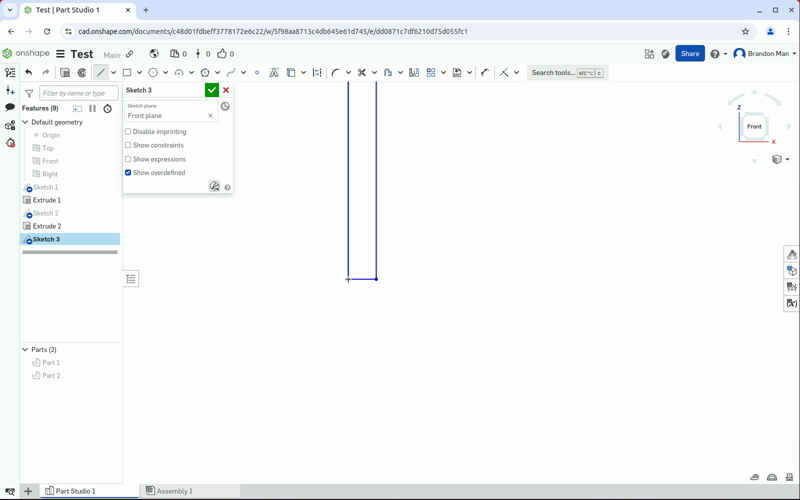
scroll(-6)
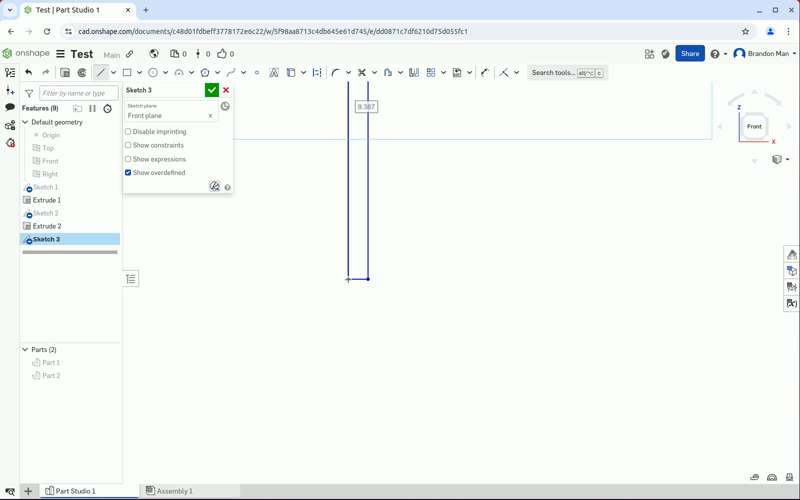
scroll(-6)
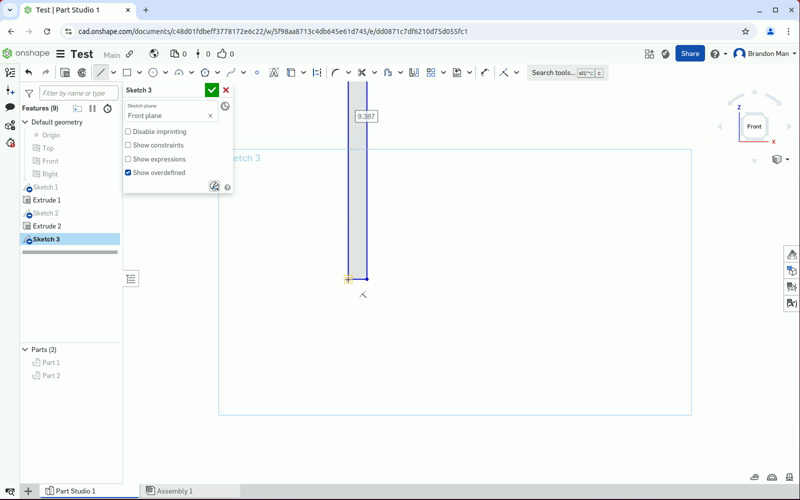
scroll(-6)
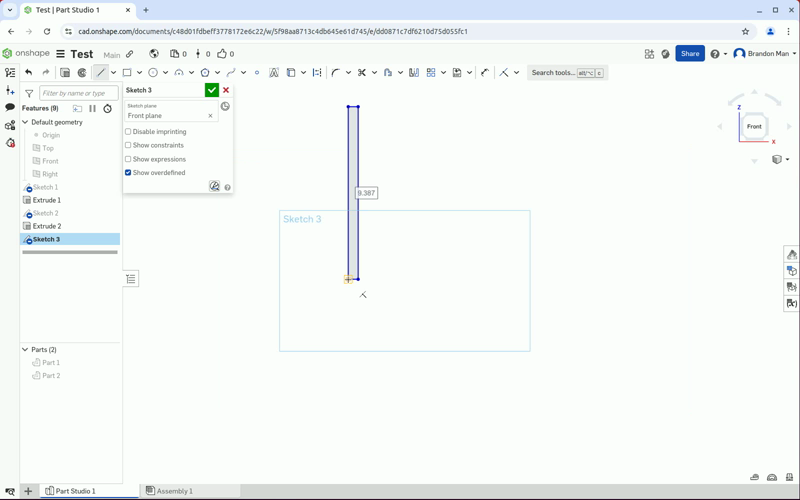
scroll(-6)
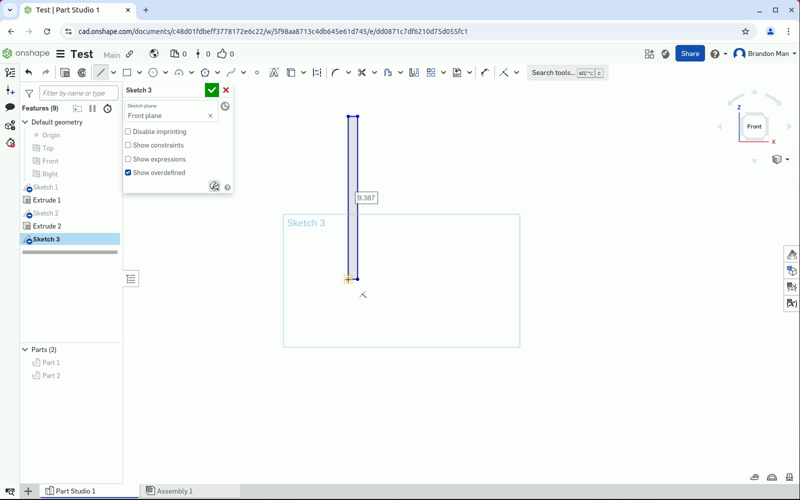
scroll(-6)
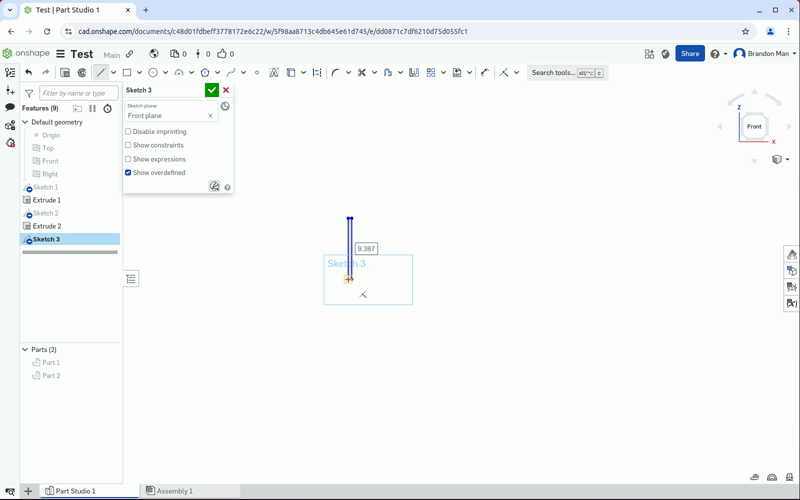
key(esc)
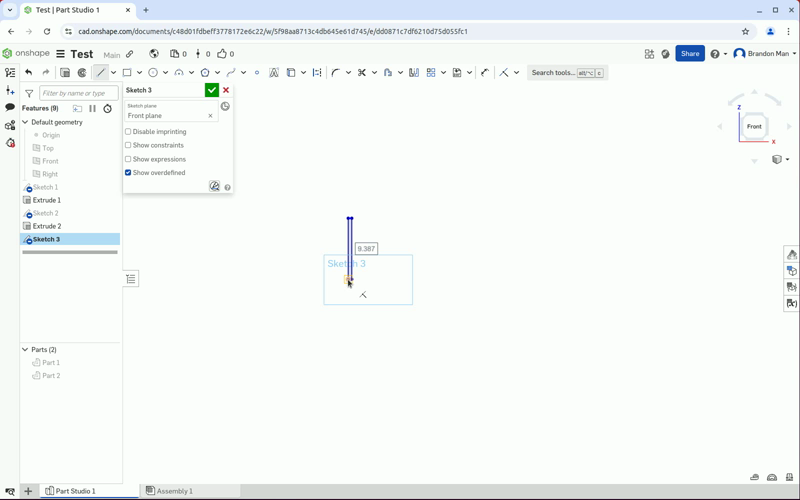
mouse_move(350, 240)
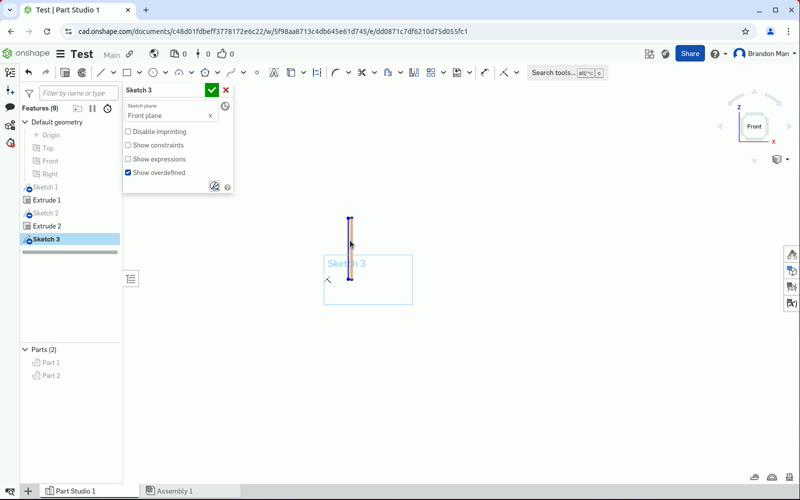
scroll(6)
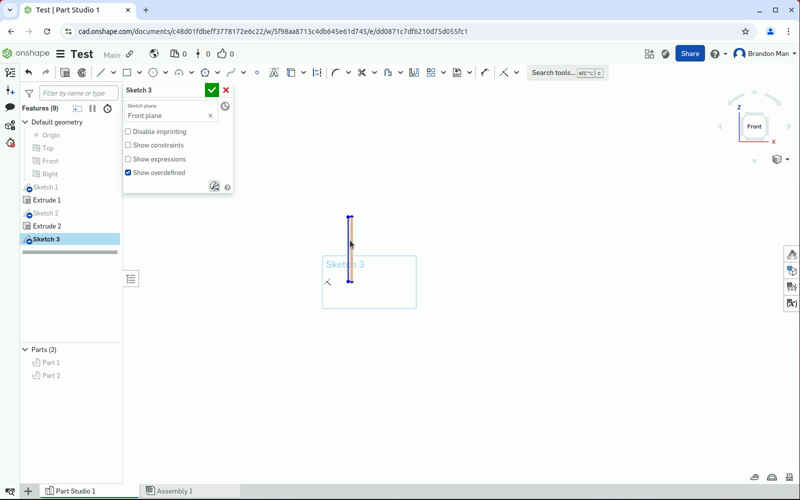
scroll(6)
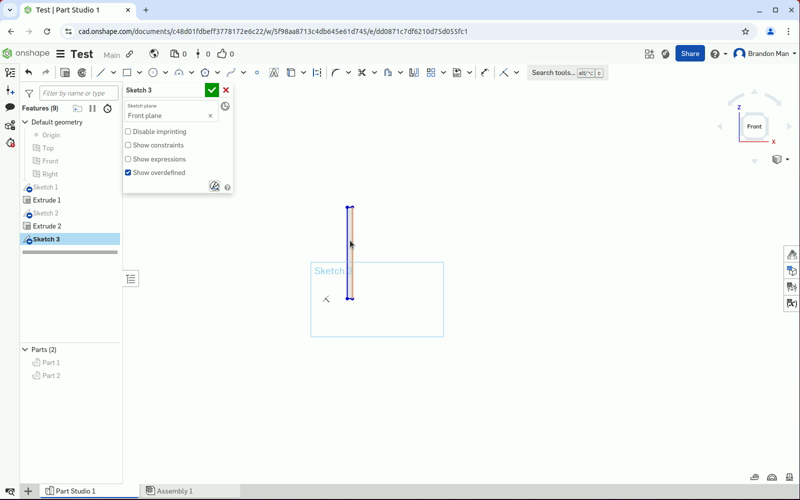
scroll(6)
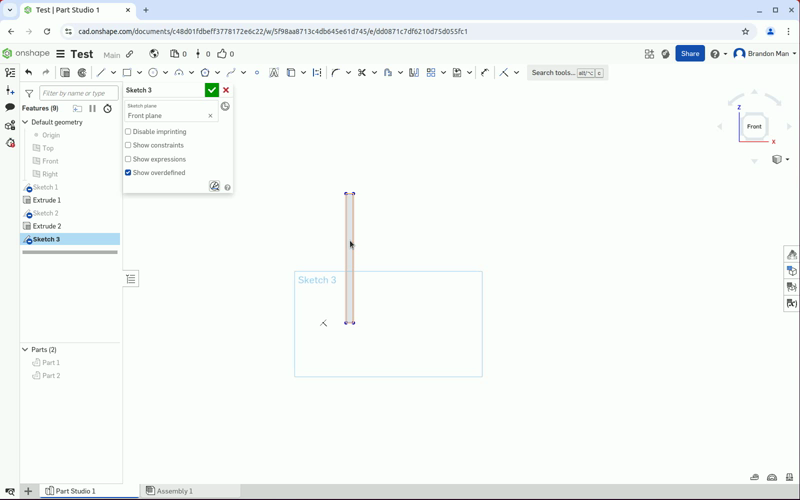
scroll(6)
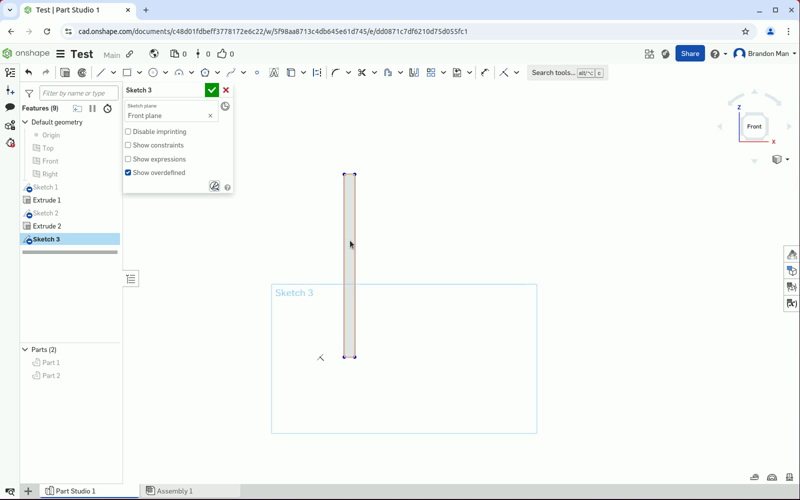
scroll(6)
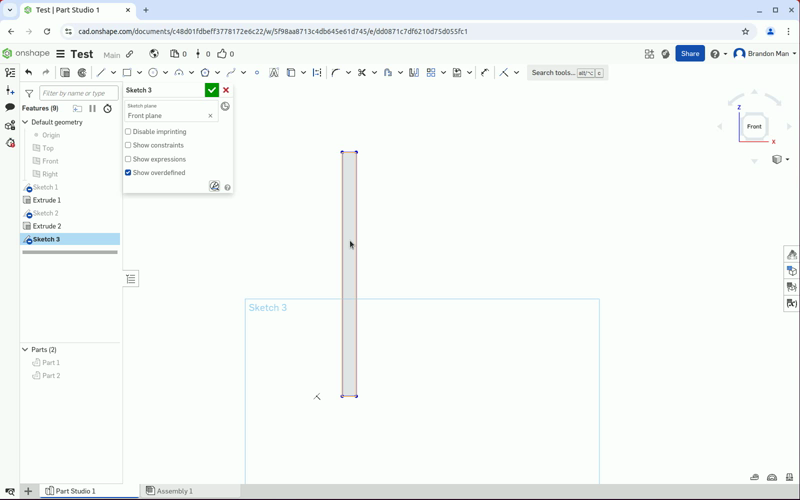
scroll(6)
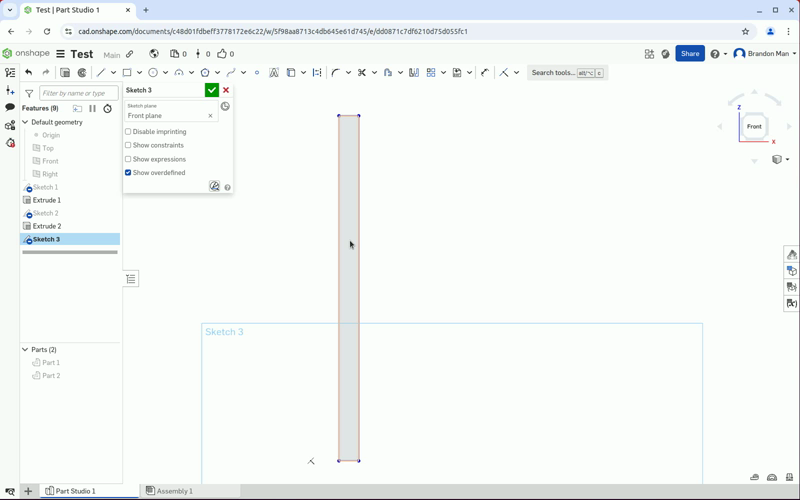
scroll(6)
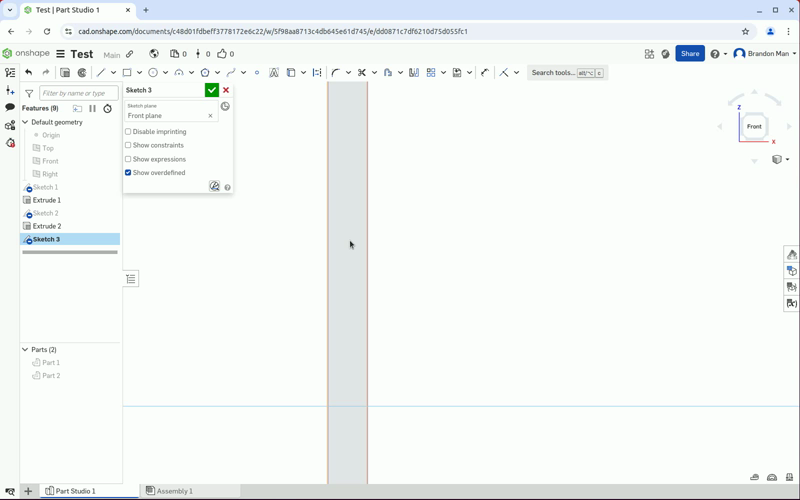
click(350, 240)
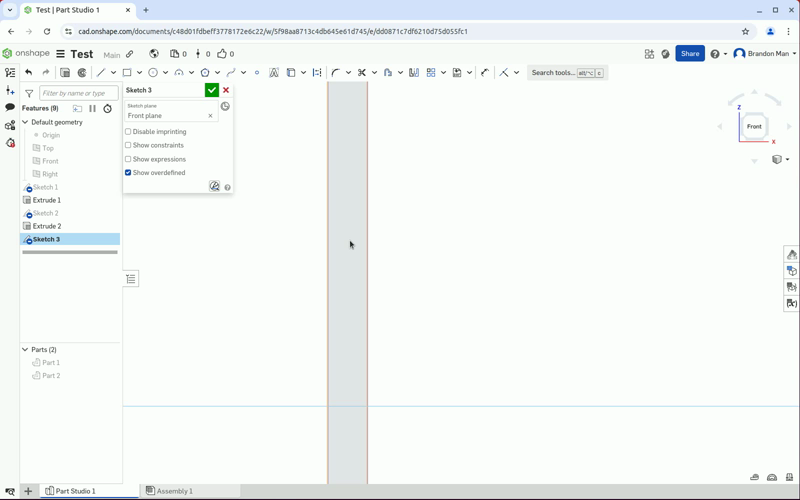
scroll(-6)
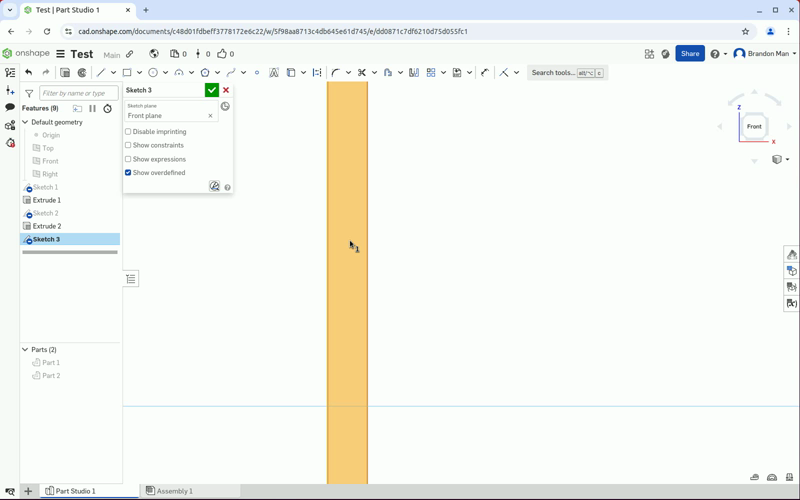
scroll(-6)
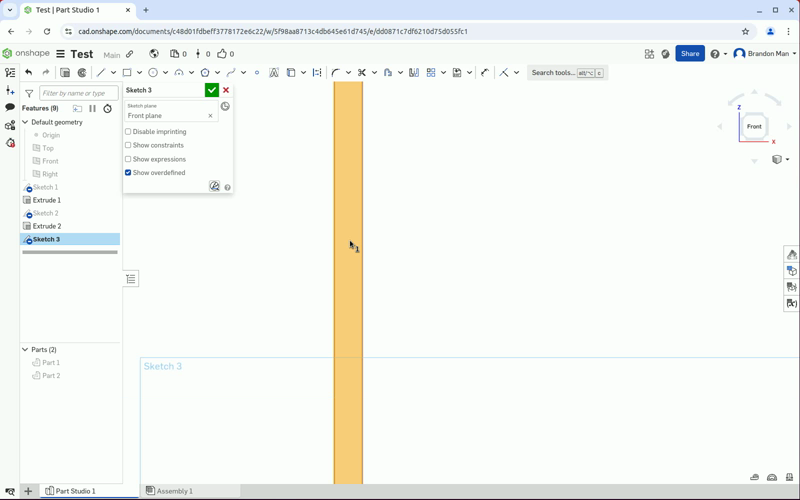
scroll(-6)
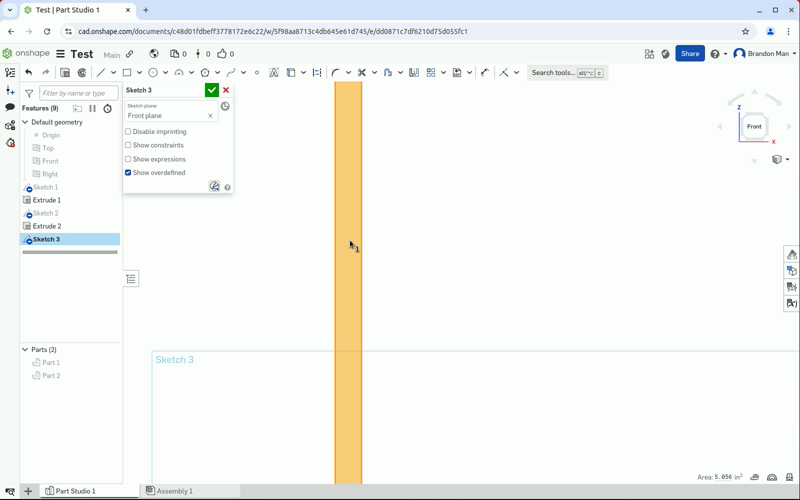
scroll(-6)
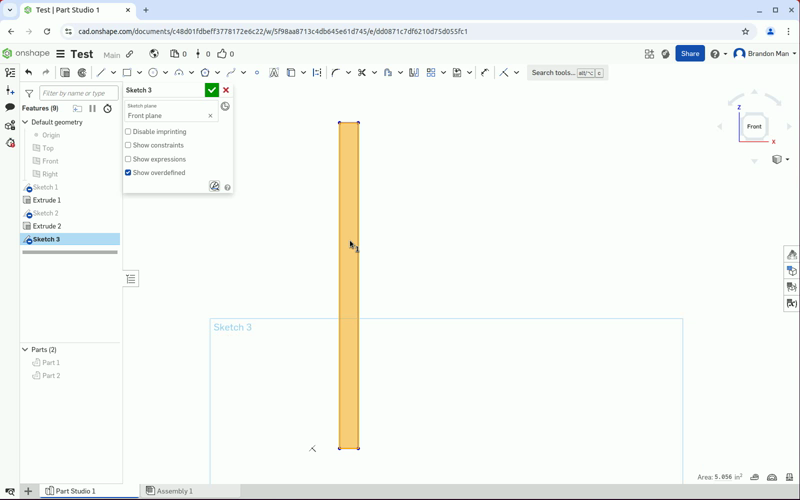
scroll(-6)
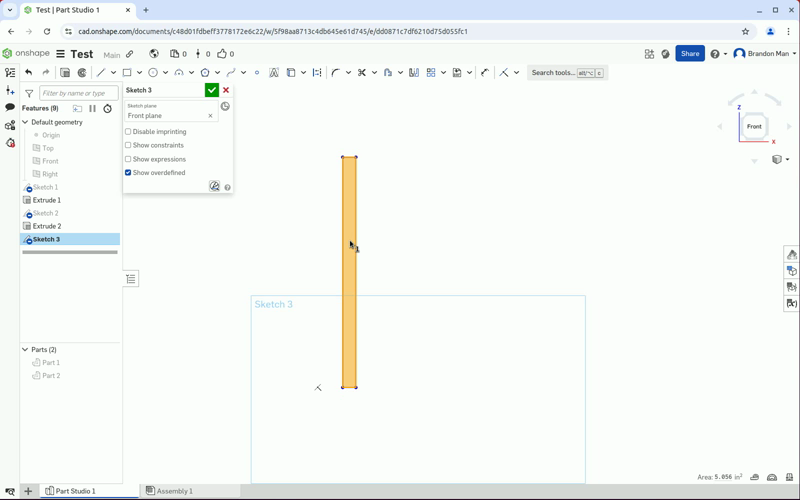
scroll(-6)
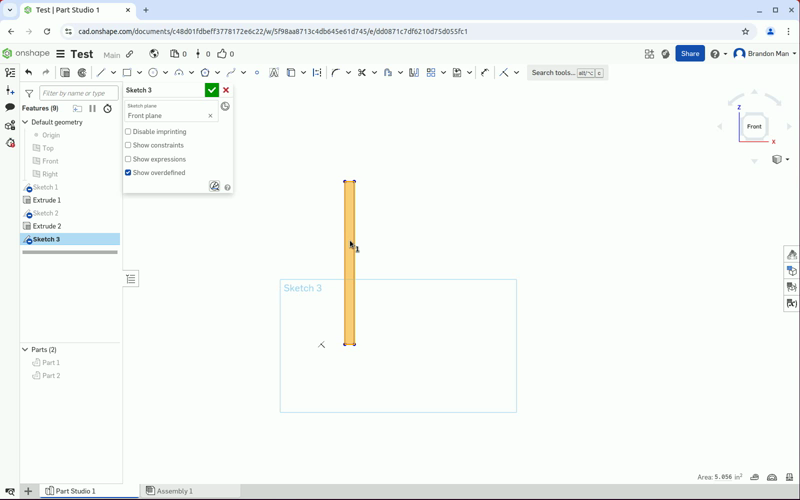
scroll(-6)
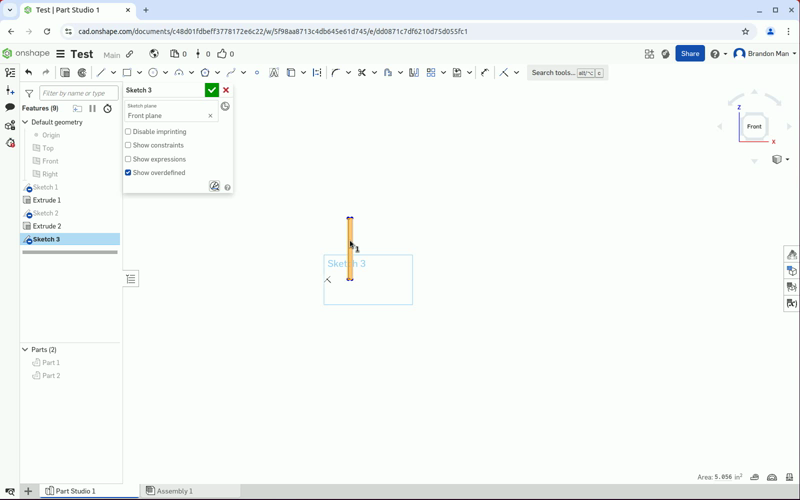
mouse_move(73, 352)
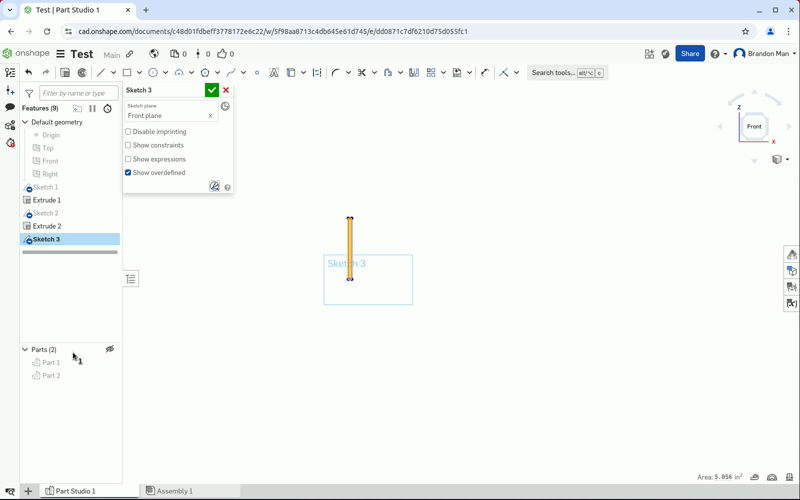
key(shift+y)
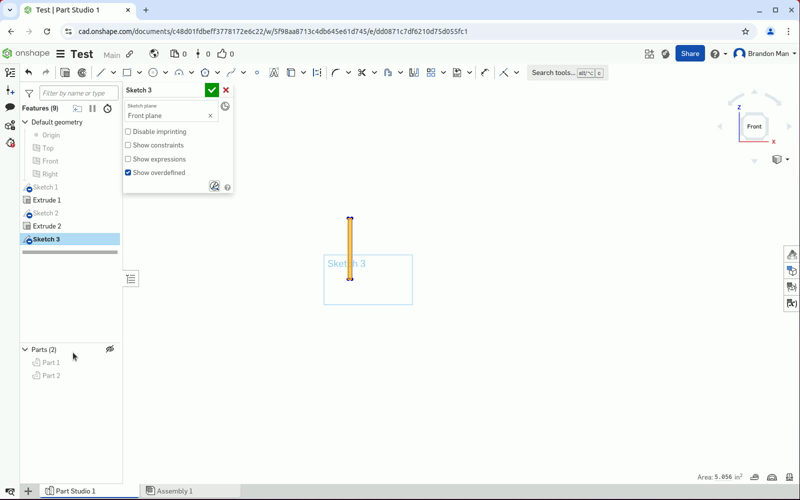
key(shift+e)
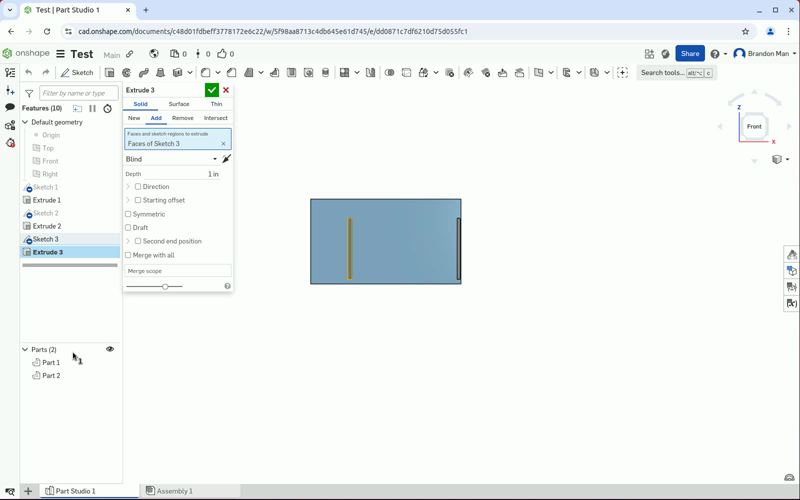
mouse_move(143, 106)
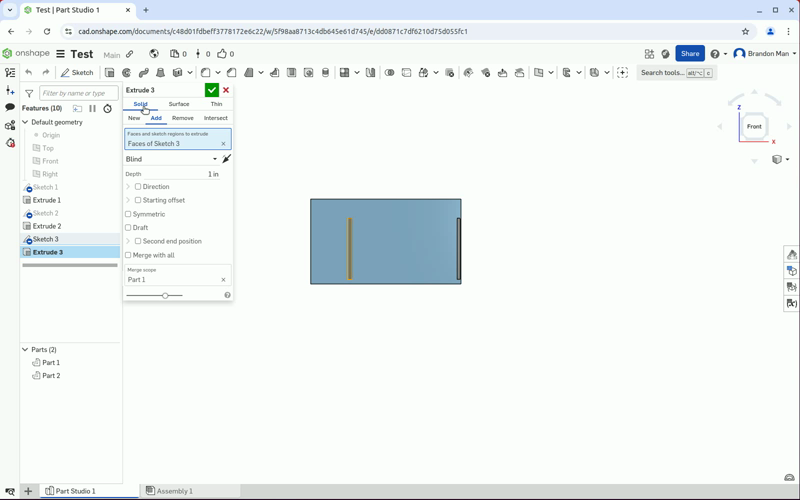
click(143, 106)
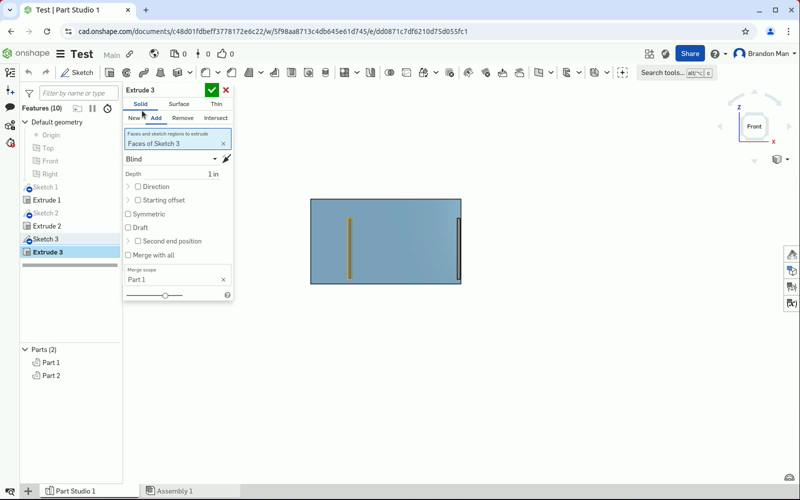
mouse_move(137, 120)
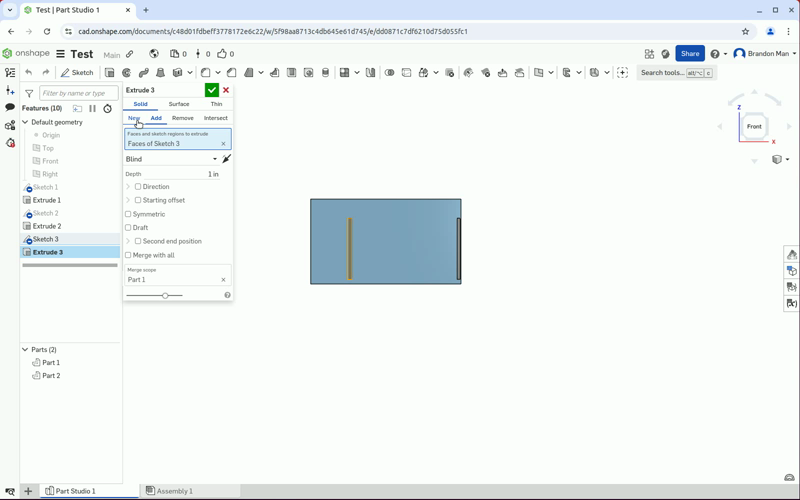
click(137, 120)
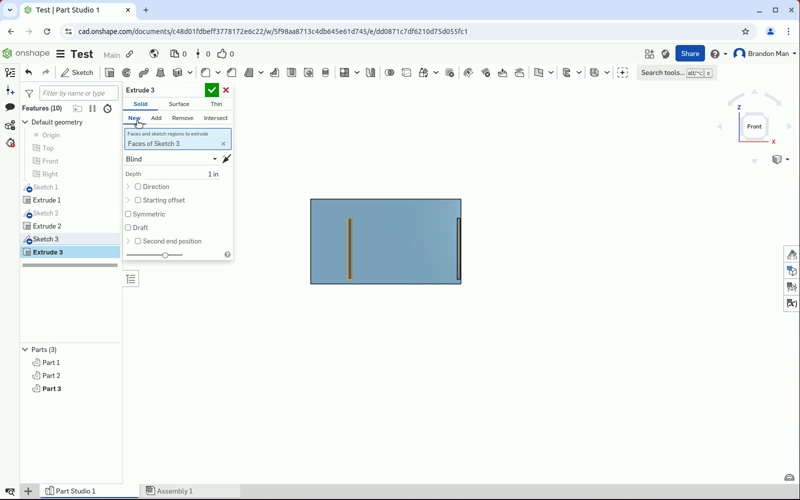
key(tab, 4)
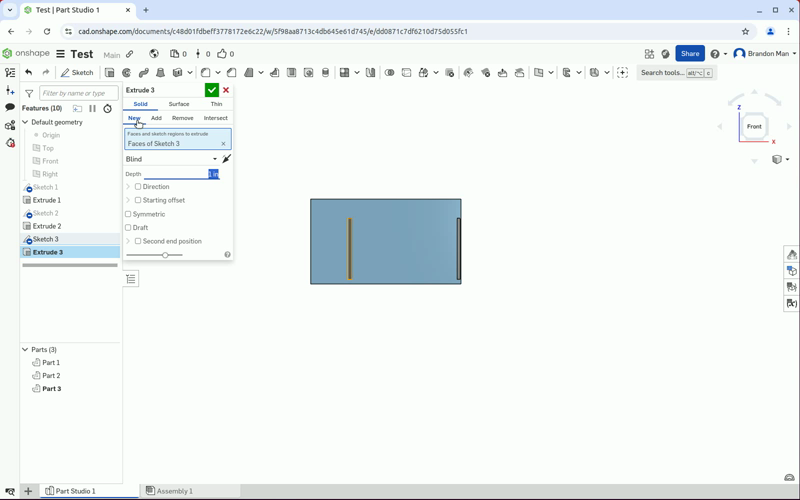
text(6.499)
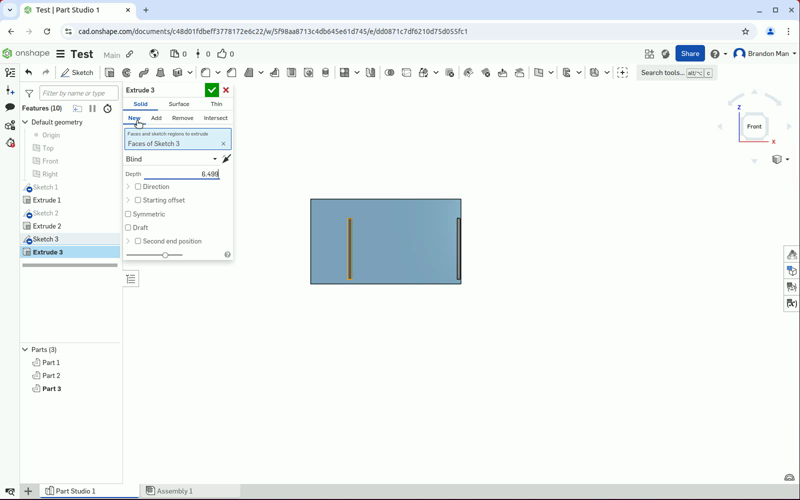
key(enter)
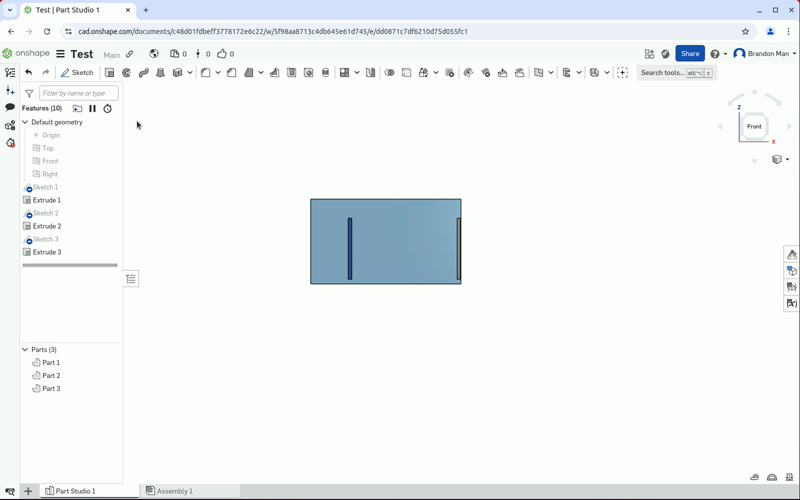
key(shift+h)
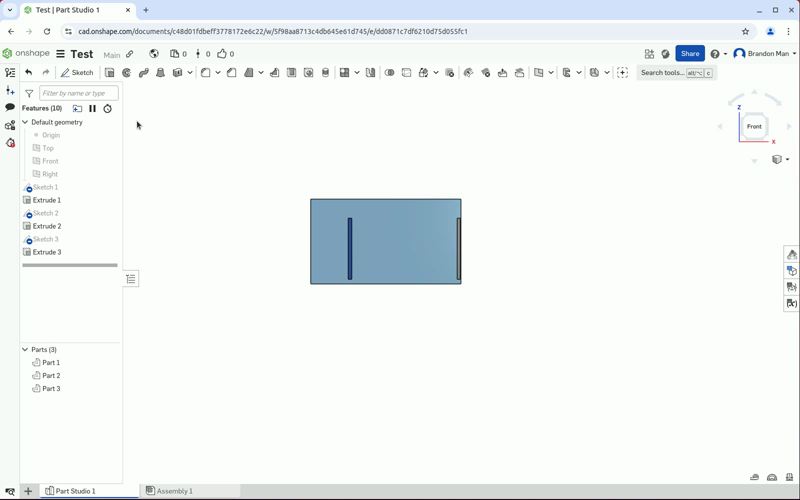
key(shift+h)
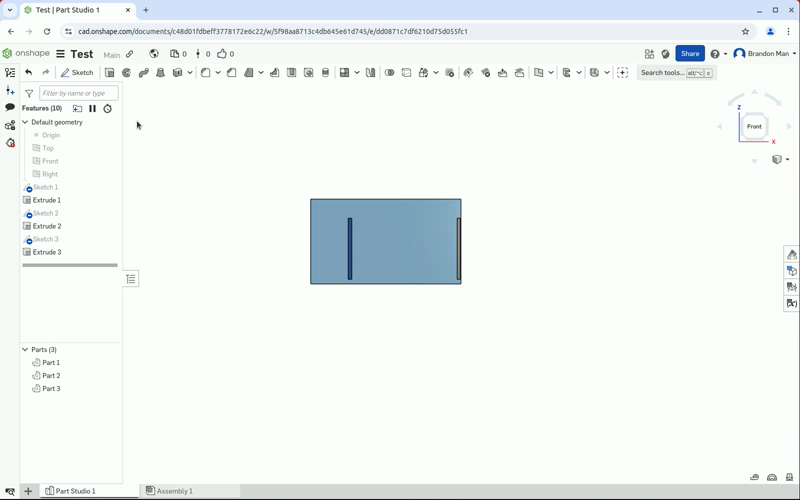
mouse_move(73, 189)
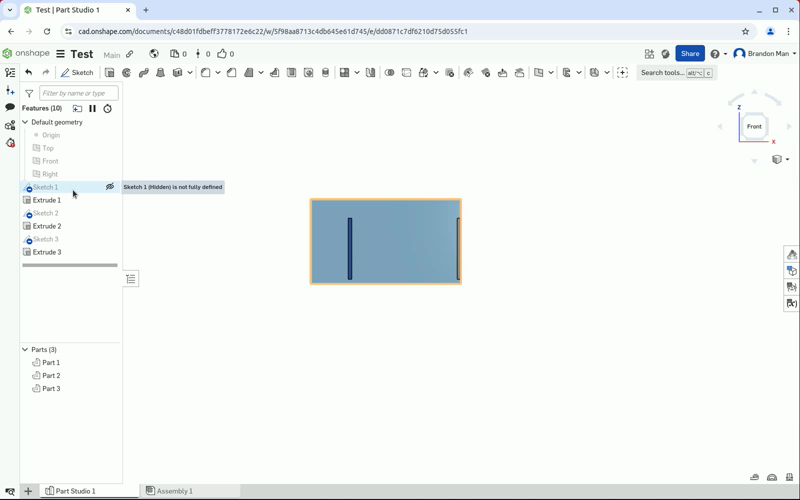
click(73, 189)
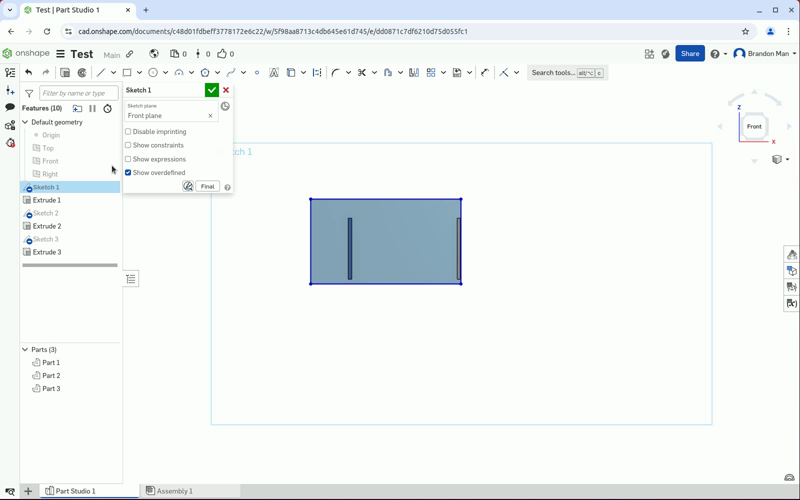
mouse_move(229, 92)
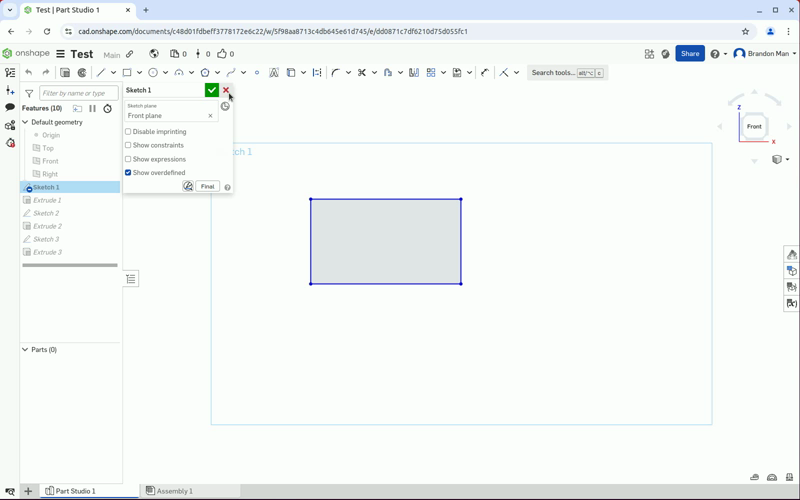
click(229, 92)
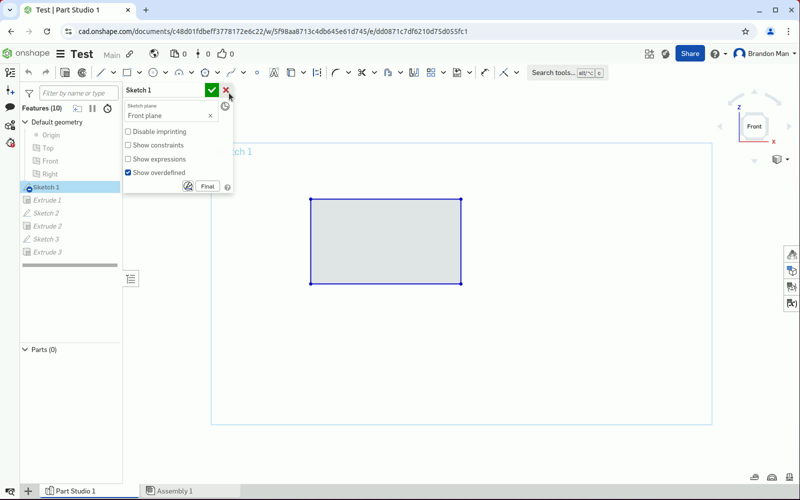
key(shift+s)
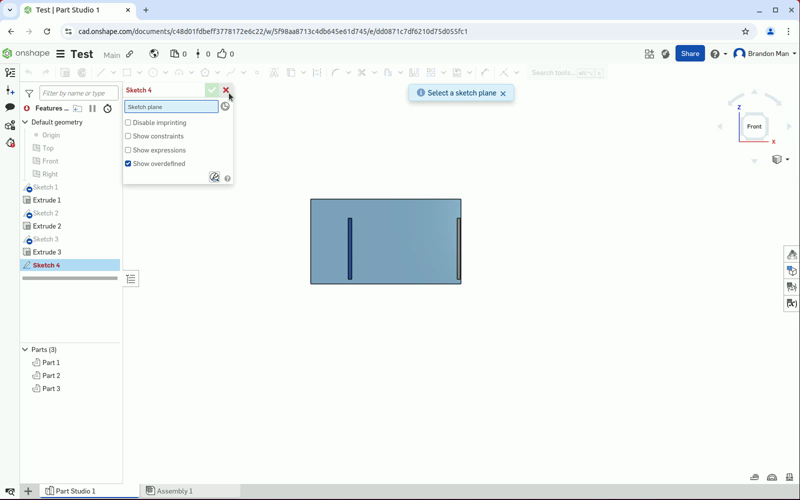
mouse_move(73, 163)
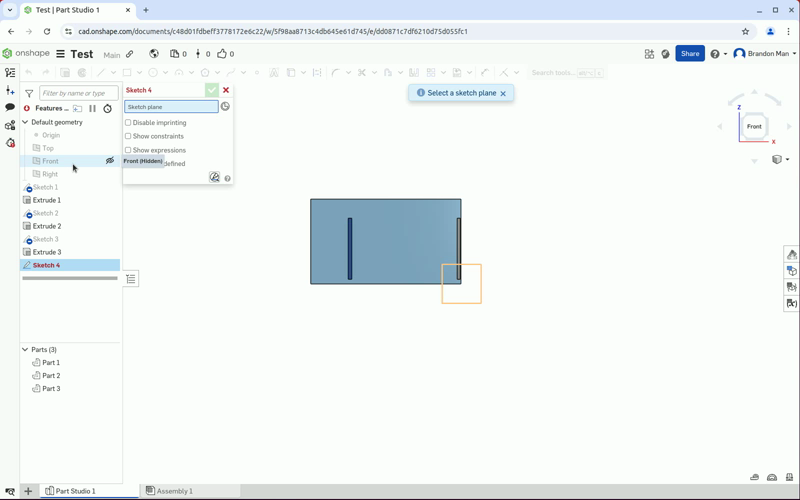
click(73, 163)
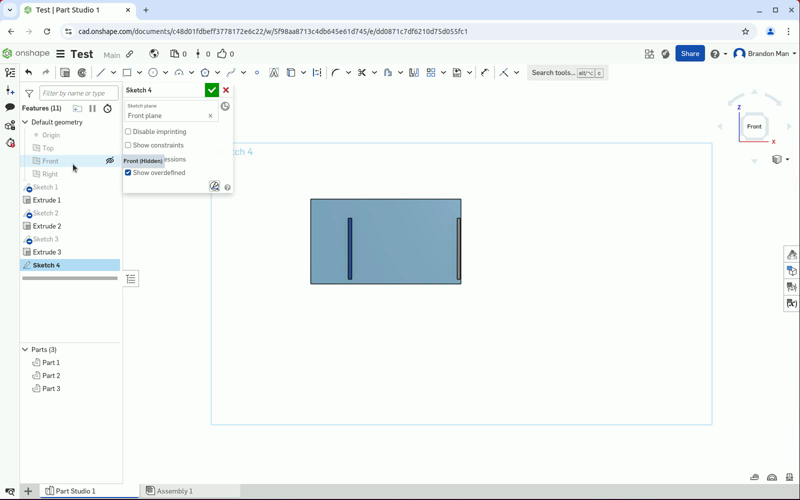
mouse_move(73, 352)
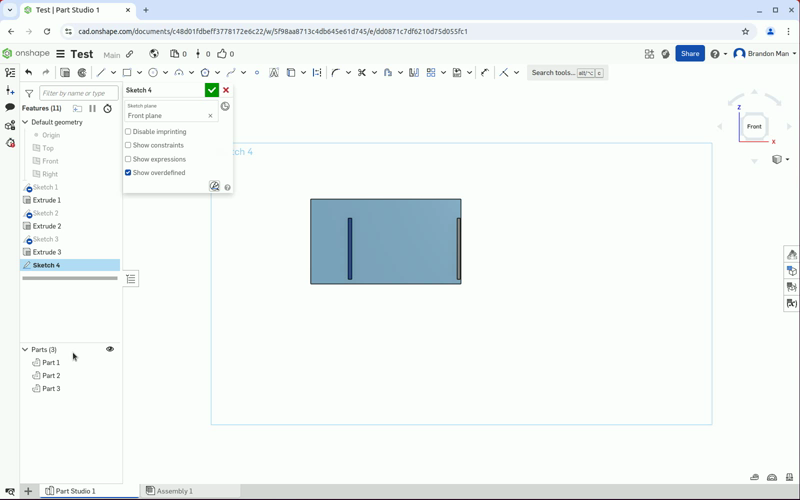
key(y)
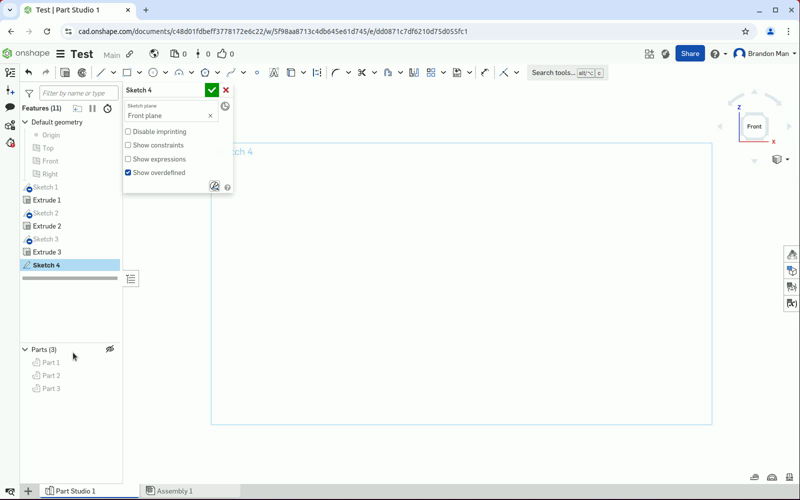
key(l)
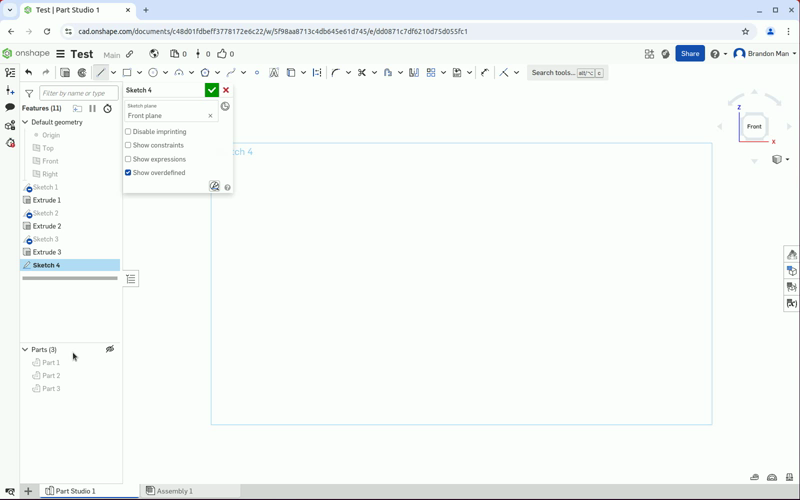
key_down(shift)
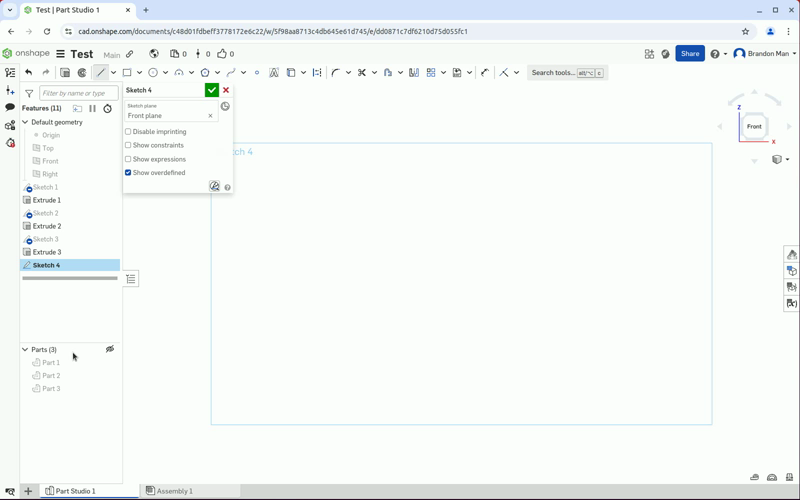
mouse_move(348, 282)
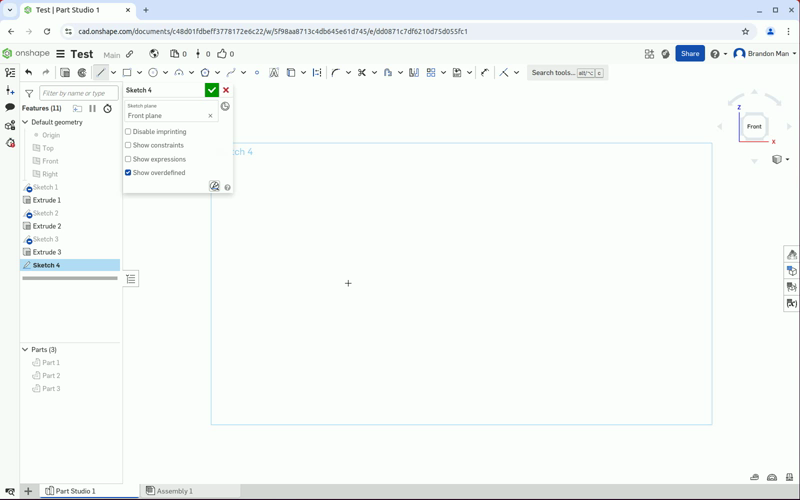
click(348, 282)
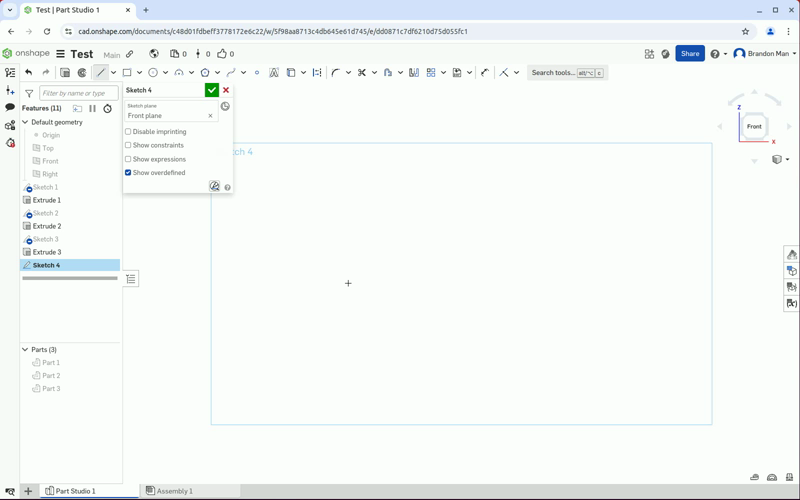
key_up(shift)
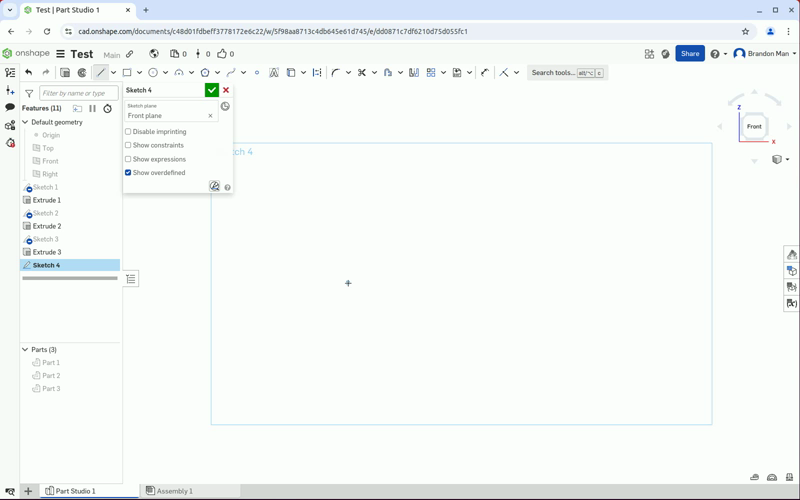
key_down(shift)
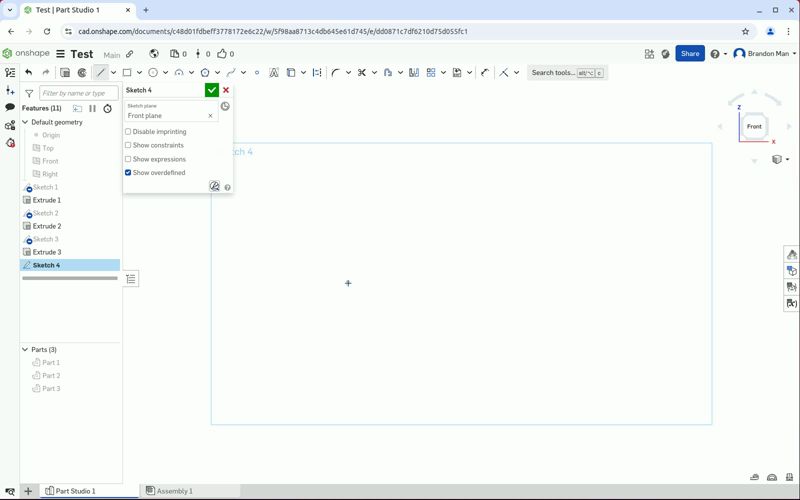
mouse_move(460, 282)
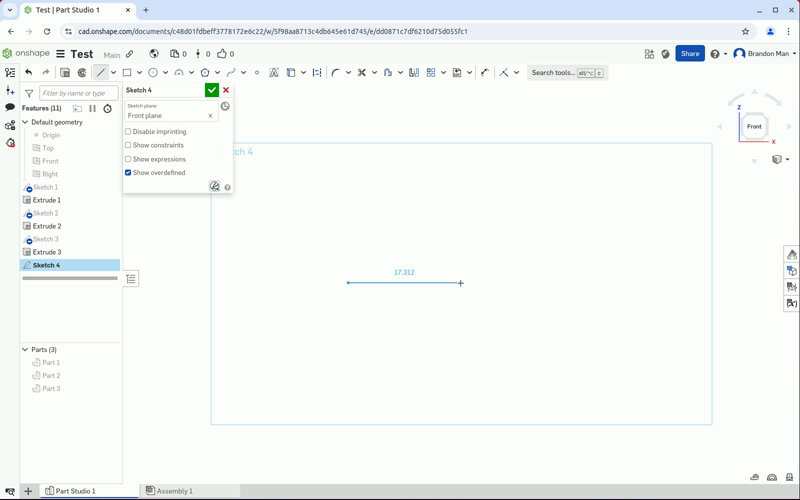
click(460, 282)
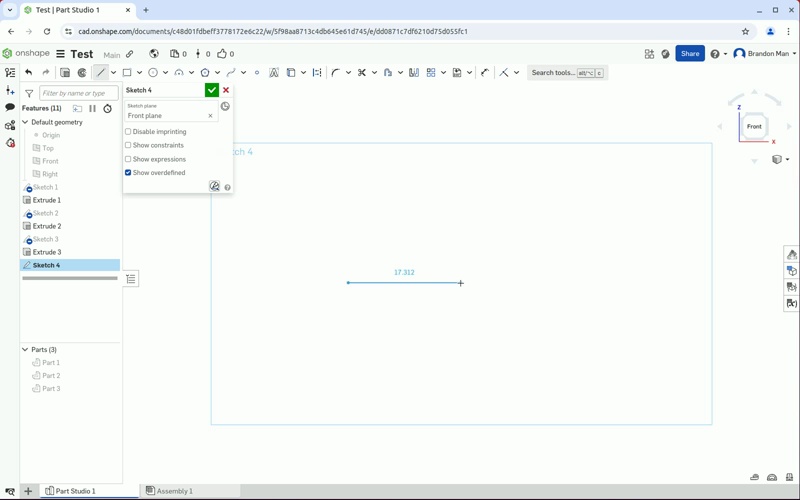
key_up(shift)
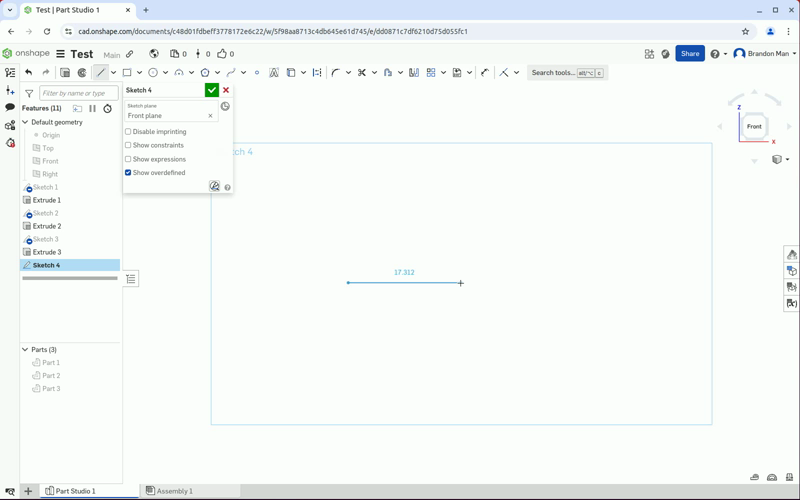
key_down(shift)
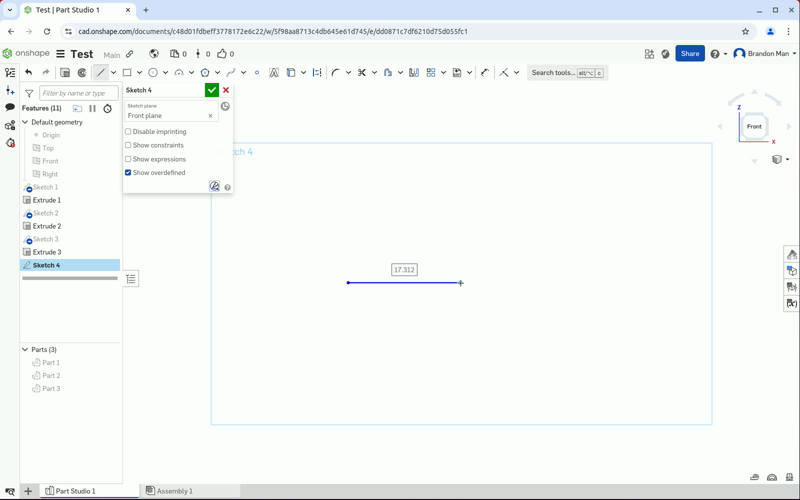
mouse_move(490, 282)
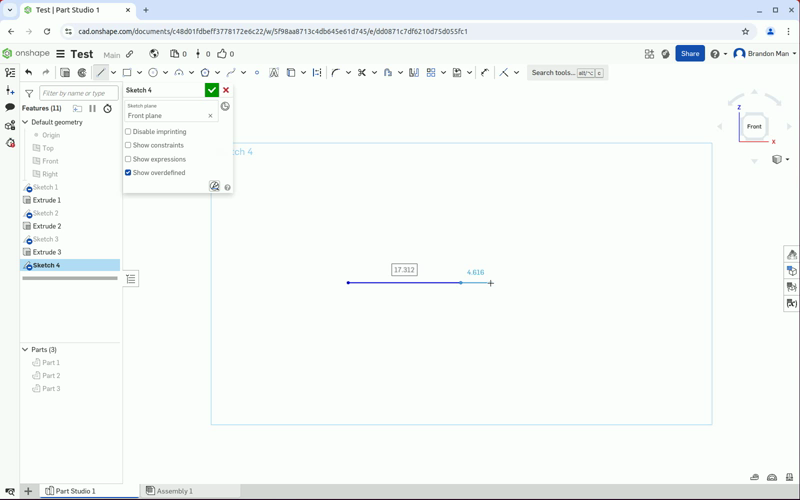
mouse_move(460, 279)
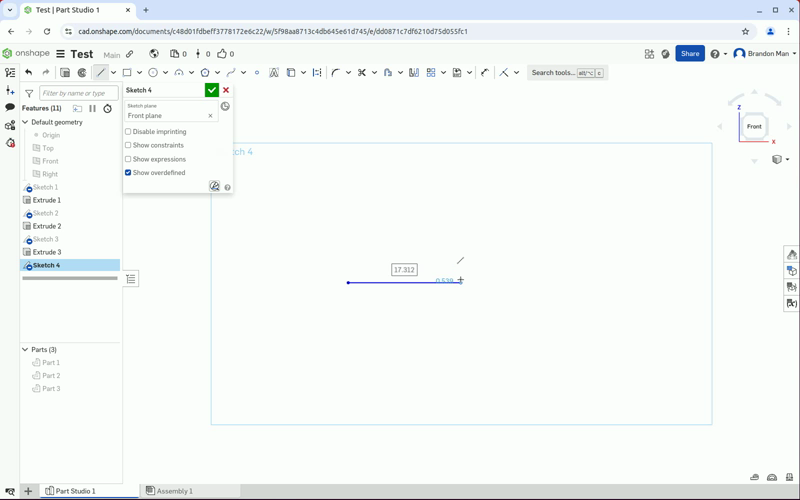
scroll(6)
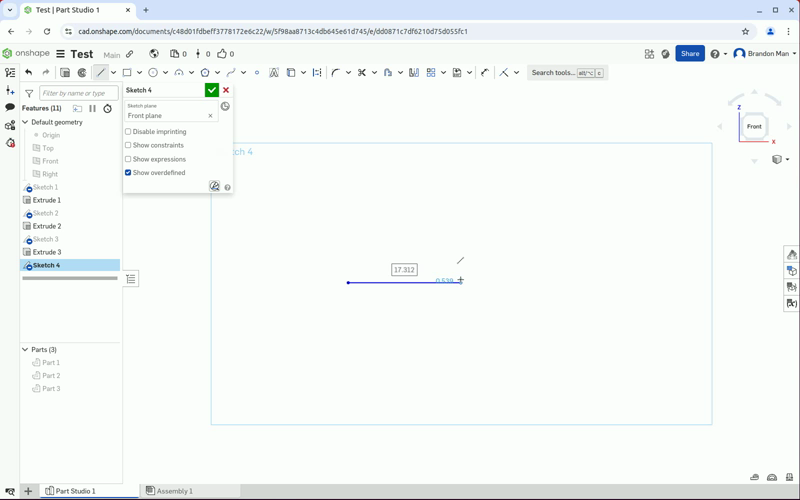
scroll(6)
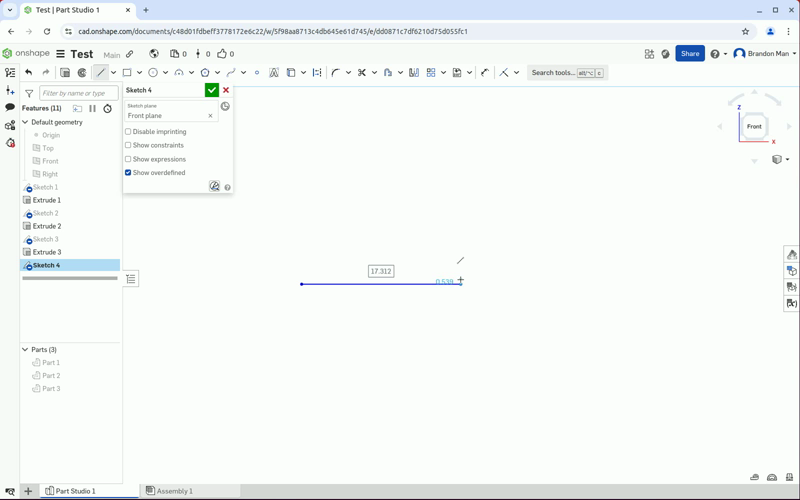
scroll(6)
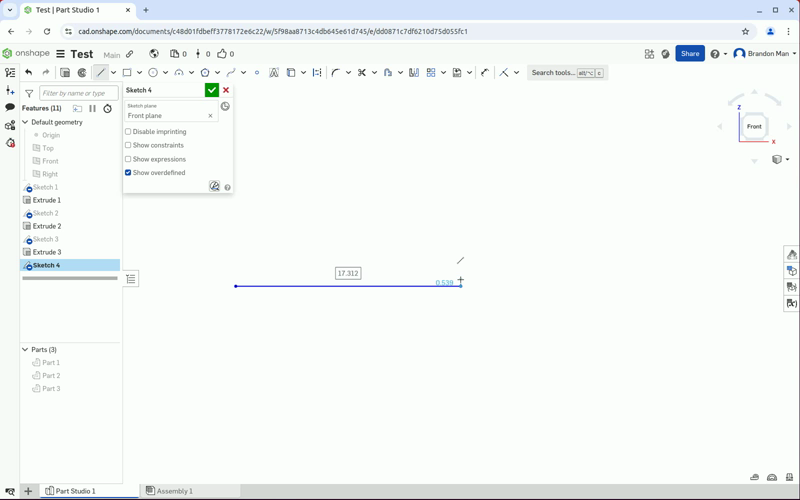
scroll(6)
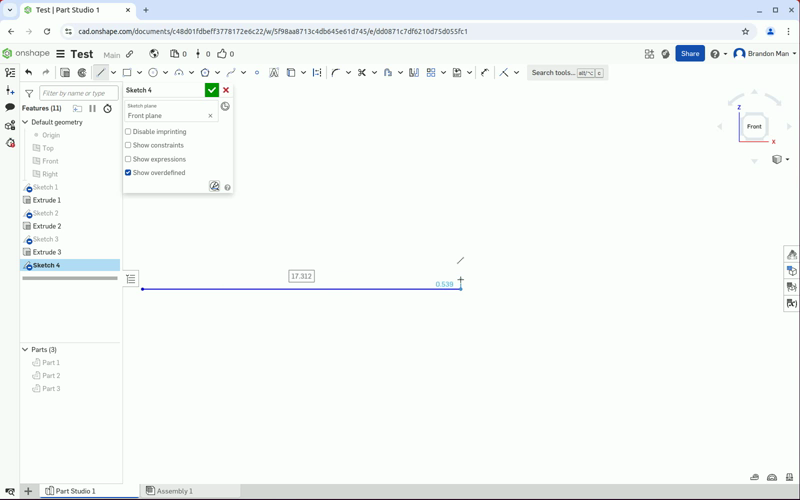
scroll(6)
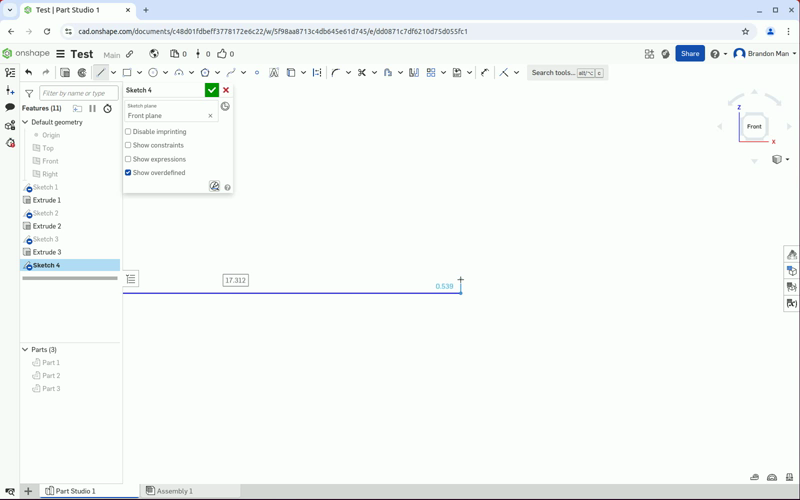
scroll(6)
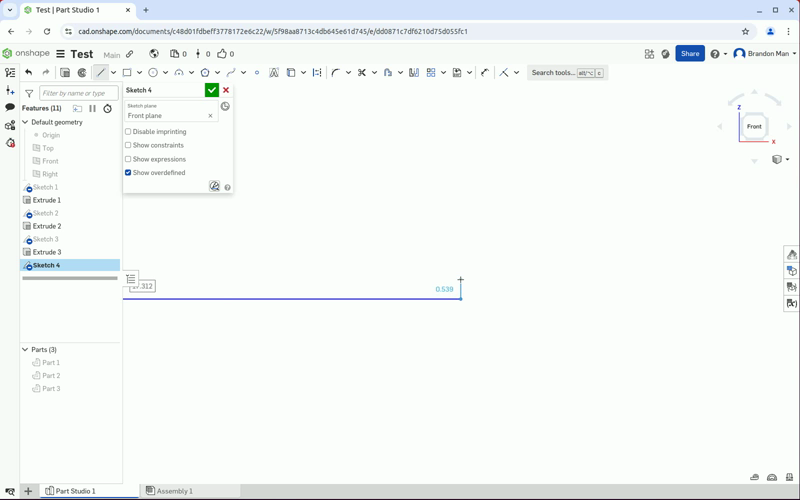
scroll(6)
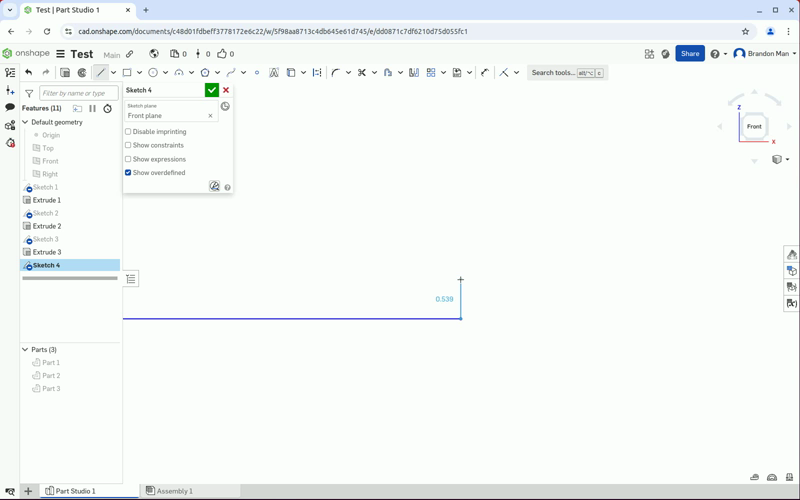
click(460, 279)
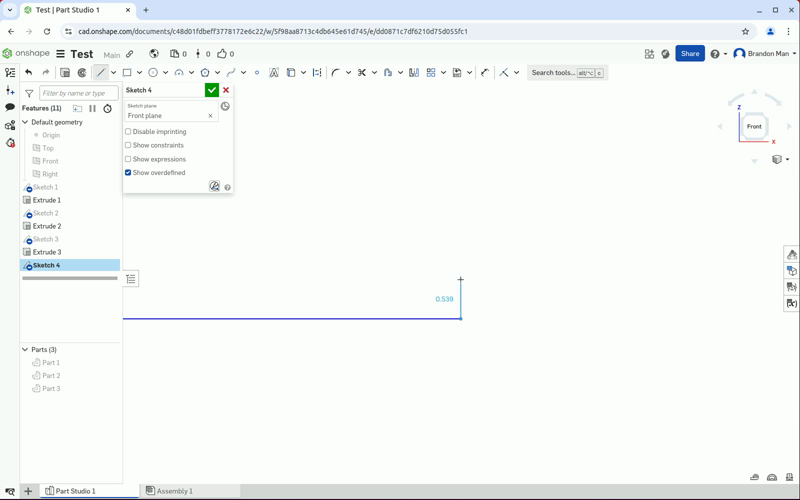
scroll(-6)
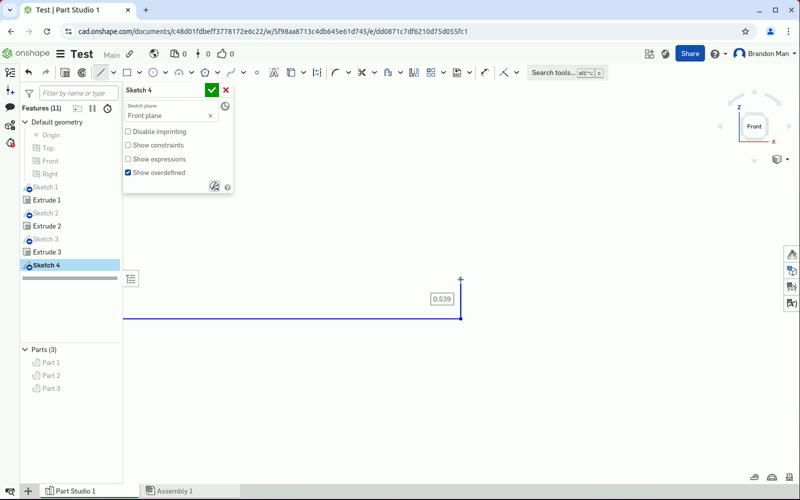
scroll(-6)
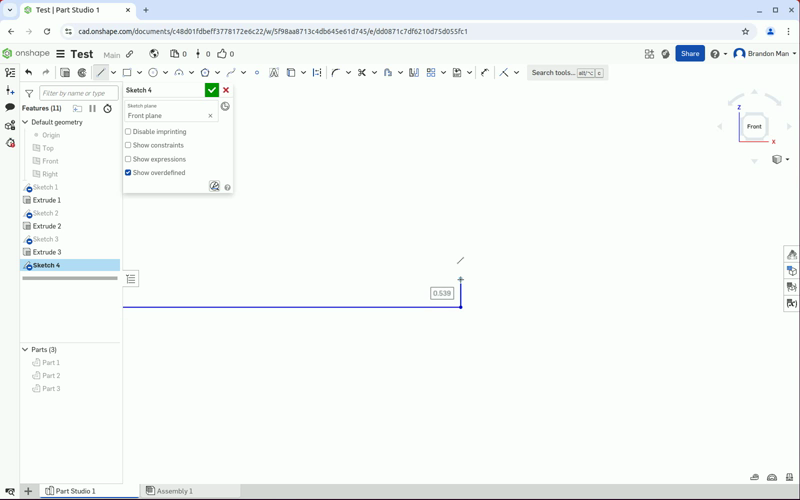
scroll(-6)
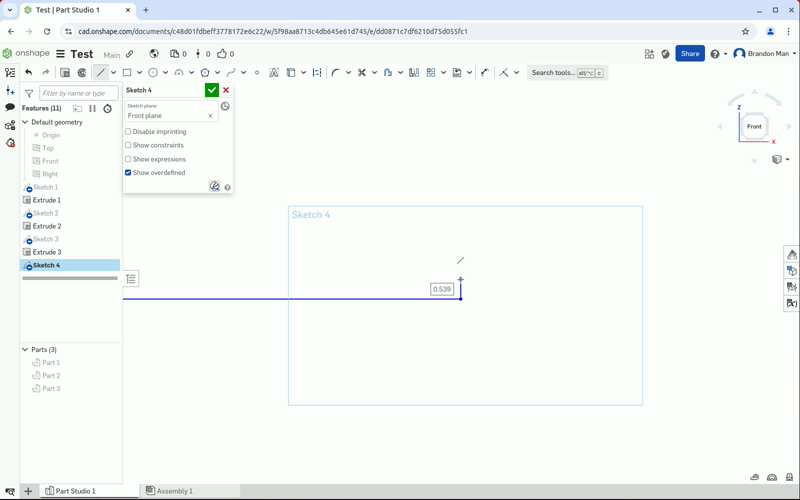
scroll(-6)
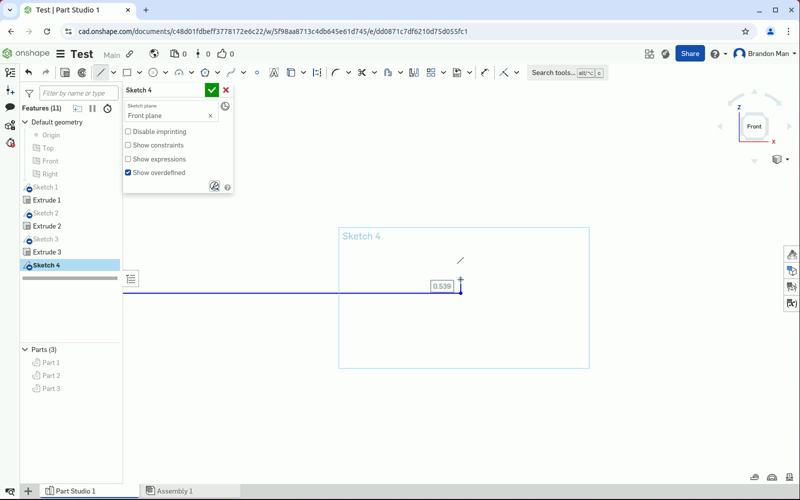
scroll(-6)
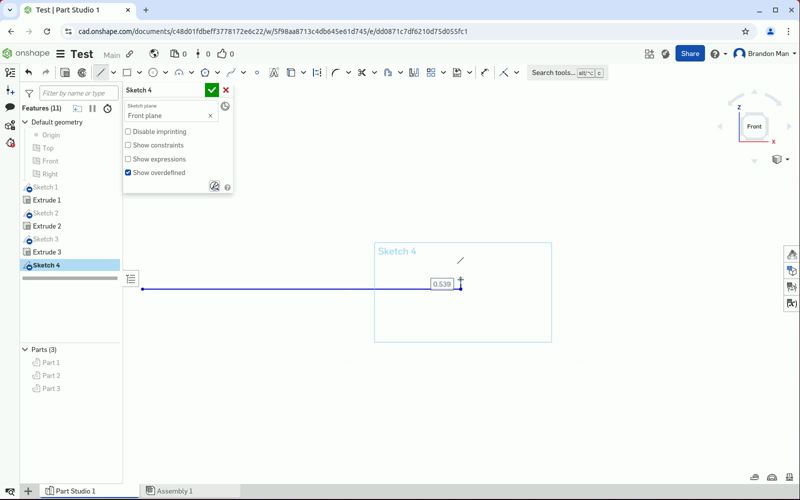
scroll(-6)
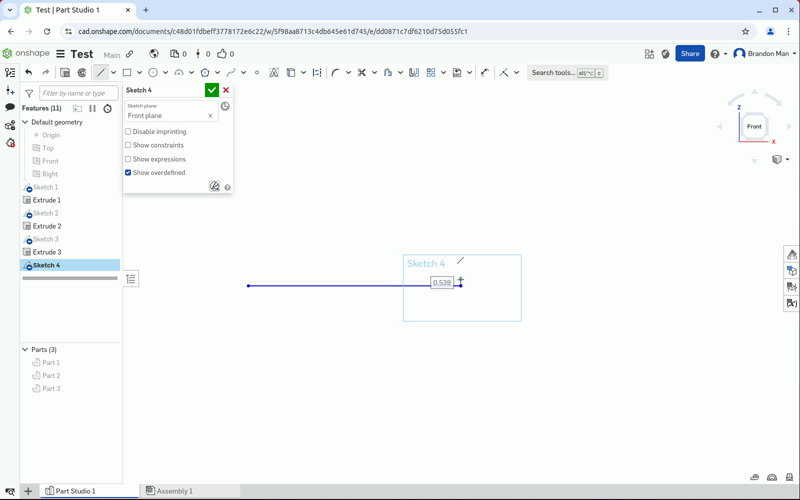
scroll(-6)
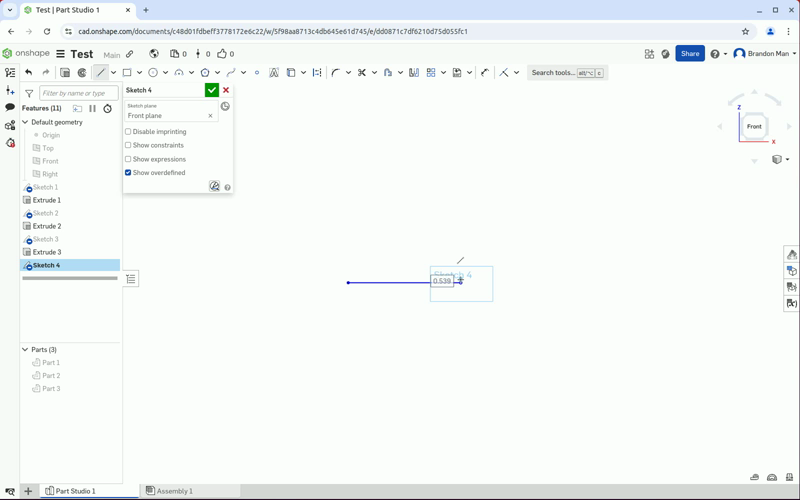
key_up(shift)
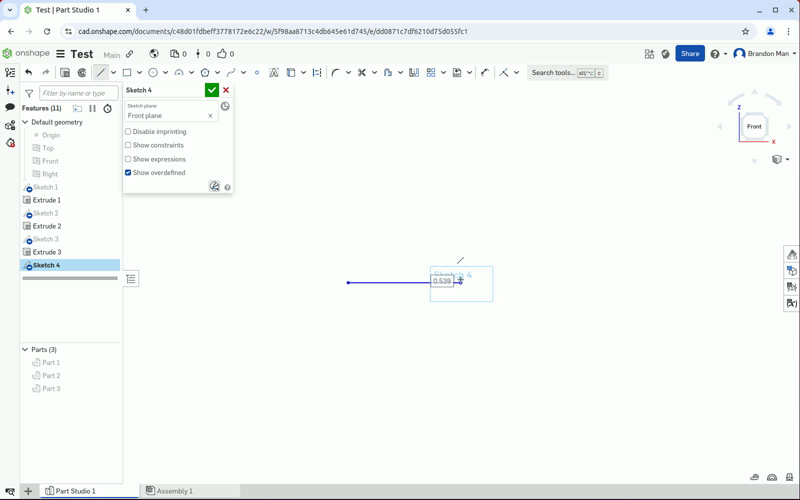
key_down(shift)
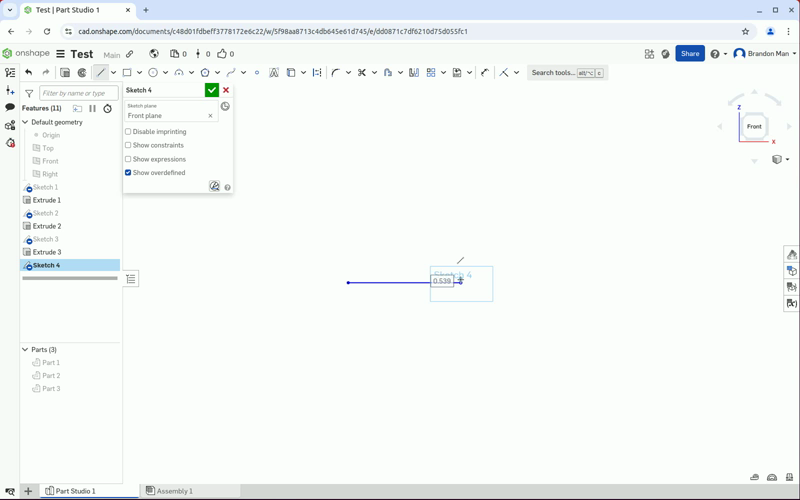
mouse_move(490, 279)
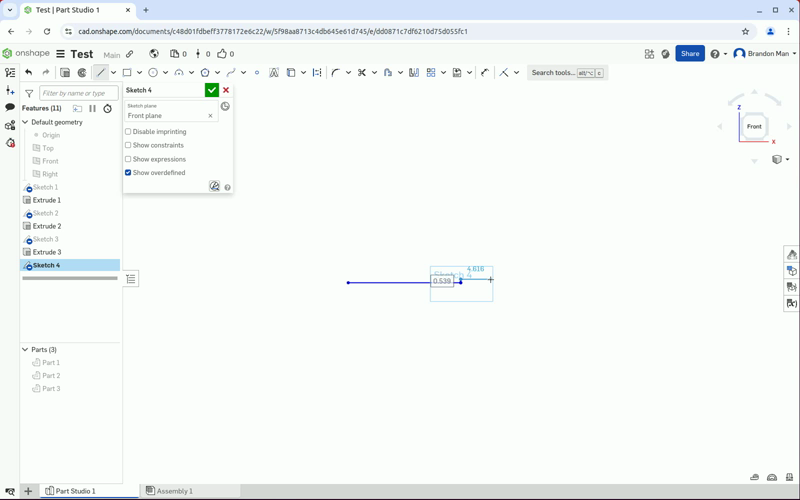
mouse_move(457, 279)
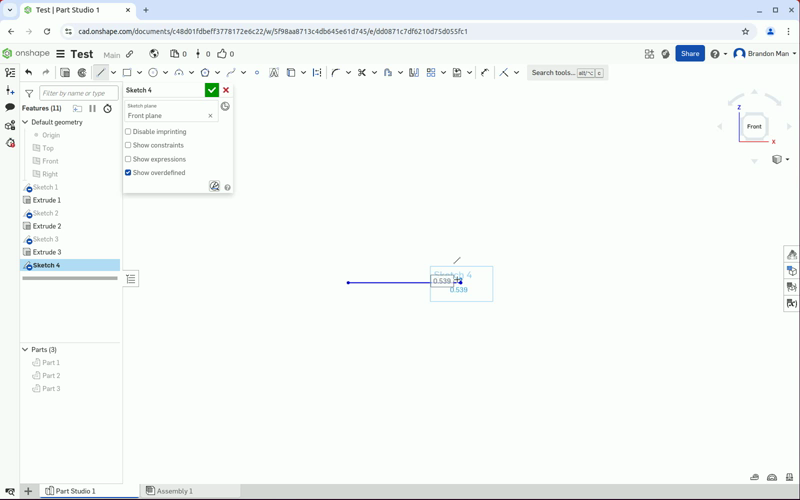
scroll(6)
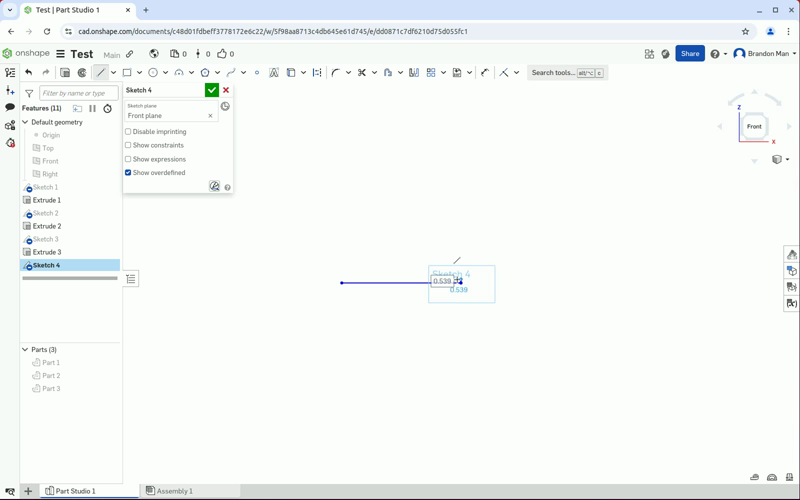
scroll(6)
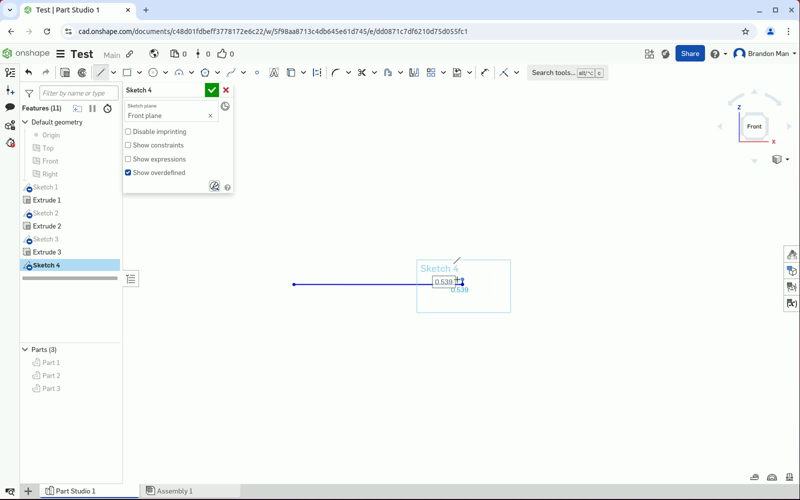
scroll(6)
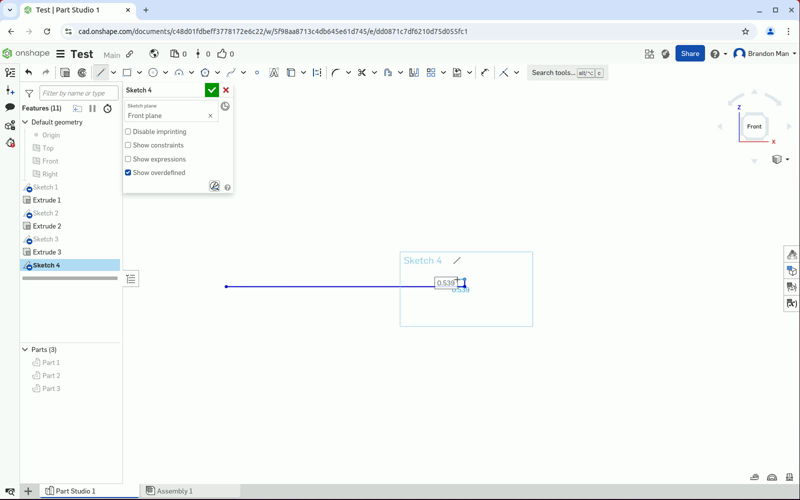
scroll(6)
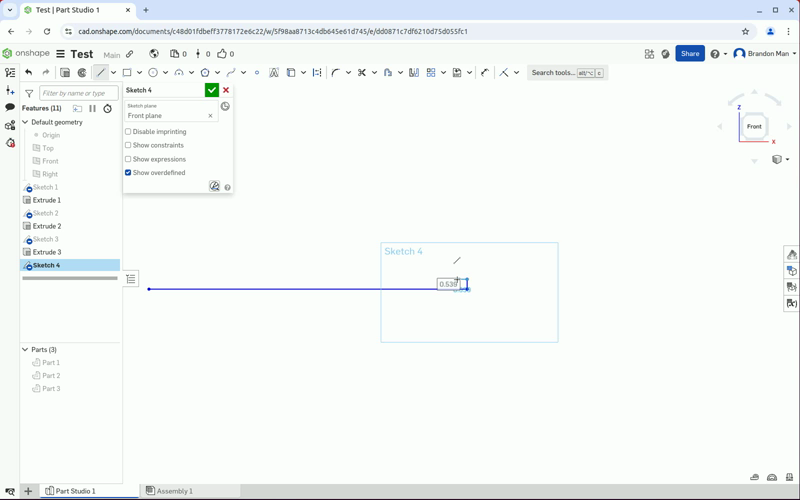
scroll(6)
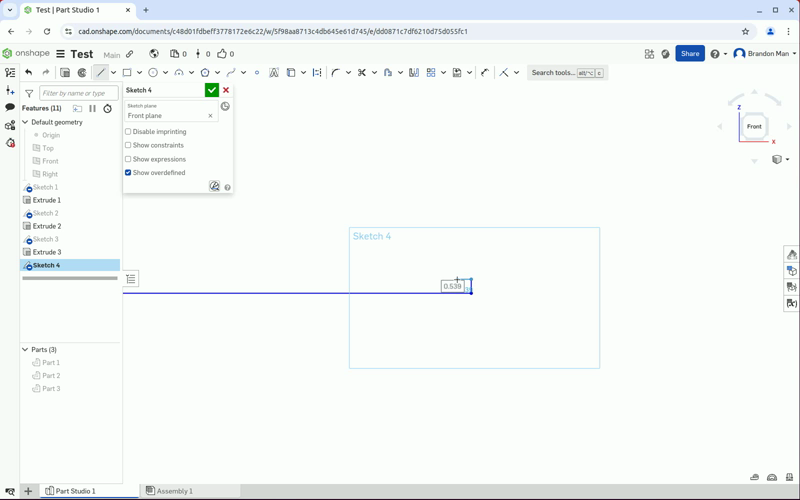
scroll(6)
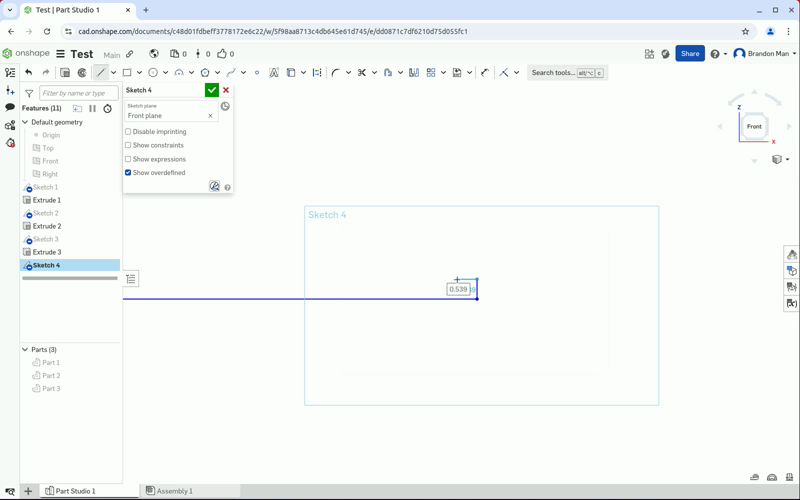
scroll(6)
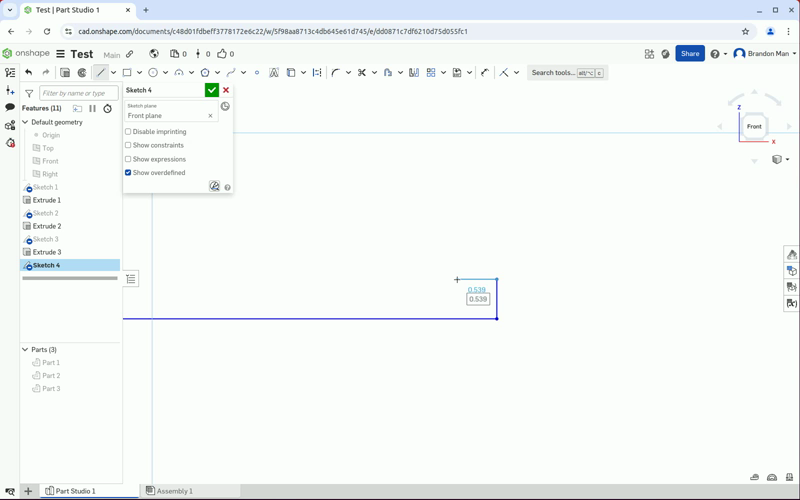
click(457, 279)
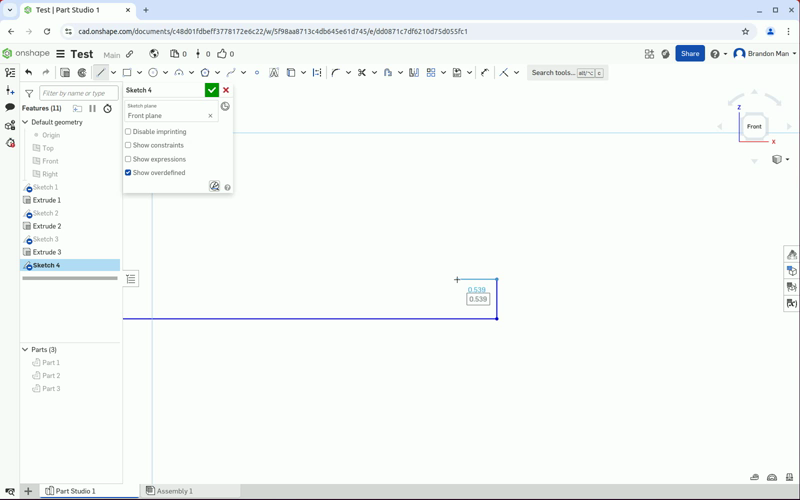
scroll(-6)
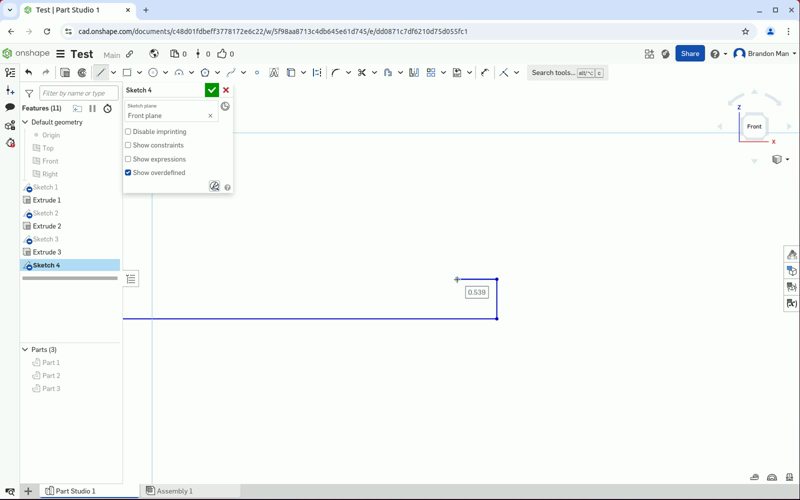
scroll(-6)
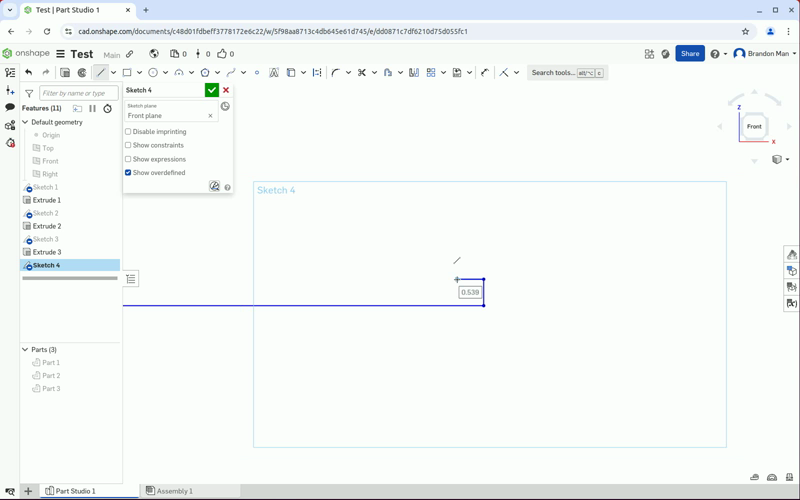
scroll(-6)
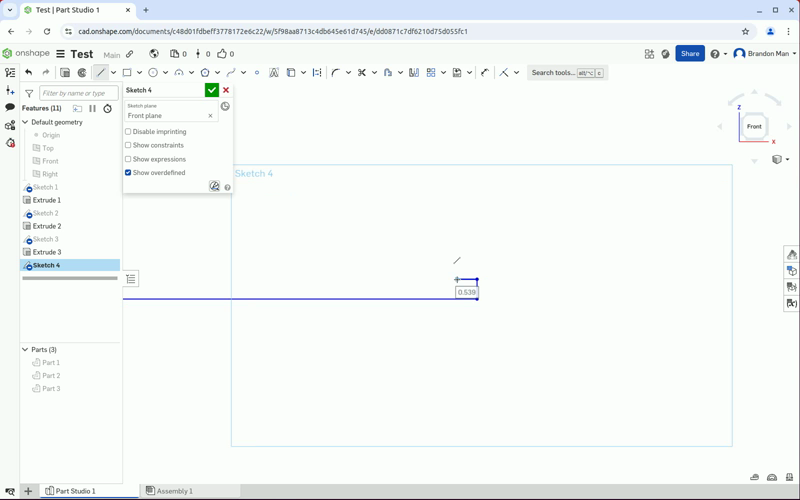
scroll(-6)
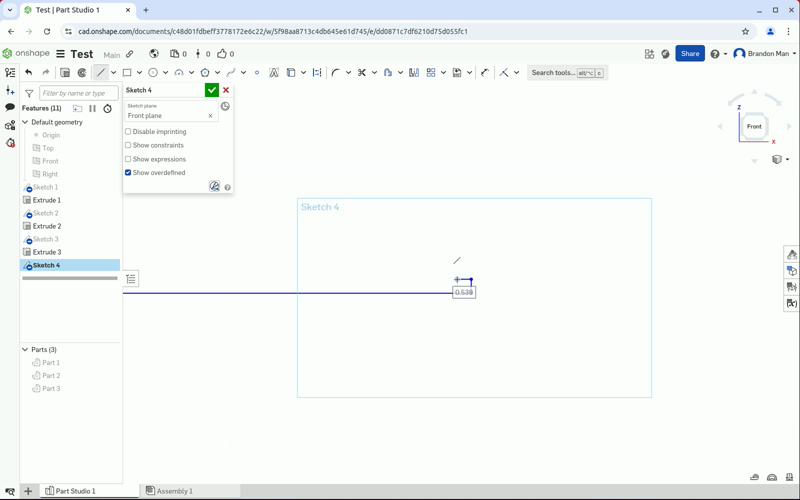
scroll(-6)
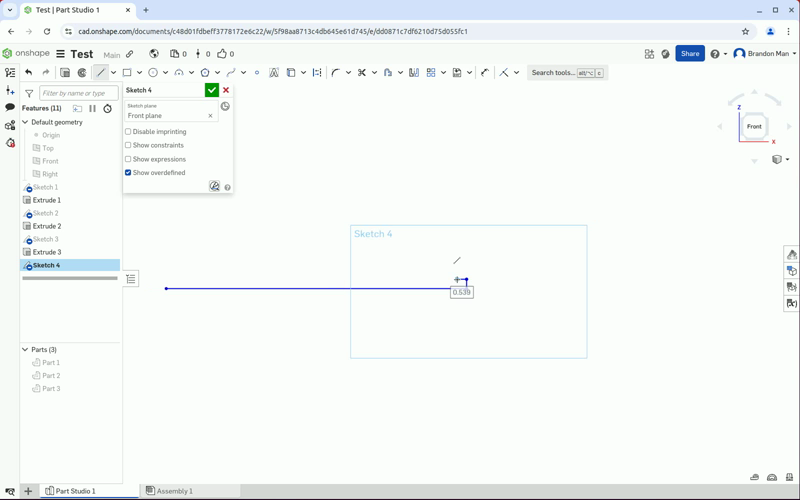
scroll(-6)
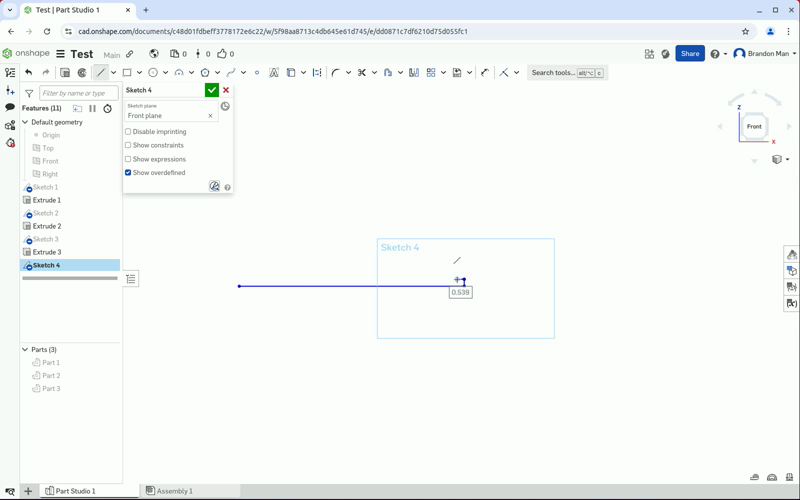
scroll(-6)
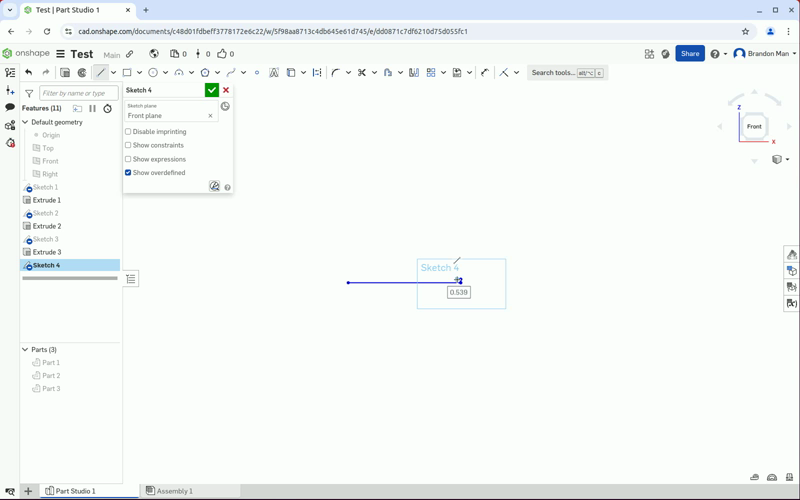
key_up(shift)
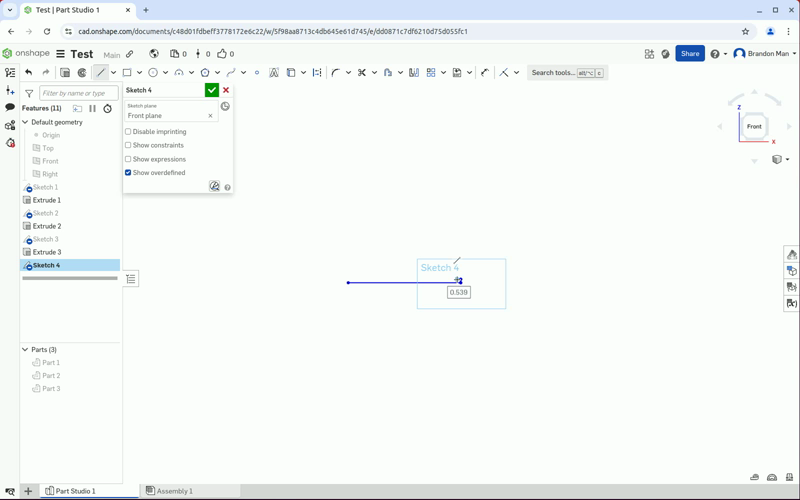
key_down(shift)
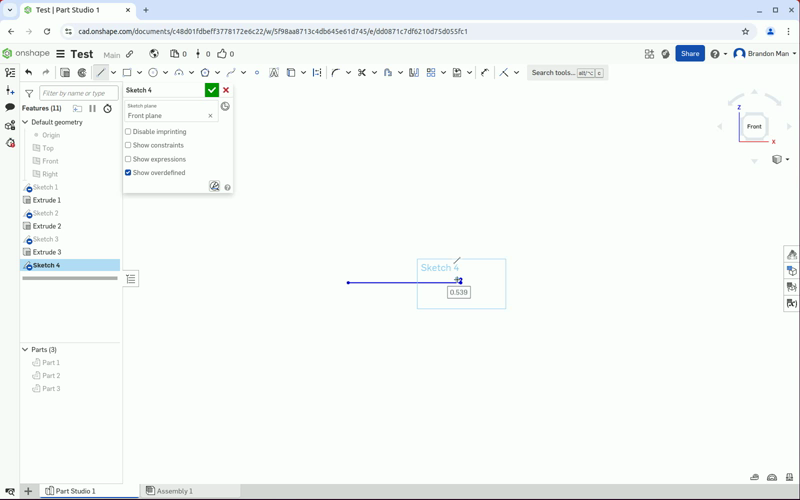
mouse_move(351, 279)
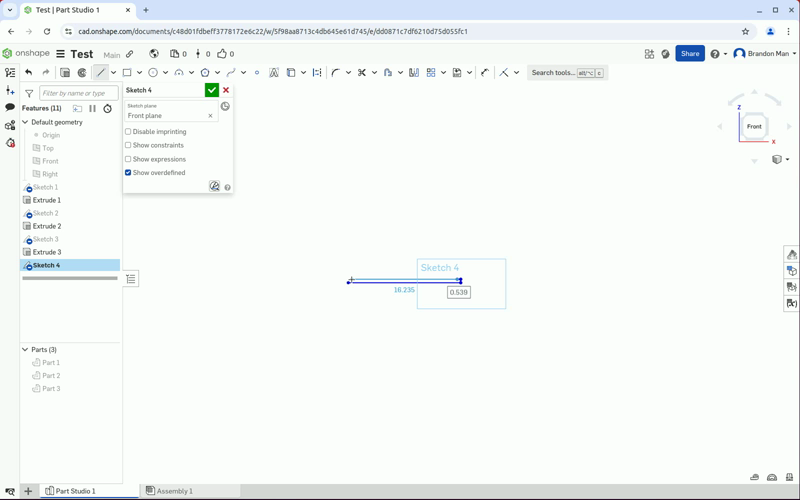
click(351, 279)
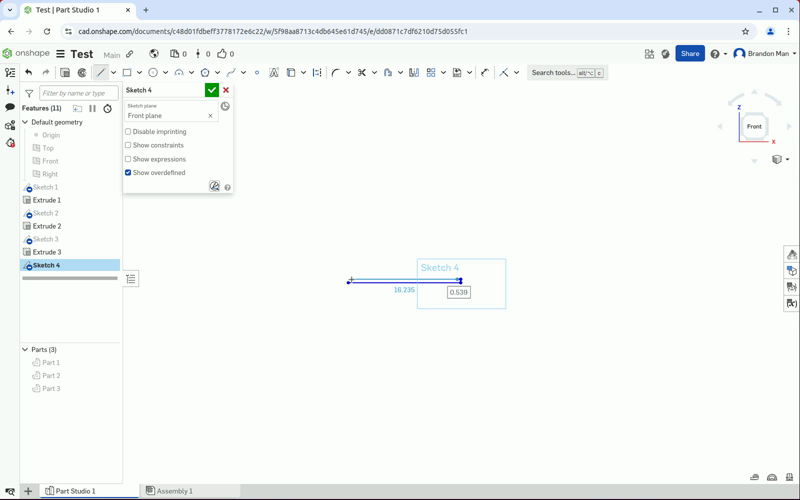
key_up(shift)
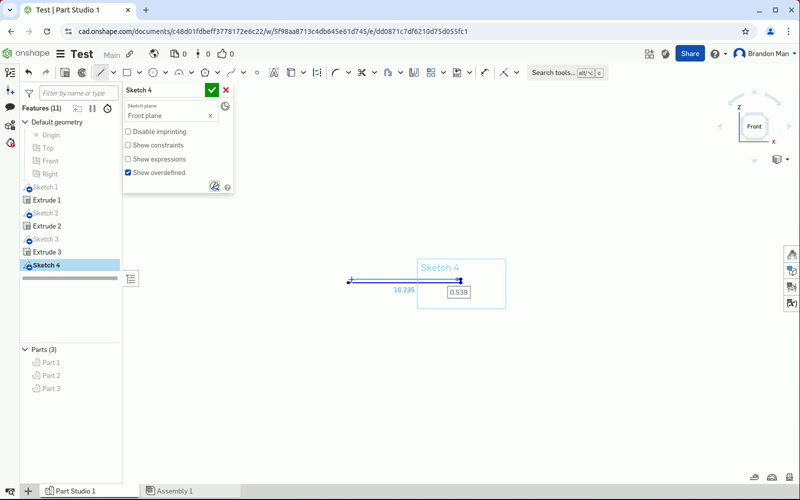
key_down(shift)
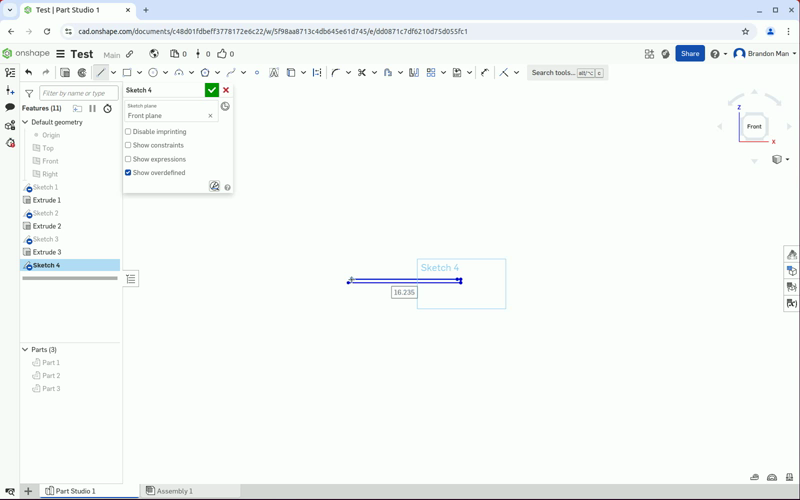
mouse_move(381, 279)
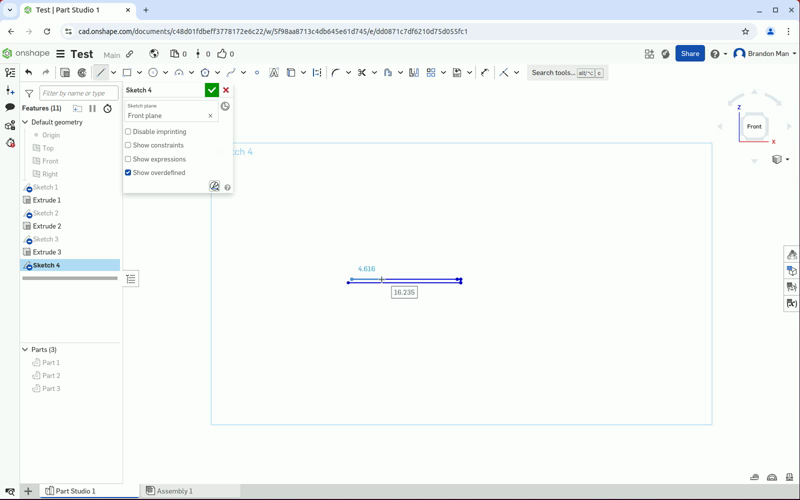
mouse_move(348, 279)
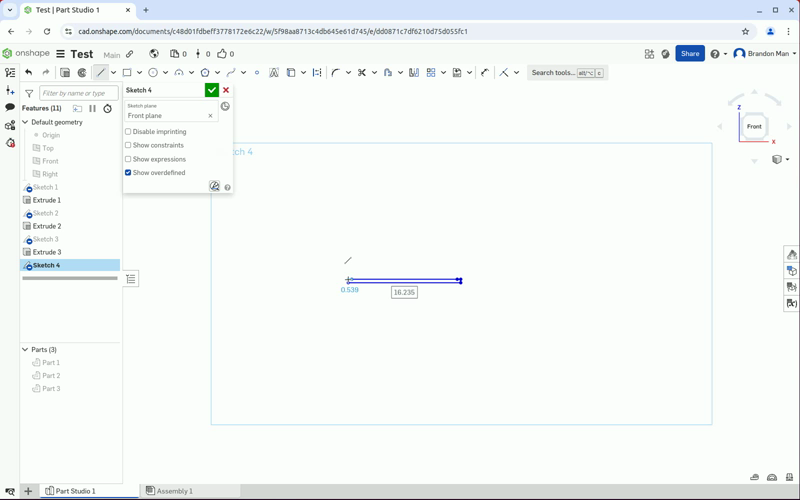
scroll(6)
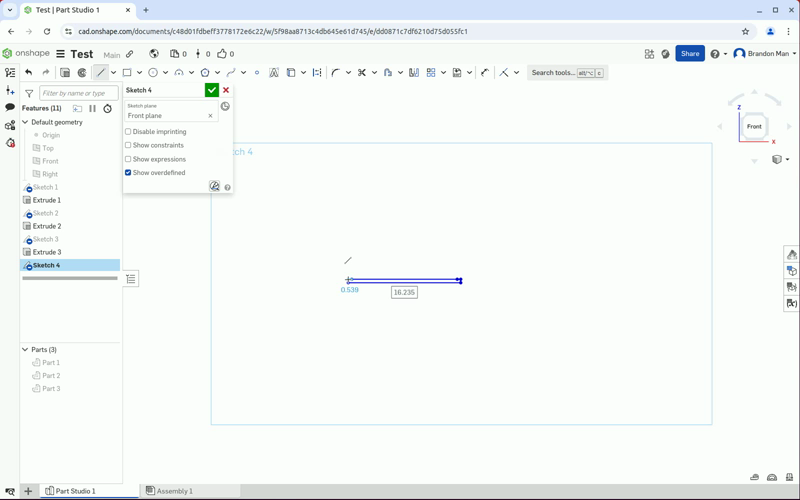
scroll(6)
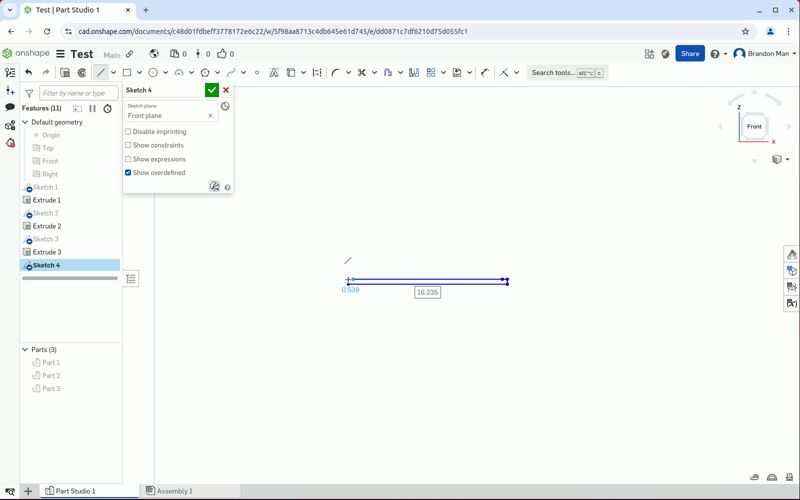
scroll(6)
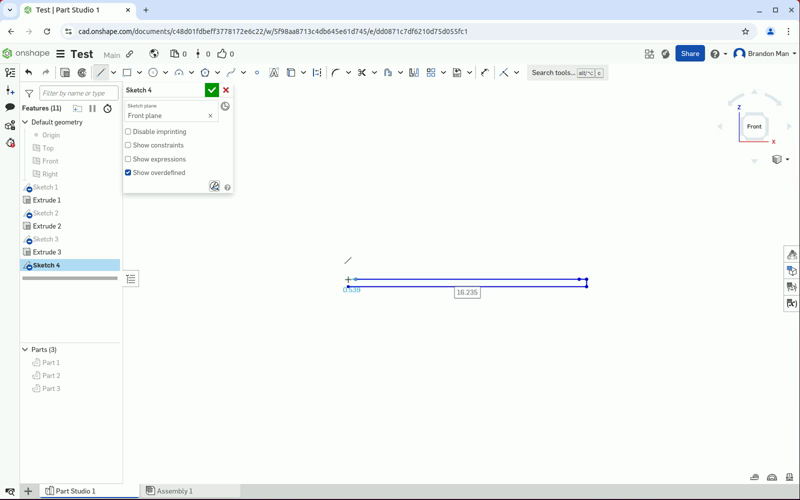
scroll(6)
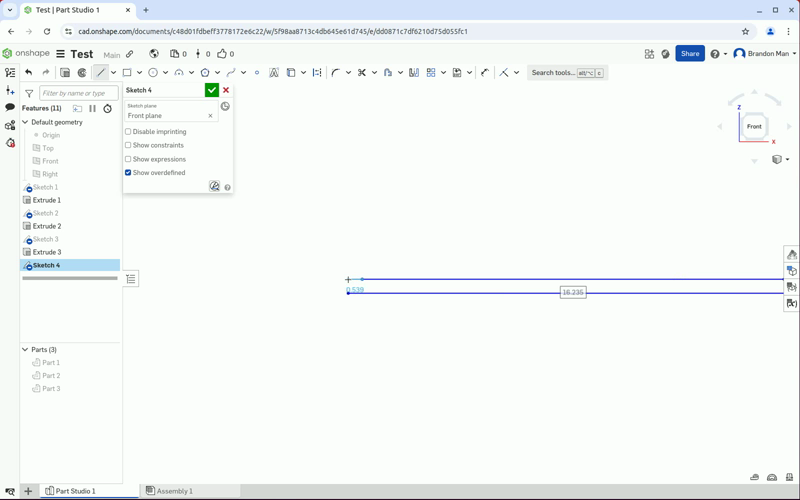
scroll(6)
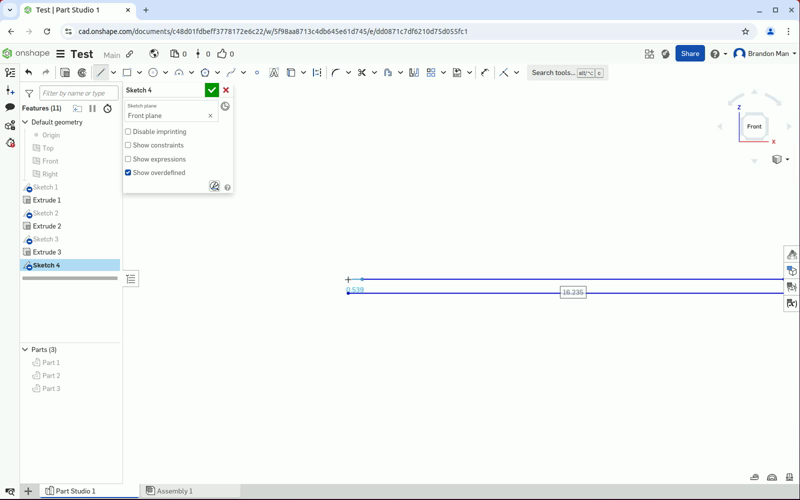
scroll(6)
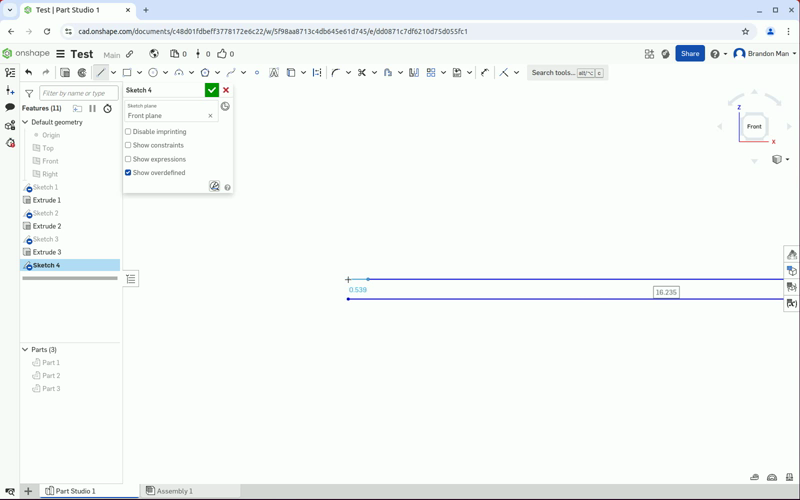
scroll(6)
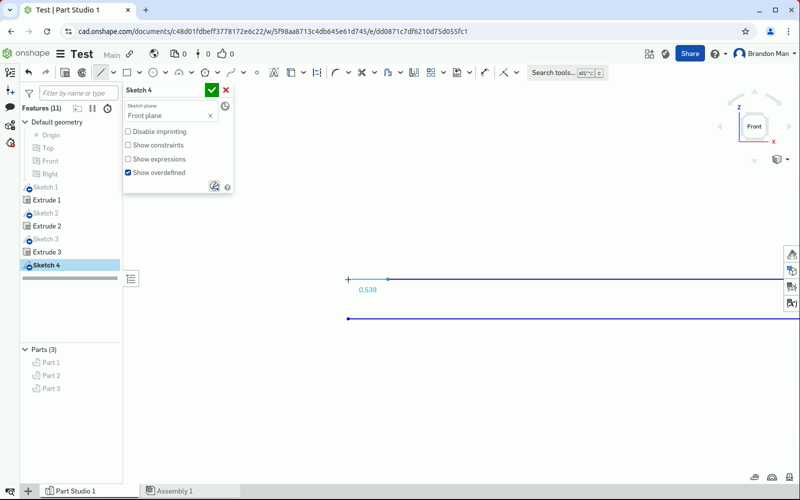
click(348, 279)
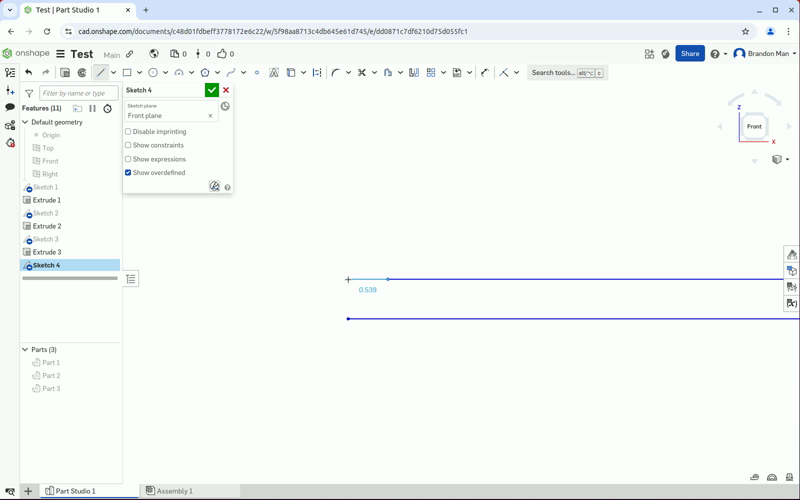
scroll(-6)
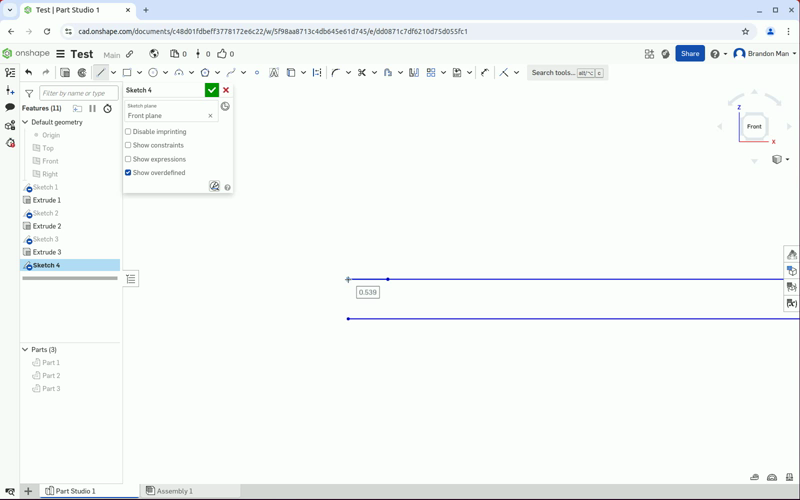
scroll(-6)
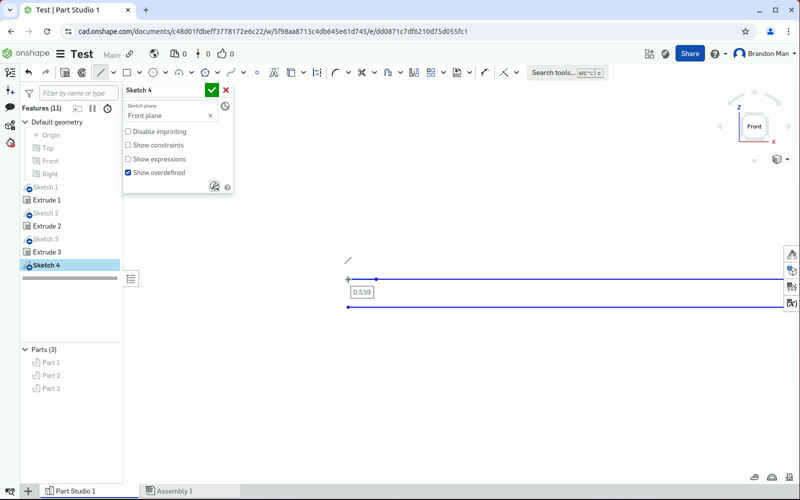
scroll(-6)
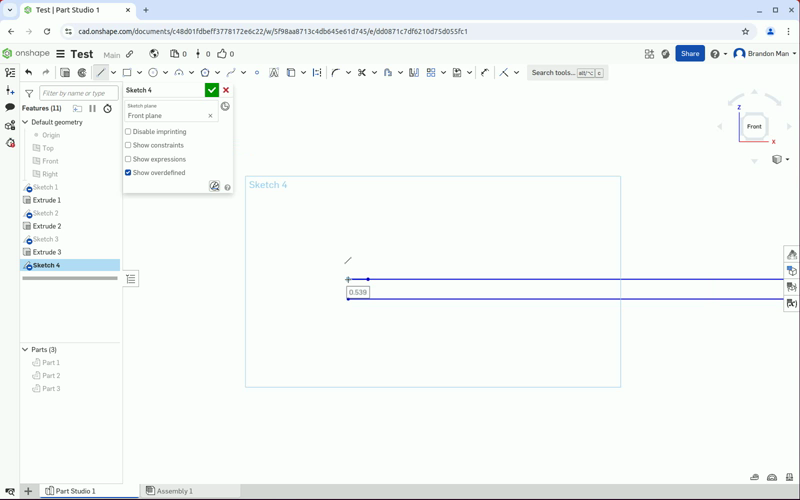
scroll(-6)
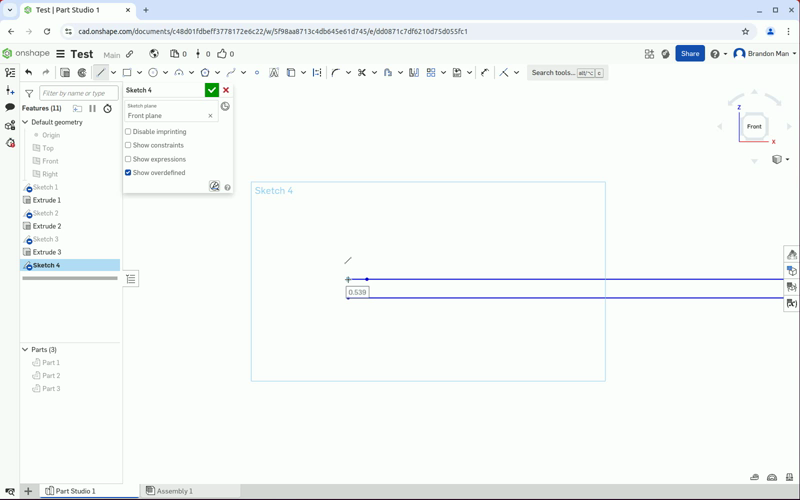
scroll(-6)
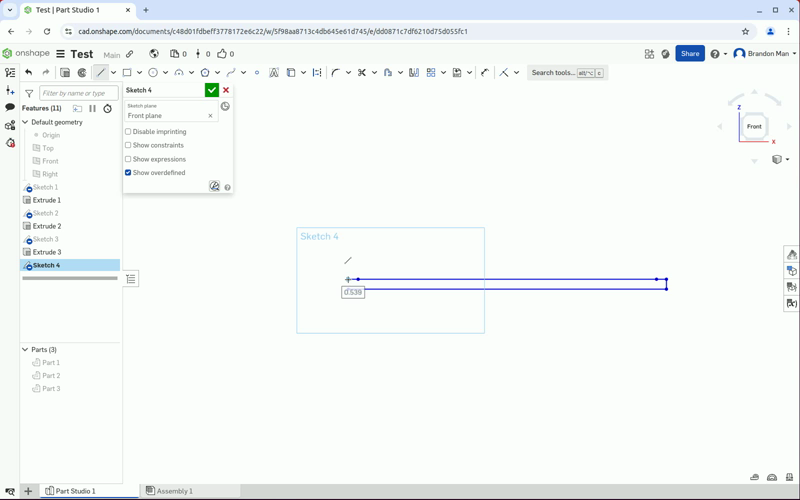
scroll(-6)
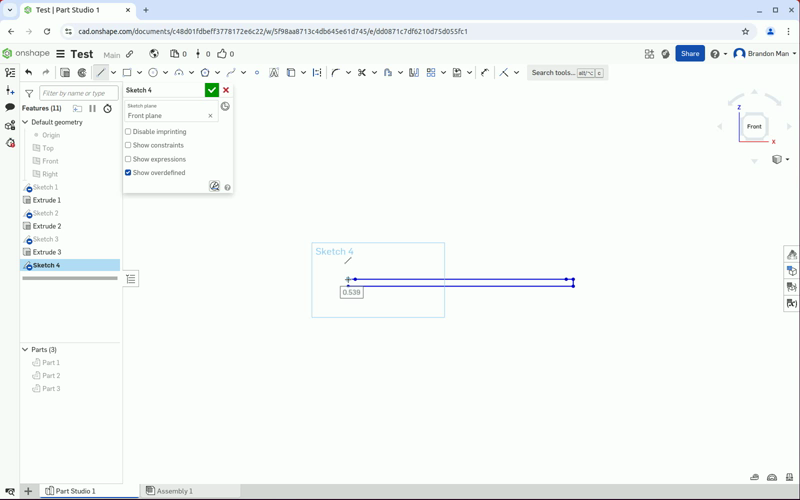
scroll(-6)
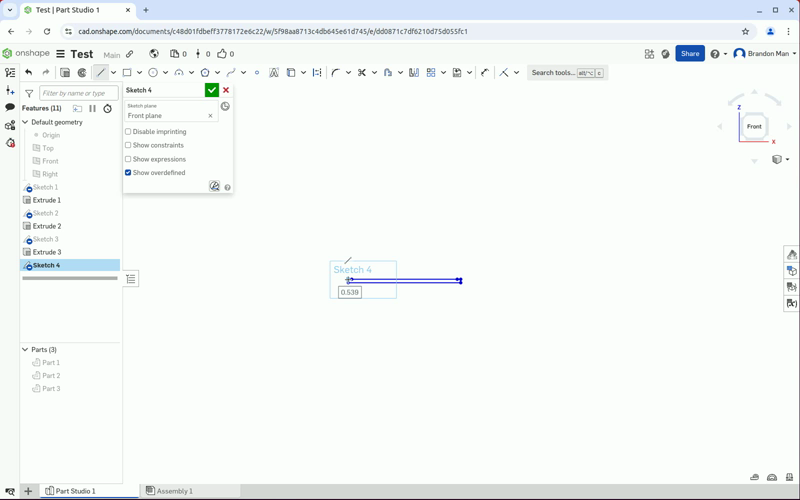
key_up(shift)
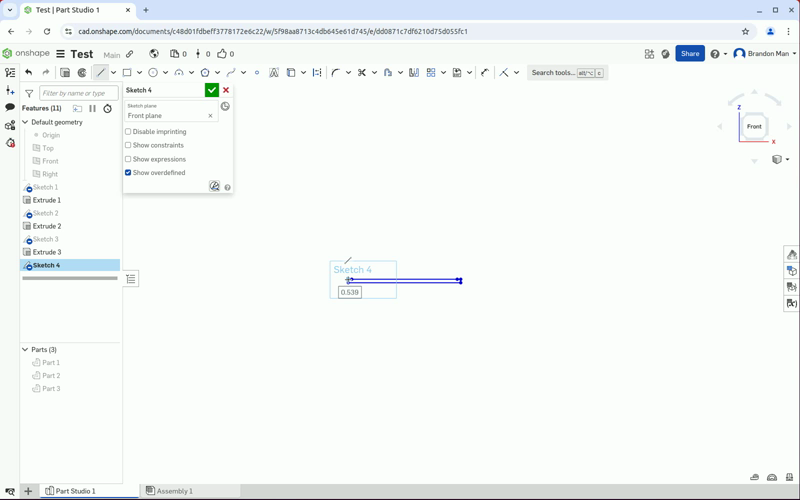
mouse_move(378, 279)
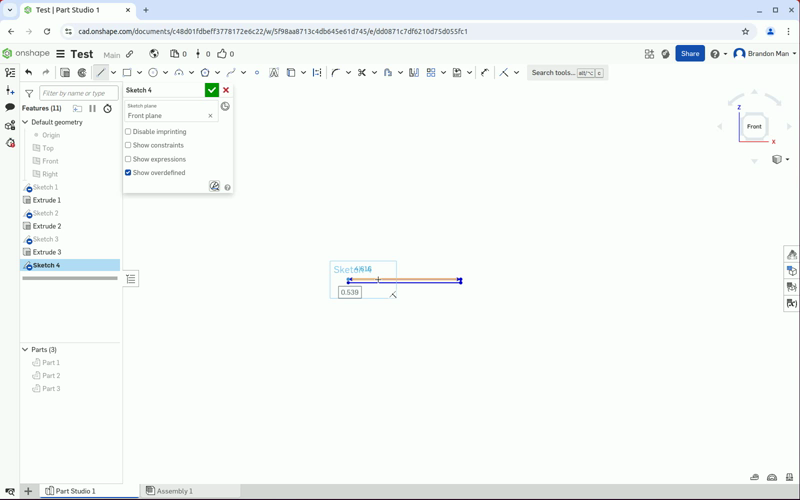
key_down(shift)
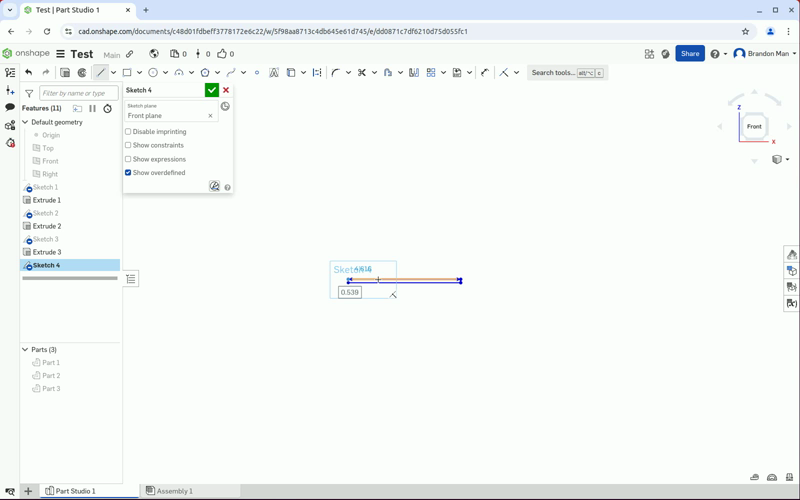
mouse_move(348, 282)
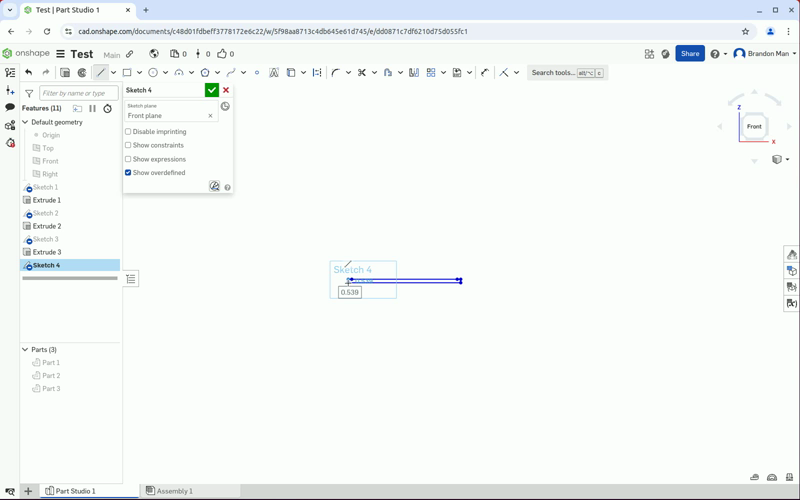
scroll(6)
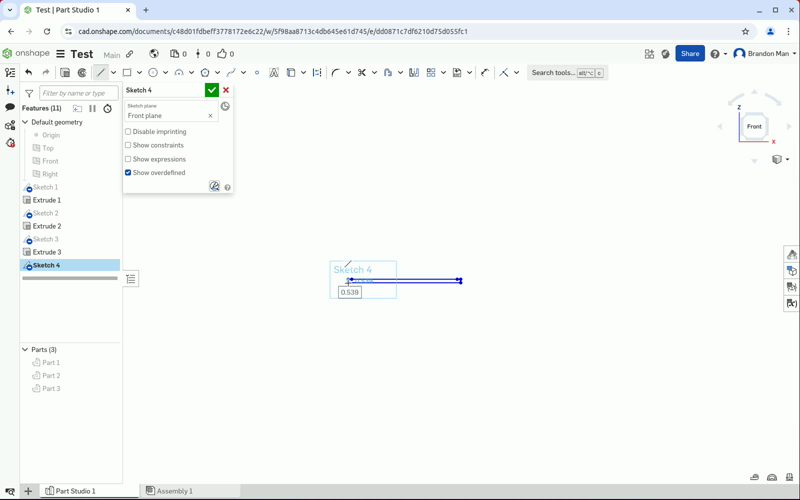
scroll(6)
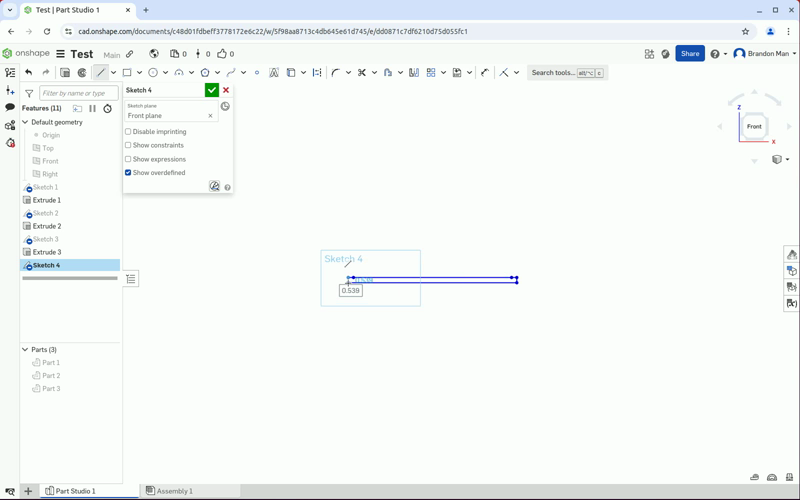
scroll(6)
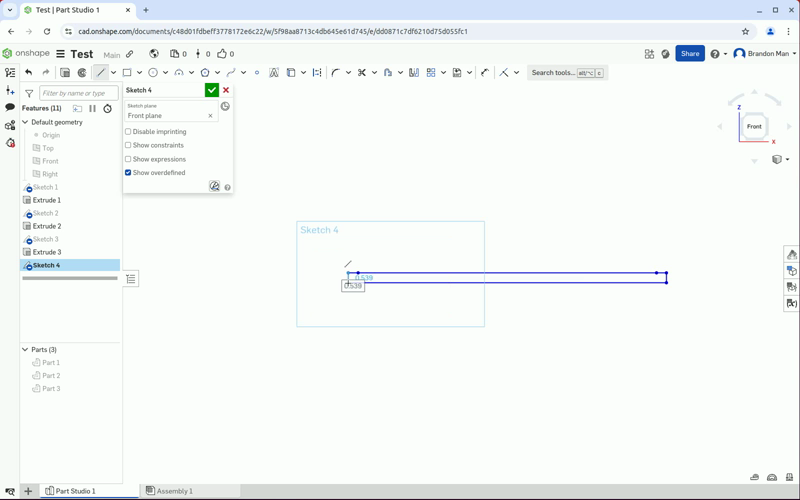
scroll(6)
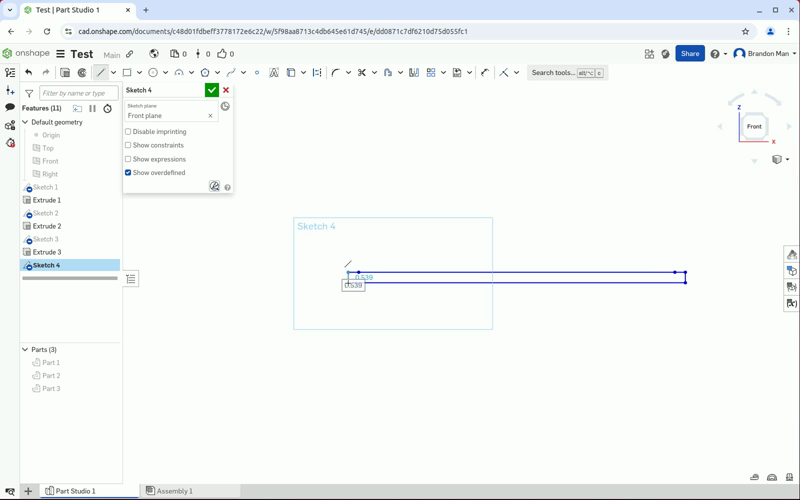
scroll(6)
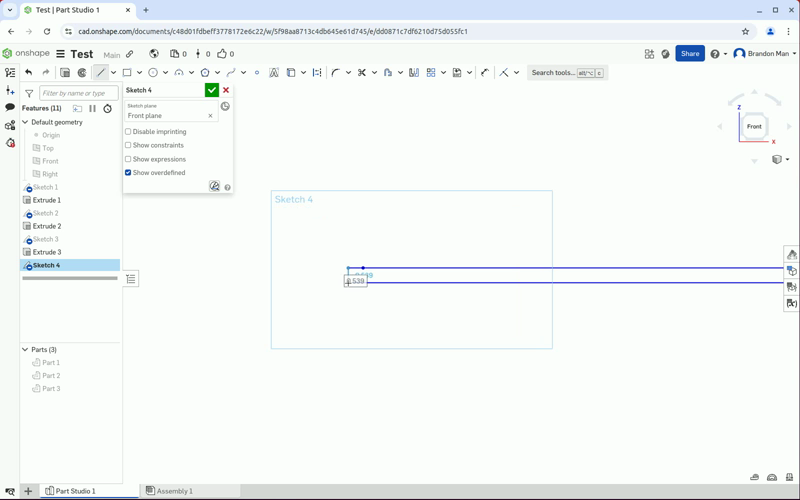
scroll(6)
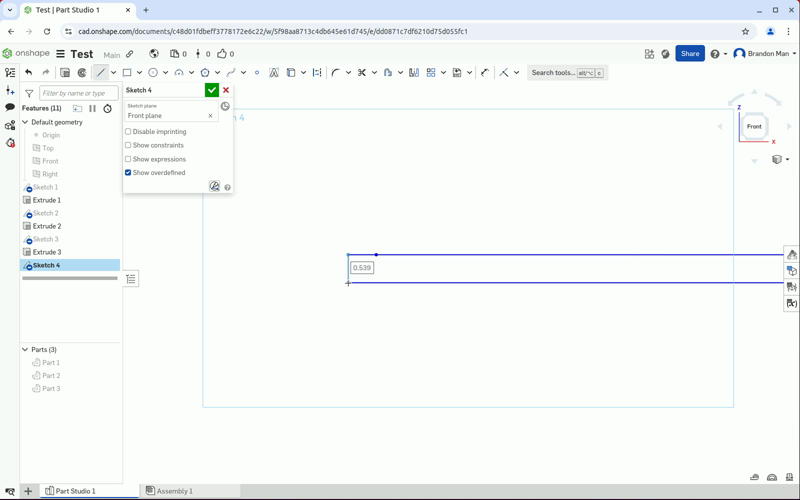
scroll(6)
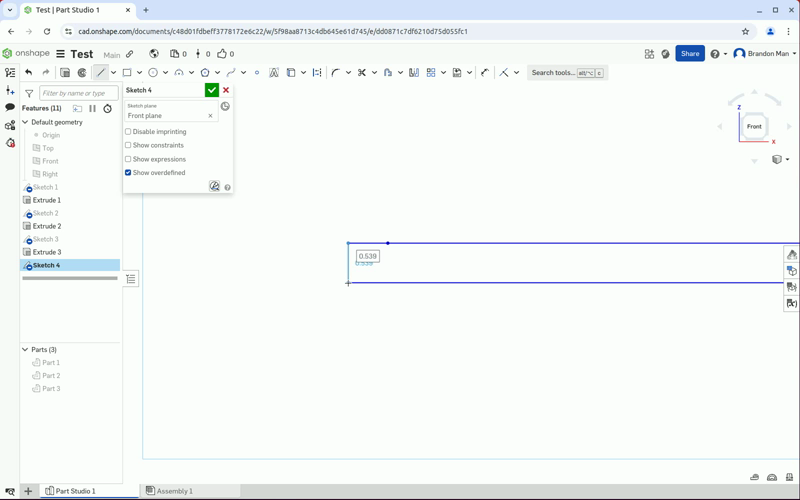
key_up(shift)
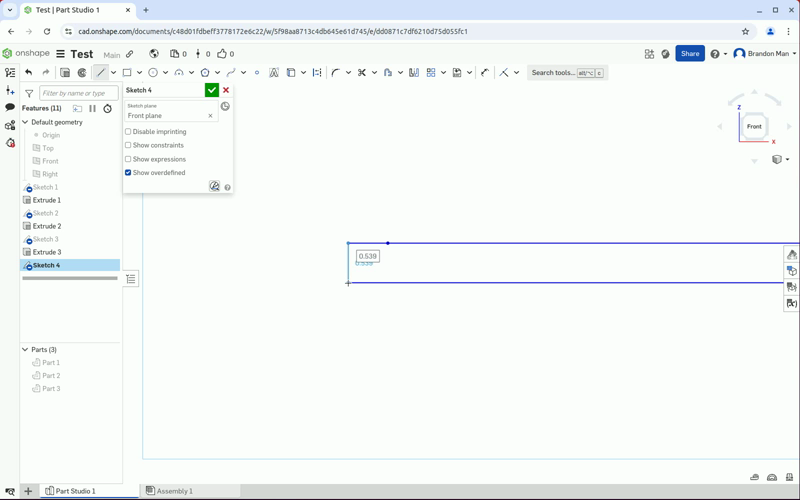
click(348, 282)
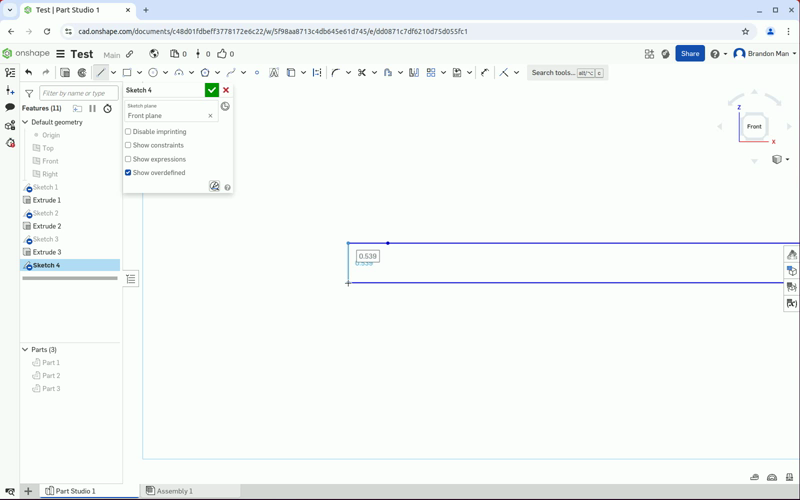
scroll(-6)
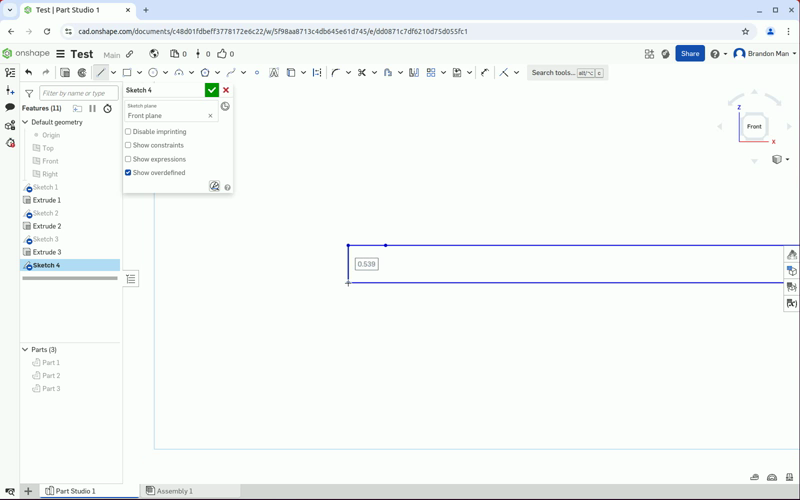
scroll(-6)
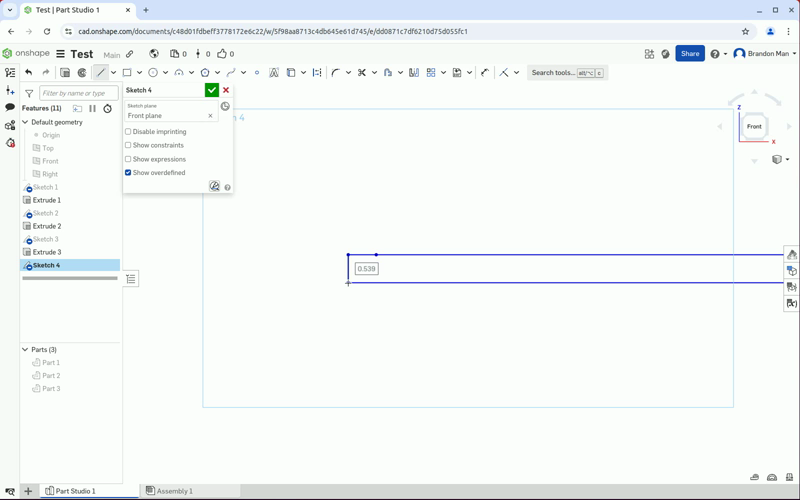
scroll(-6)
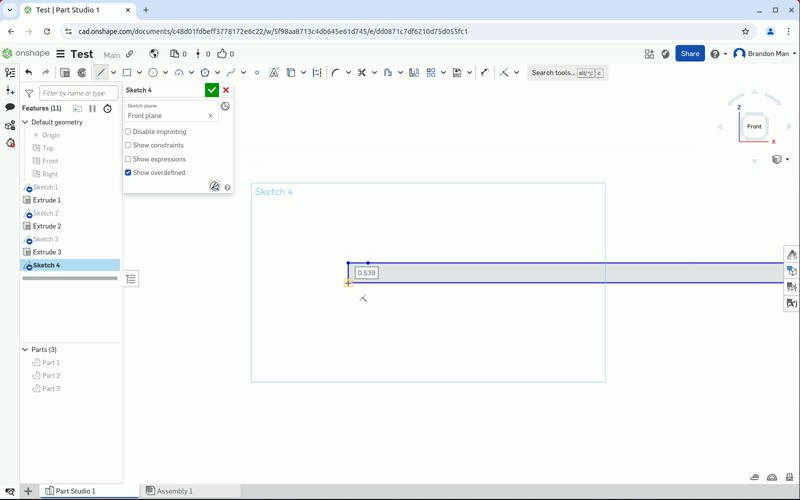
scroll(-6)
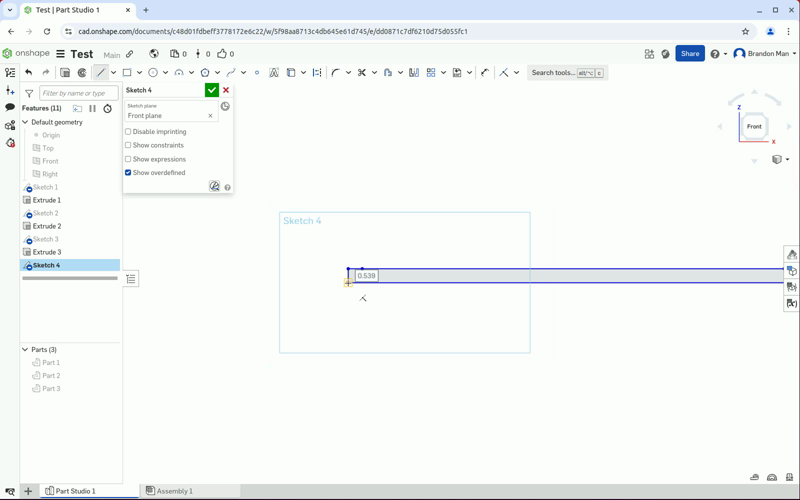
scroll(-6)
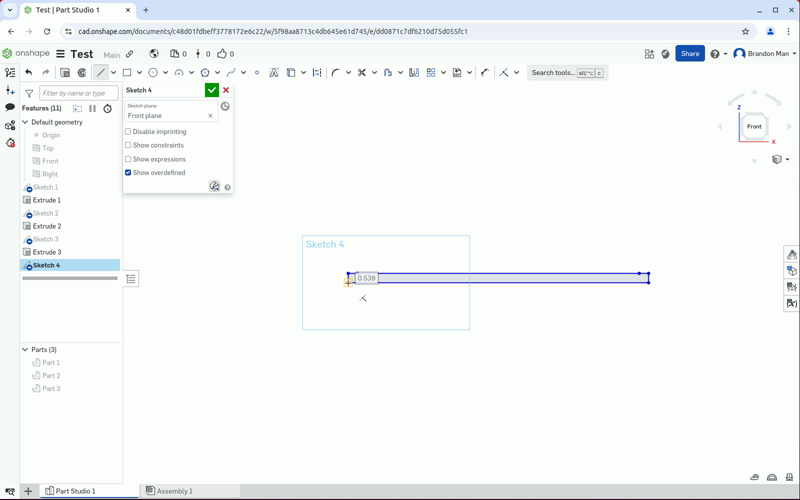
scroll(-6)
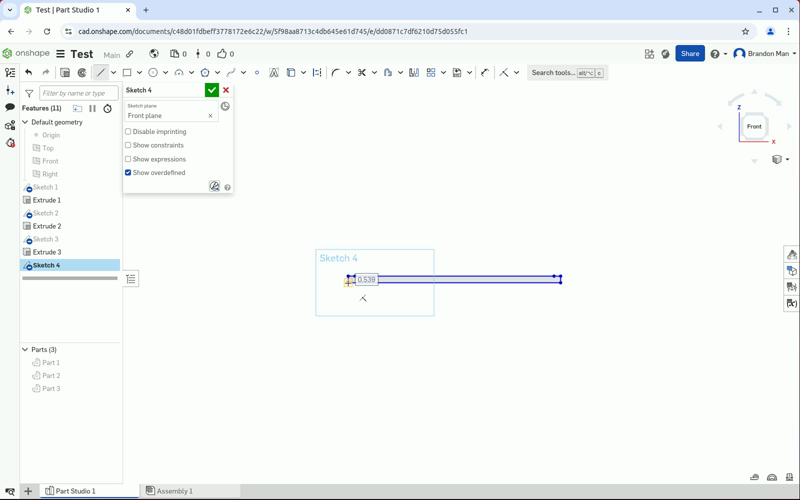
scroll(-6)
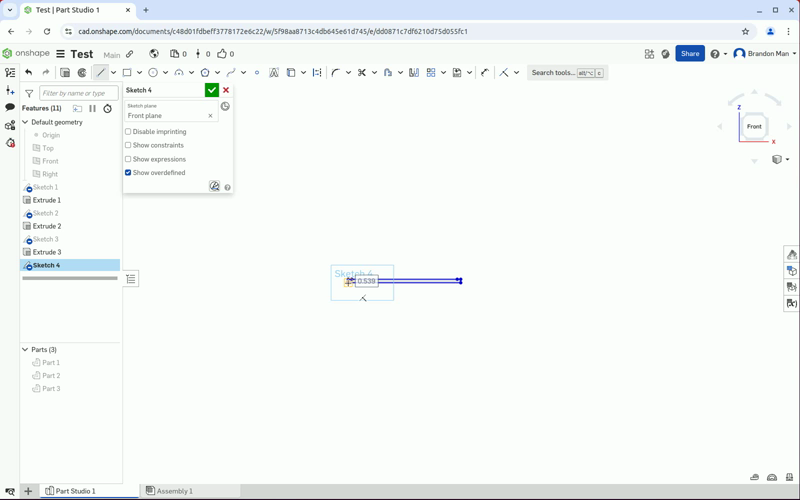
key(esc)
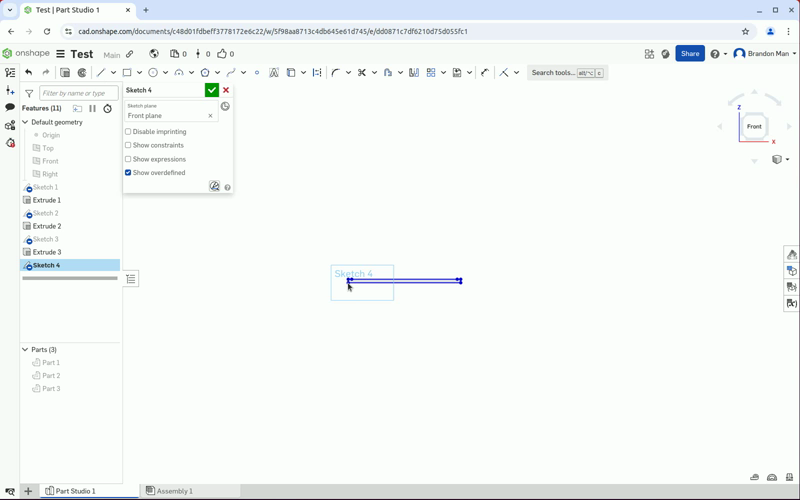
mouse_move(386, 280)
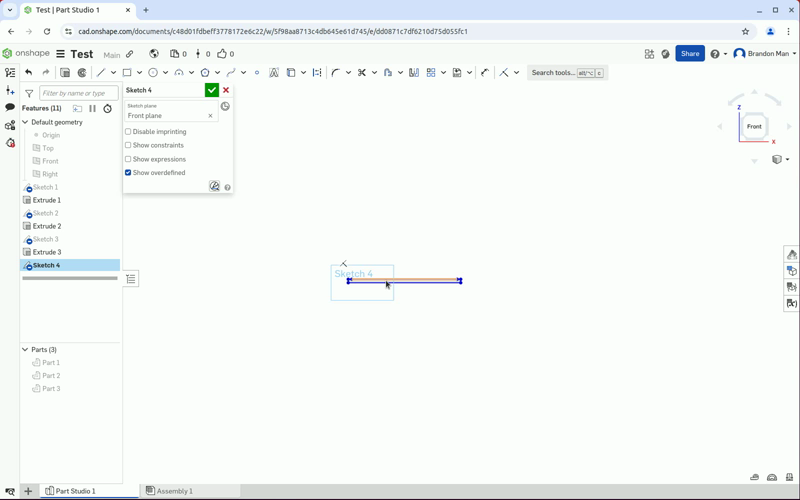
scroll(6)
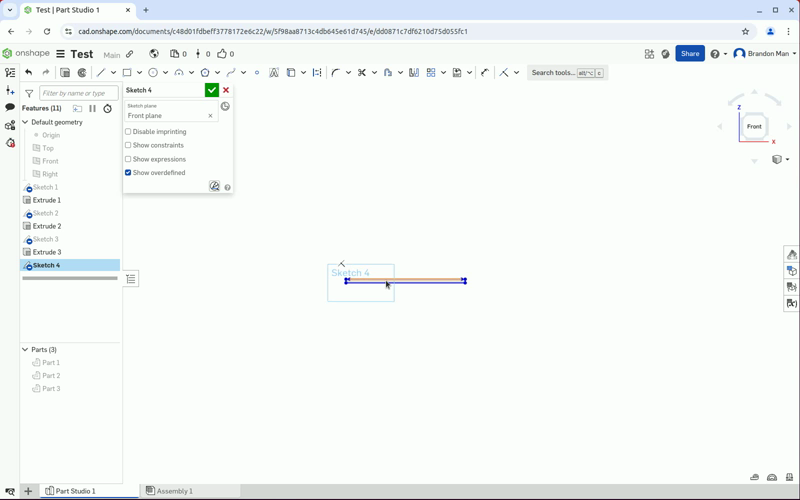
scroll(6)
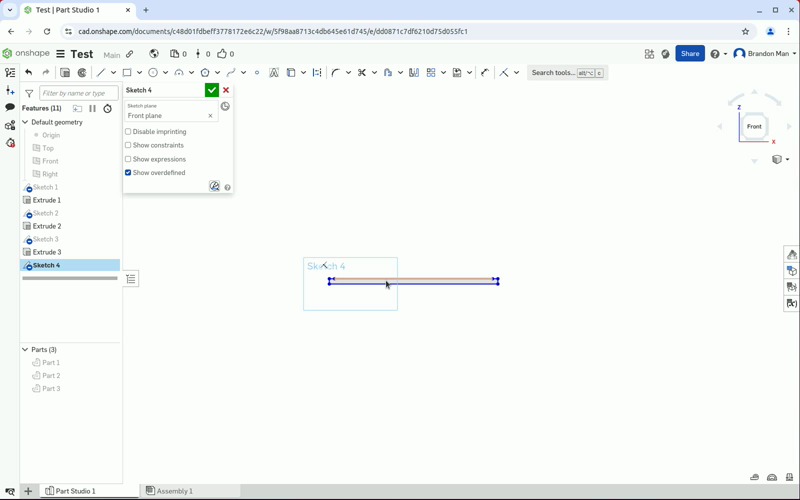
scroll(6)
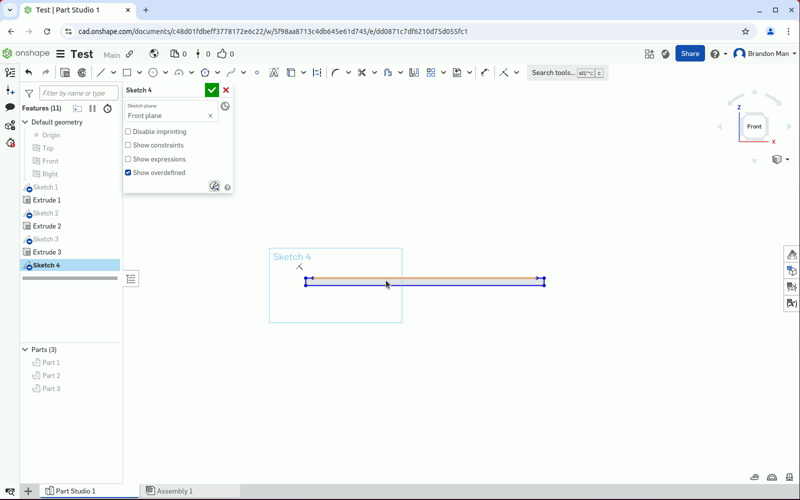
scroll(6)
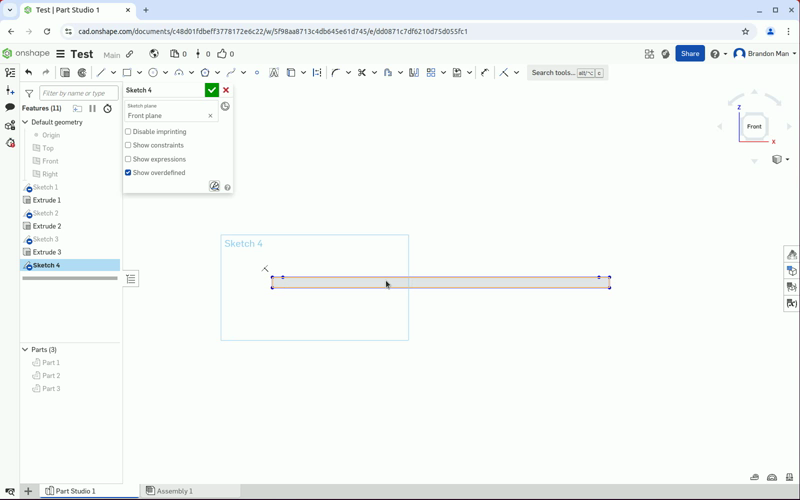
scroll(6)
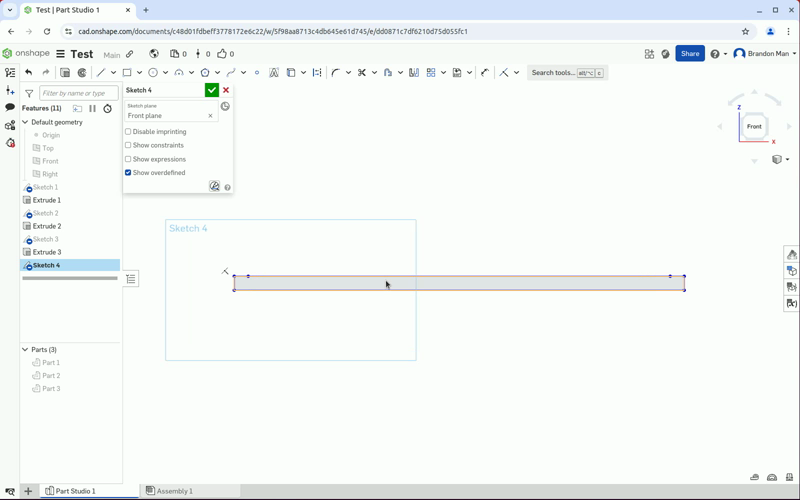
scroll(6)
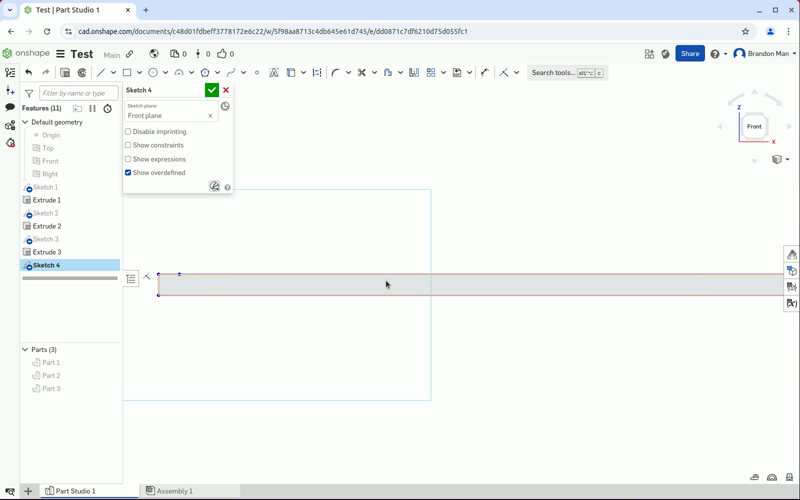
scroll(6)
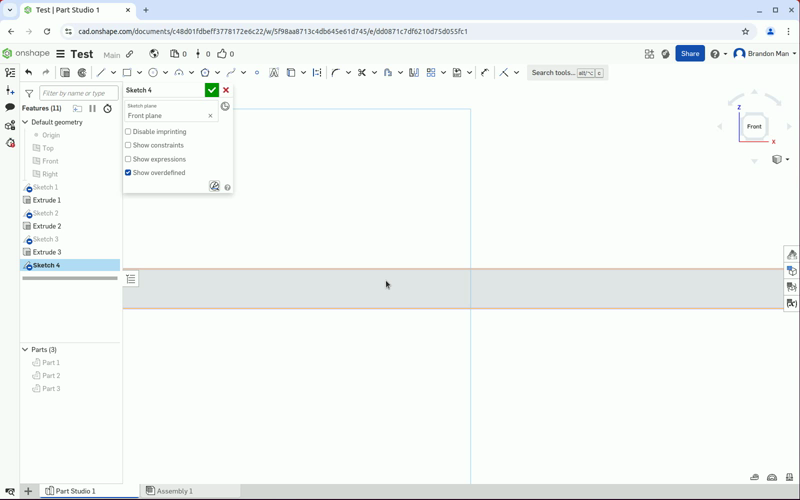
click(386, 280)
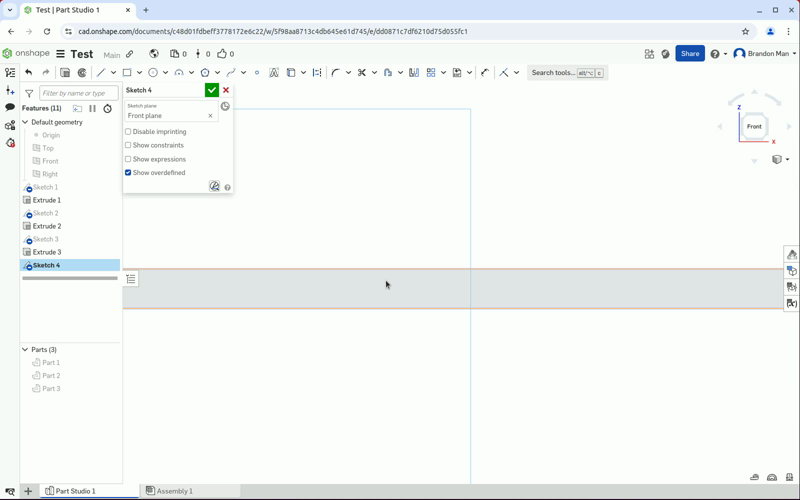
scroll(-6)
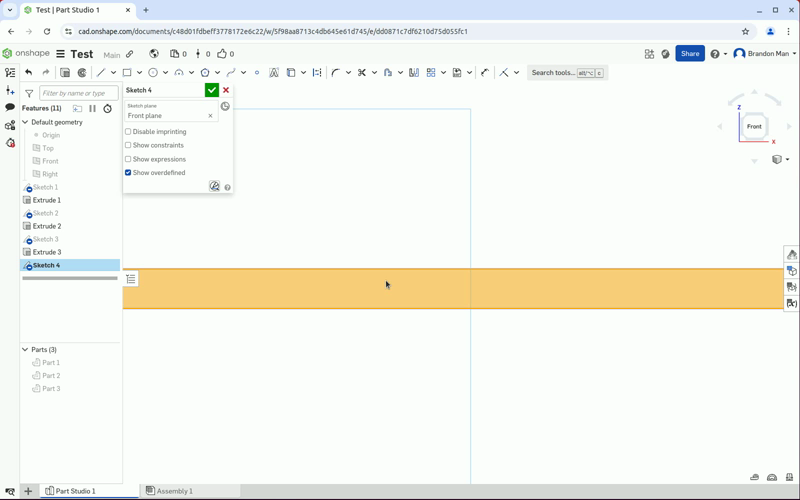
scroll(-6)
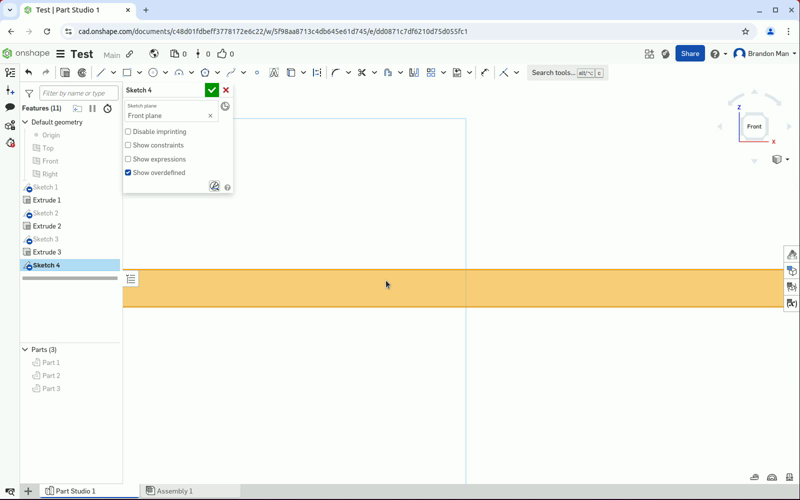
scroll(-6)
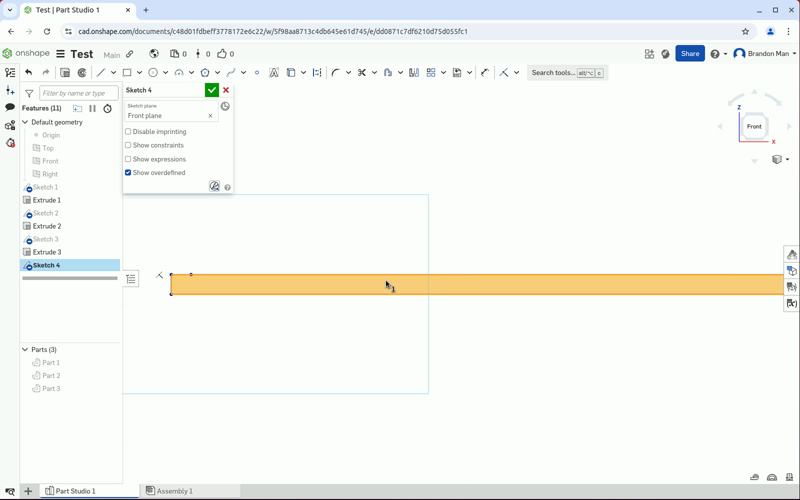
scroll(-6)
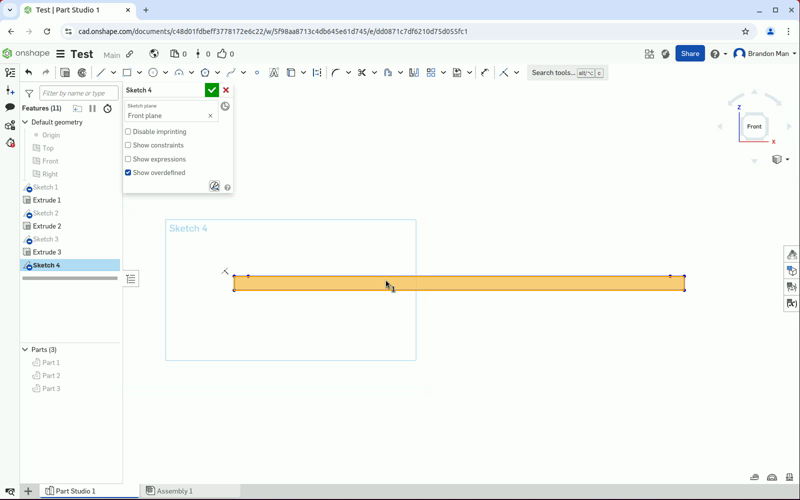
scroll(-6)
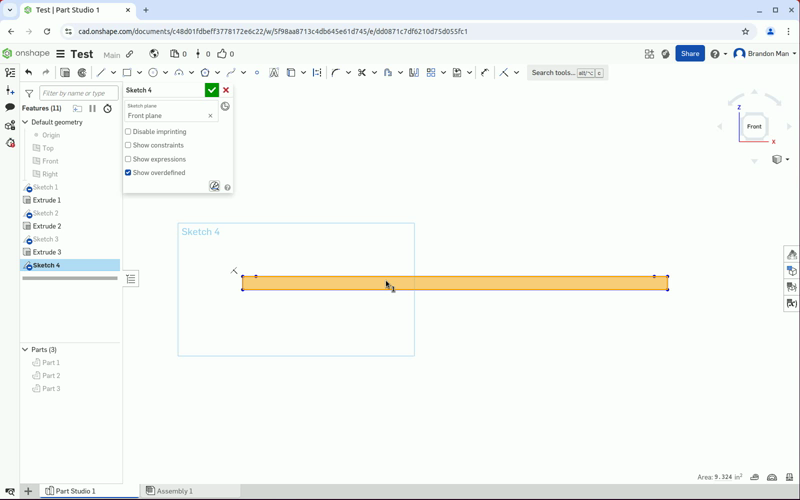
scroll(-6)
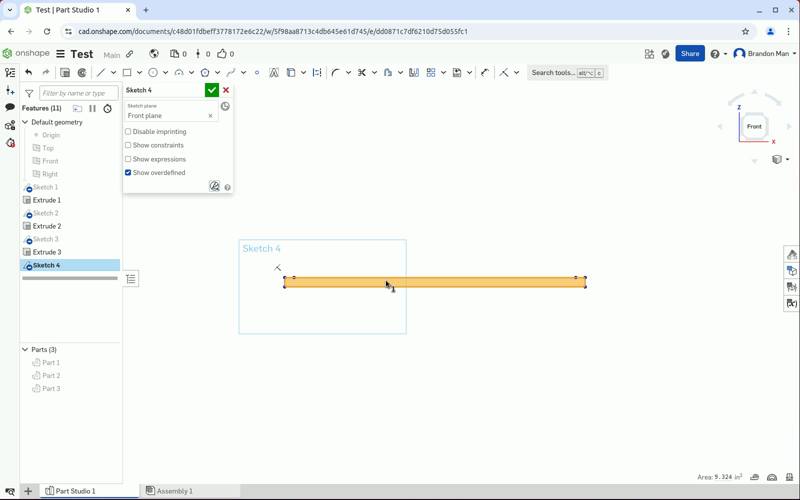
scroll(-6)
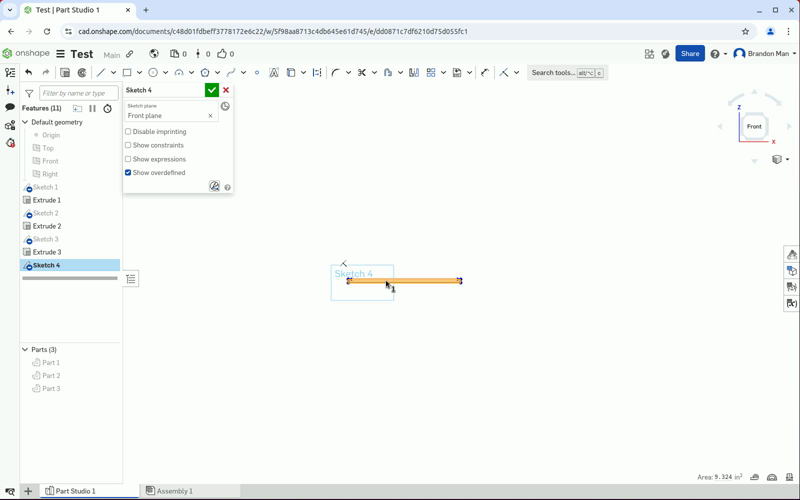
mouse_move(73, 352)
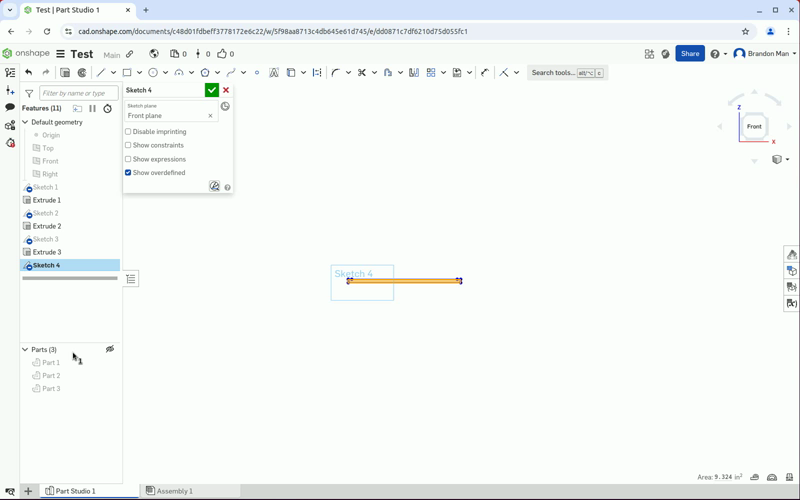
key(shift+y)
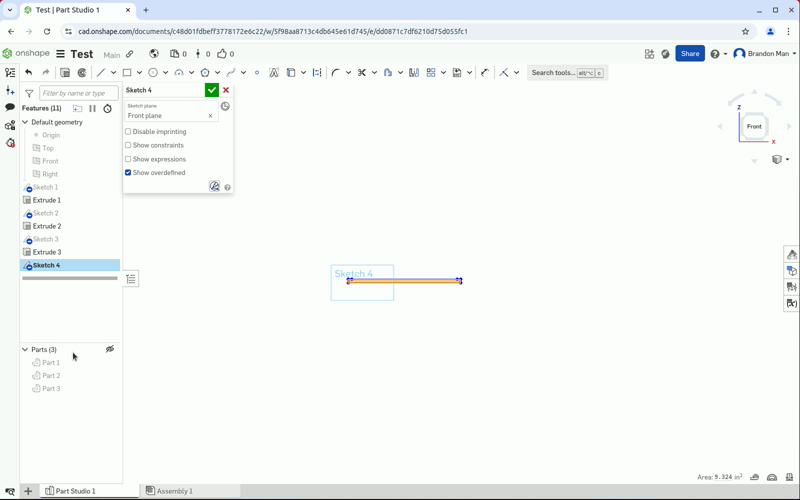
key(shift+e)
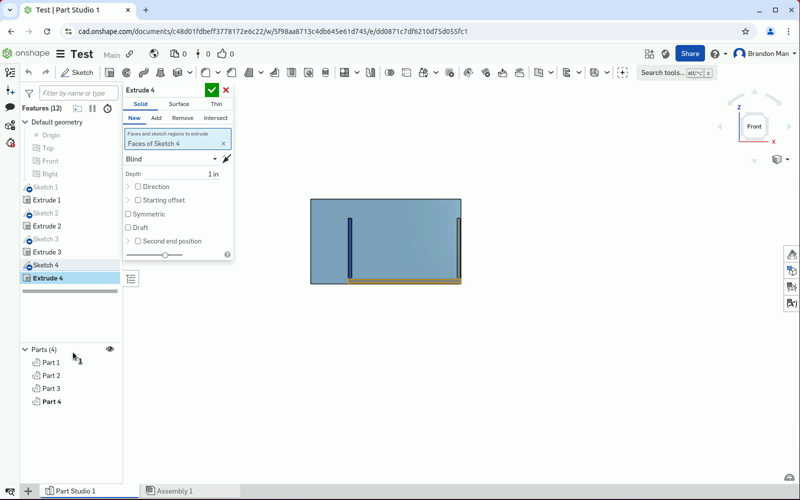
mouse_move(143, 106)
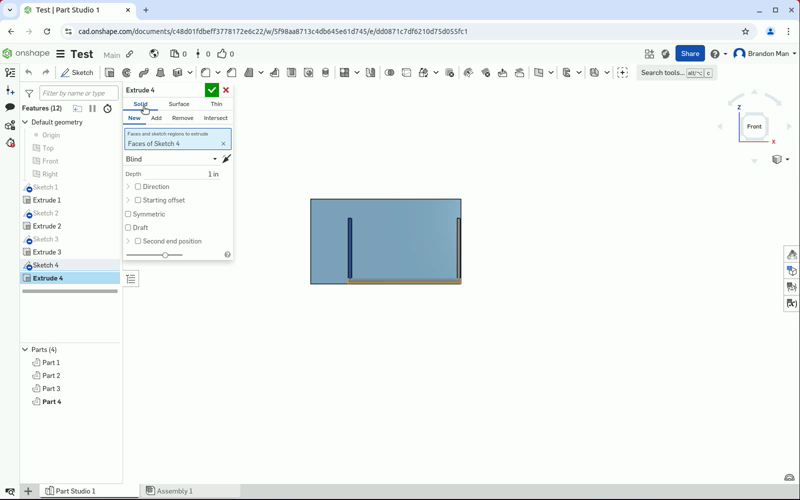
click(143, 106)
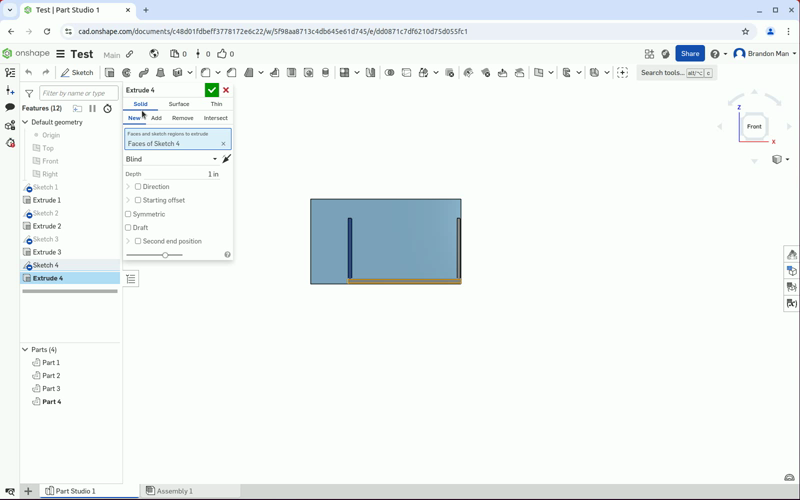
mouse_move(137, 120)
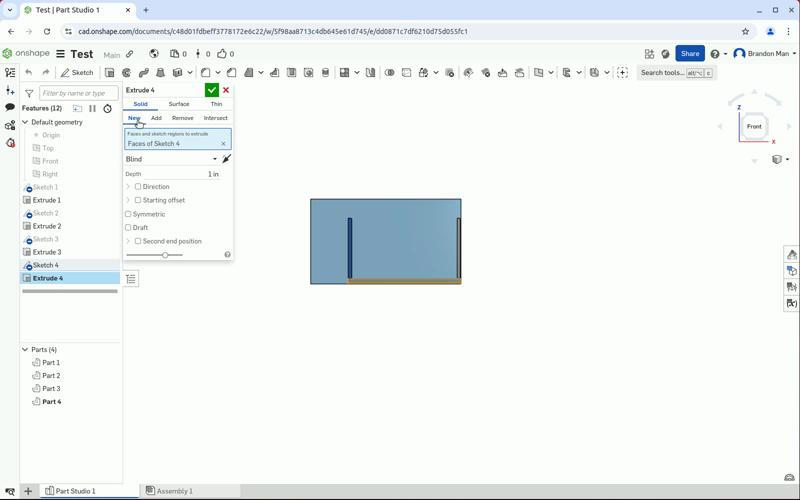
click(137, 120)
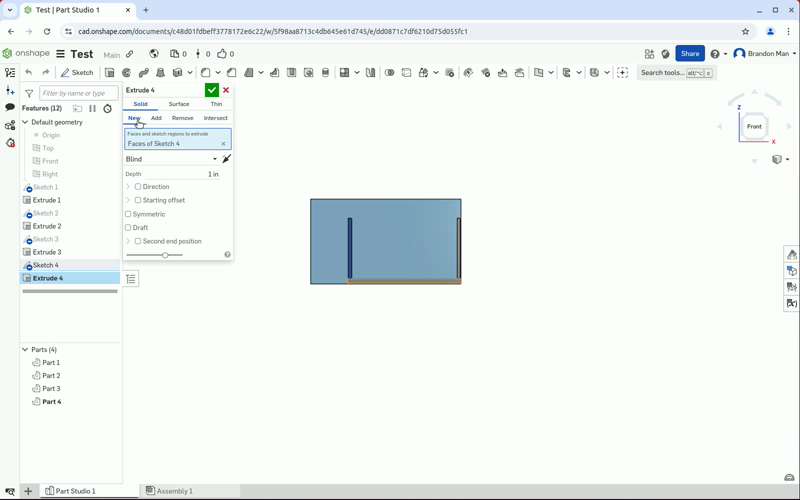
key(tab, 4)
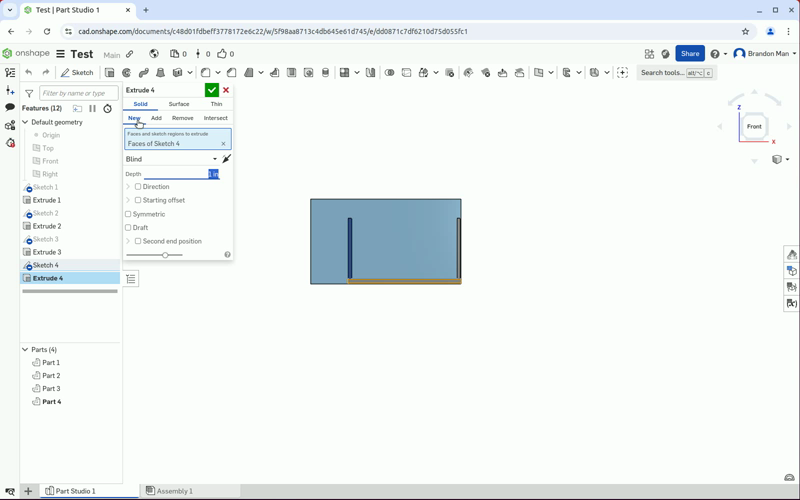
text(6.499)
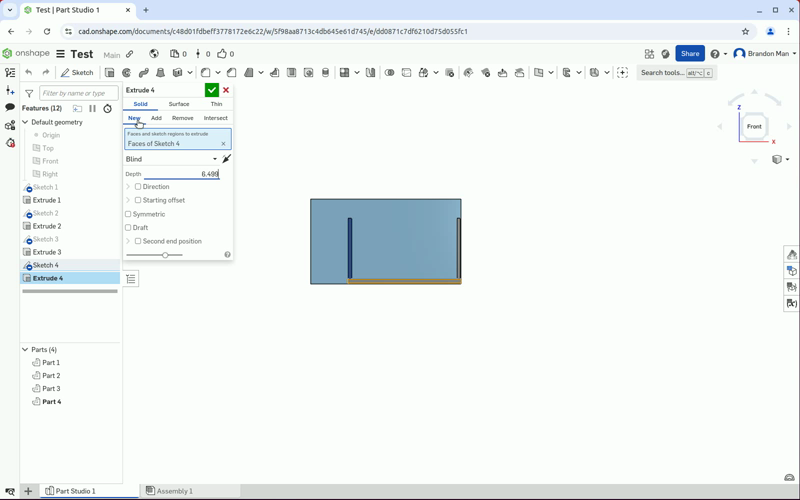
key(enter)
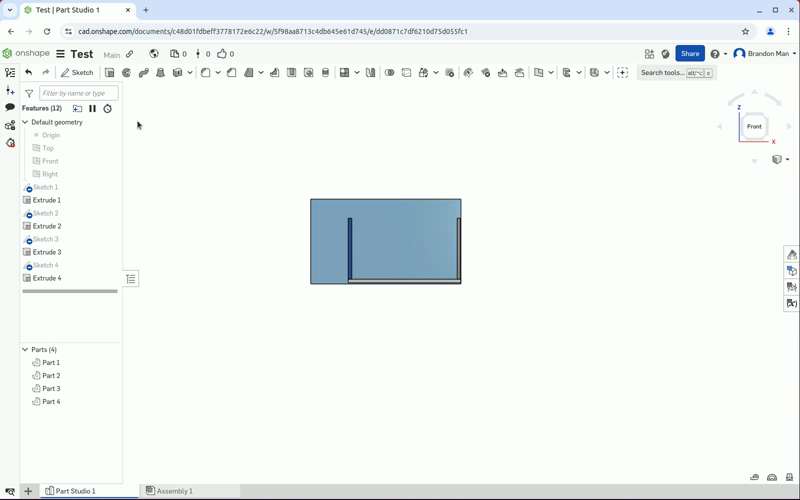
key(shift+h)
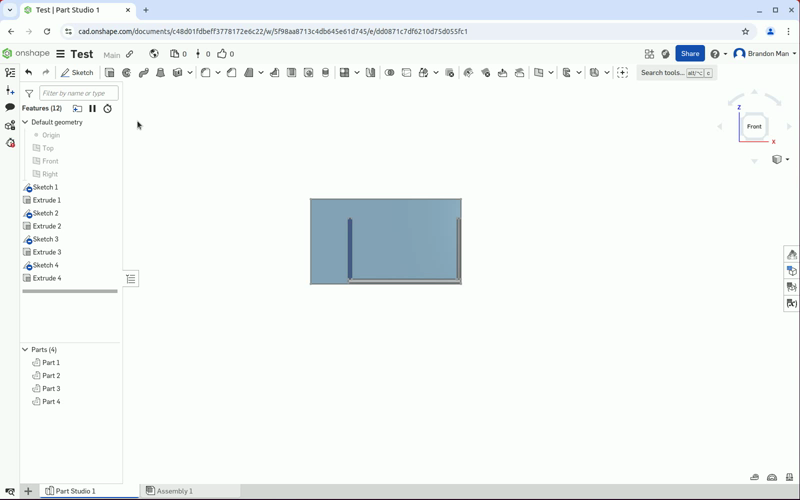
key(shift+h)
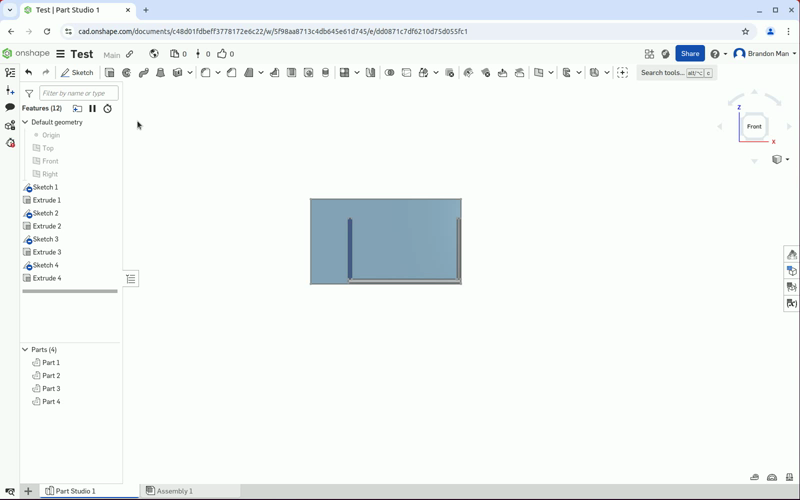
key(shift+7)
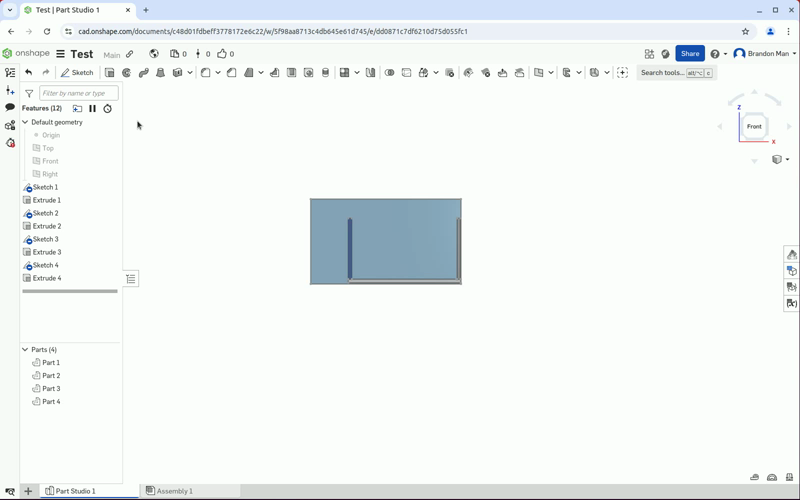
key(left, 2)
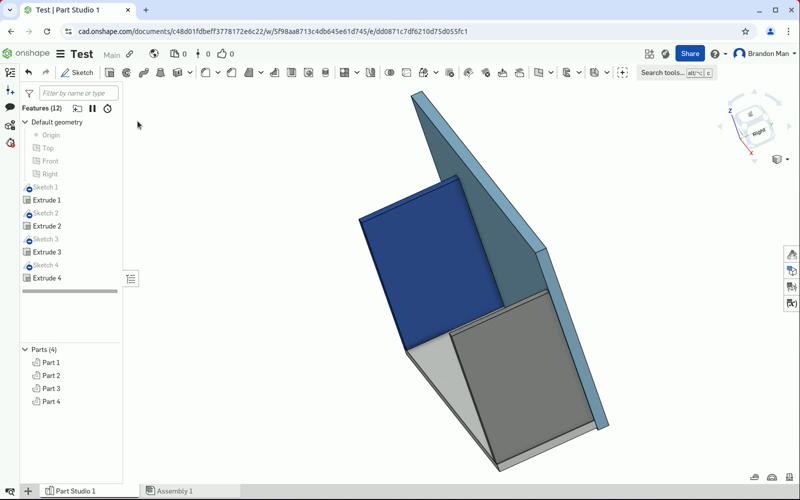
key(down, 2)
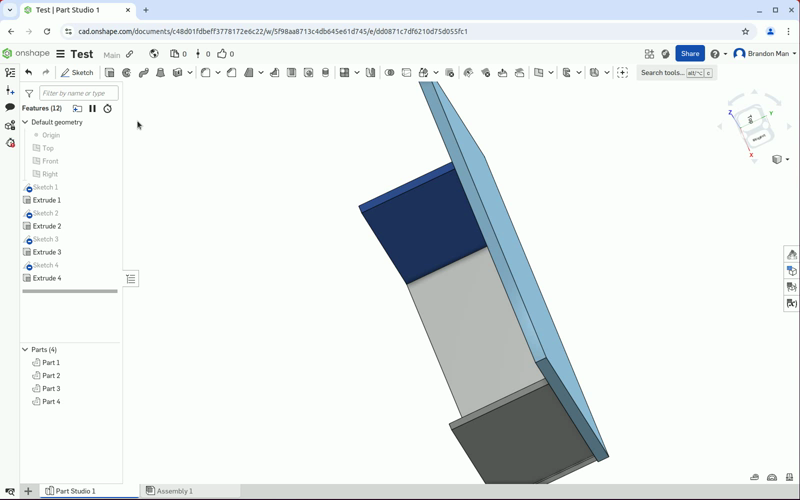
key(up, 2)
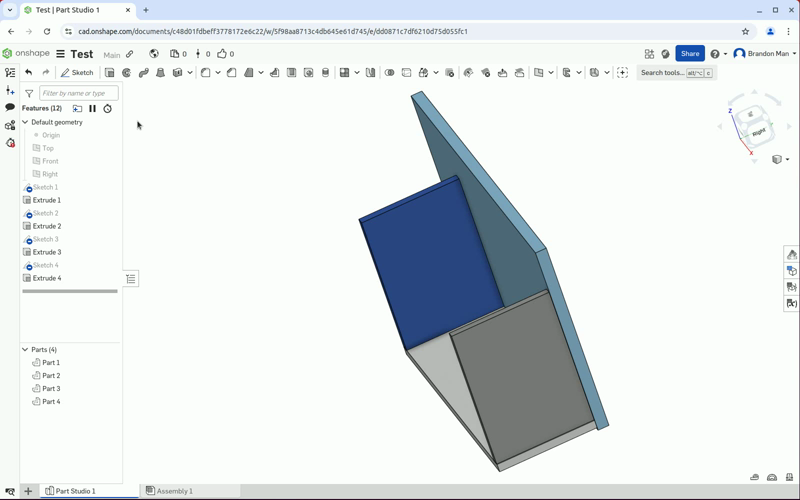
key(right, 2)
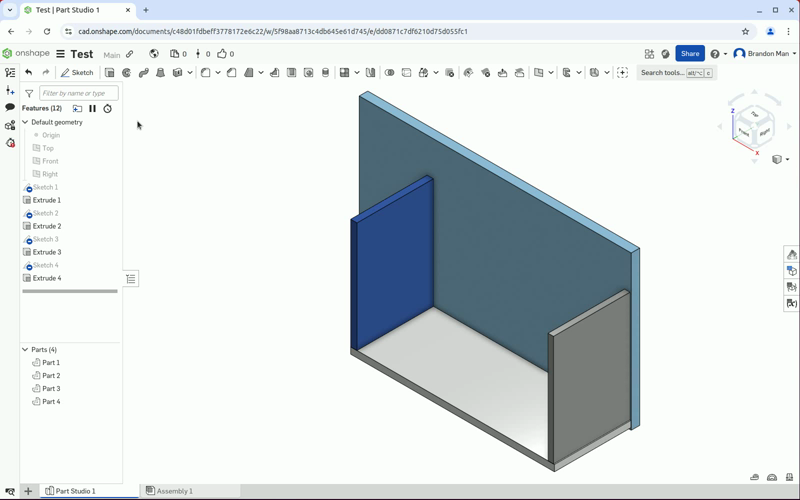
mouse_move(73, 189)
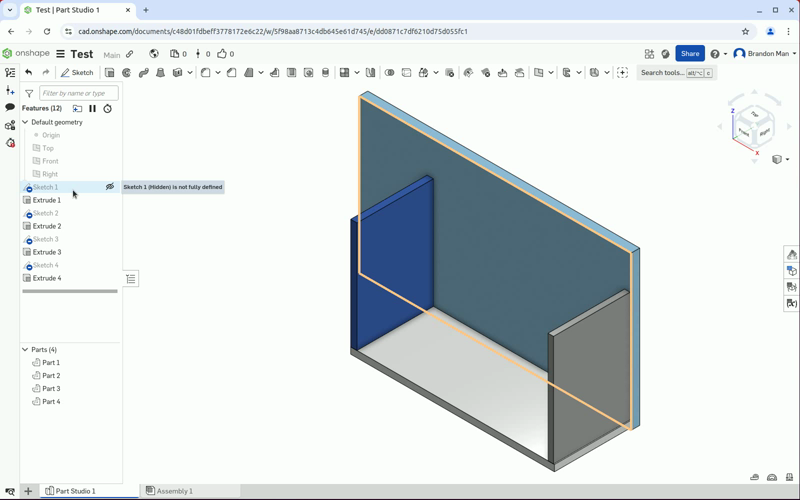
click(73, 189)